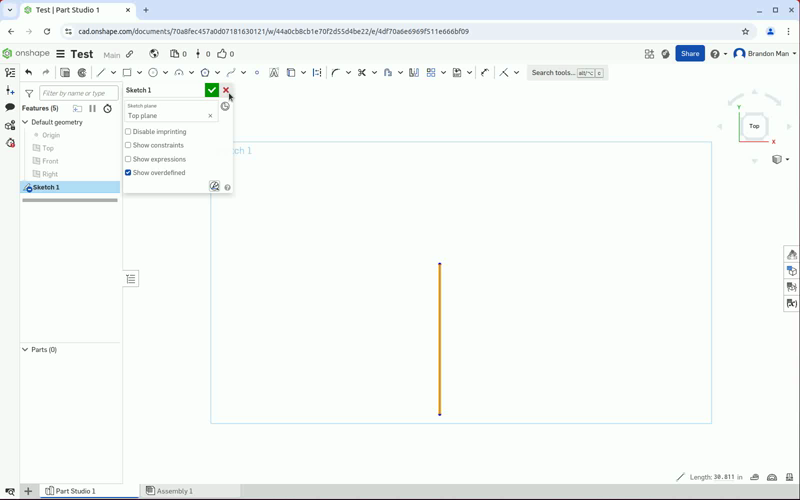
key(shift+h)
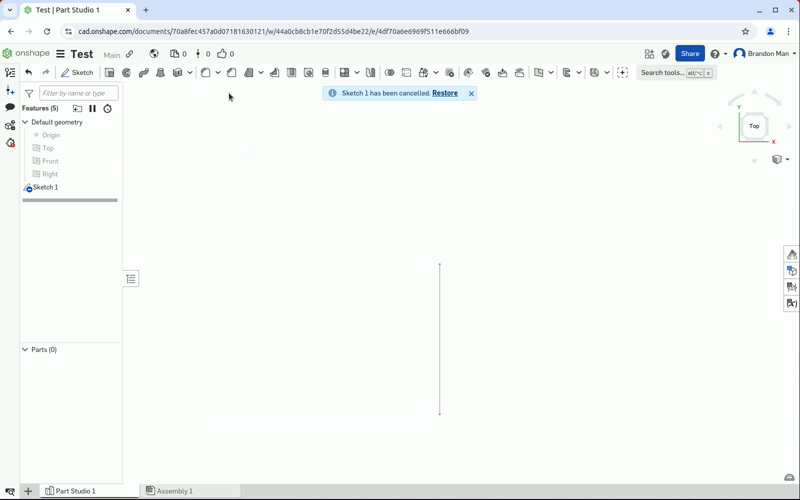
key(shift+s)
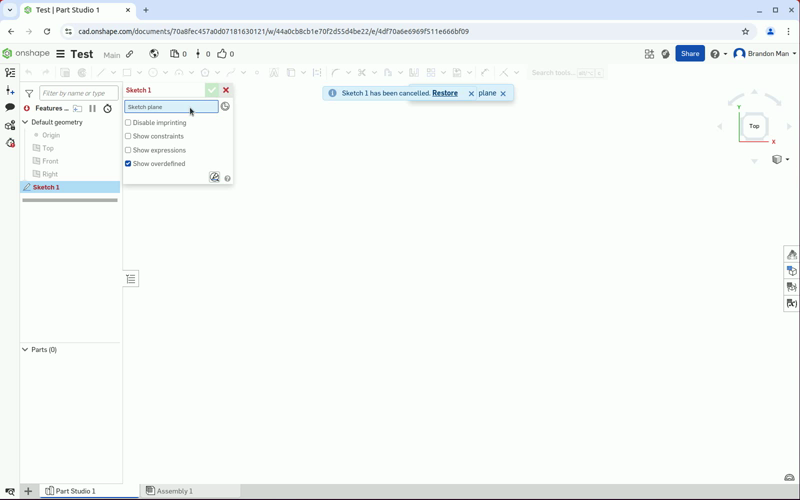
mouse_move(73, 150)
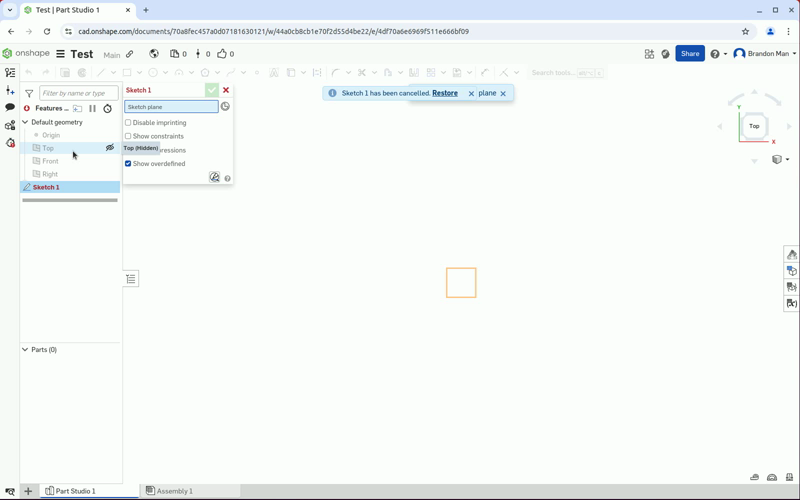
click(73, 150)
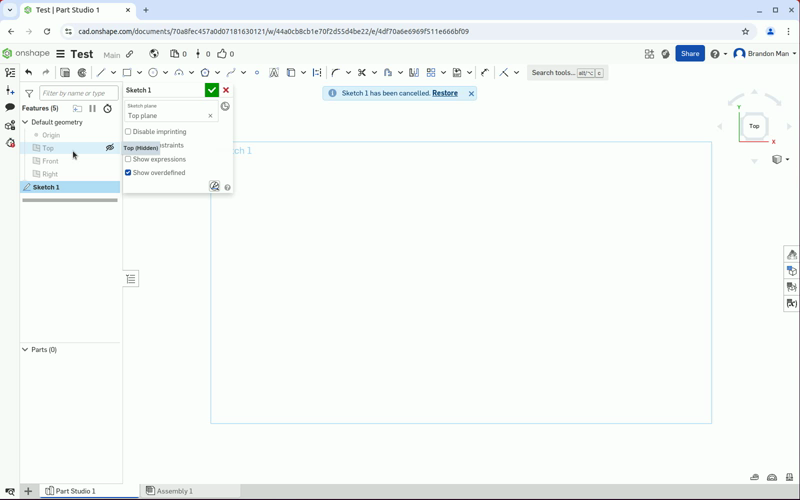
mouse_move(73, 352)
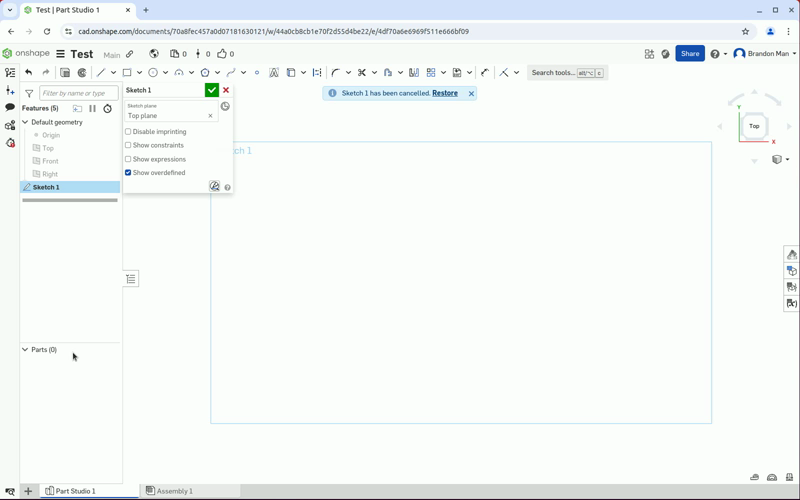
key(y)
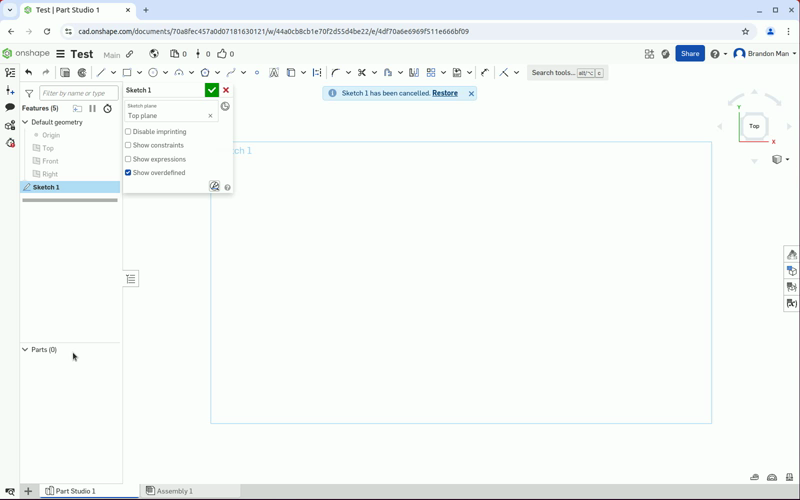
key(l)
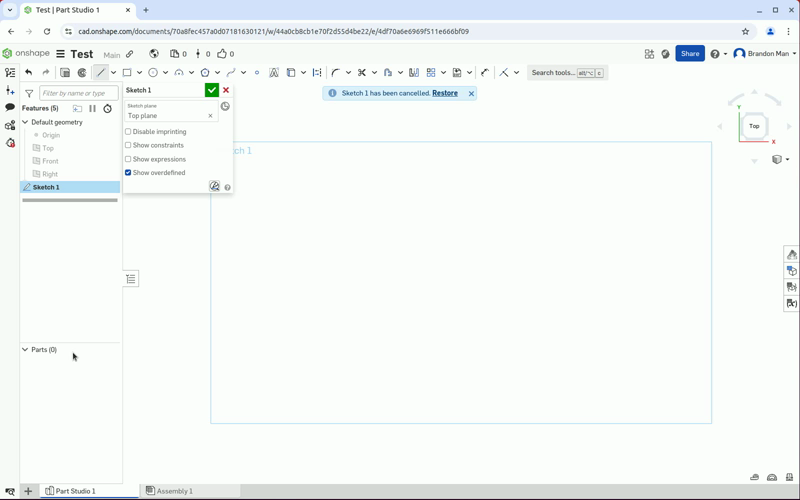
key_down(shift)
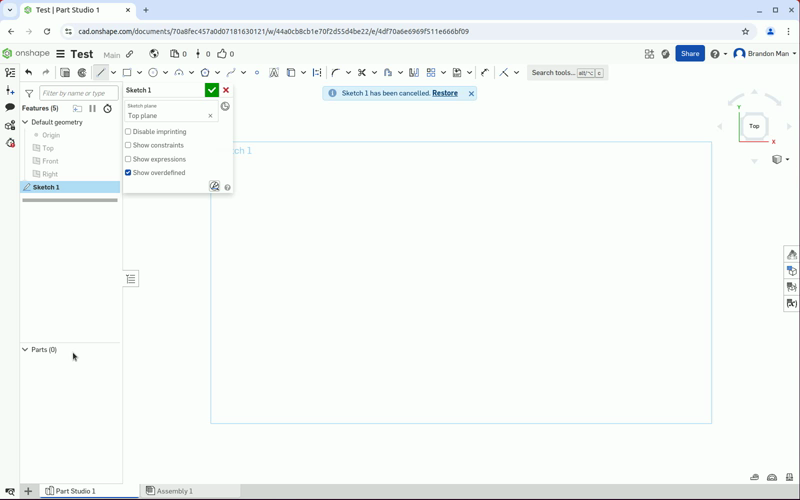
mouse_move(546, 395)
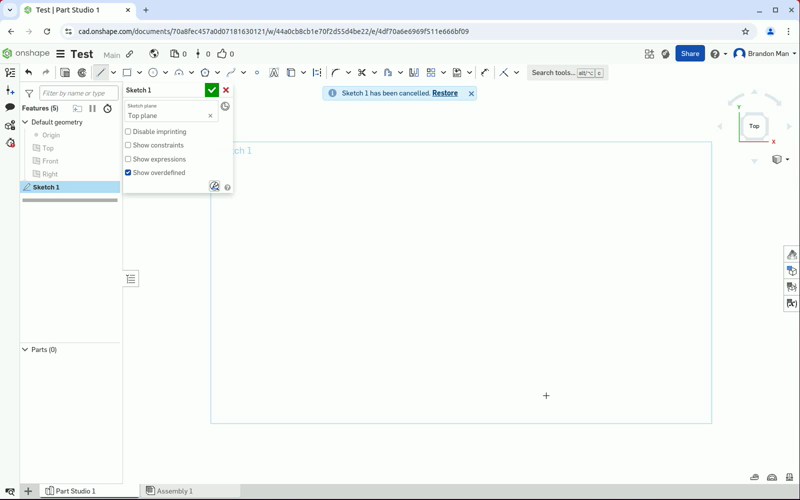
click(546, 395)
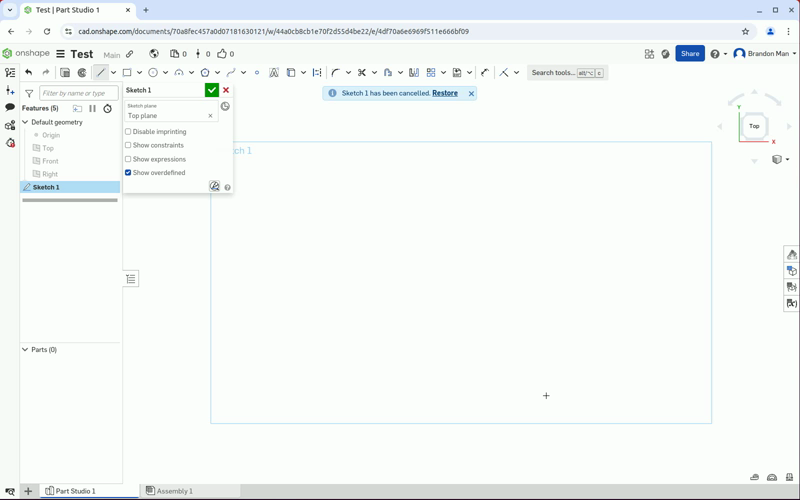
key_up(shift)
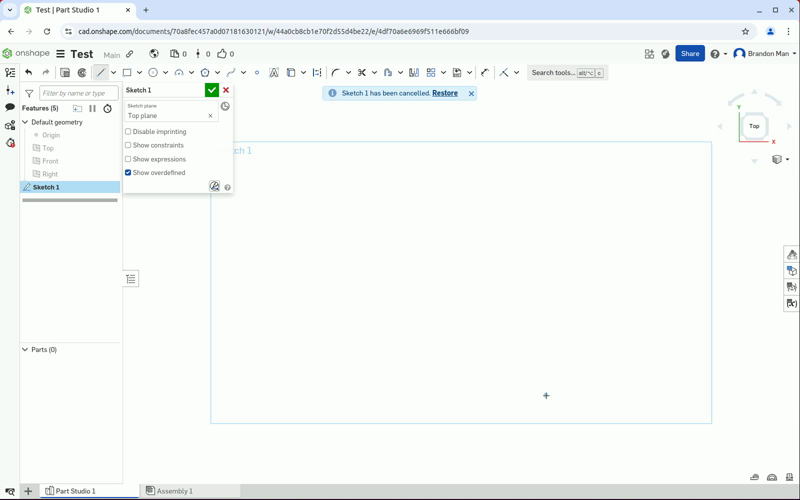
key_down(shift)
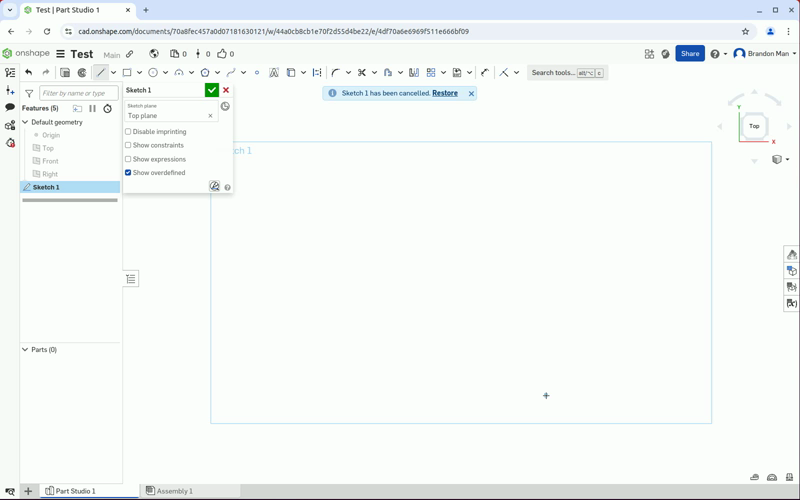
mouse_move(576, 395)
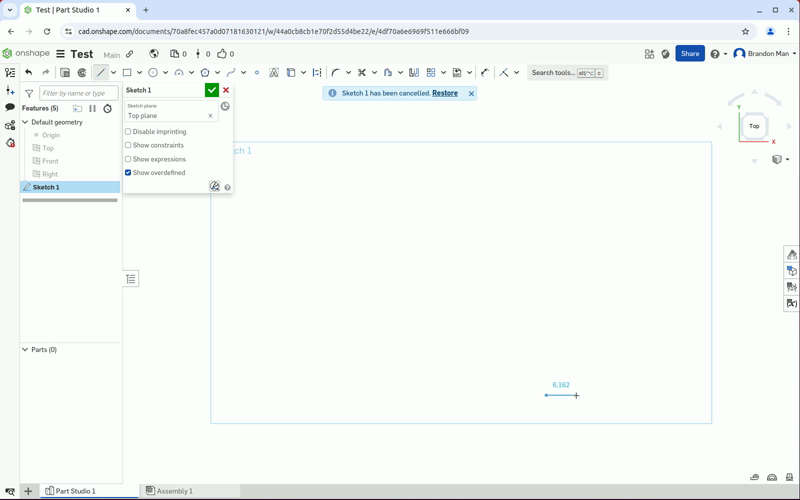
mouse_move(552, 395)
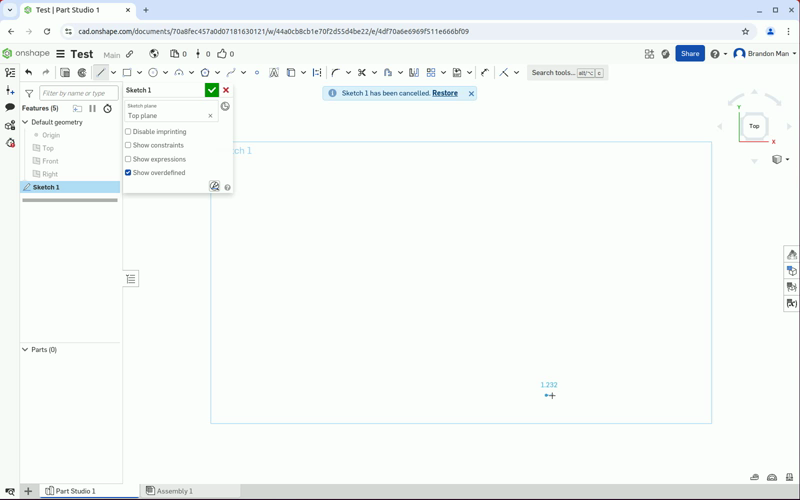
scroll(6)
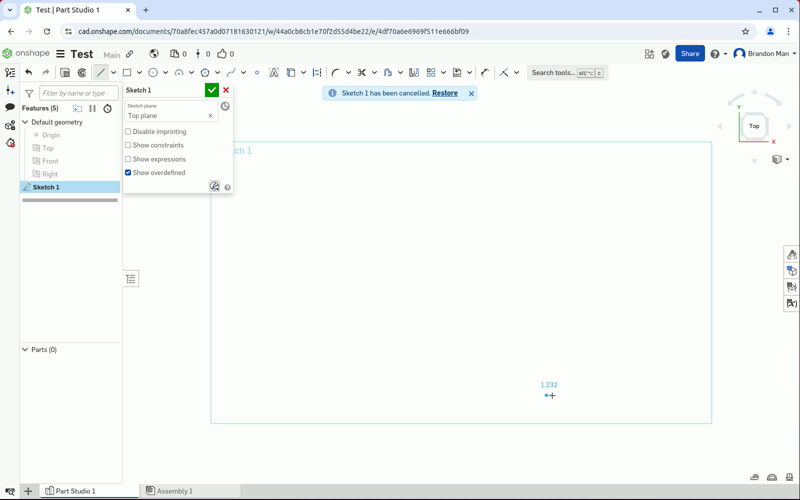
scroll(6)
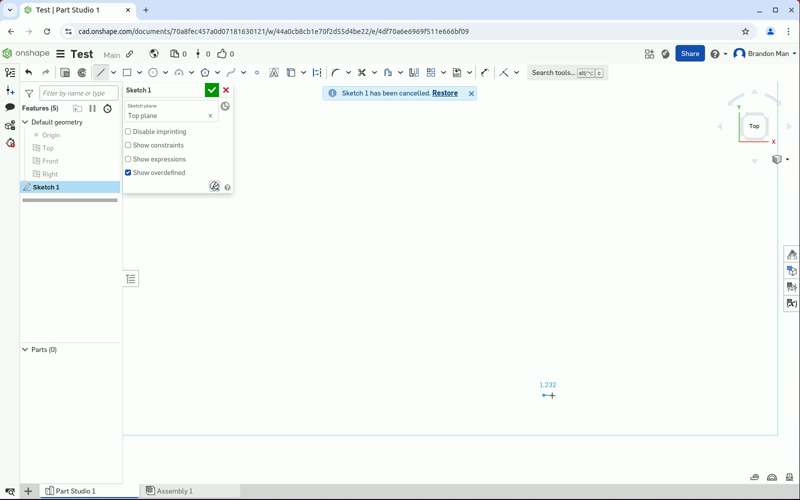
scroll(6)
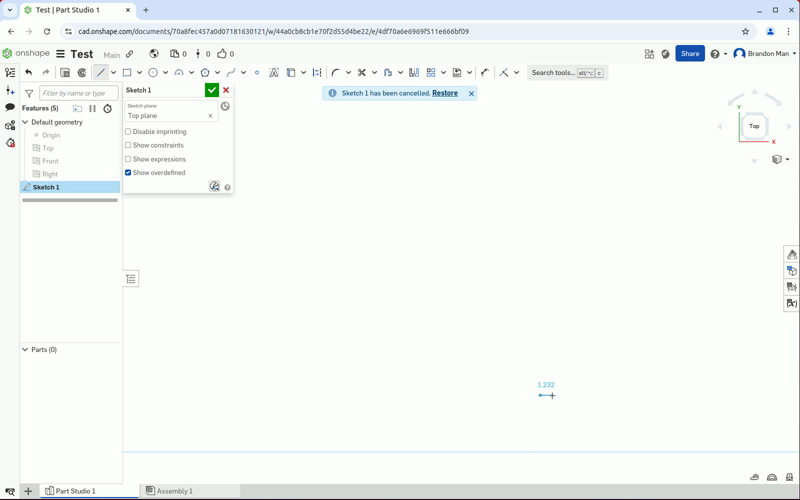
scroll(6)
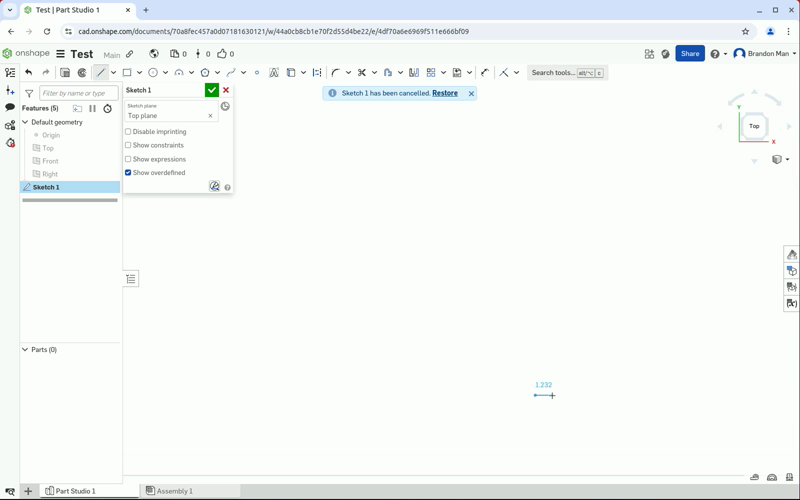
scroll(6)
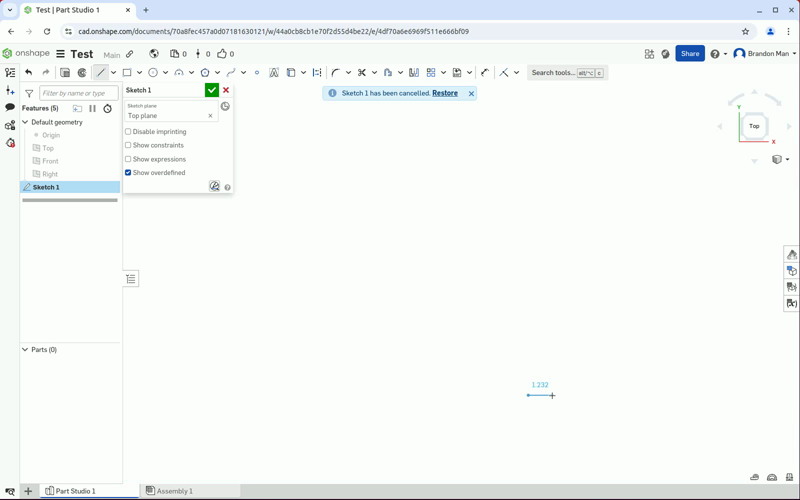
scroll(6)
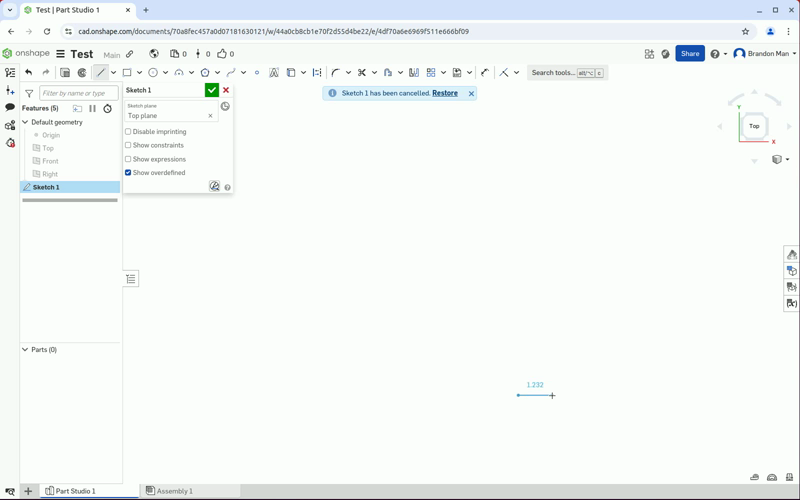
scroll(6)
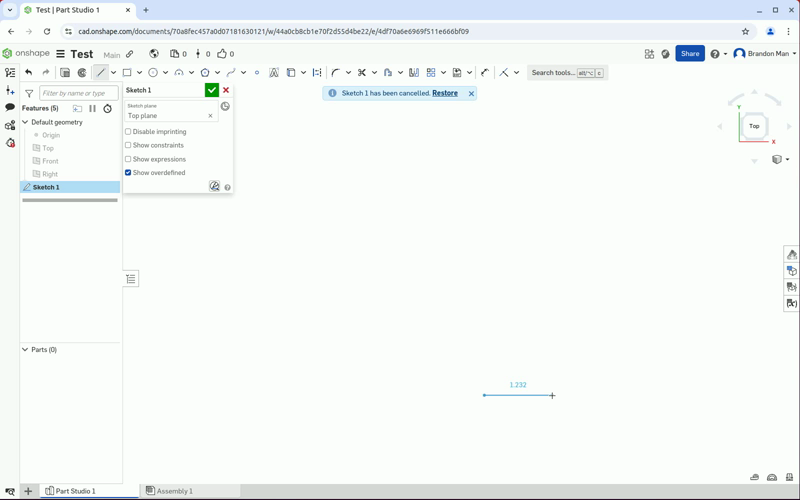
click(552, 395)
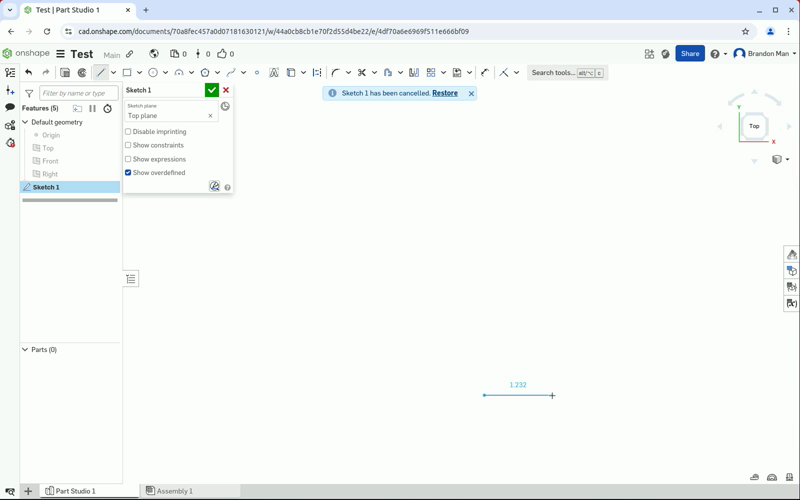
scroll(-6)
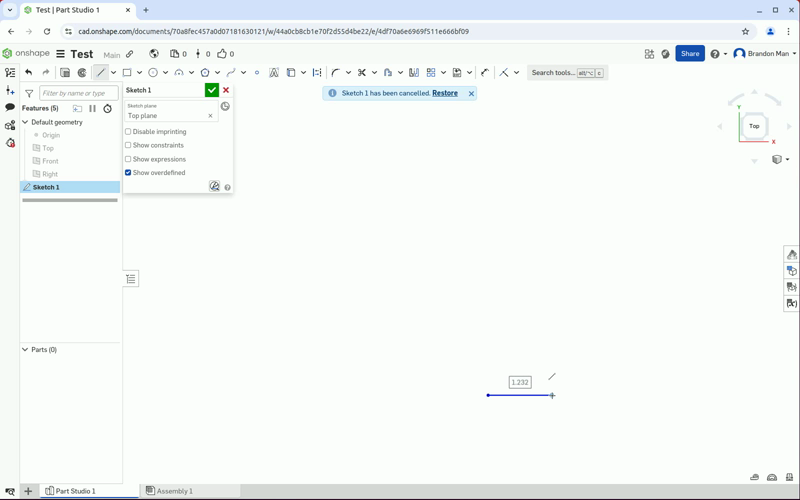
scroll(-6)
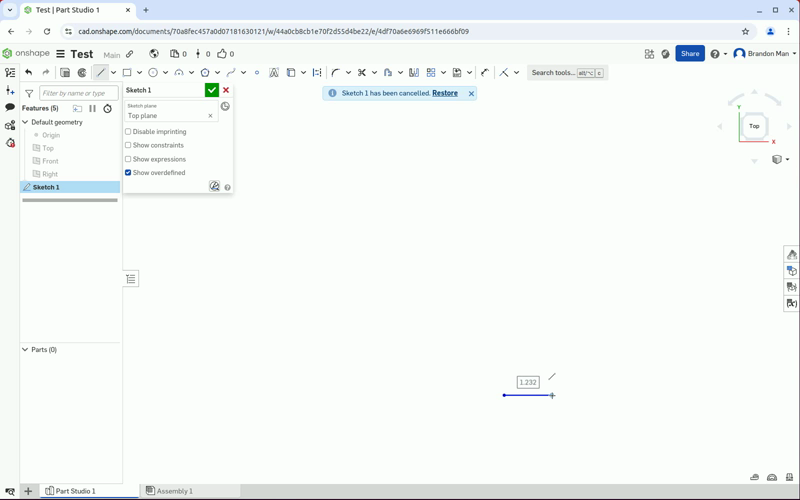
scroll(-6)
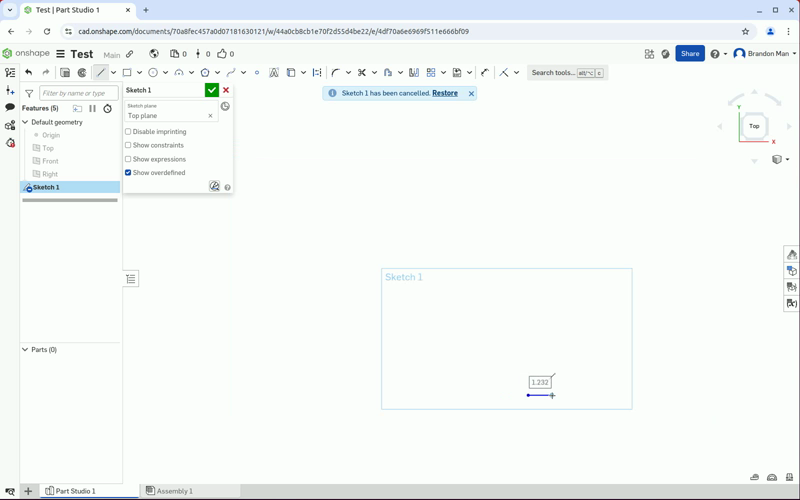
scroll(-6)
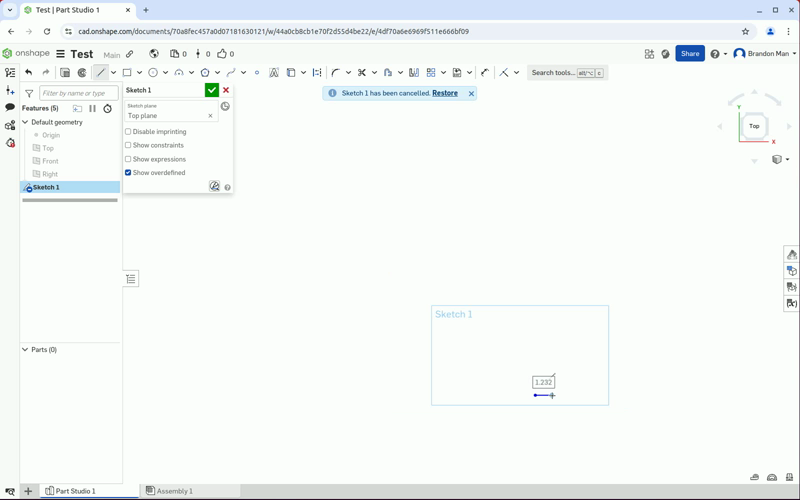
scroll(-6)
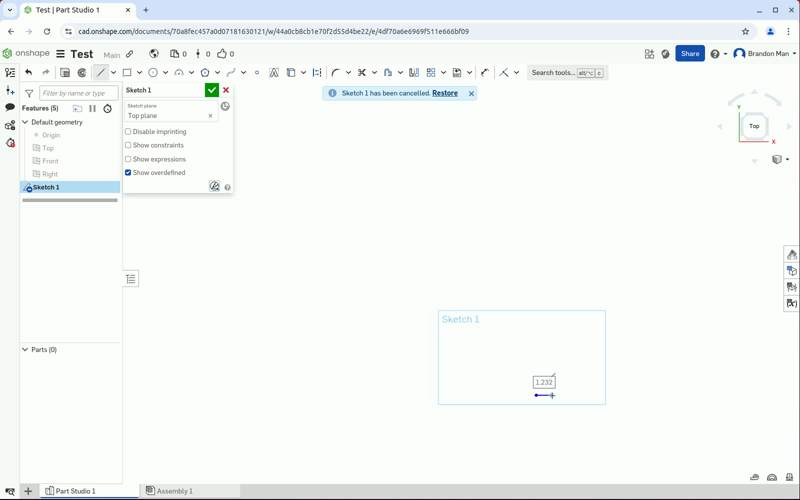
scroll(-6)
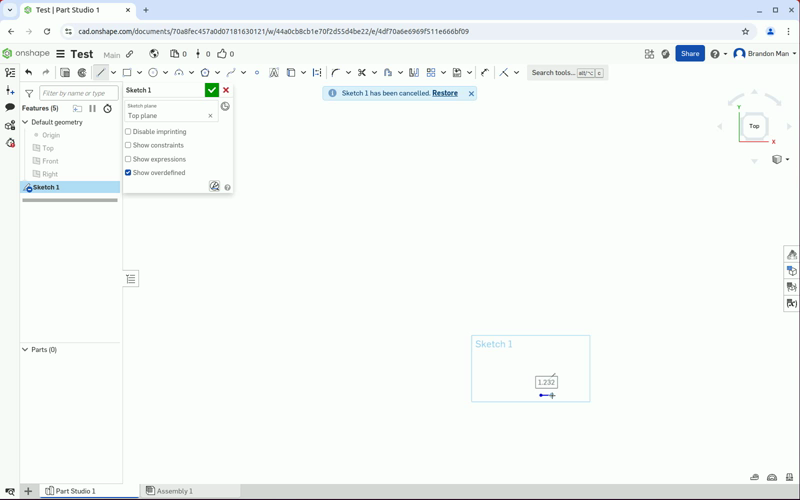
scroll(-6)
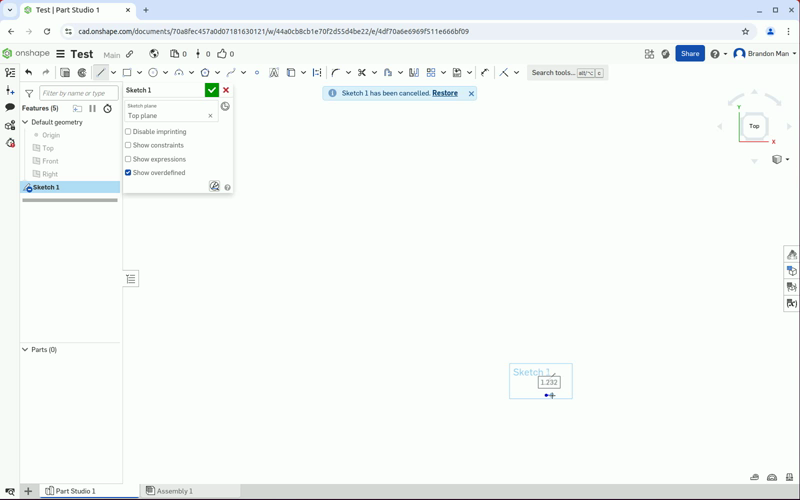
key_up(shift)
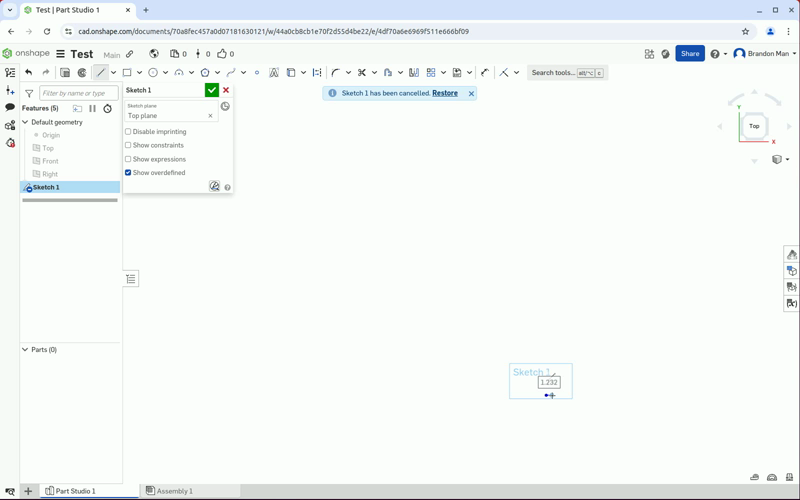
key_down(shift)
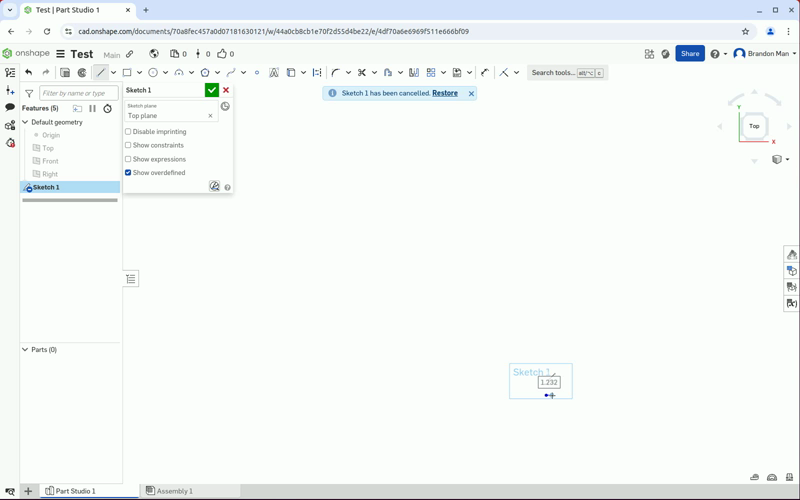
mouse_move(552, 209)
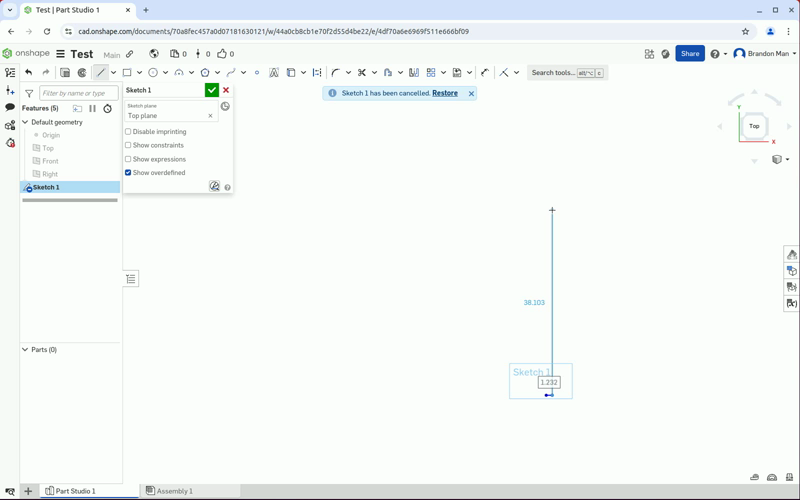
click(552, 209)
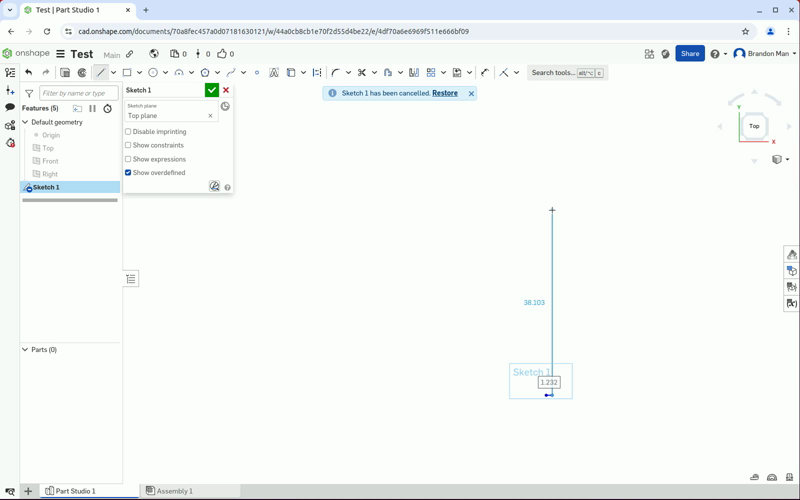
key_up(shift)
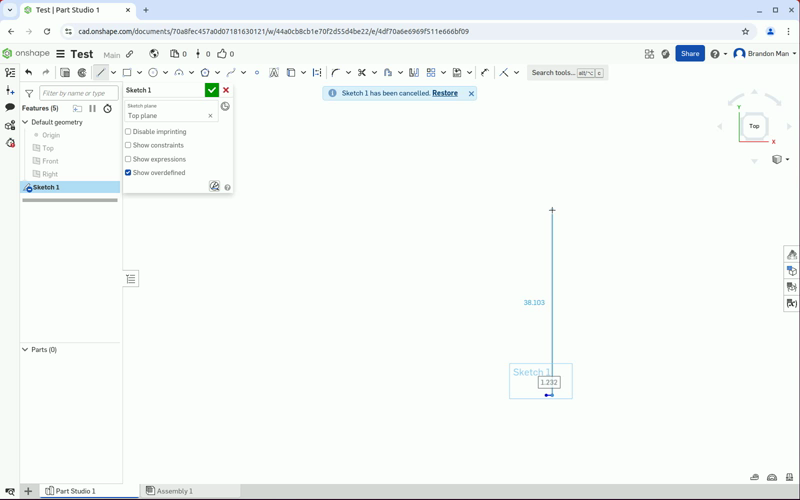
key_down(shift)
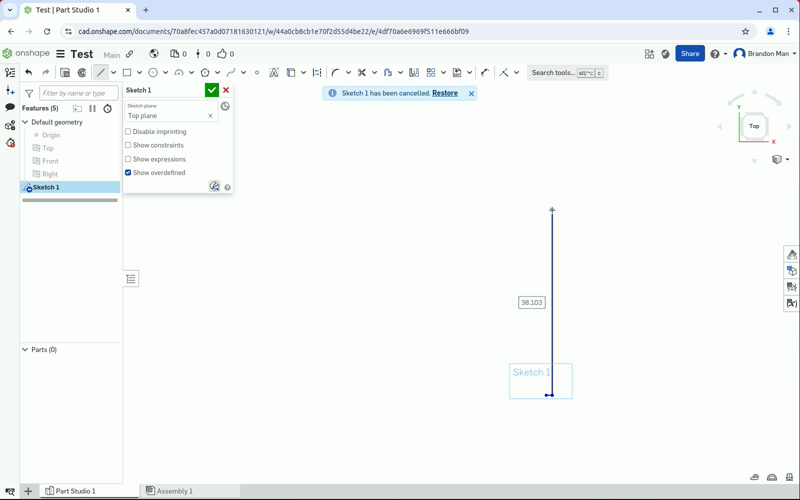
mouse_move(582, 209)
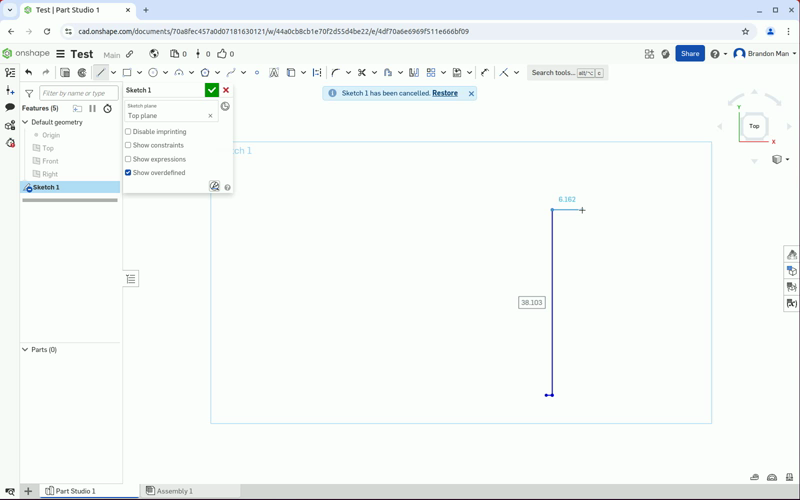
mouse_move(546, 209)
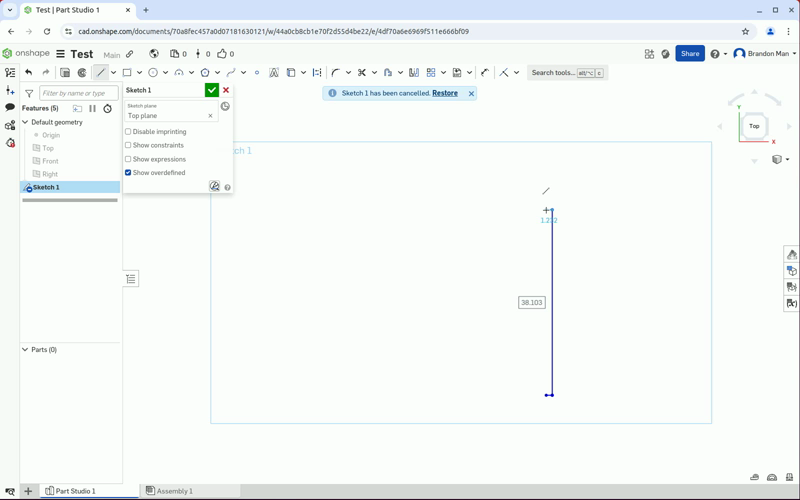
scroll(6)
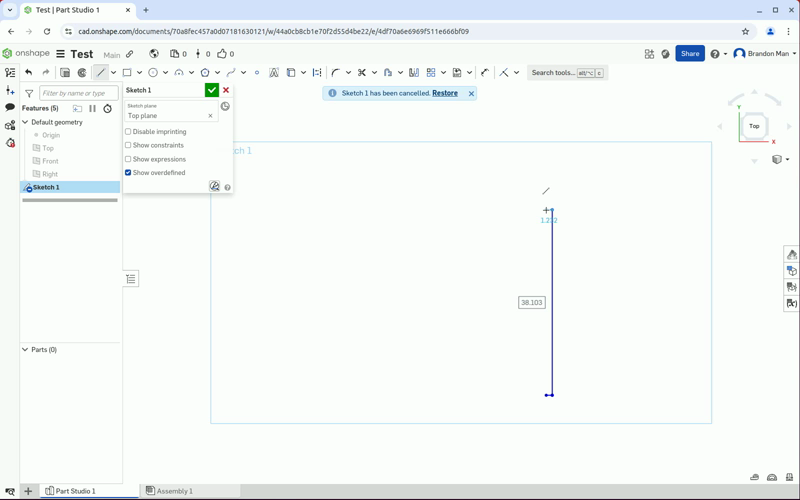
scroll(6)
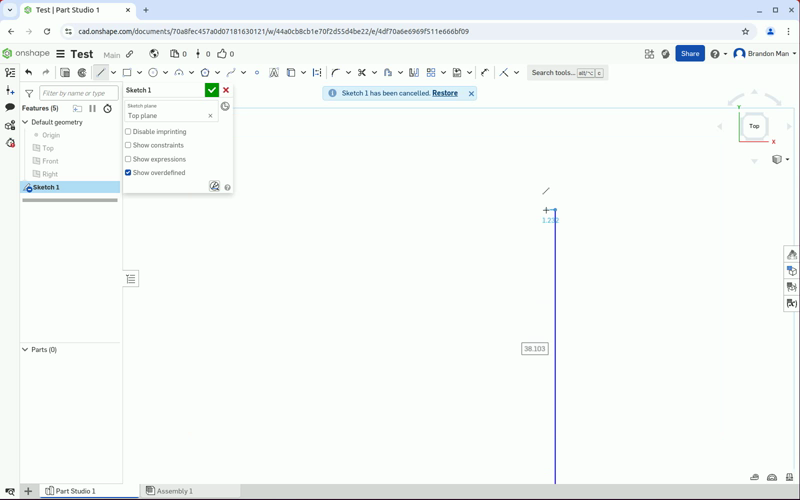
scroll(6)
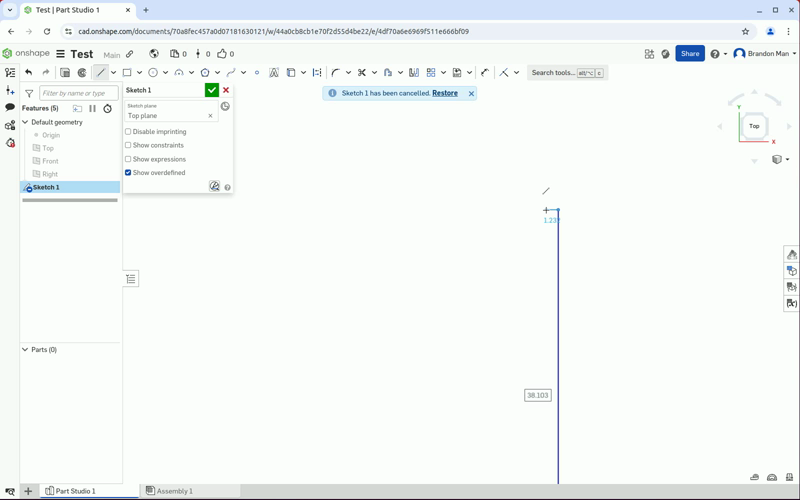
scroll(6)
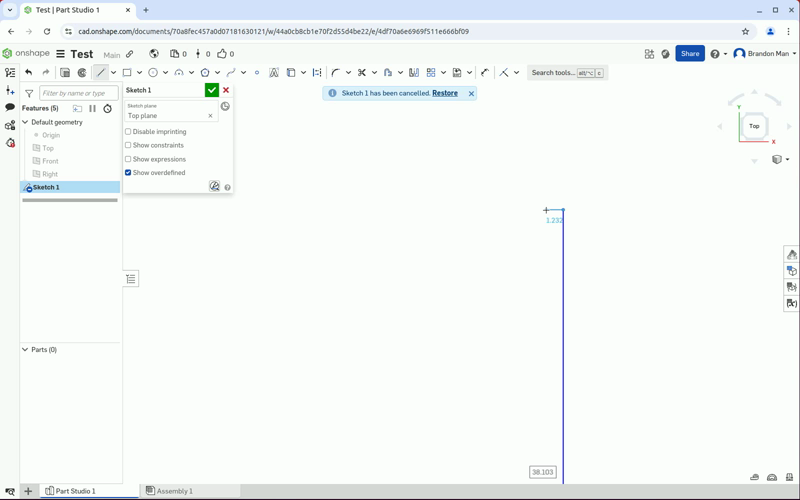
scroll(6)
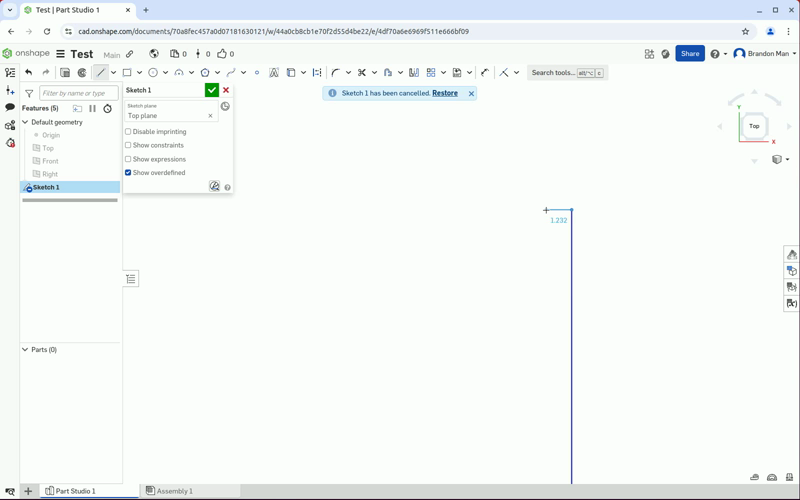
scroll(6)
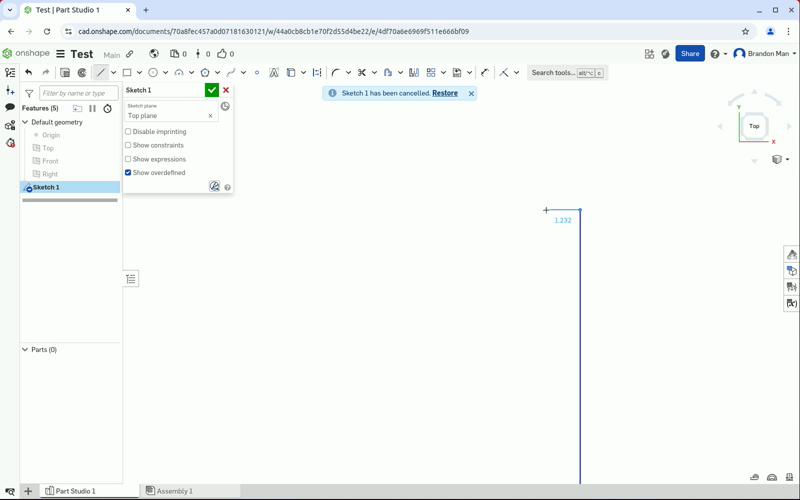
scroll(6)
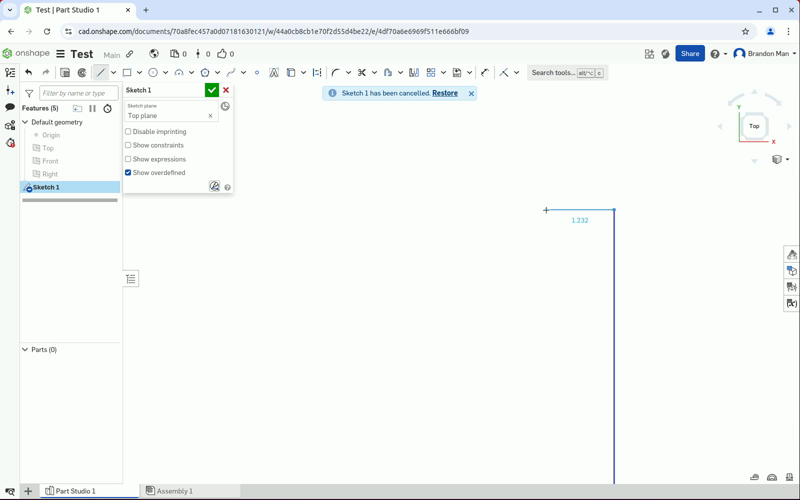
click(546, 209)
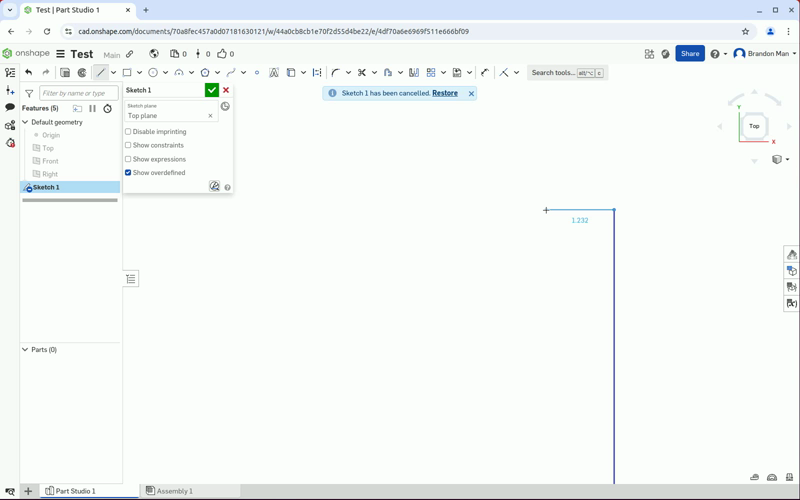
scroll(-6)
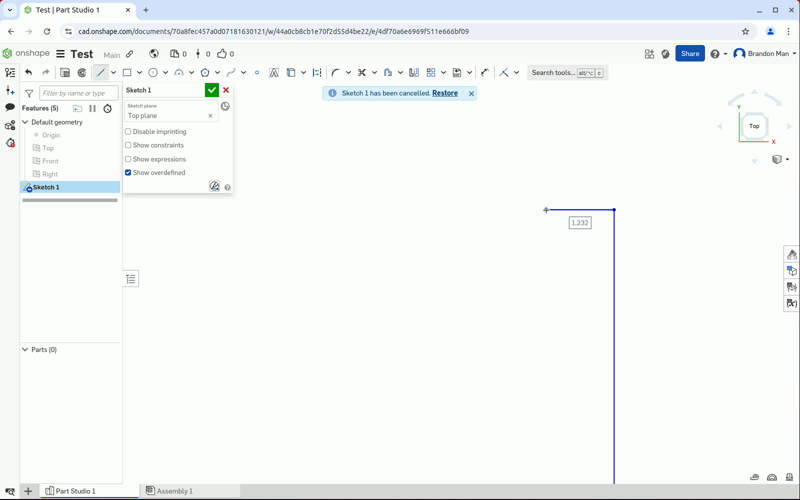
scroll(-6)
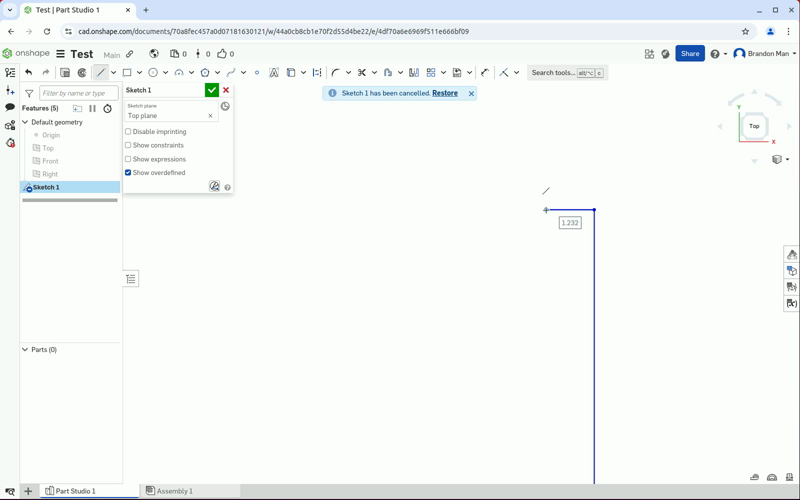
scroll(-6)
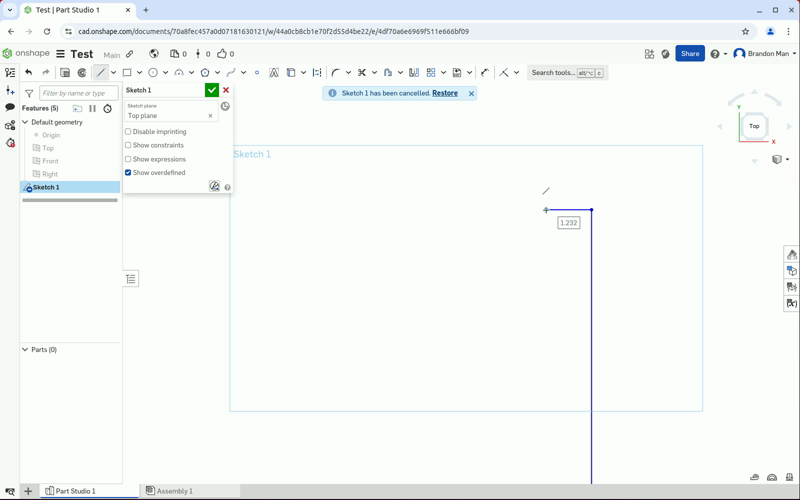
scroll(-6)
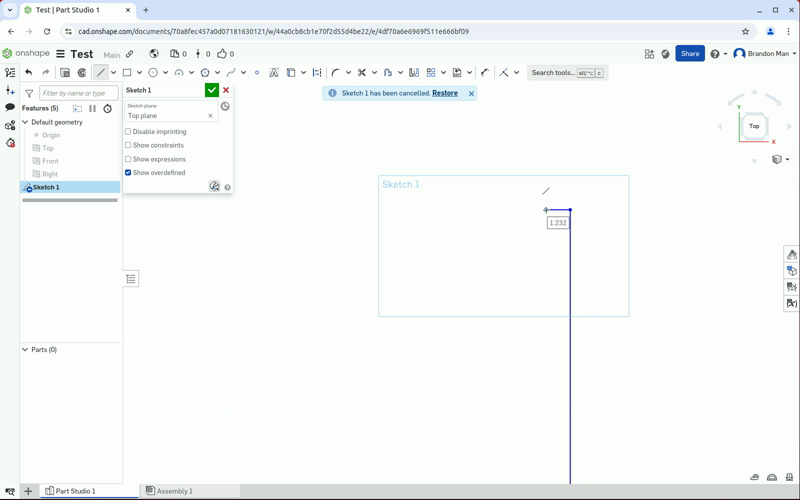
scroll(-6)
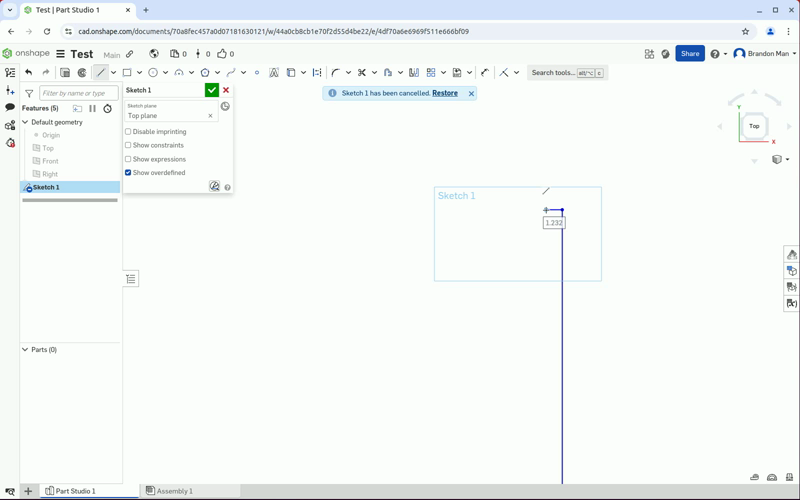
scroll(-6)
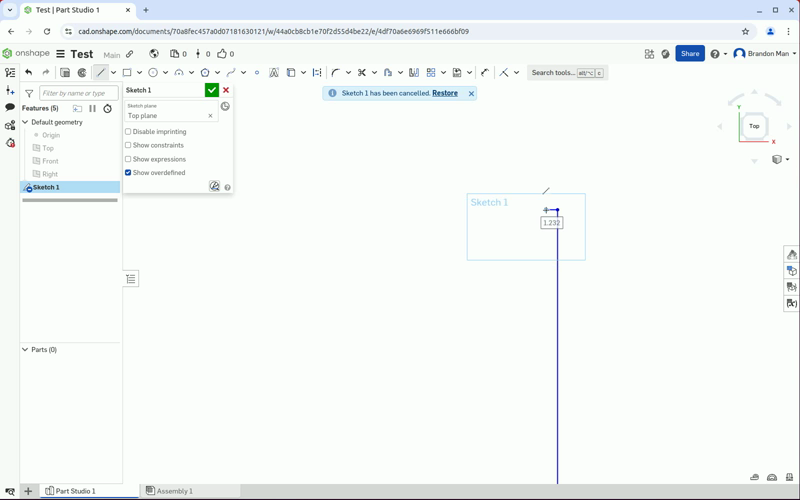
scroll(-6)
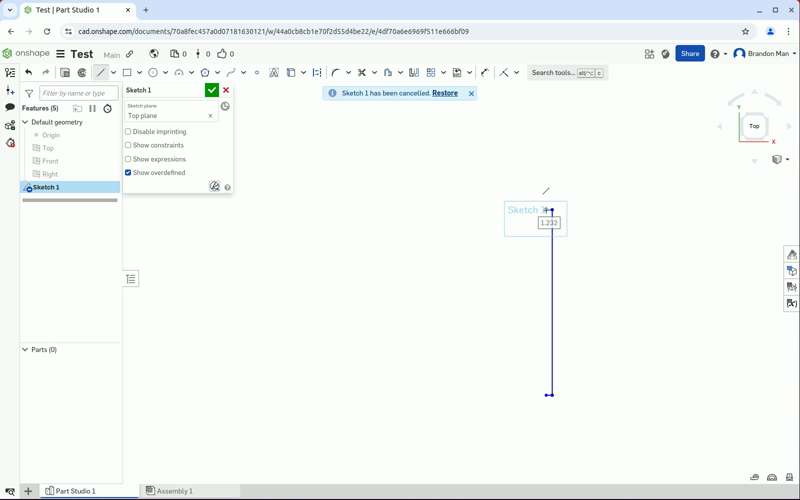
key_up(shift)
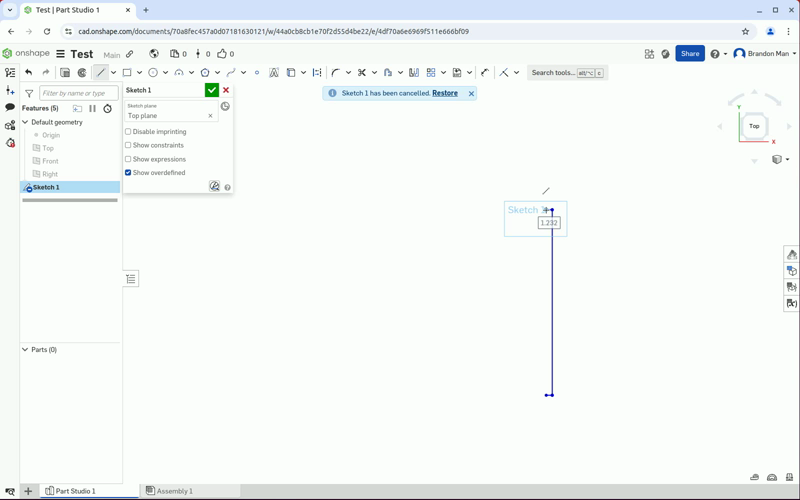
key_down(shift)
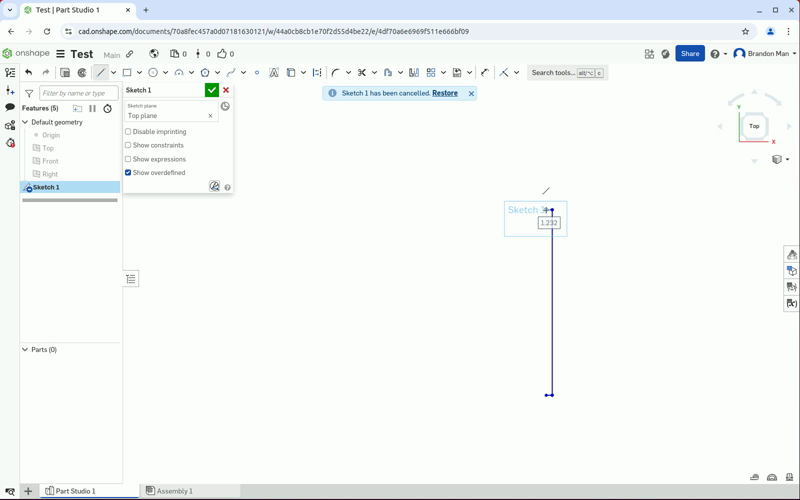
mouse_move(546, 395)
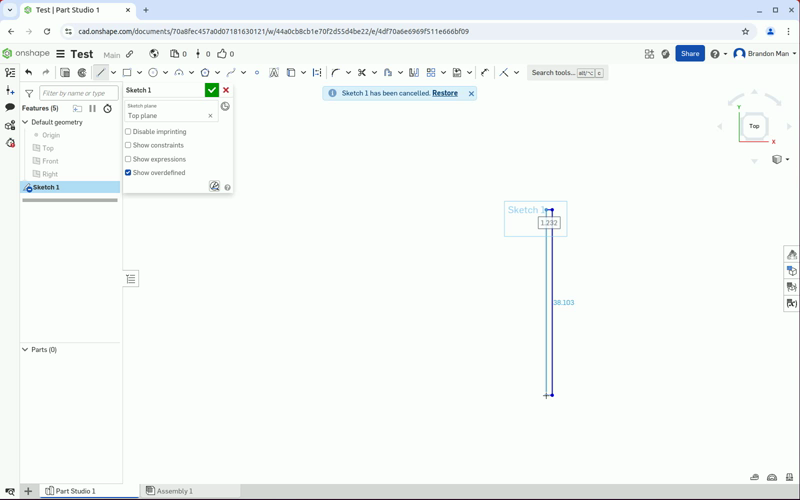
key_up(shift)
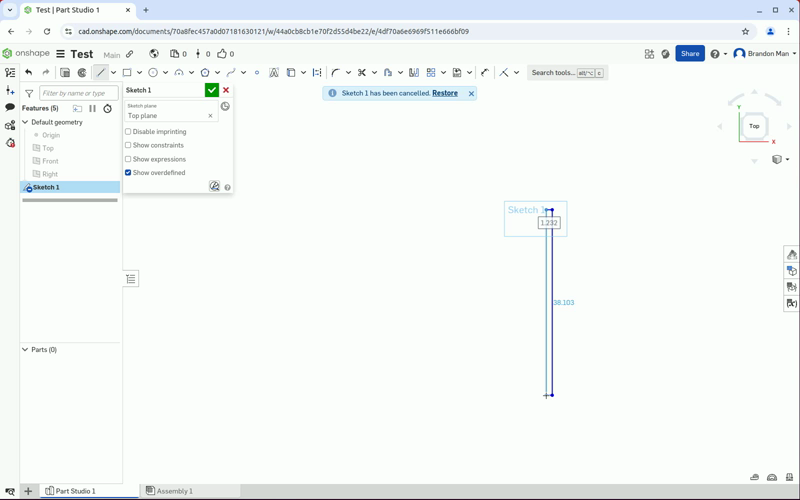
click(546, 395)
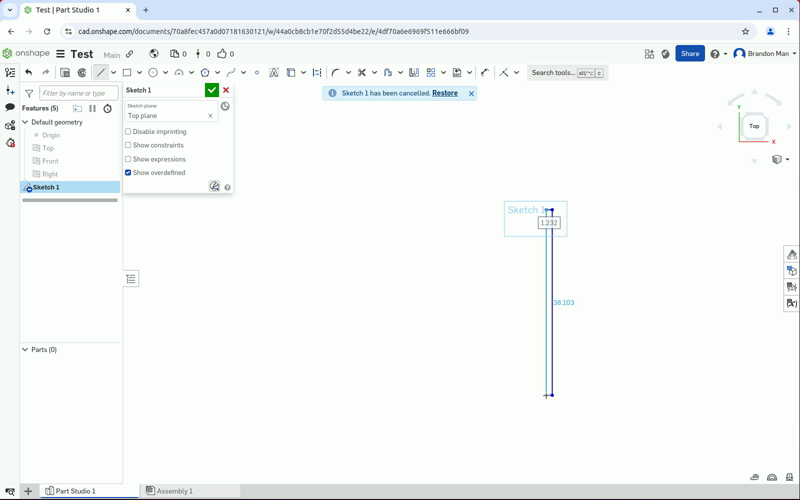
key(esc)
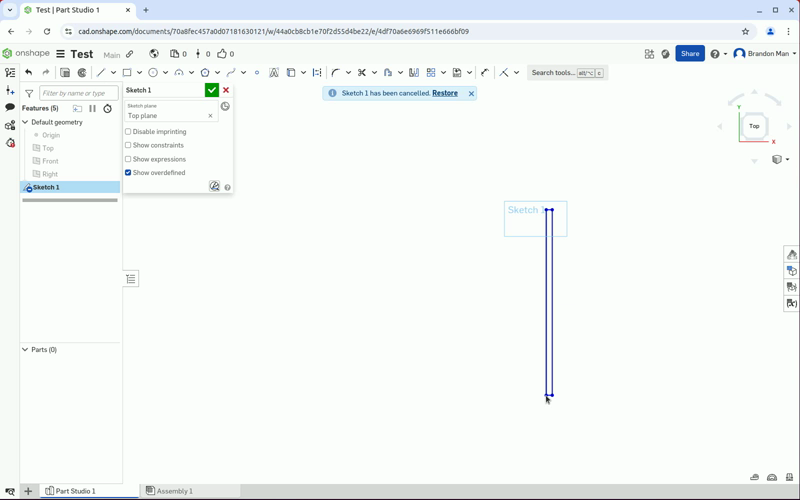
mouse_move(550, 344)
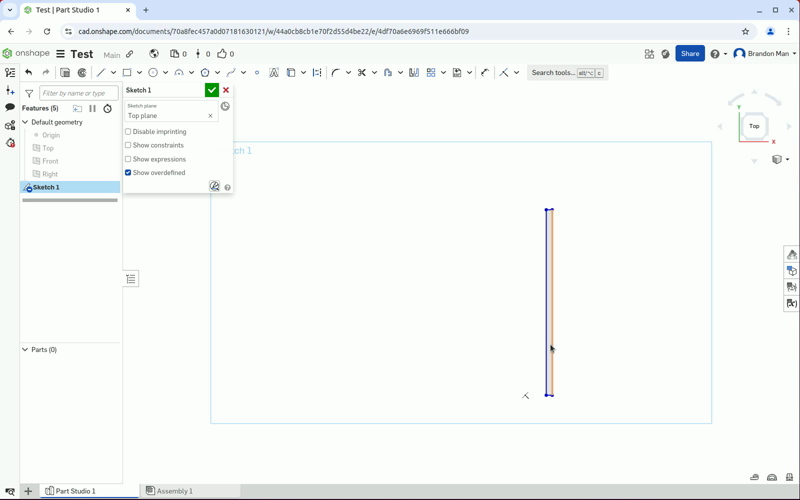
scroll(6)
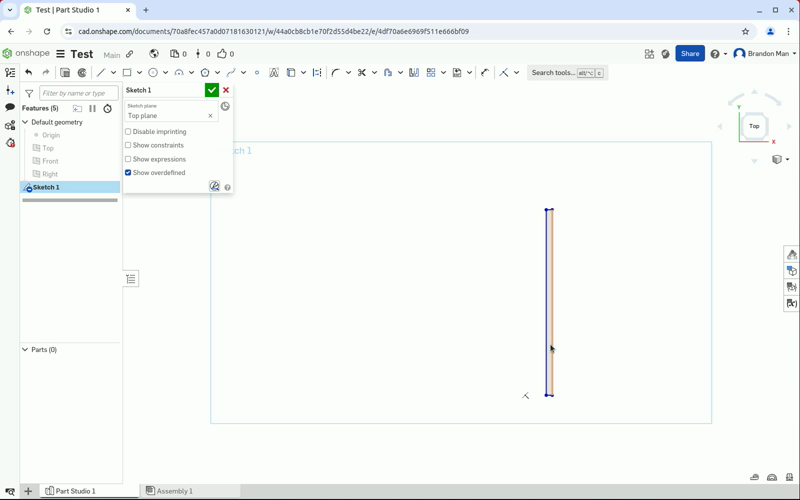
scroll(6)
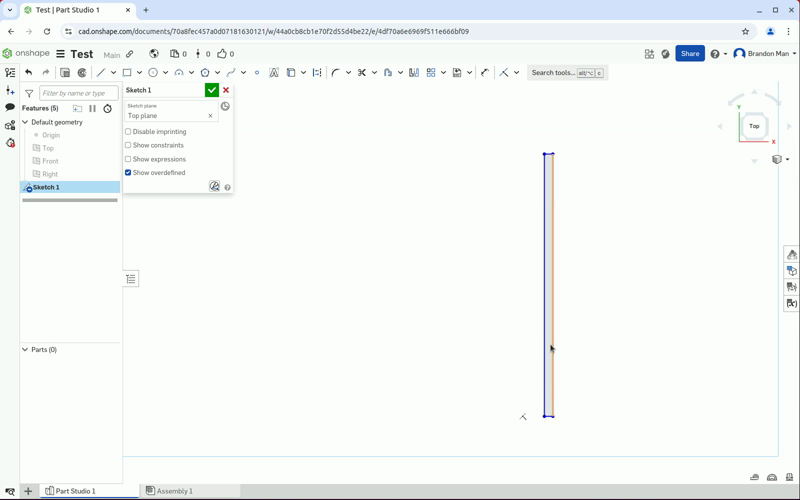
scroll(6)
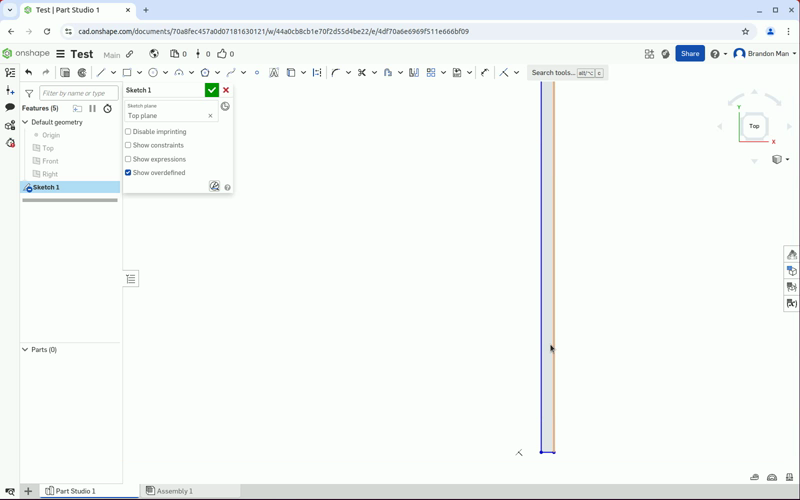
scroll(6)
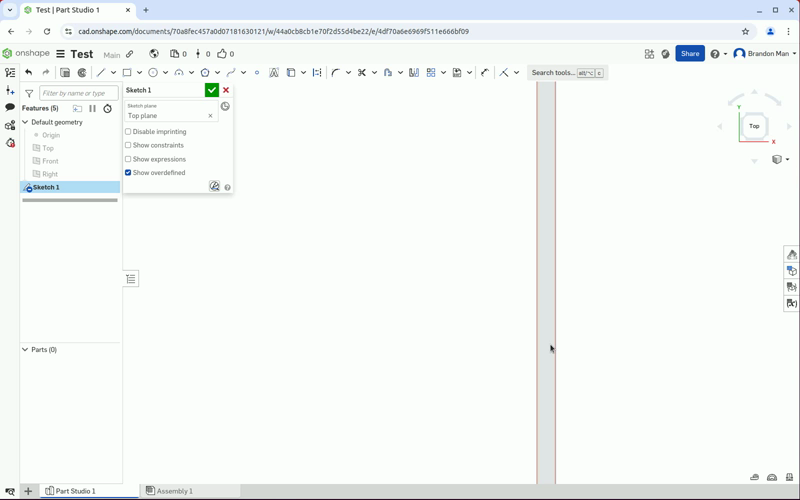
scroll(6)
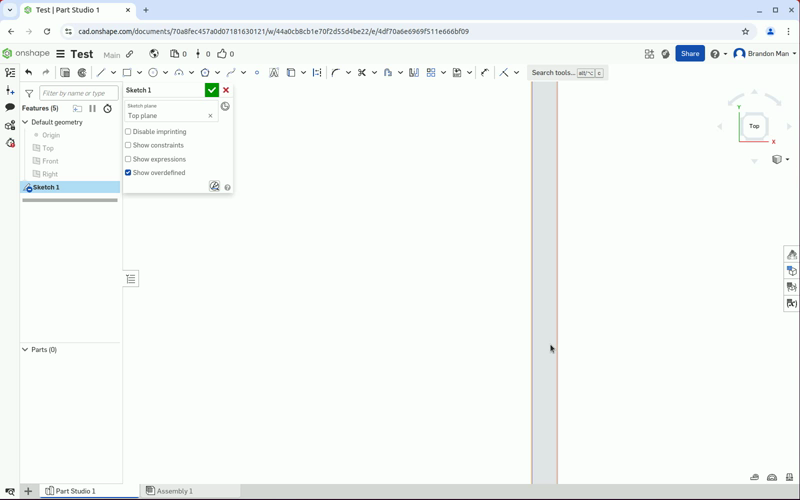
scroll(6)
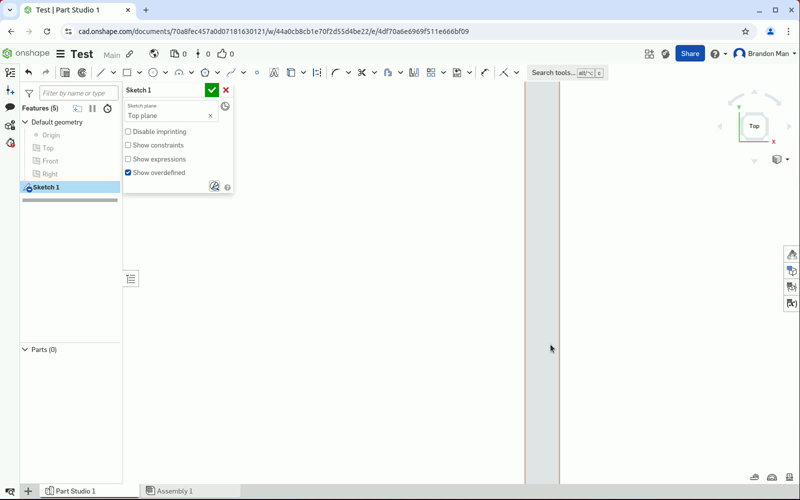
scroll(6)
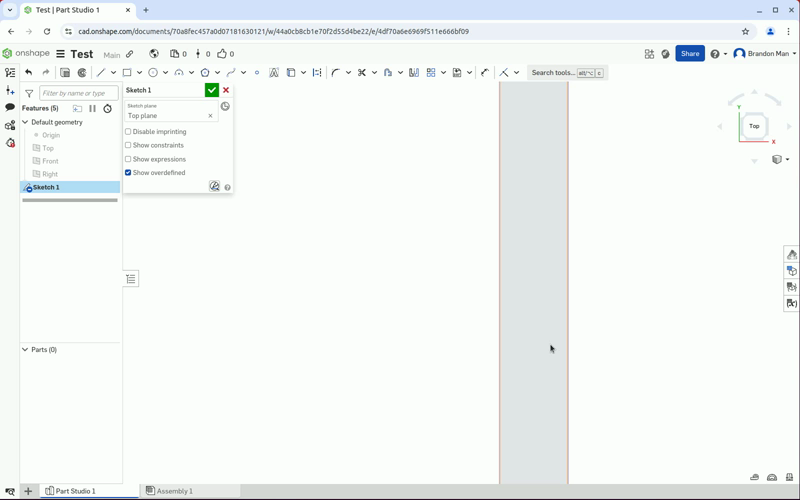
click(550, 344)
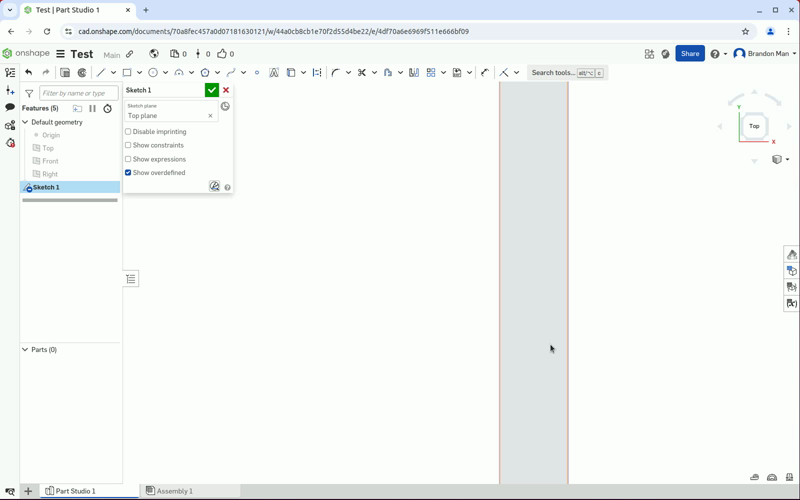
scroll(-6)
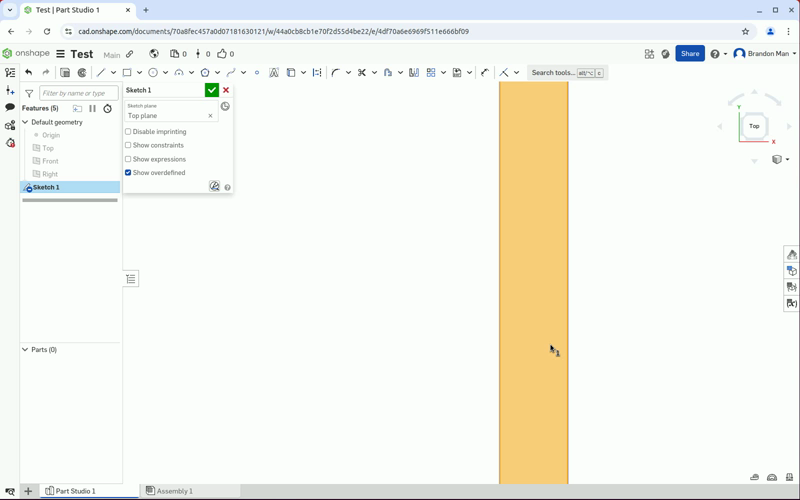
scroll(-6)
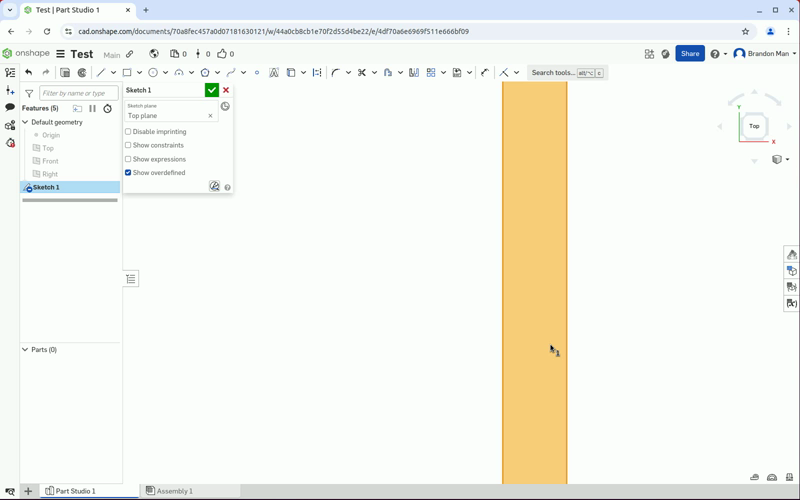
scroll(-6)
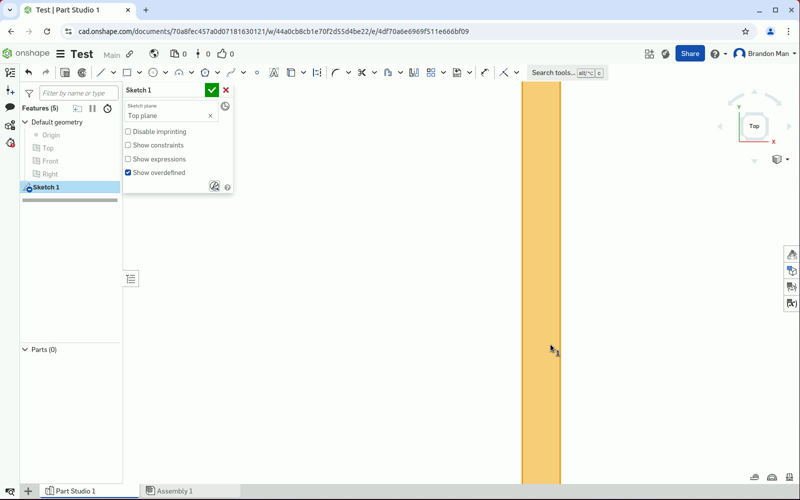
scroll(-6)
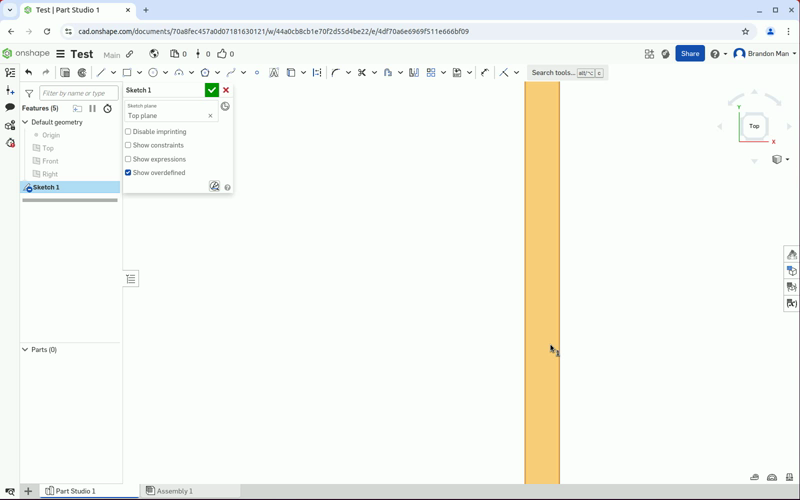
scroll(-6)
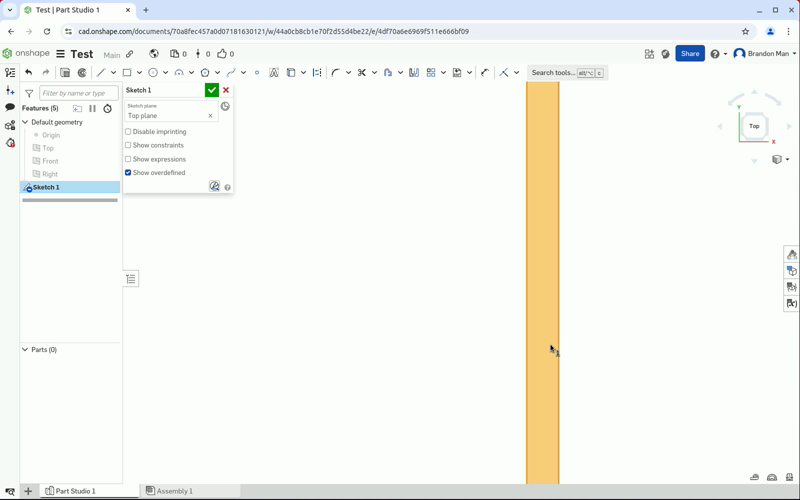
scroll(-6)
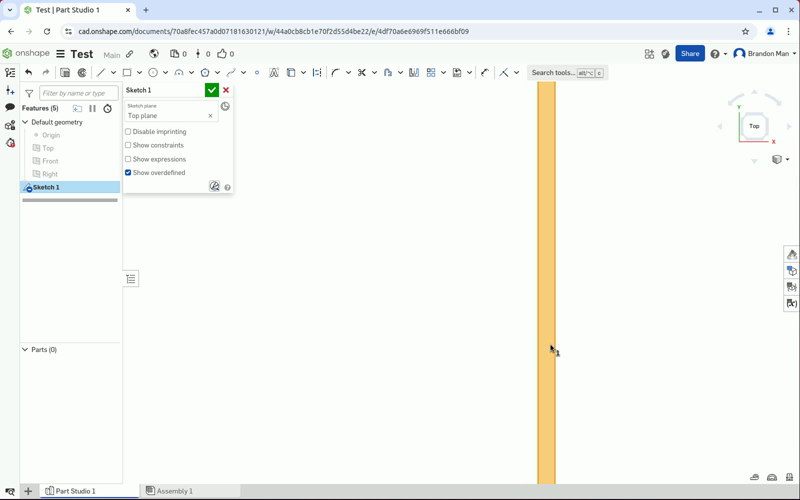
scroll(-6)
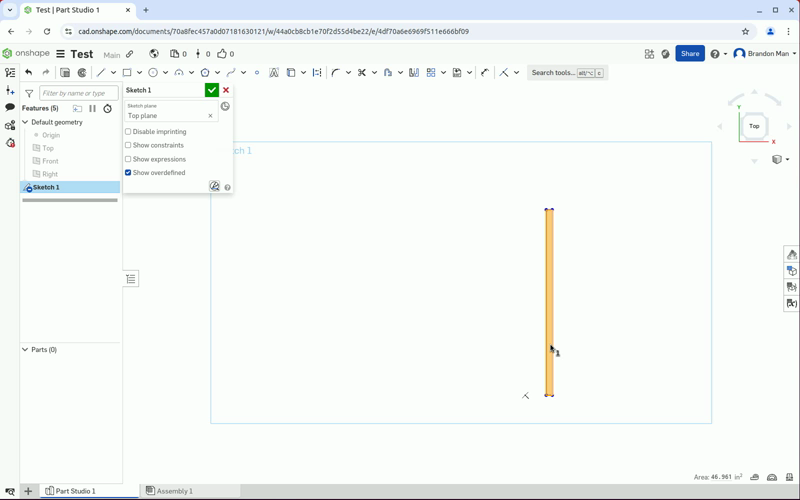
mouse_move(73, 352)
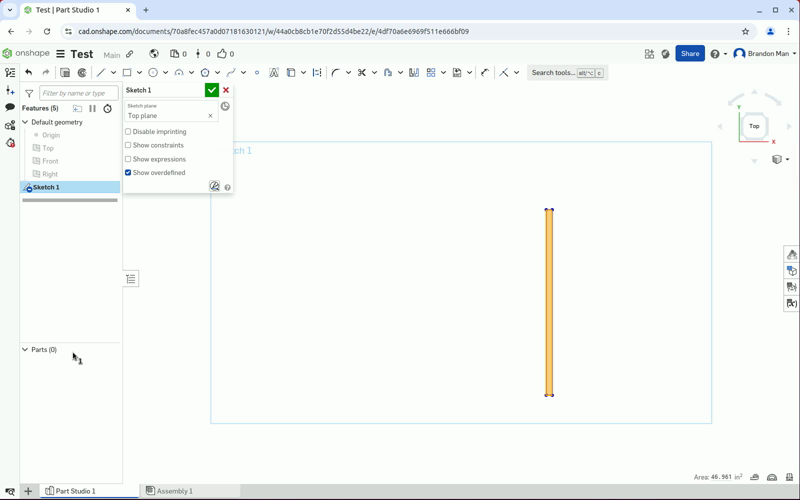
key(shift+y)
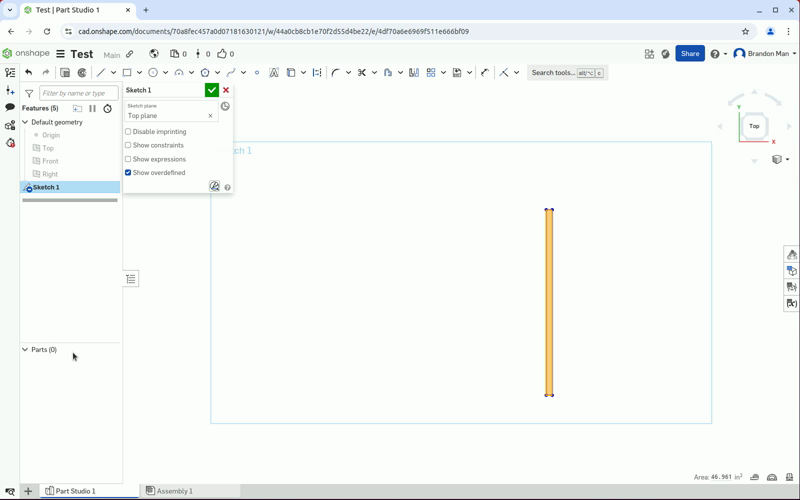
key(shift+e)
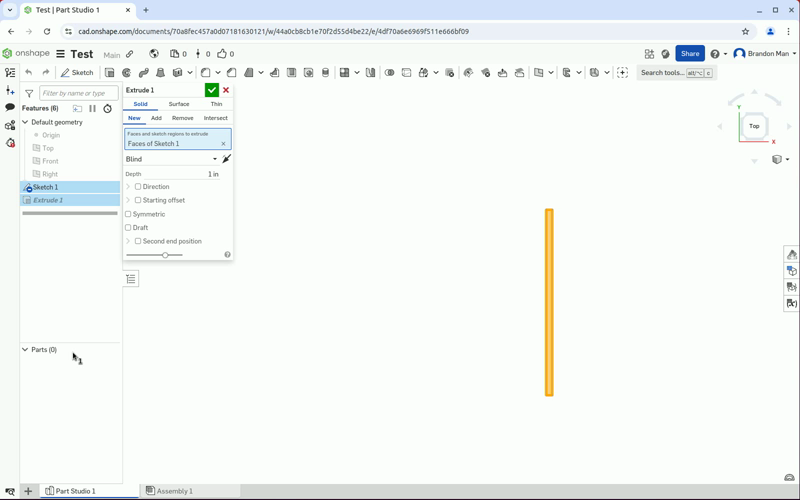
mouse_move(143, 106)
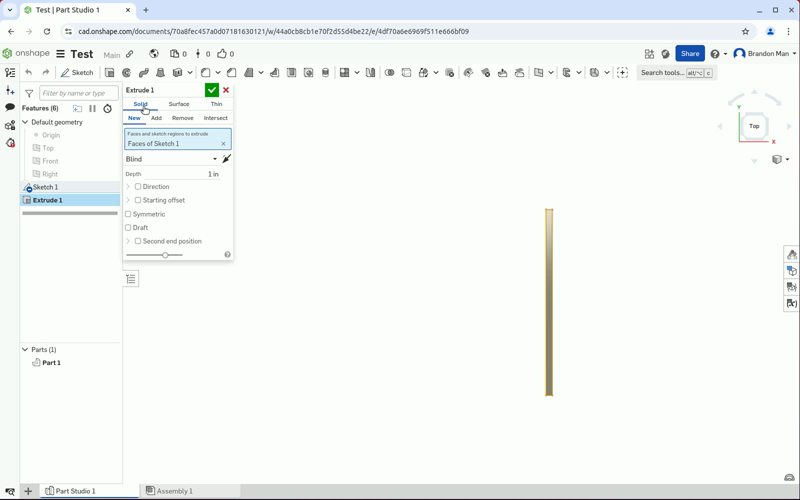
click(143, 106)
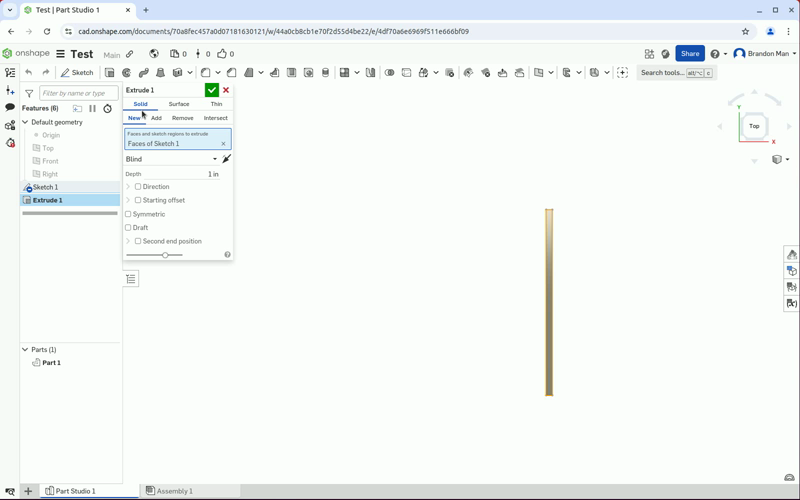
mouse_move(137, 120)
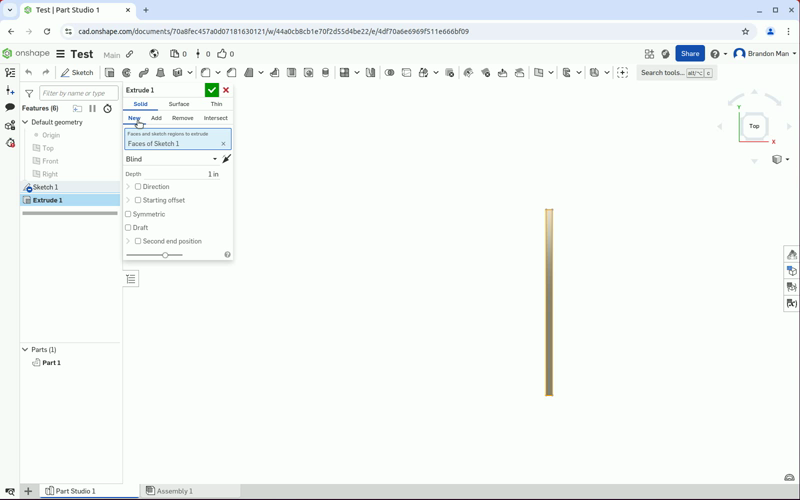
click(137, 120)
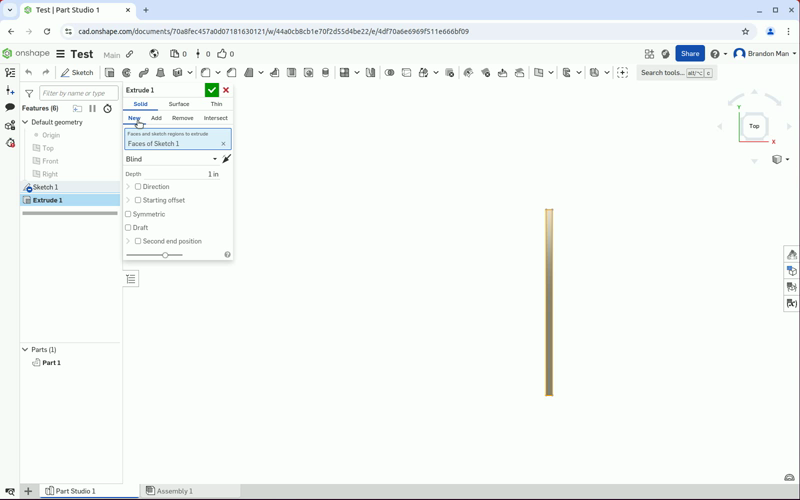
key(tab, 4)
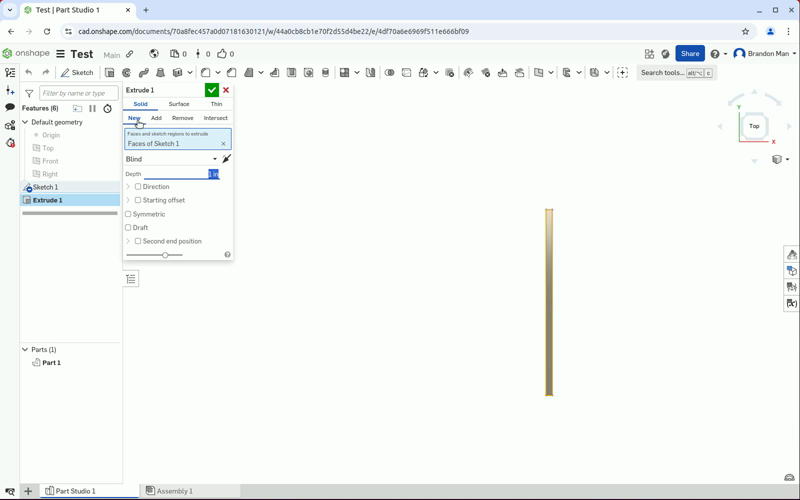
text(3.129)
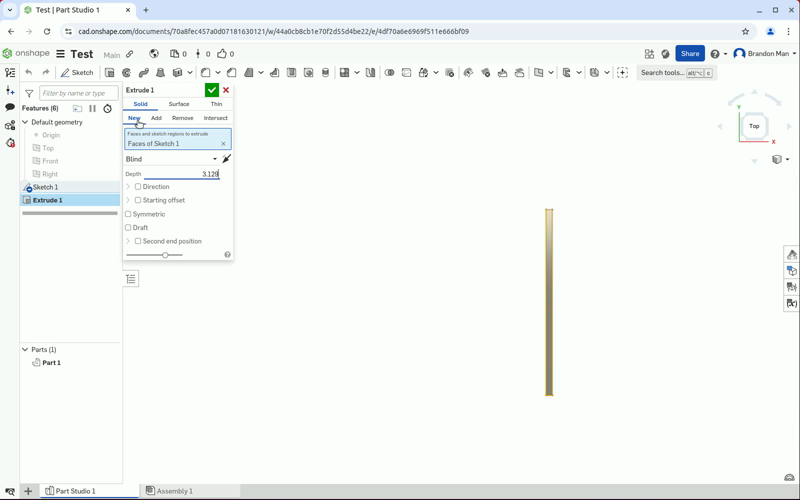
key(enter)
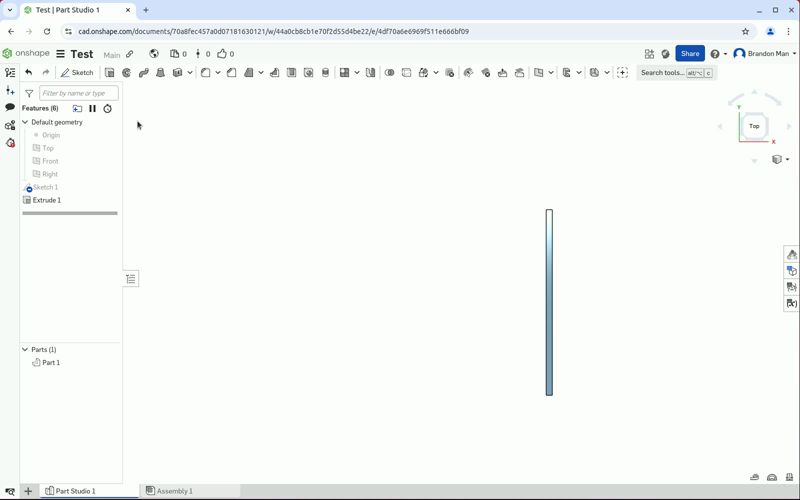
key(shift+h)
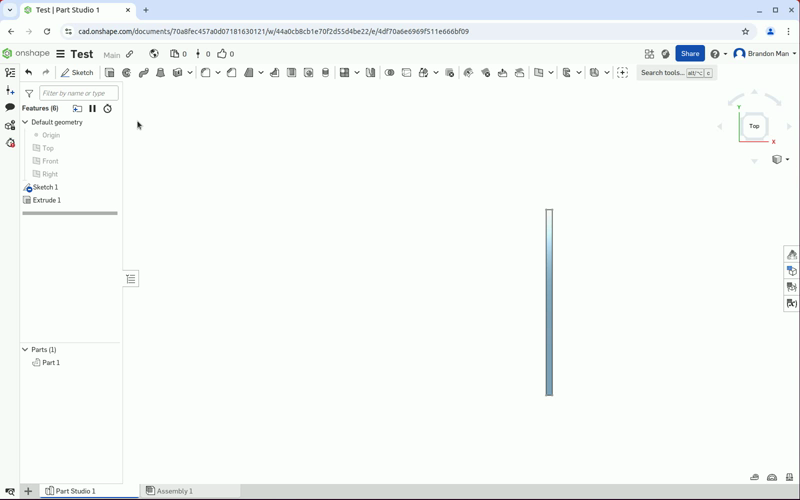
key(shift+h)
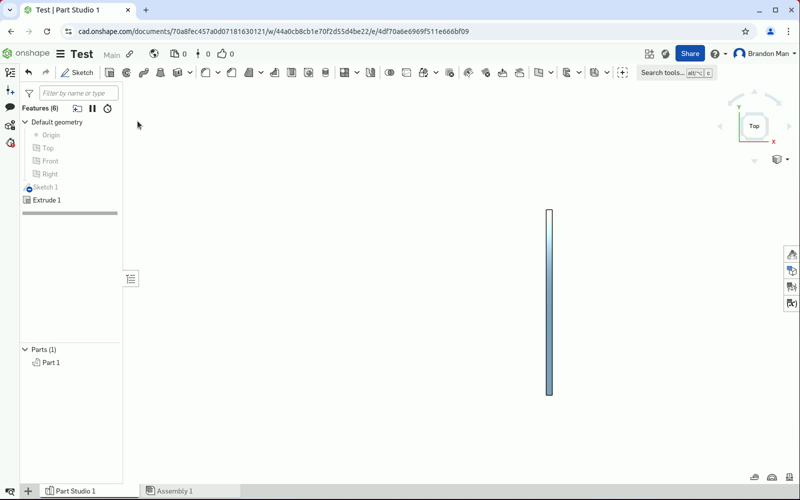
mouse_move(73, 189)
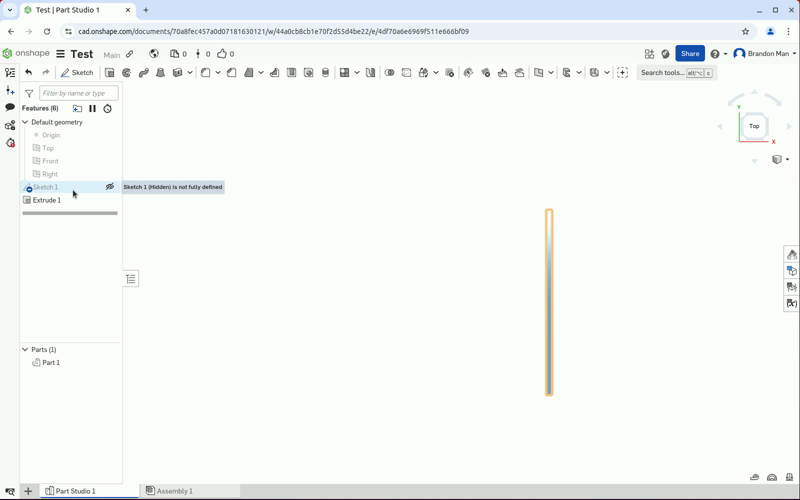
click(73, 189)
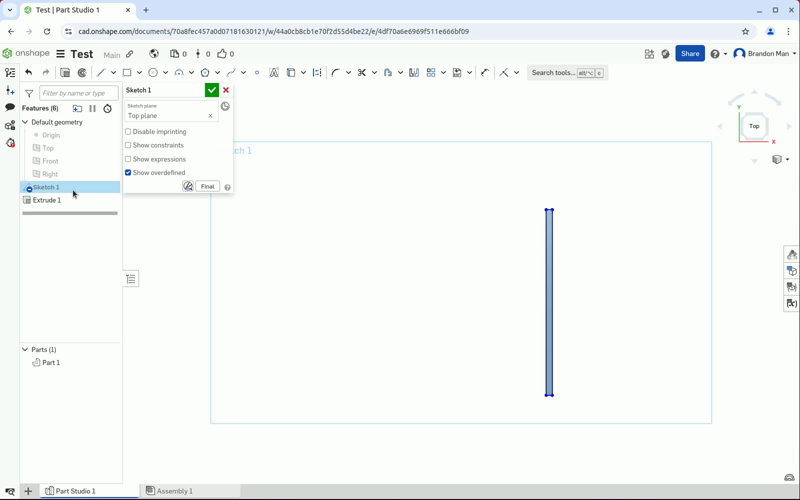
mouse_move(229, 92)
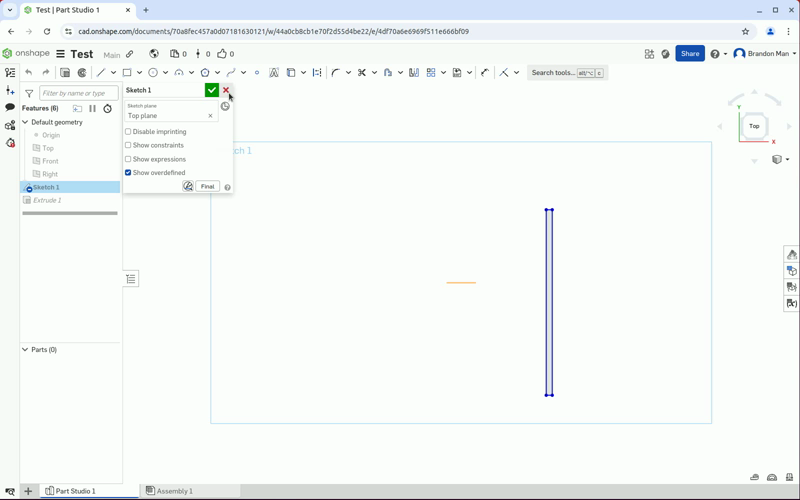
click(229, 92)
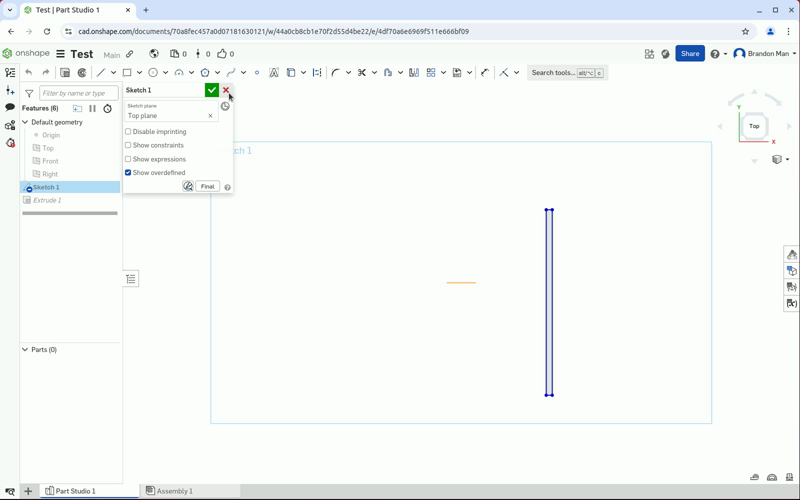
key(shift+s)
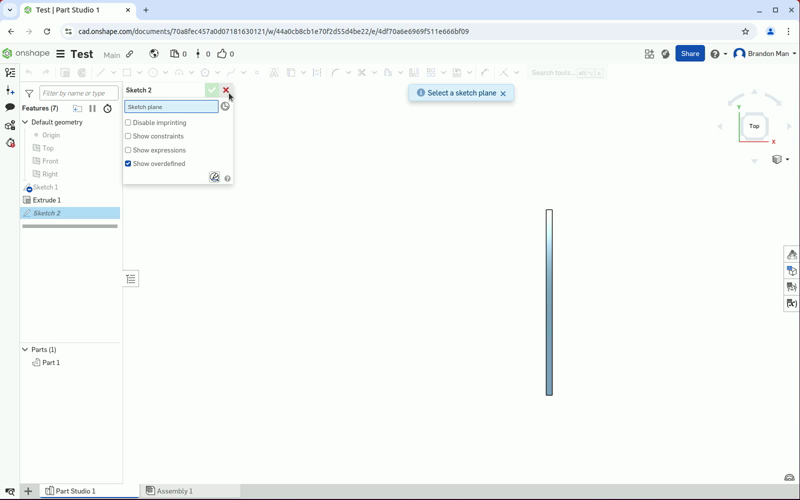
mouse_move(73, 150)
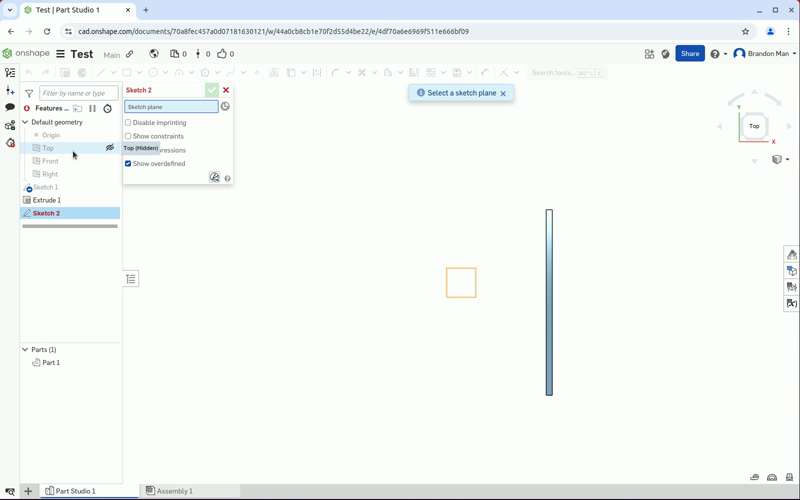
click(73, 150)
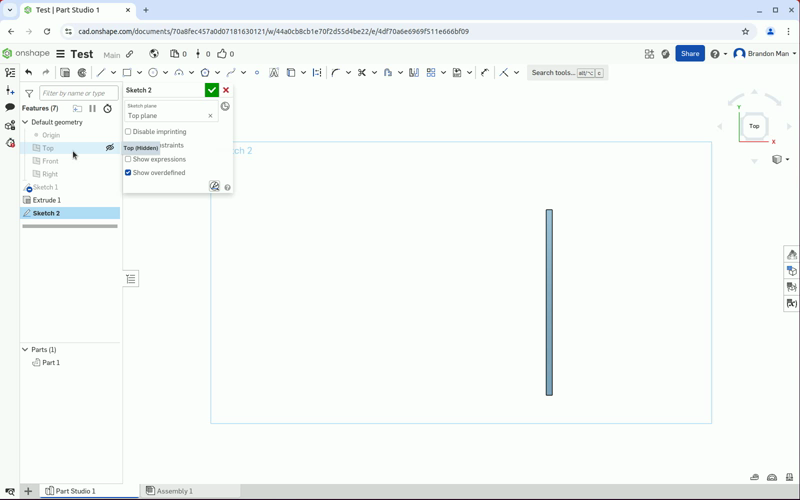
mouse_move(73, 352)
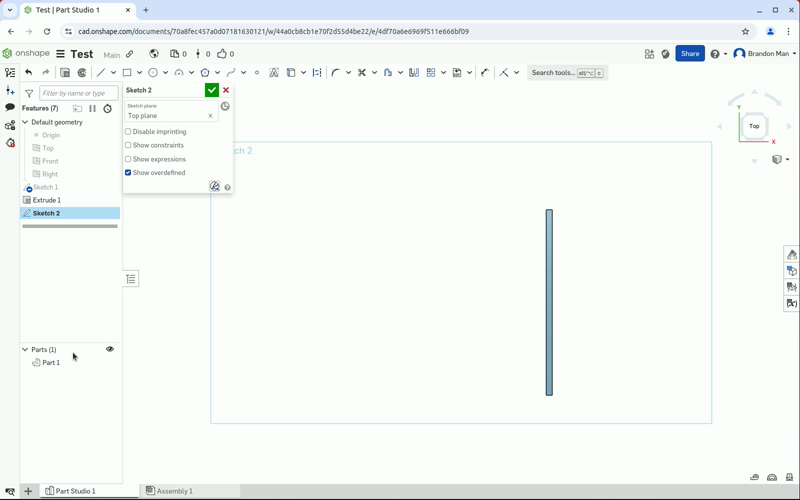
key(y)
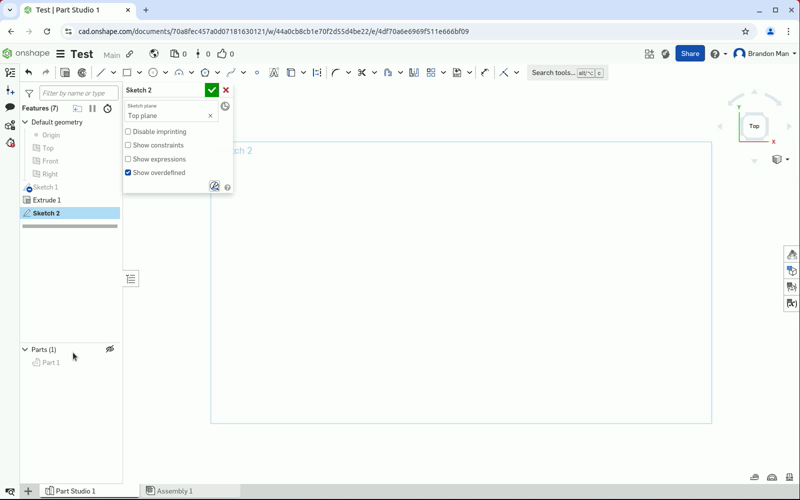
key(l)
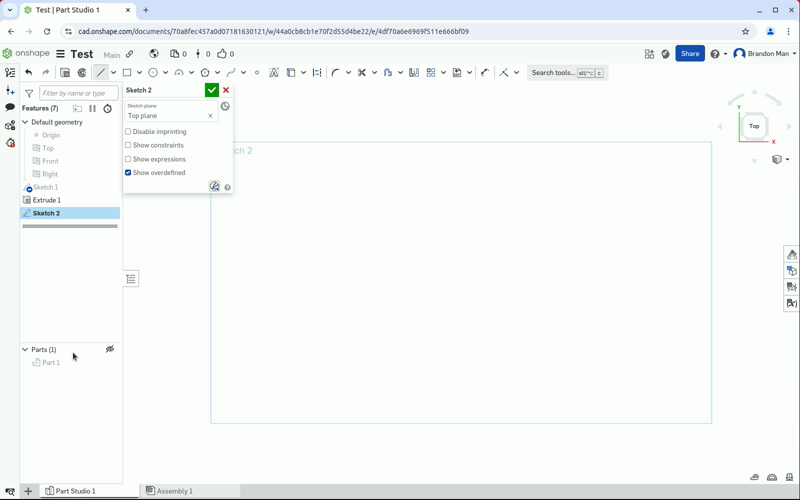
key_down(shift)
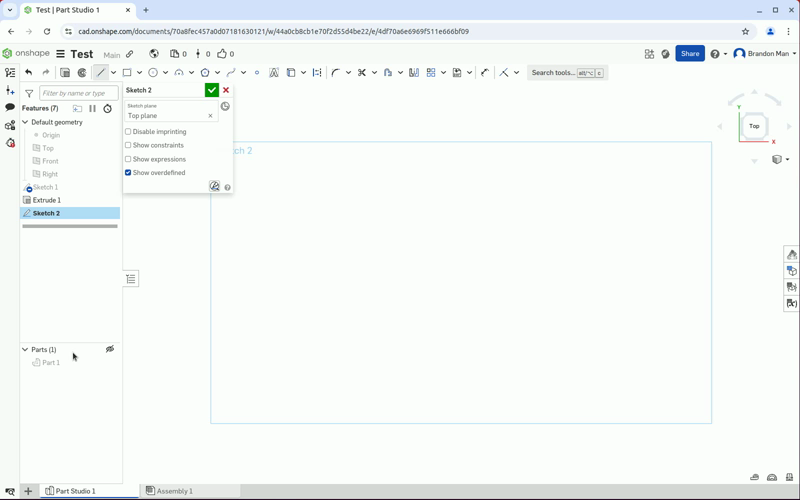
mouse_move(368, 395)
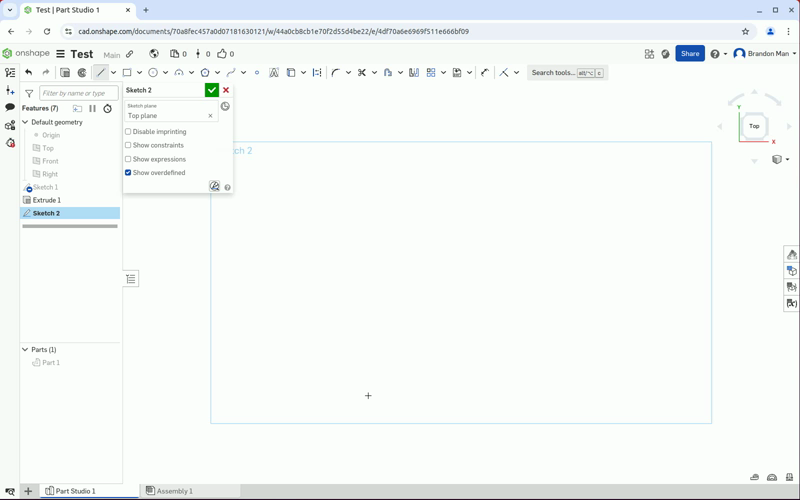
click(368, 395)
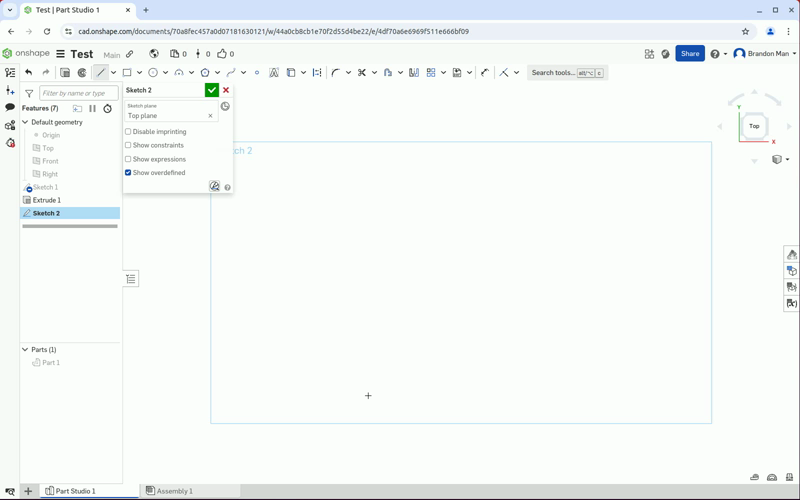
key_up(shift)
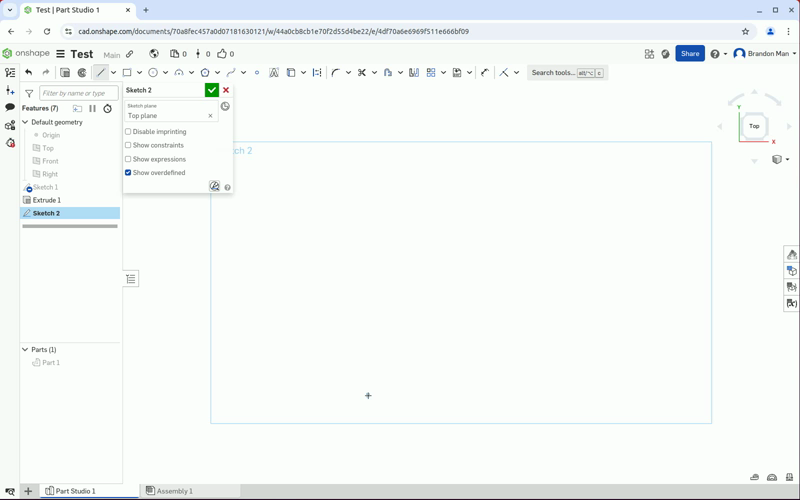
key_down(shift)
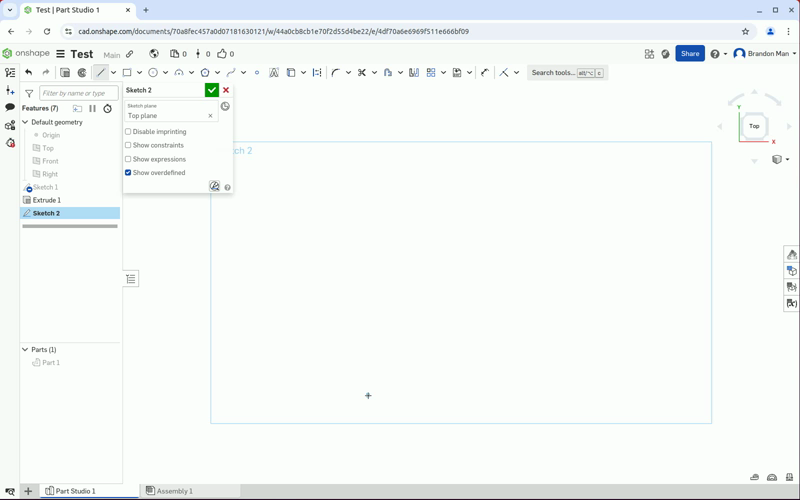
mouse_move(398, 395)
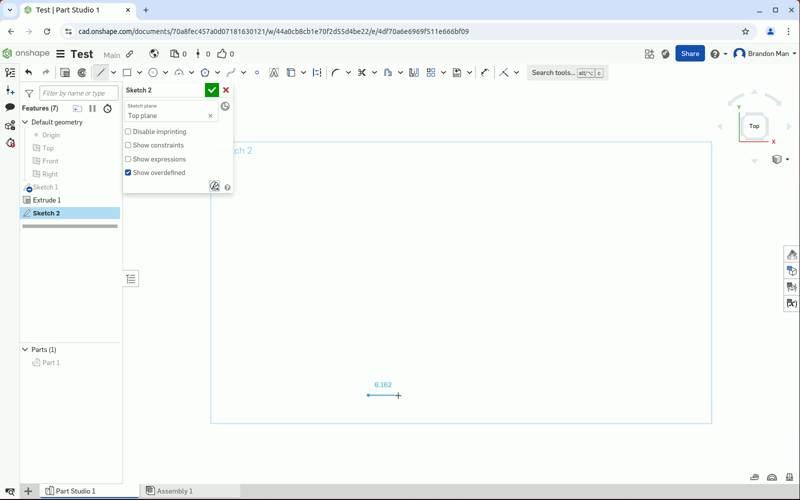
mouse_move(374, 395)
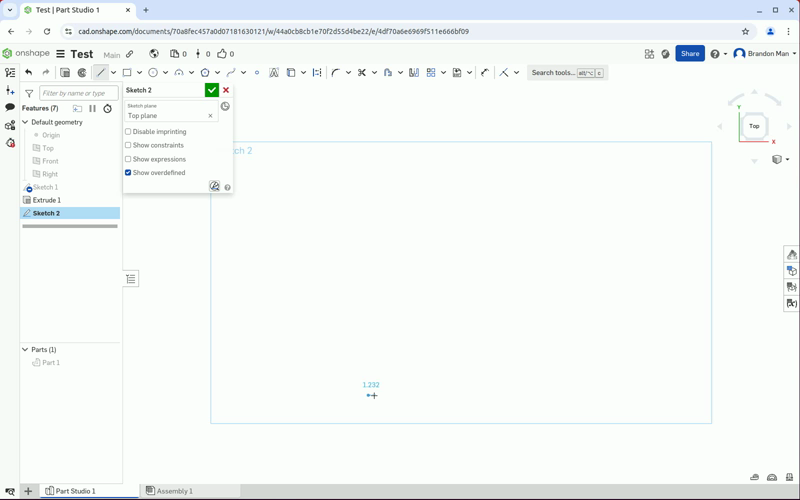
scroll(6)
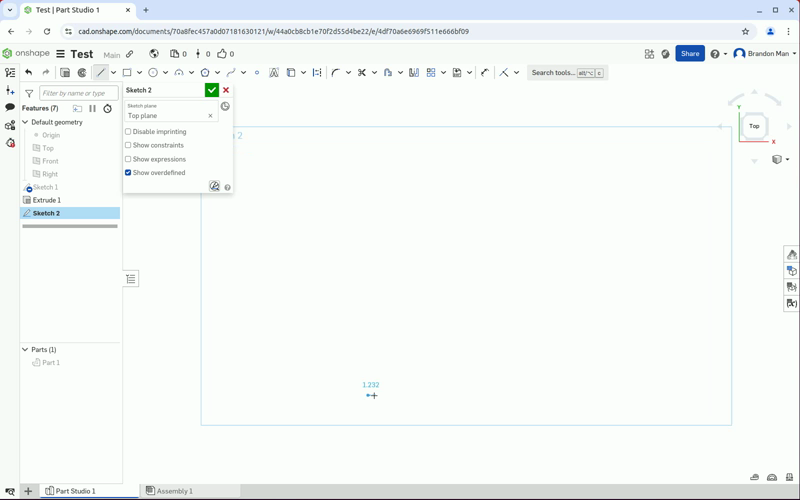
scroll(6)
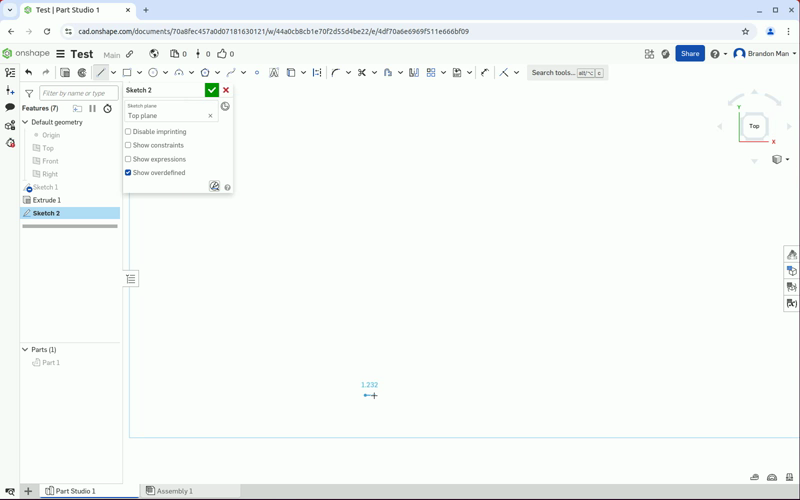
scroll(6)
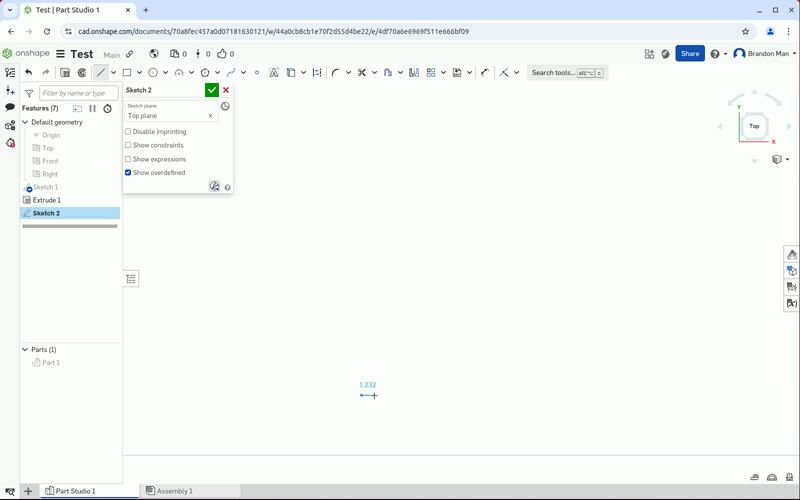
scroll(6)
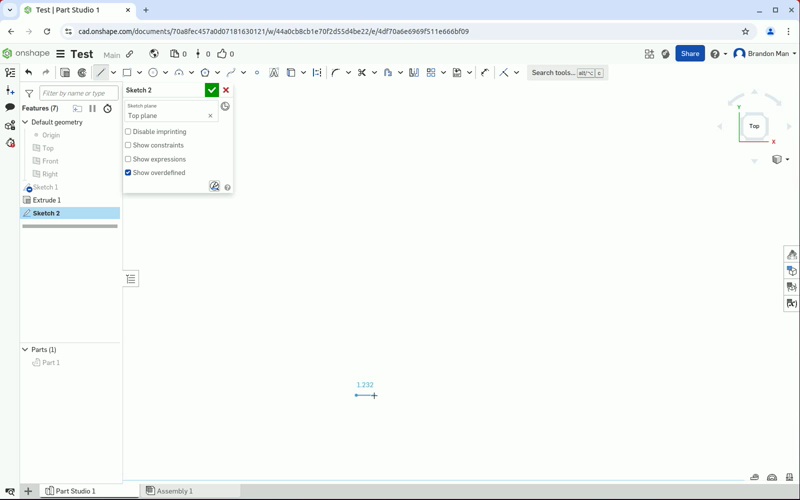
scroll(6)
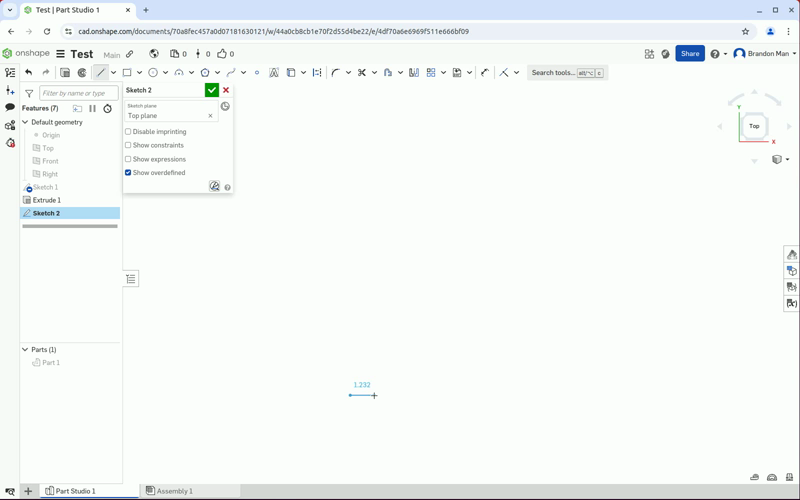
scroll(6)
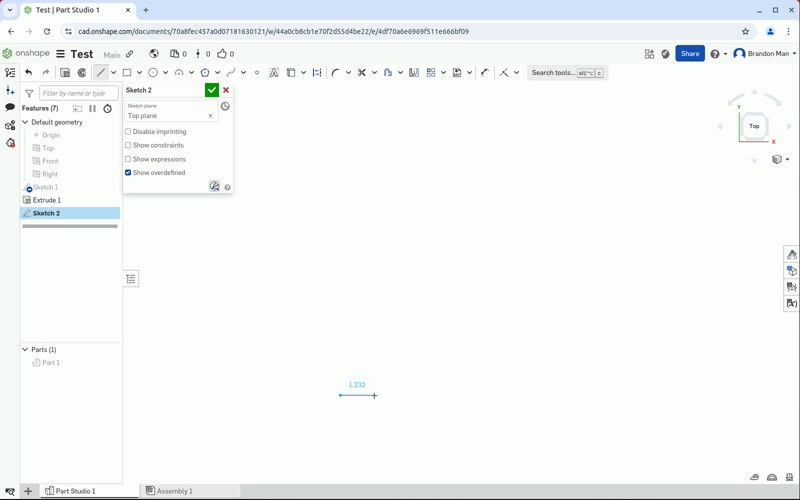
scroll(6)
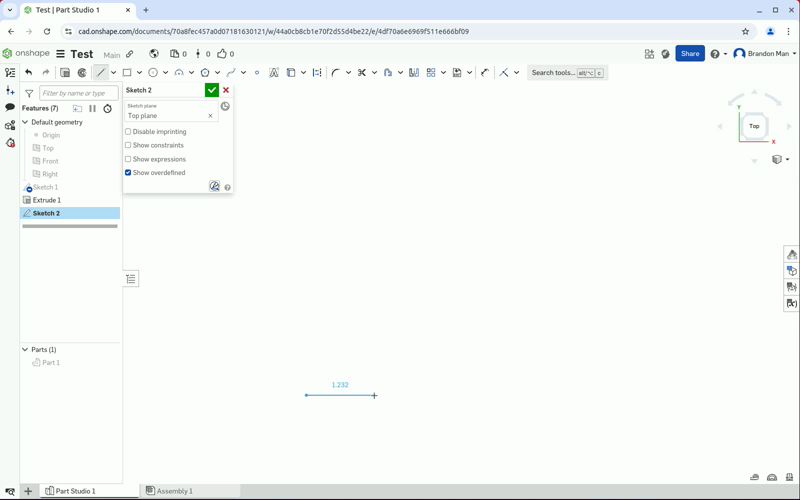
click(374, 395)
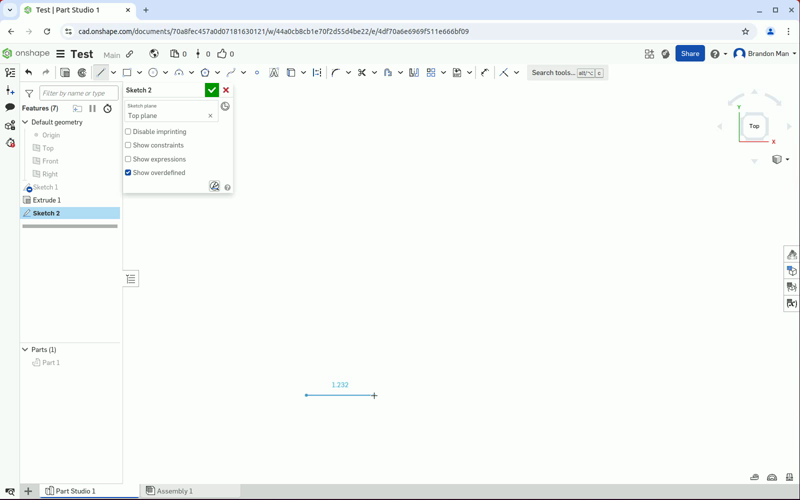
scroll(-6)
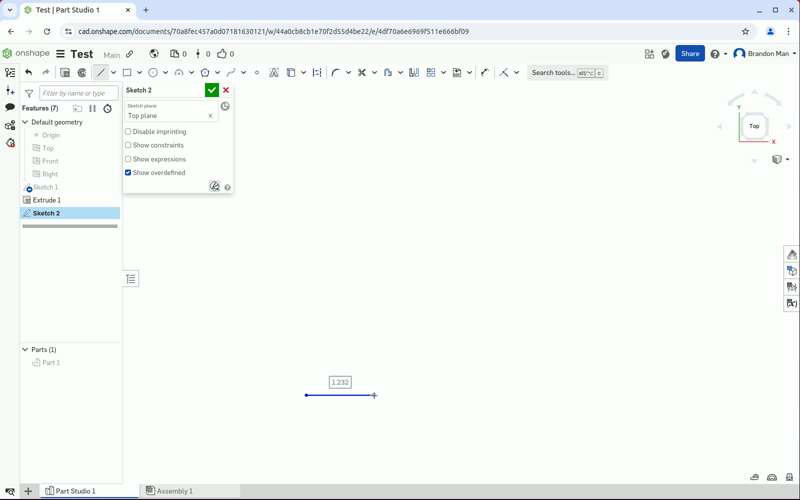
scroll(-6)
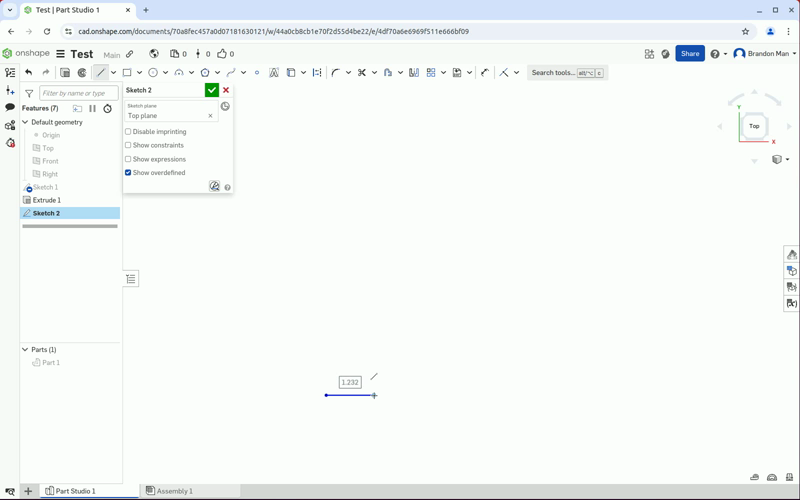
scroll(-6)
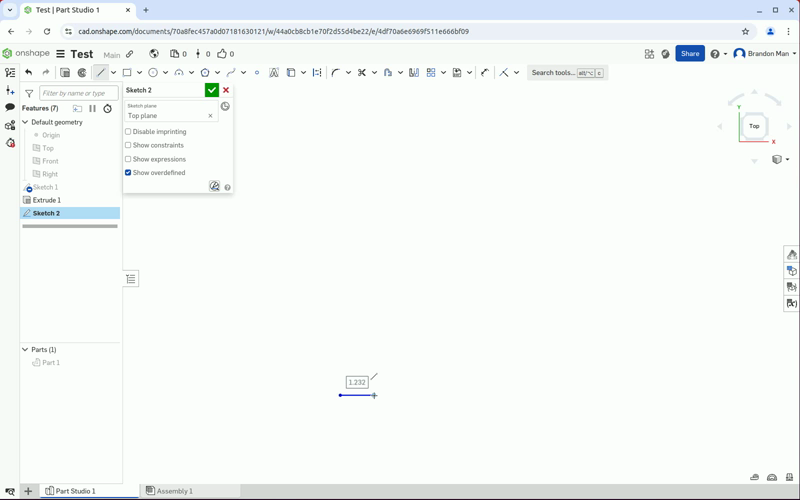
scroll(-6)
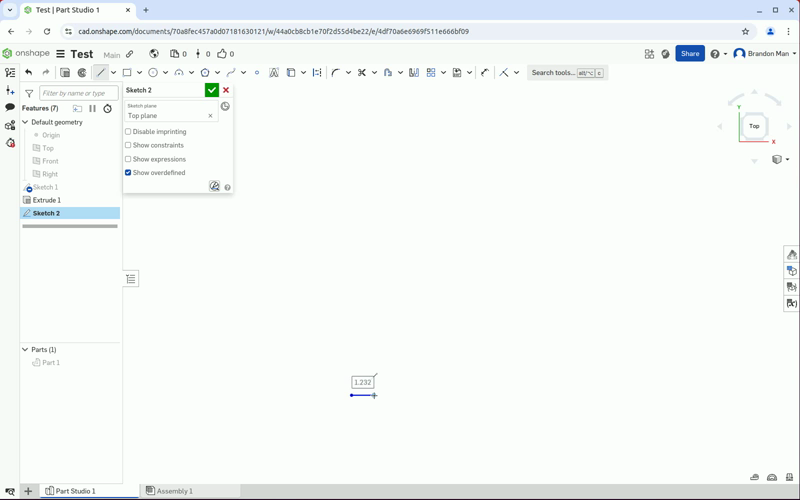
scroll(-6)
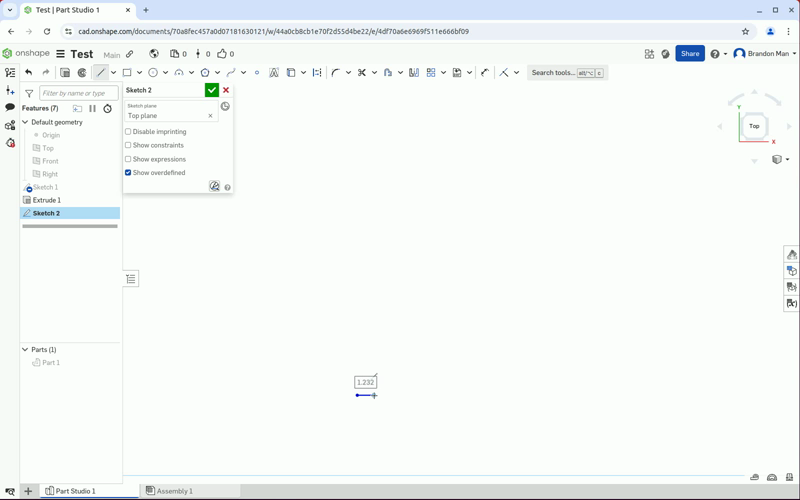
scroll(-6)
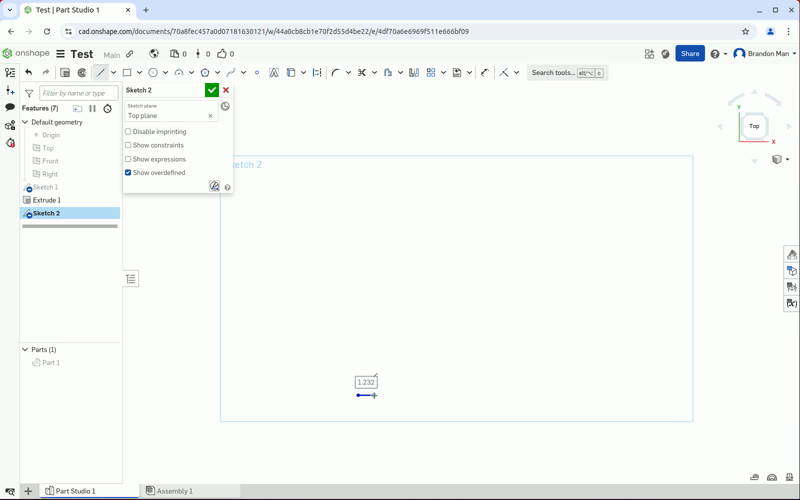
scroll(-6)
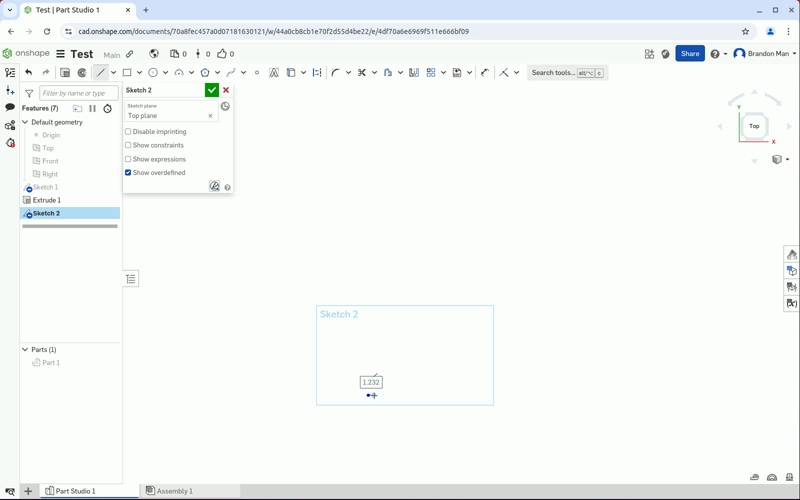
key_up(shift)
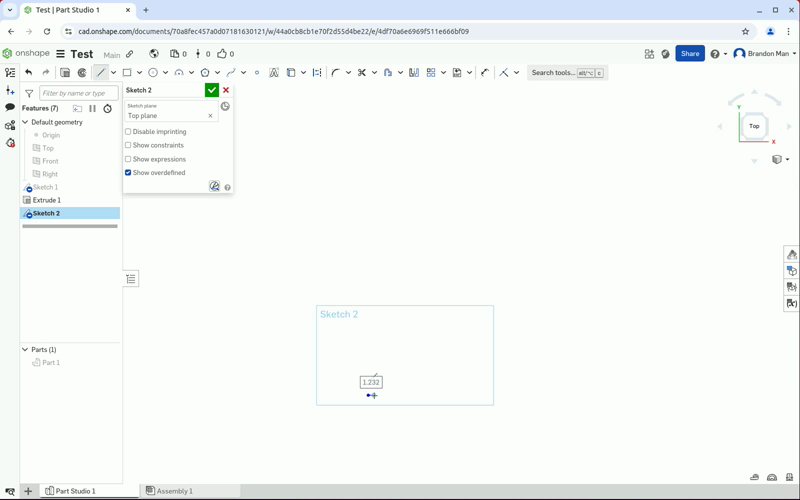
key_down(shift)
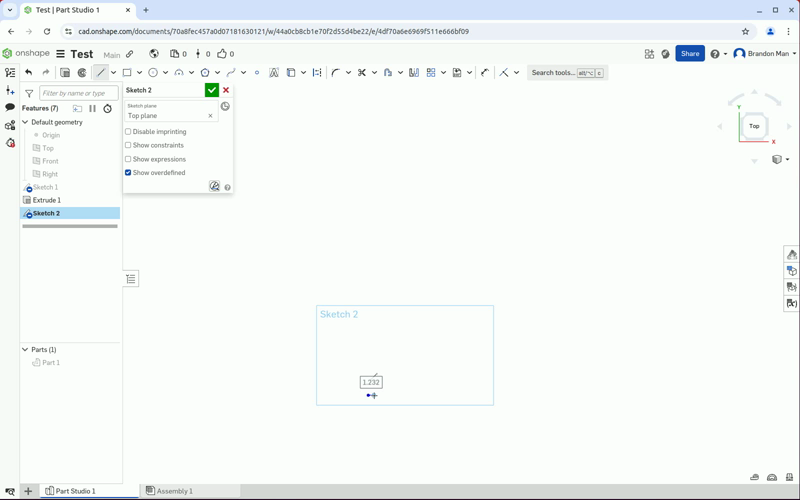
mouse_move(374, 209)
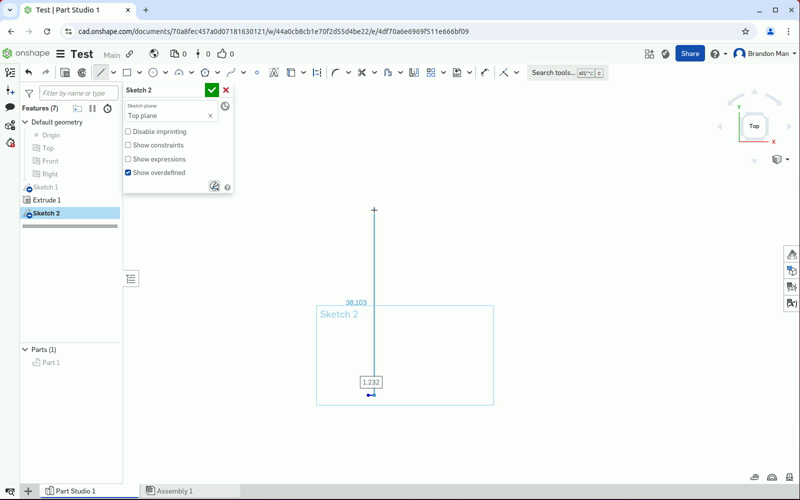
click(374, 209)
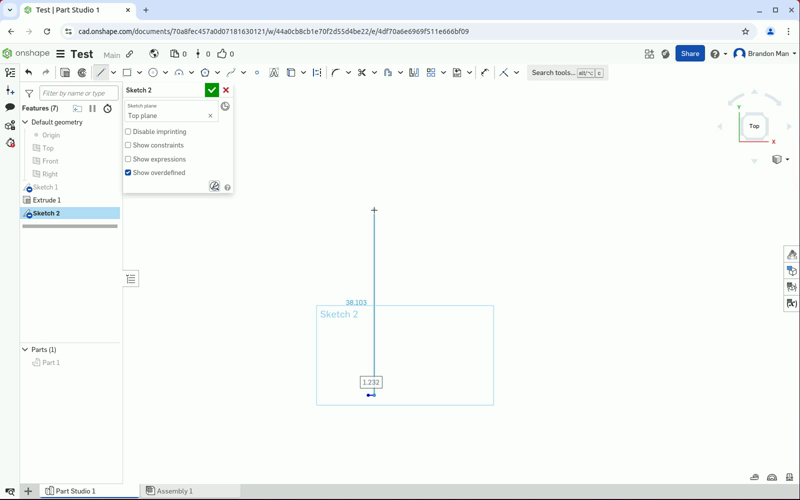
key_up(shift)
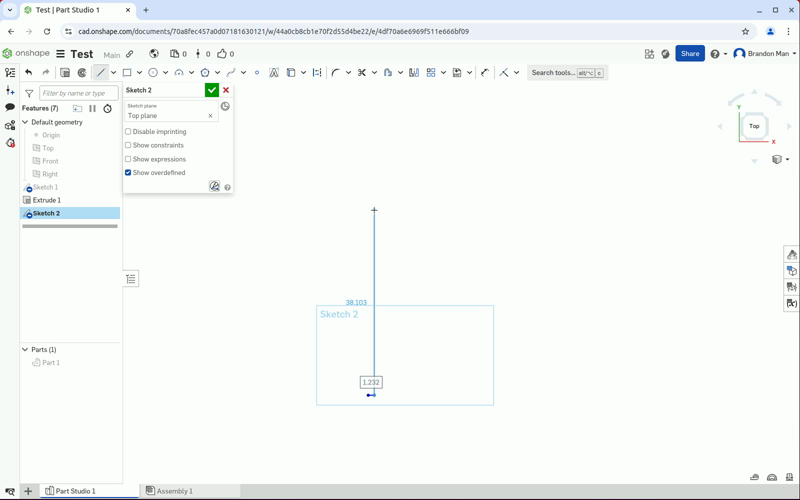
key_down(shift)
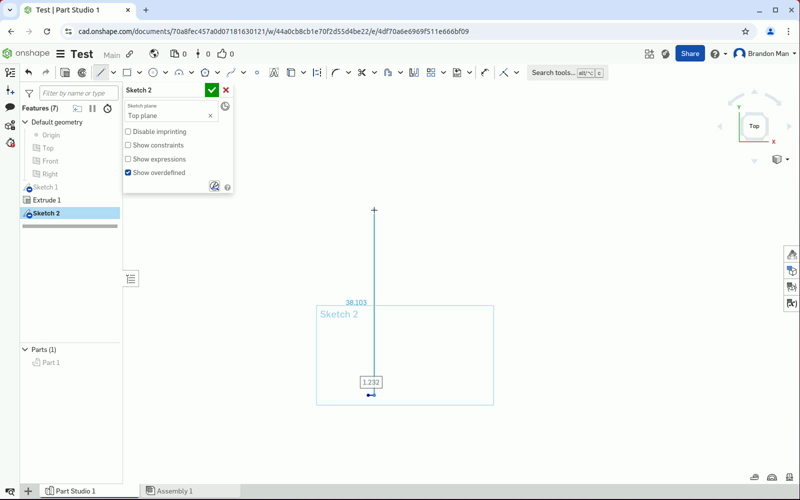
mouse_move(404, 209)
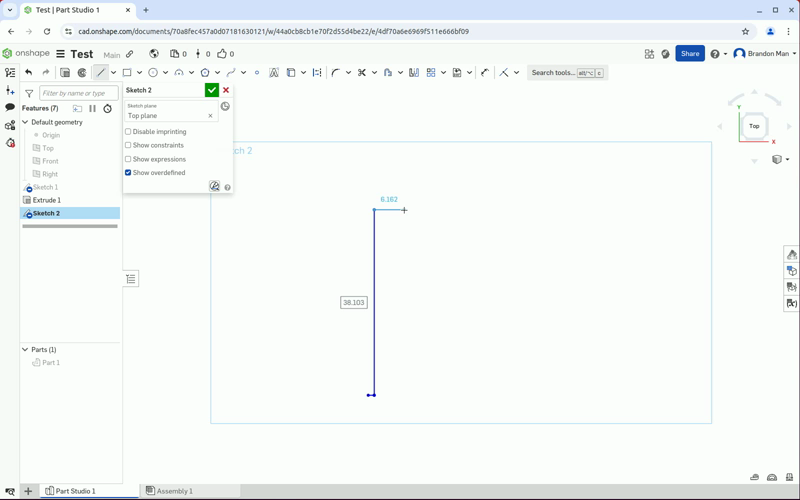
mouse_move(368, 209)
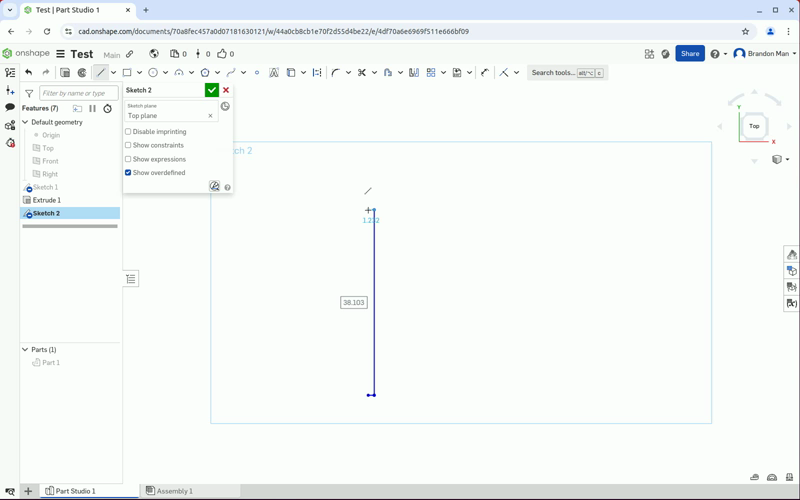
scroll(6)
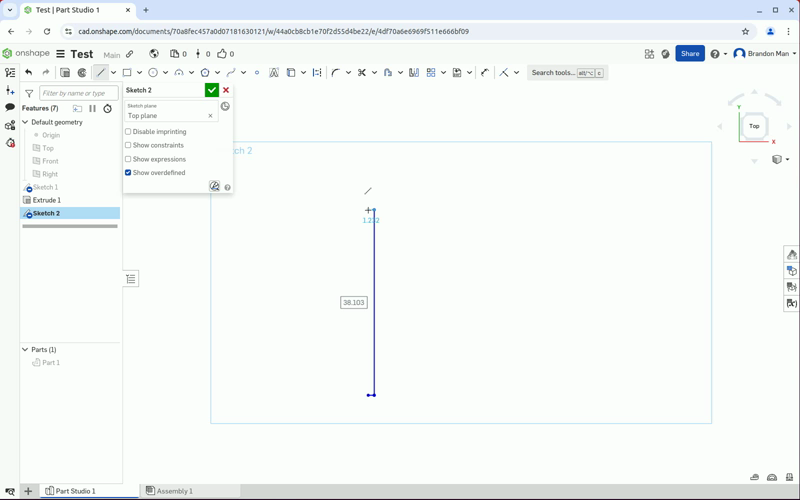
scroll(6)
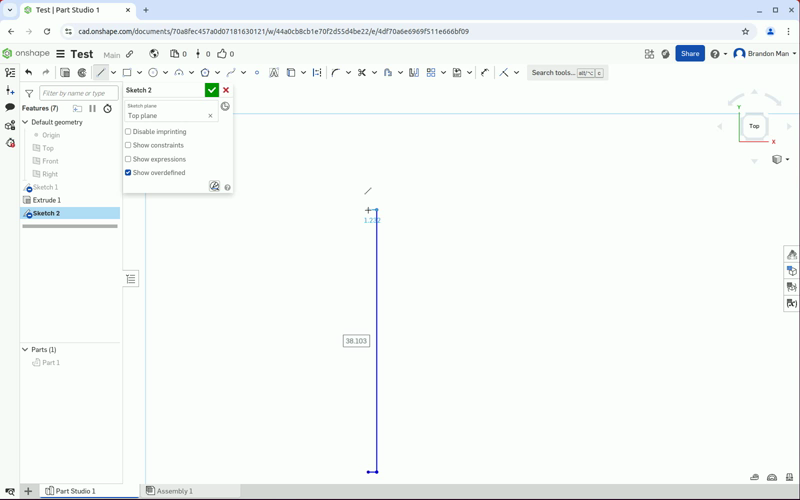
scroll(6)
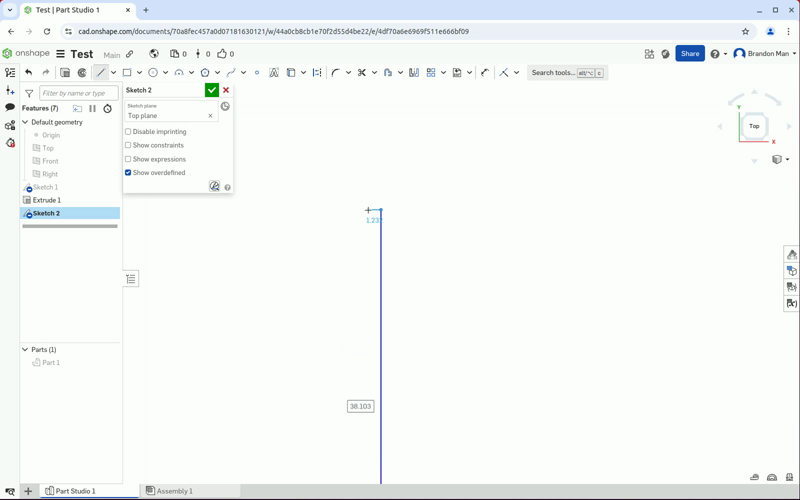
scroll(6)
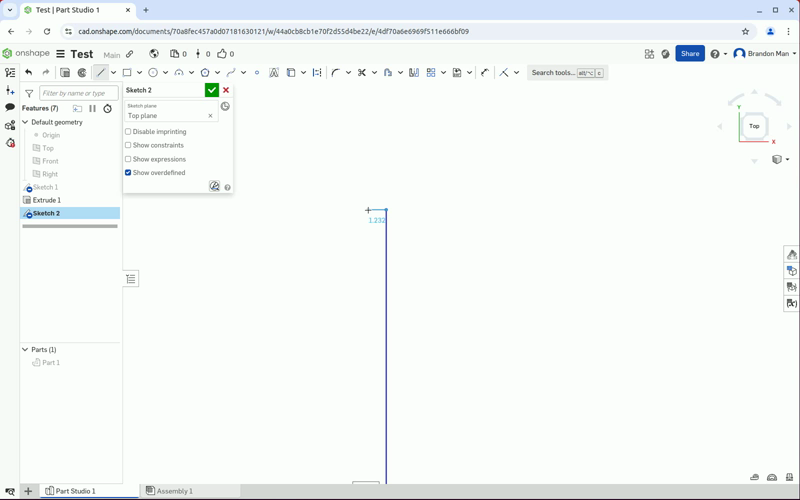
scroll(6)
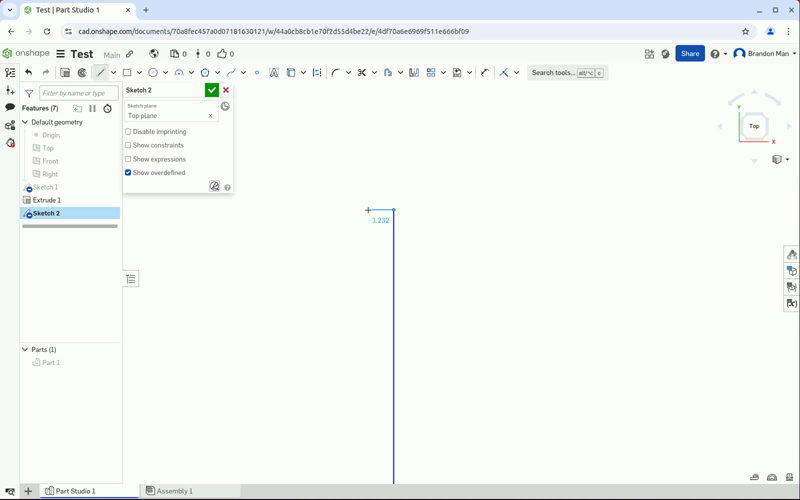
scroll(6)
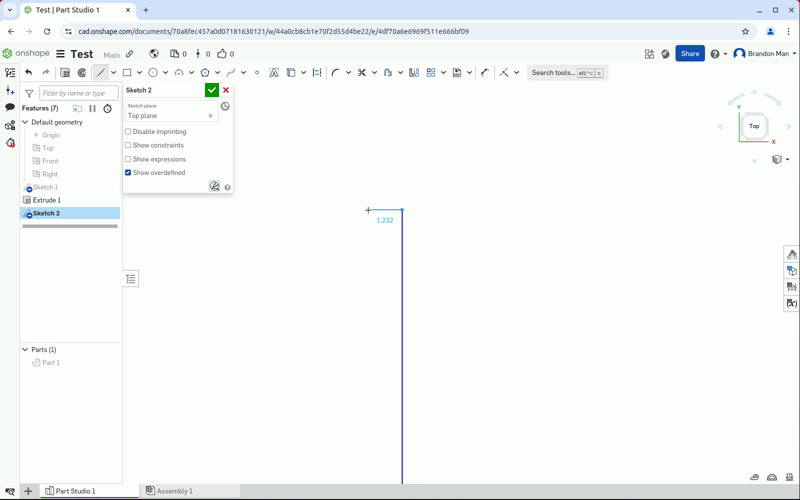
scroll(6)
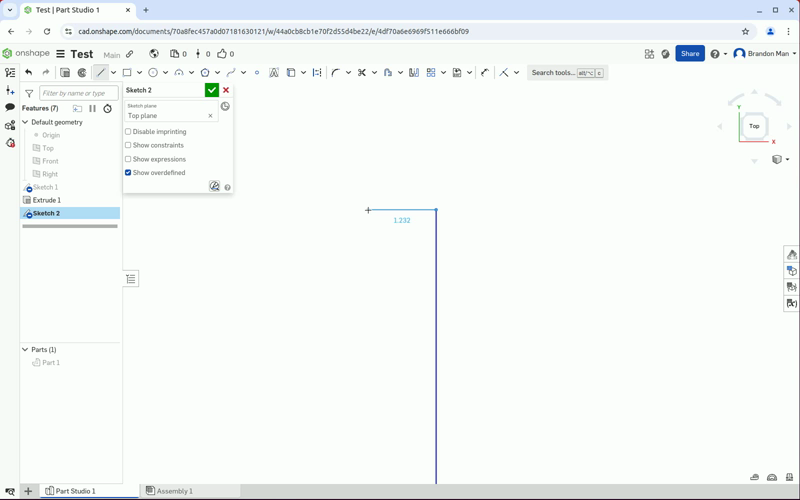
click(368, 209)
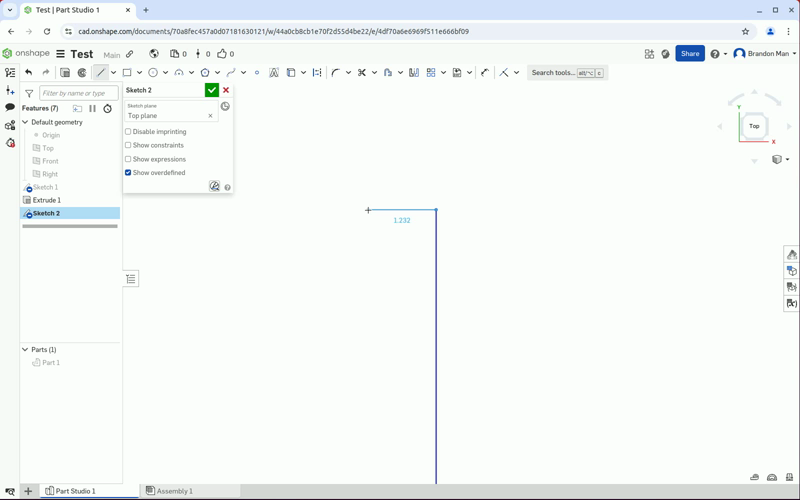
scroll(-6)
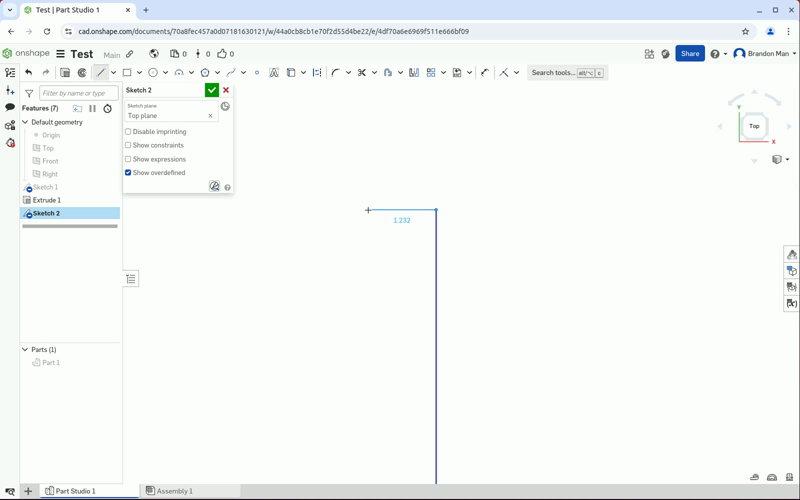
scroll(-6)
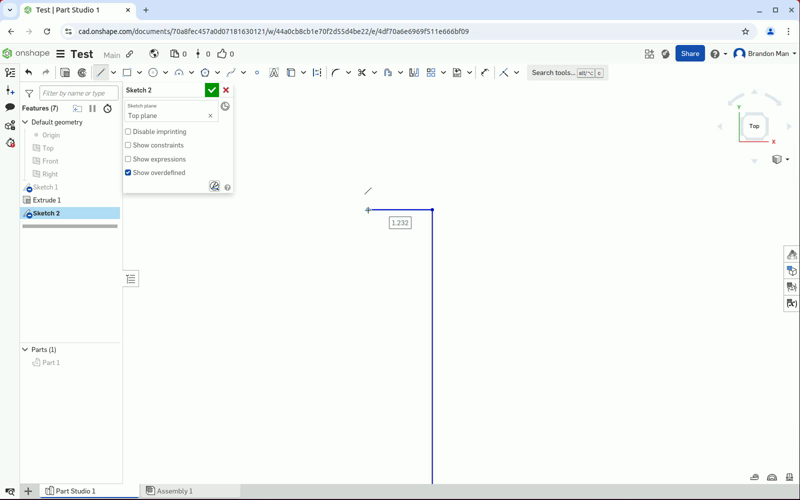
scroll(-6)
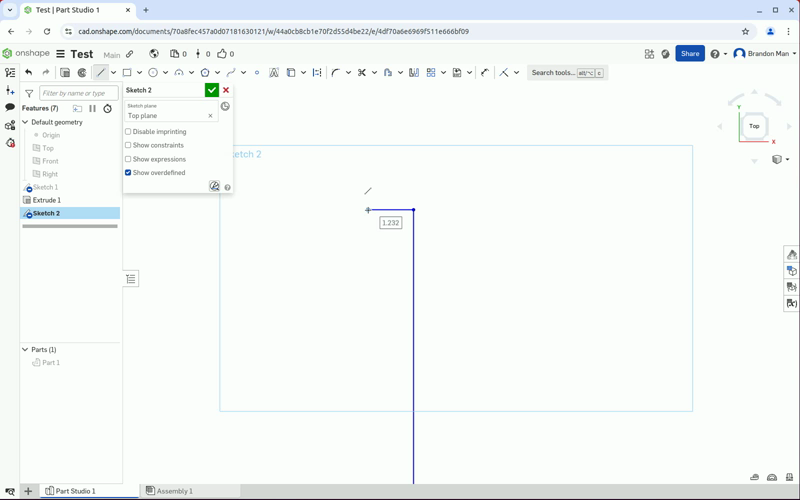
scroll(-6)
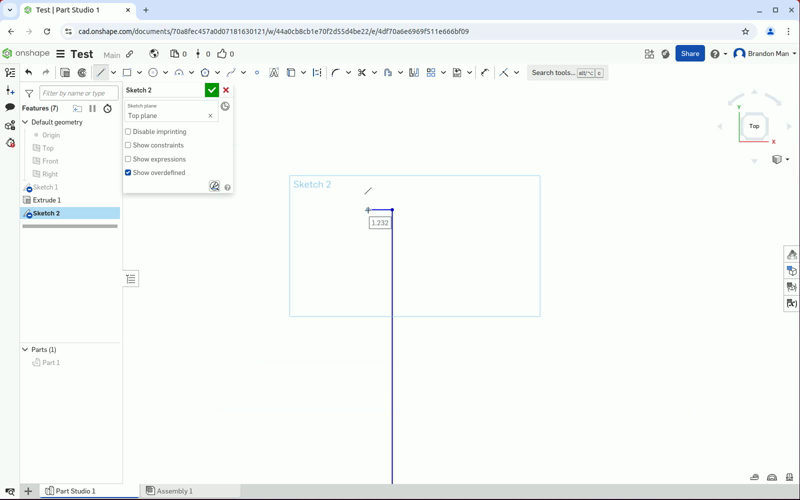
scroll(-6)
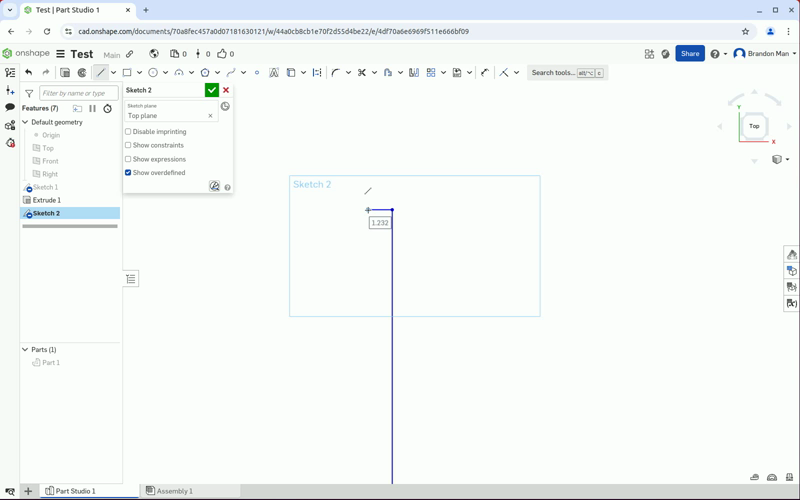
scroll(-6)
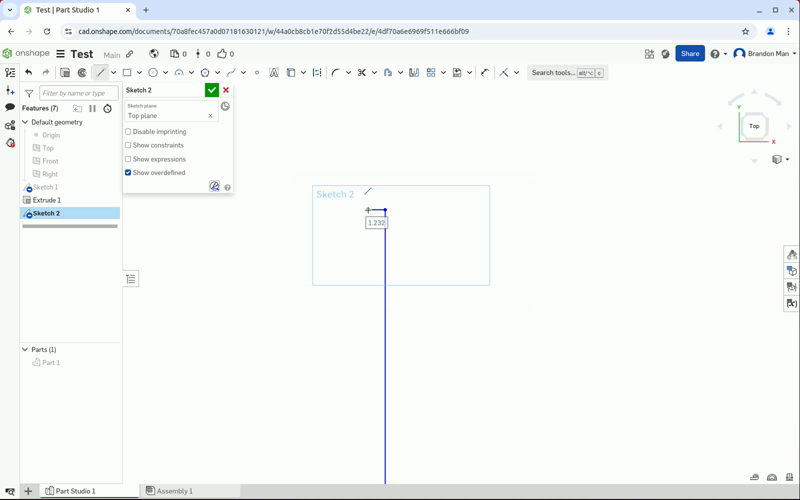
scroll(-6)
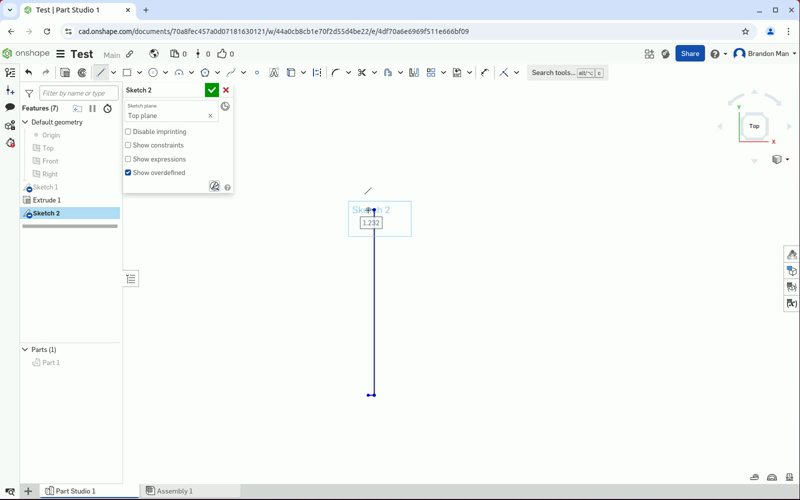
key_up(shift)
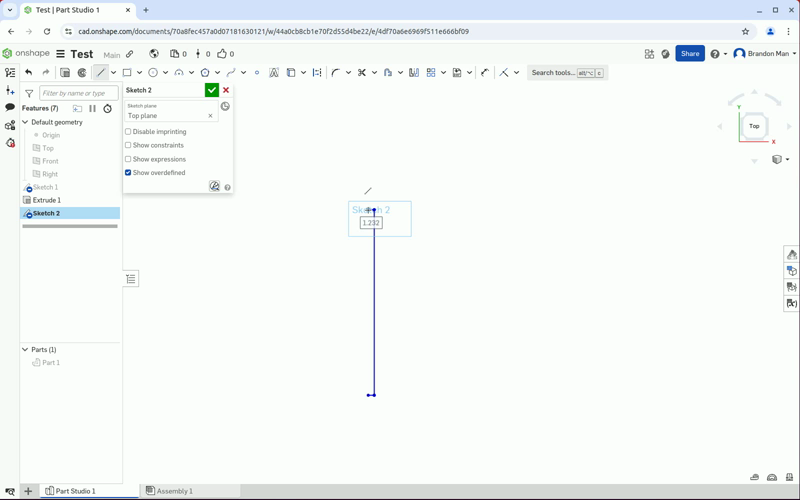
key_down(shift)
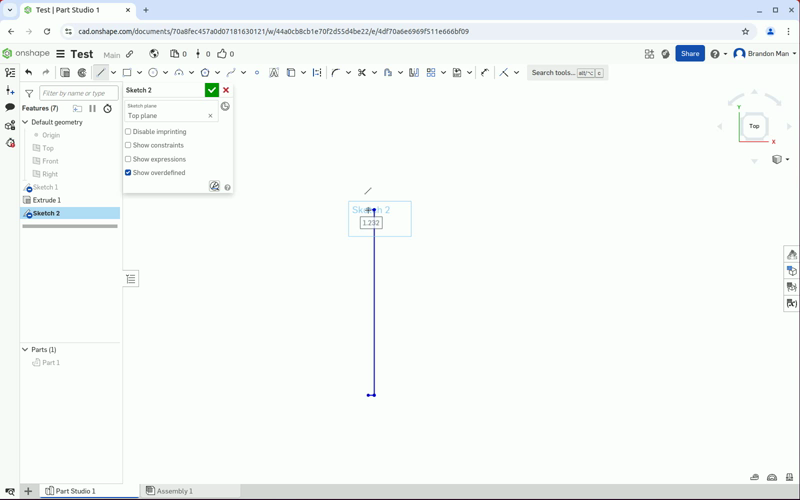
mouse_move(368, 395)
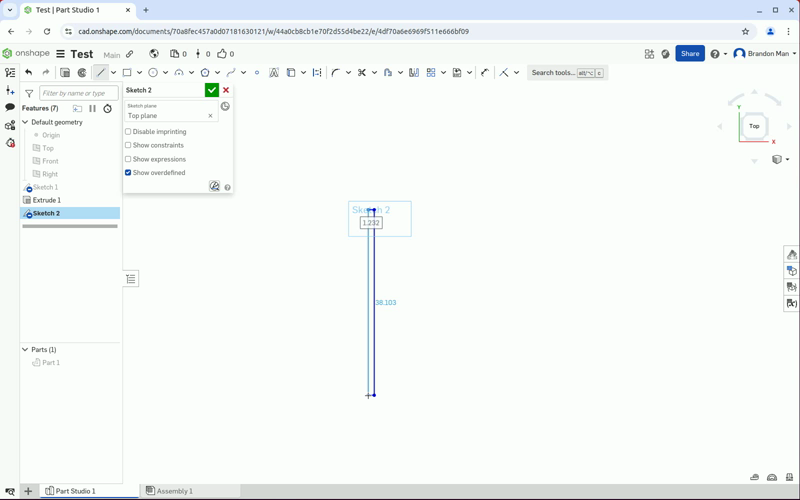
key_up(shift)
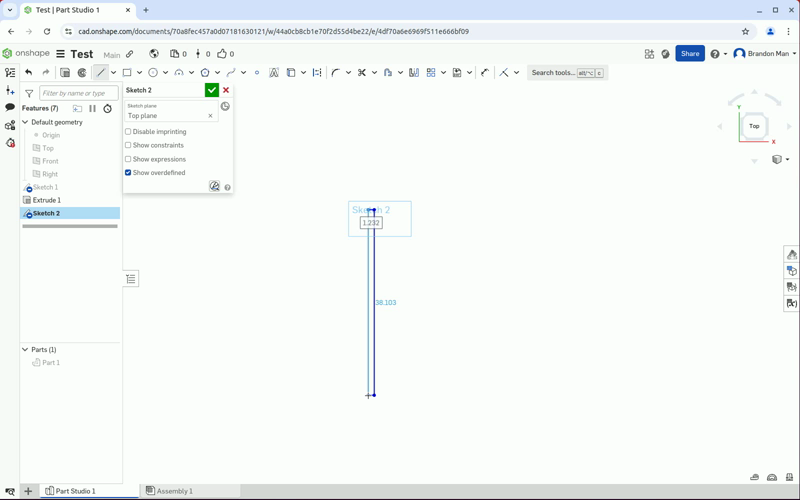
click(368, 395)
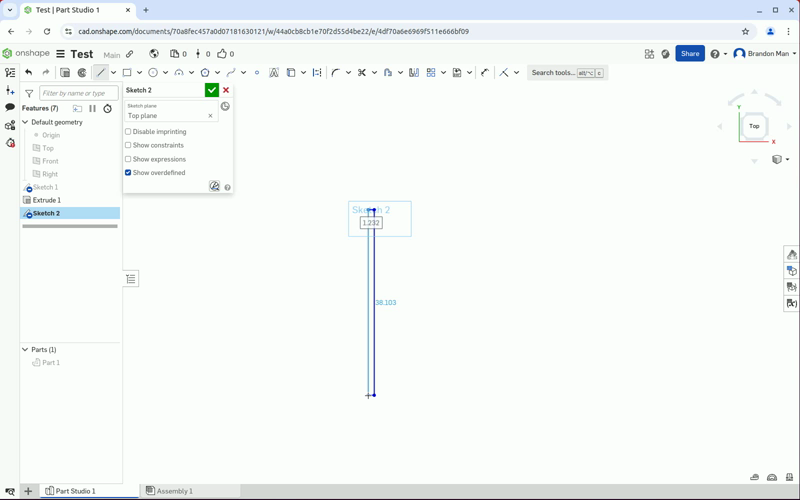
key(esc)
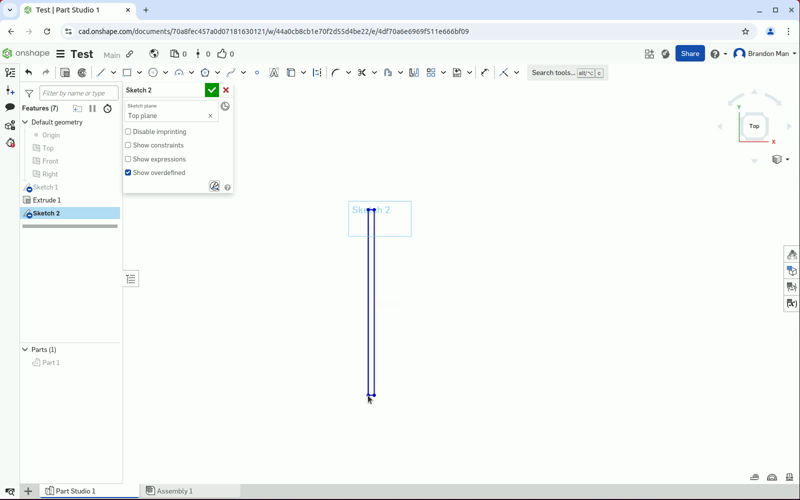
mouse_move(370, 226)
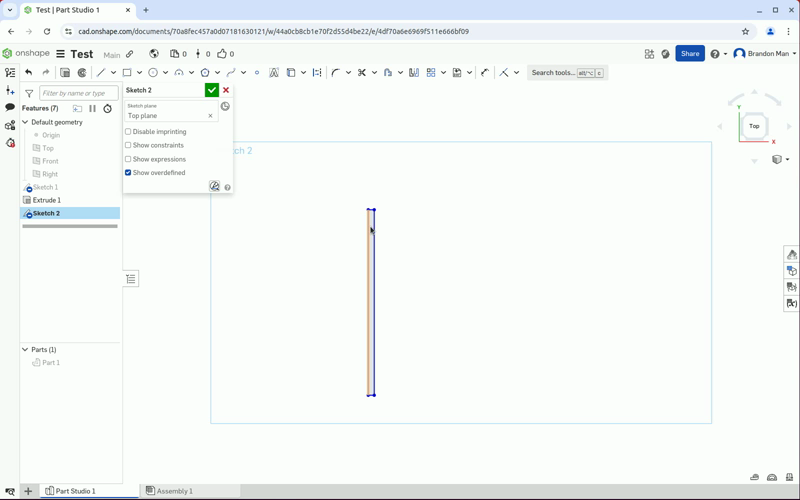
scroll(6)
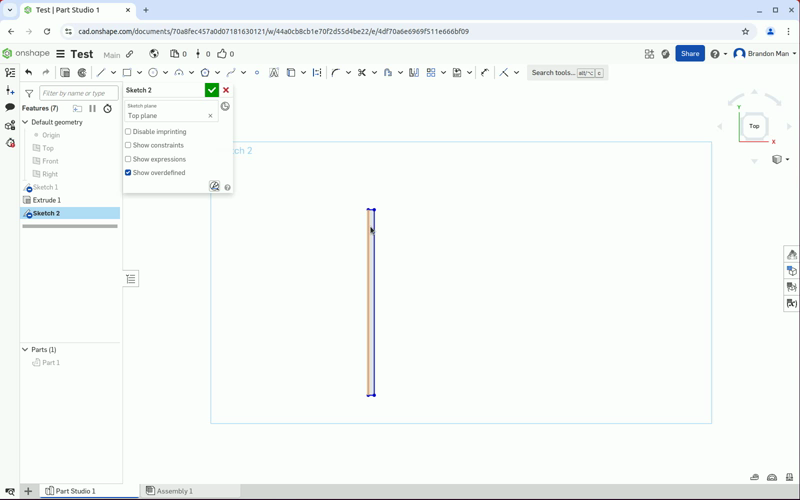
scroll(6)
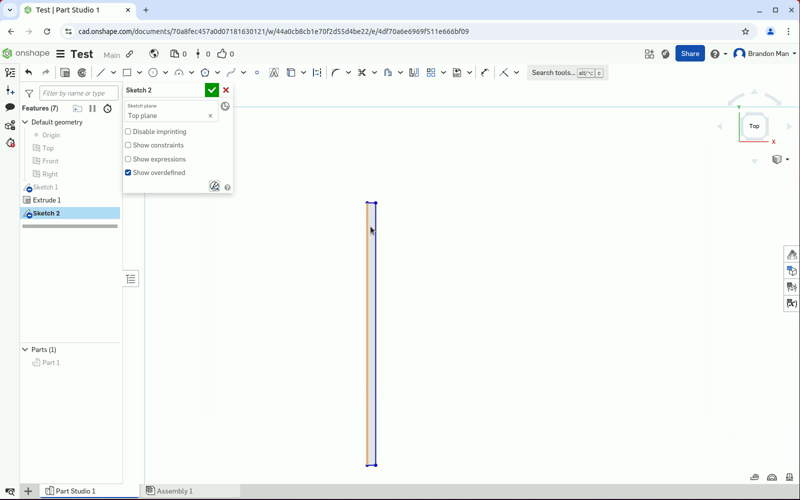
scroll(6)
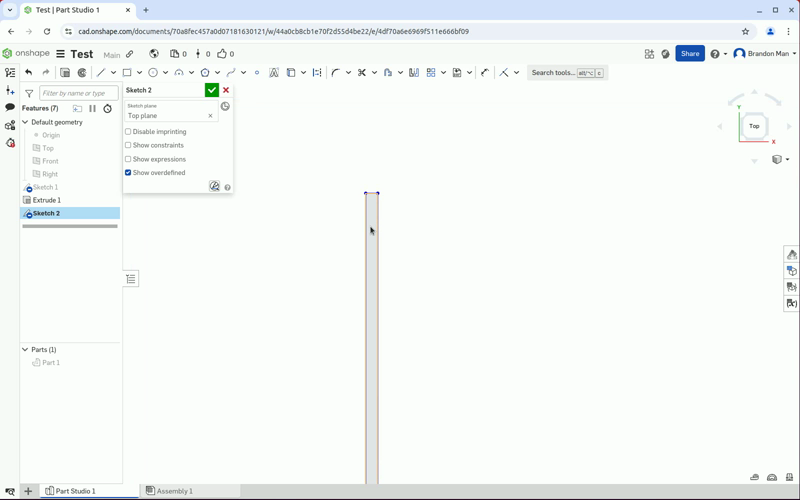
scroll(6)
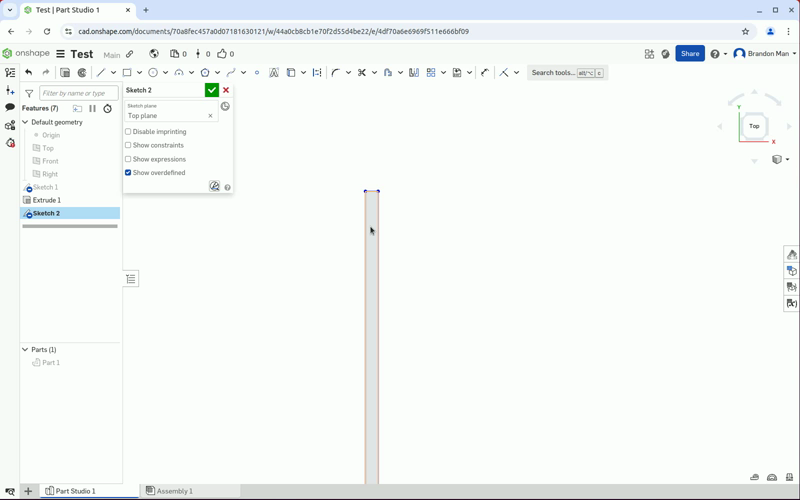
scroll(6)
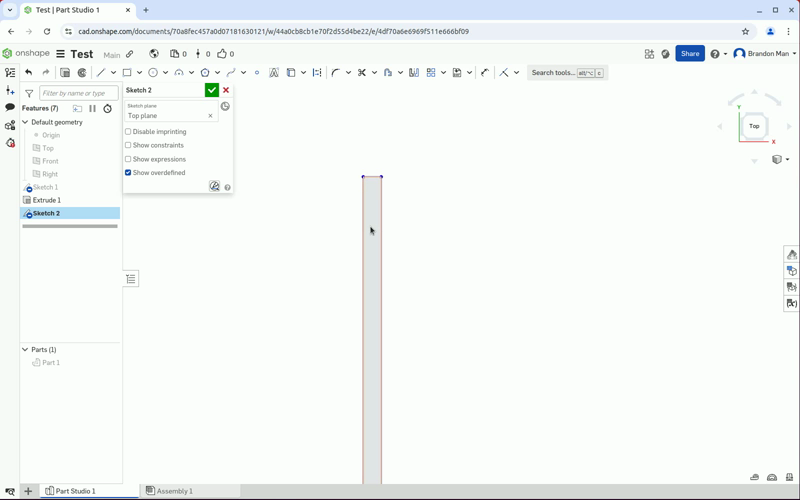
scroll(6)
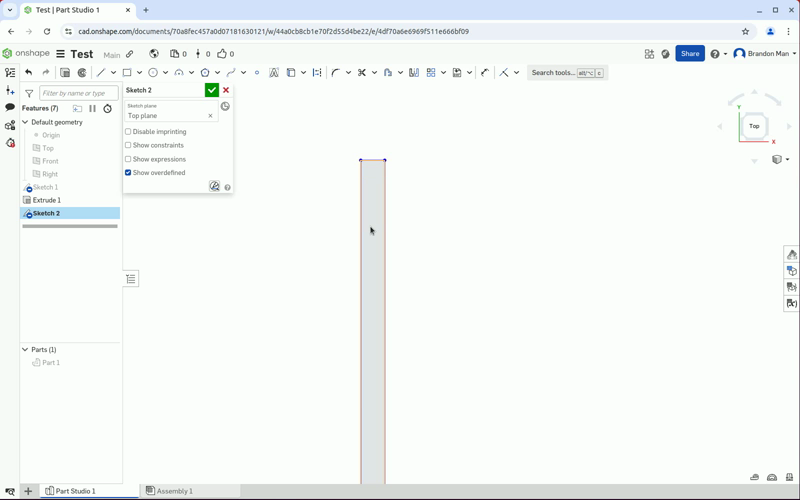
scroll(6)
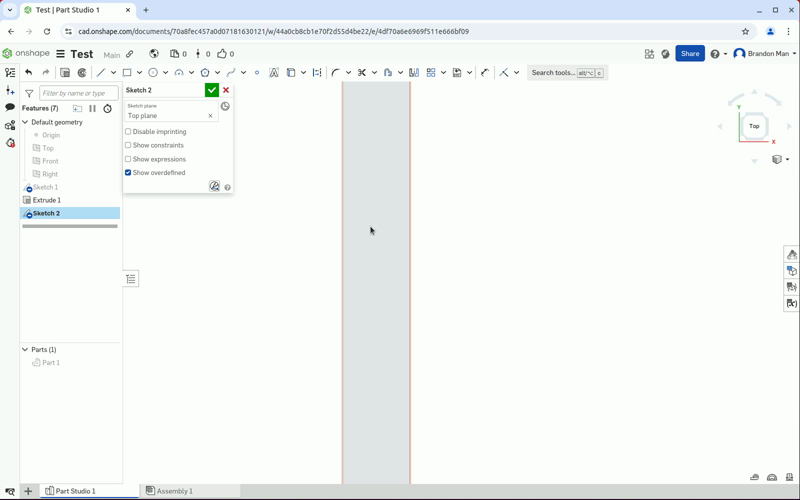
click(370, 226)
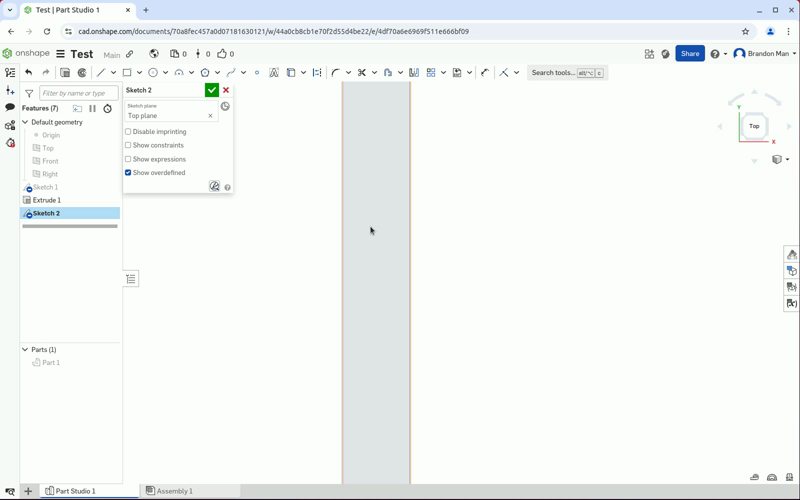
scroll(-6)
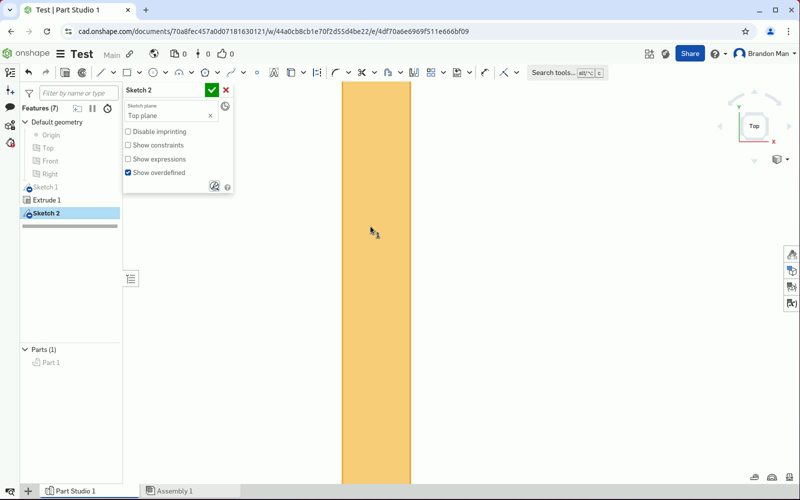
scroll(-6)
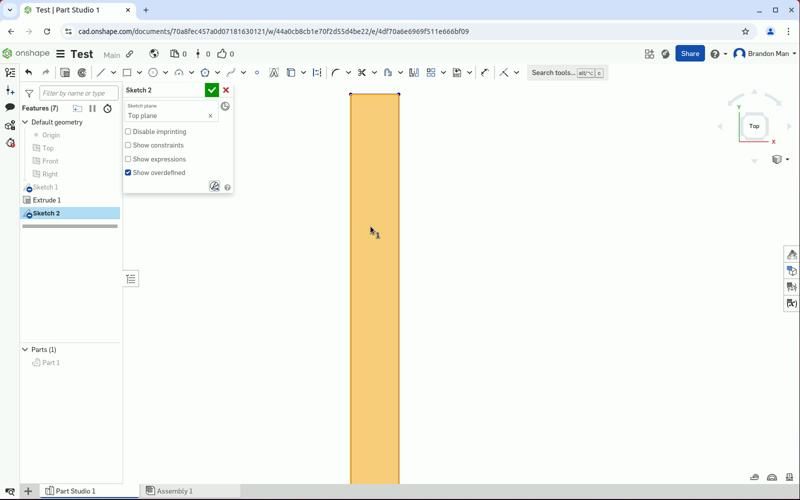
scroll(-6)
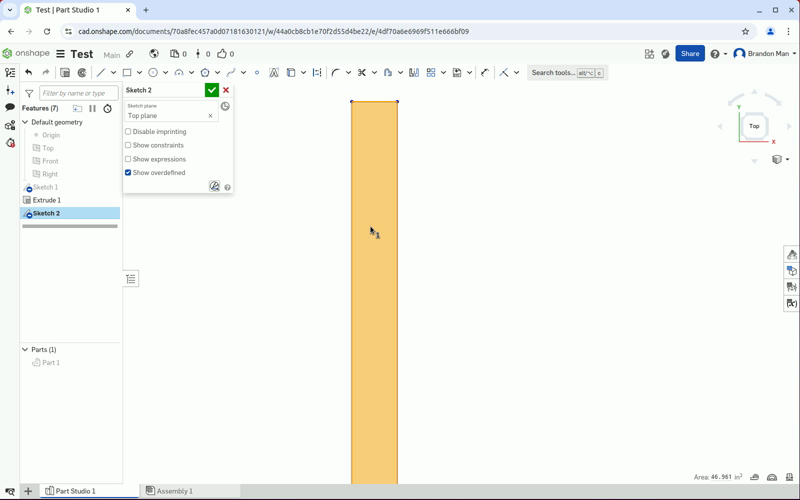
scroll(-6)
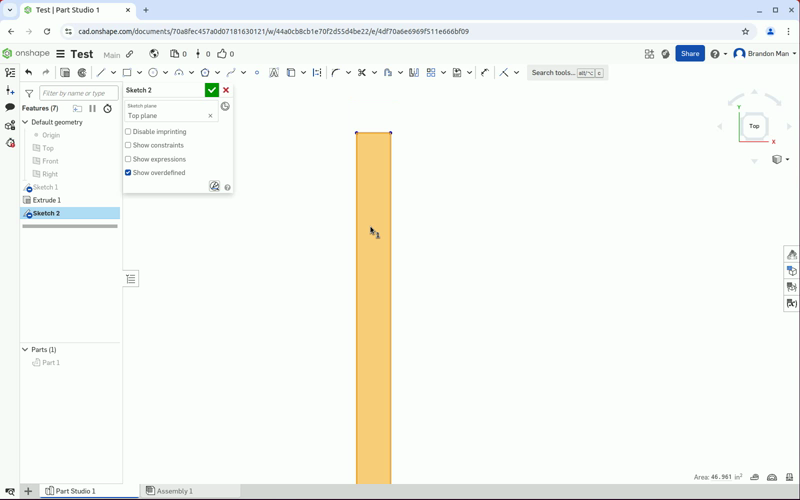
scroll(-6)
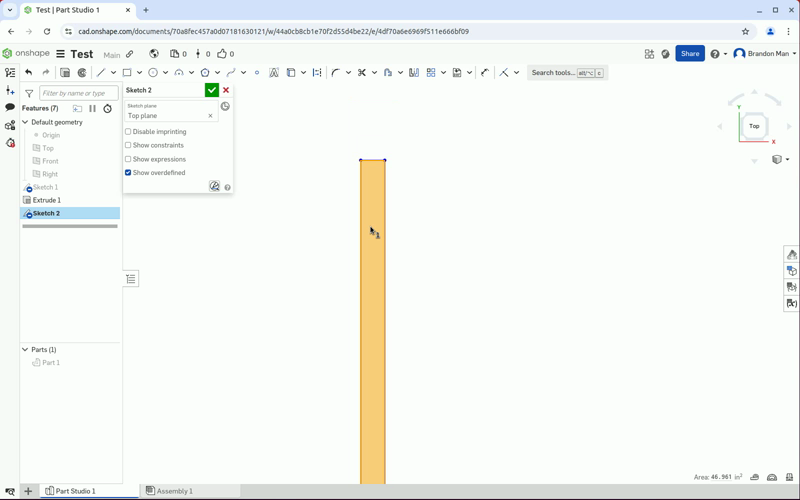
scroll(-6)
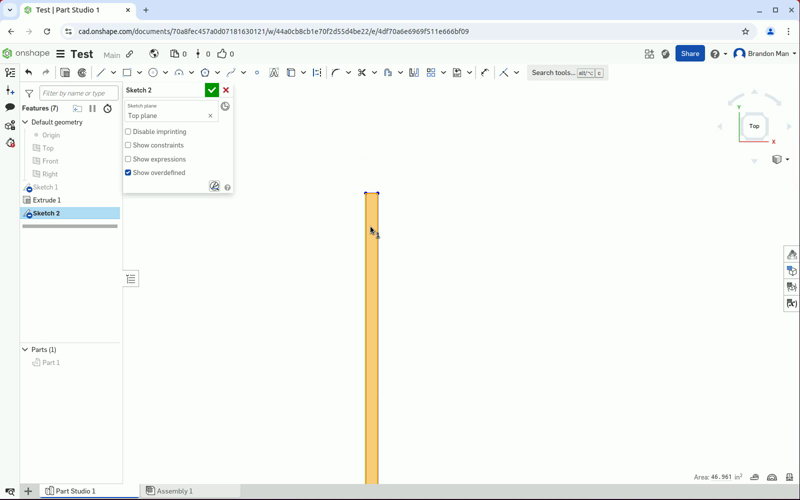
scroll(-6)
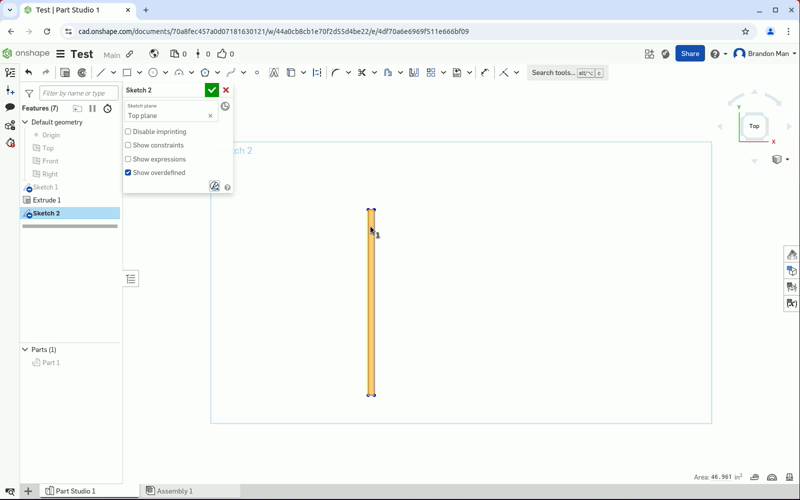
mouse_move(73, 352)
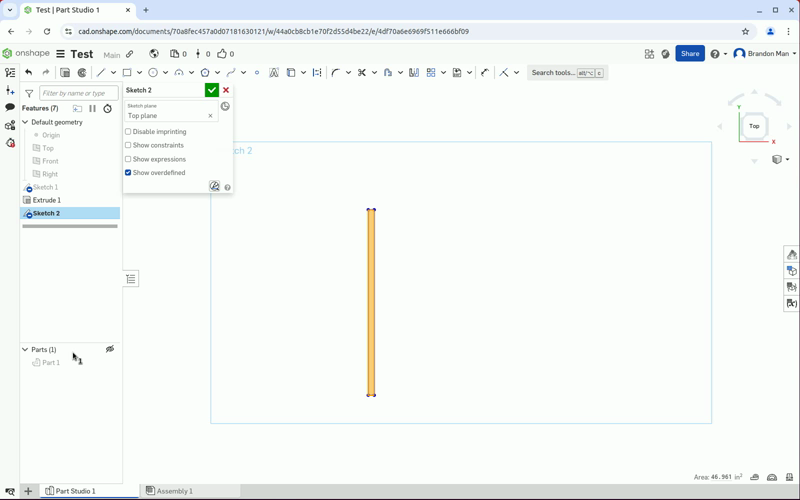
key(shift+y)
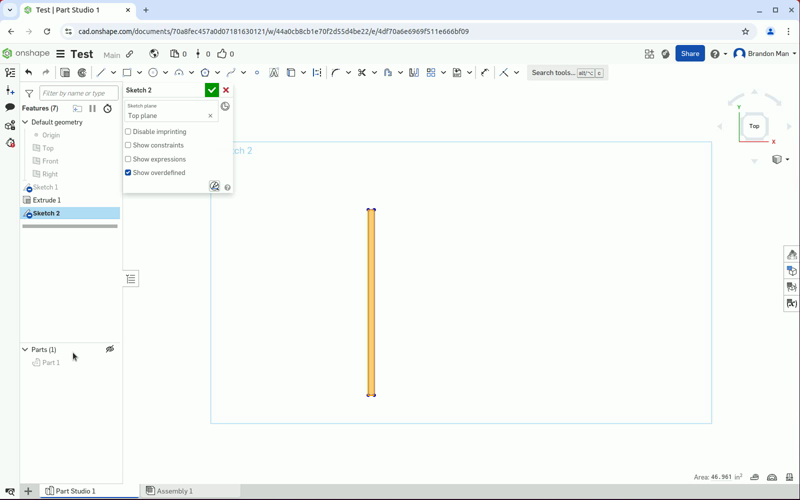
key(shift+e)
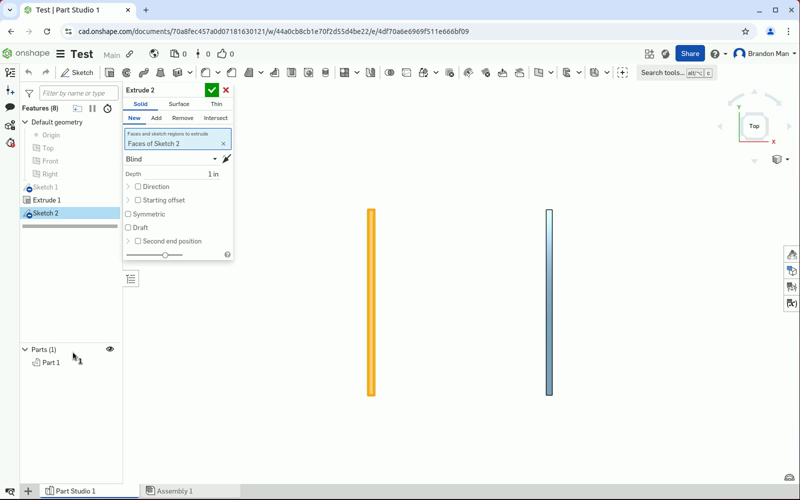
mouse_move(143, 106)
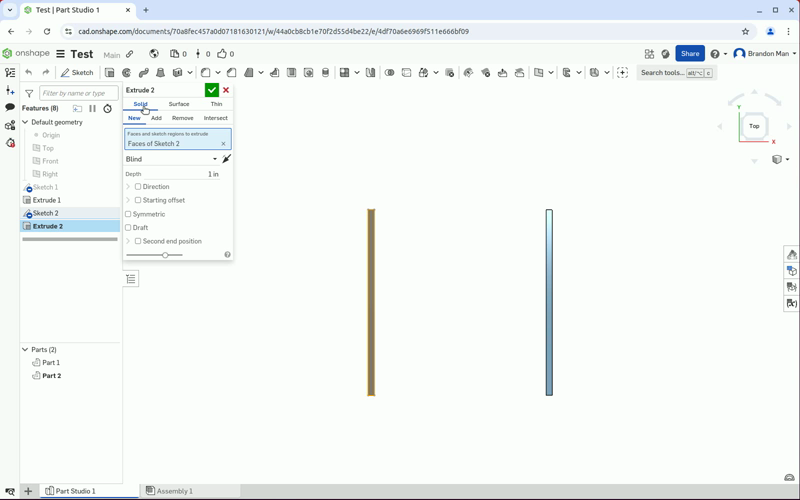
click(143, 106)
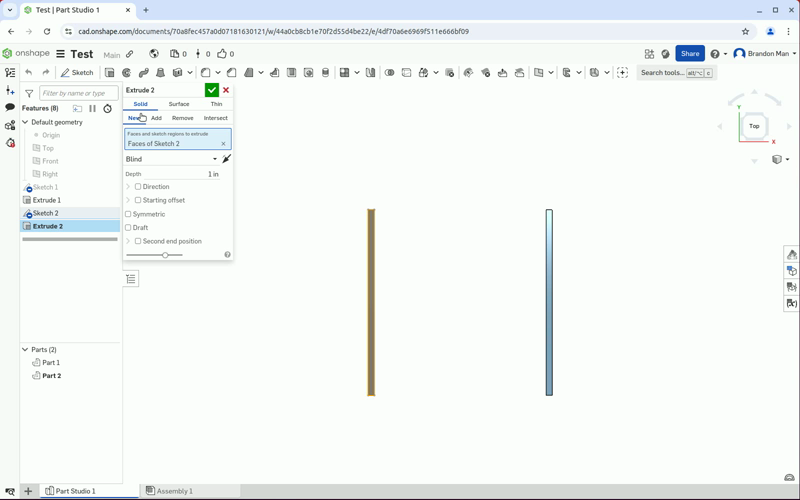
mouse_move(137, 120)
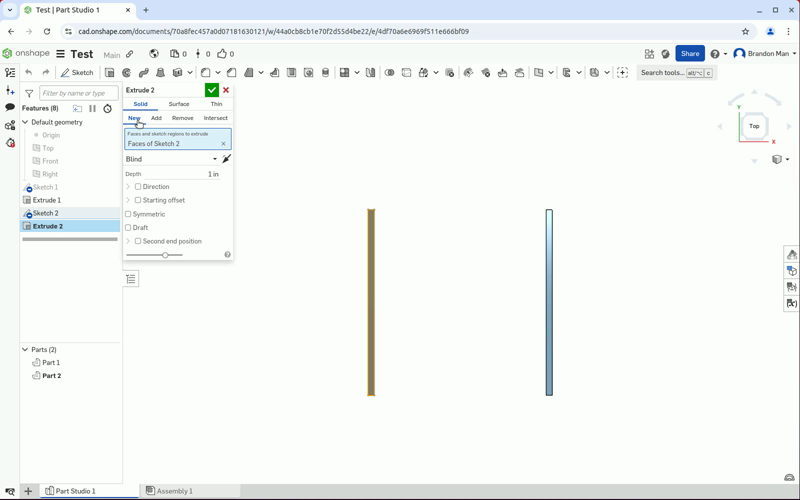
click(137, 120)
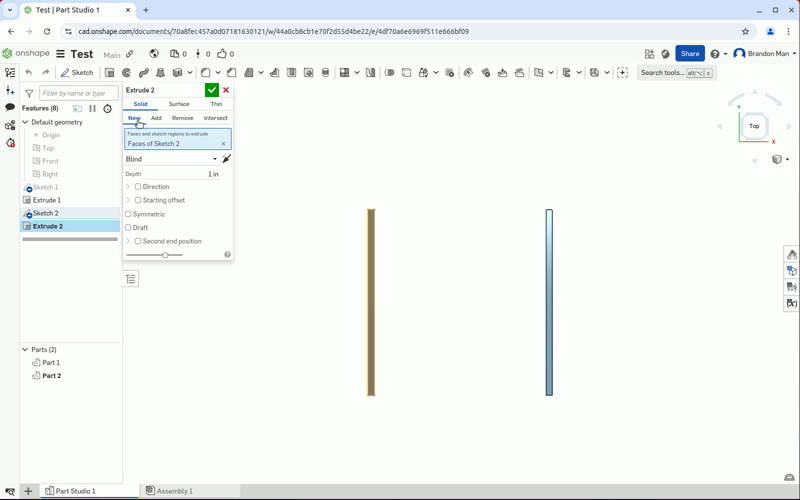
key(tab, 4)
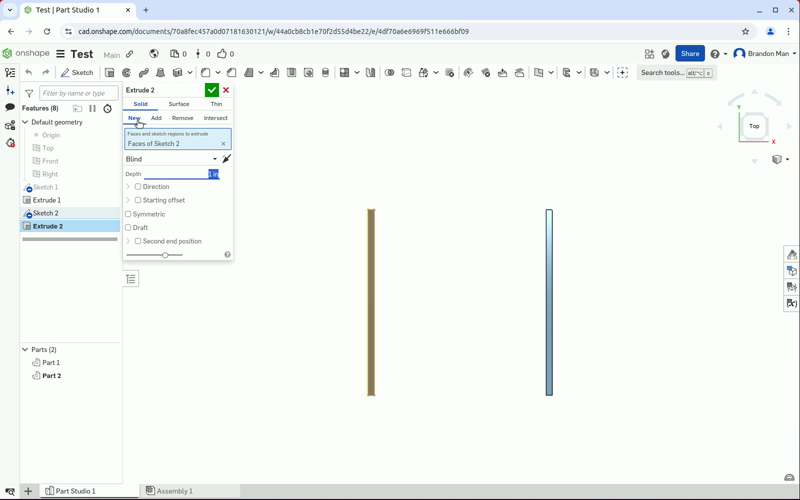
text(3.129)
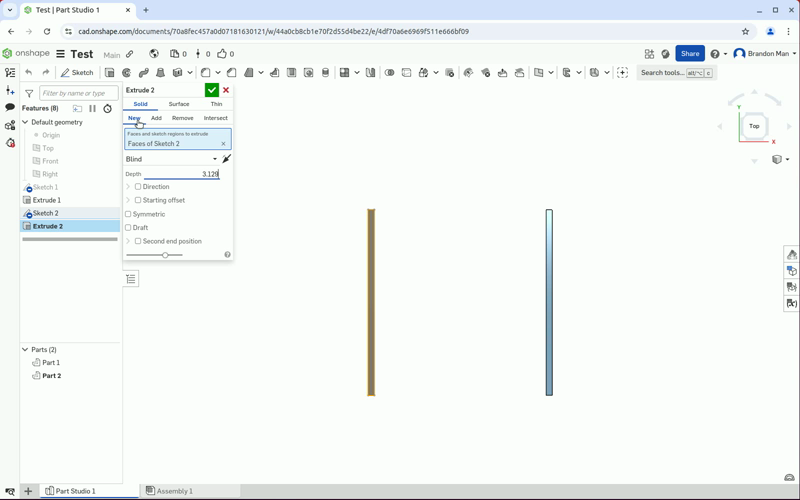
key(enter)
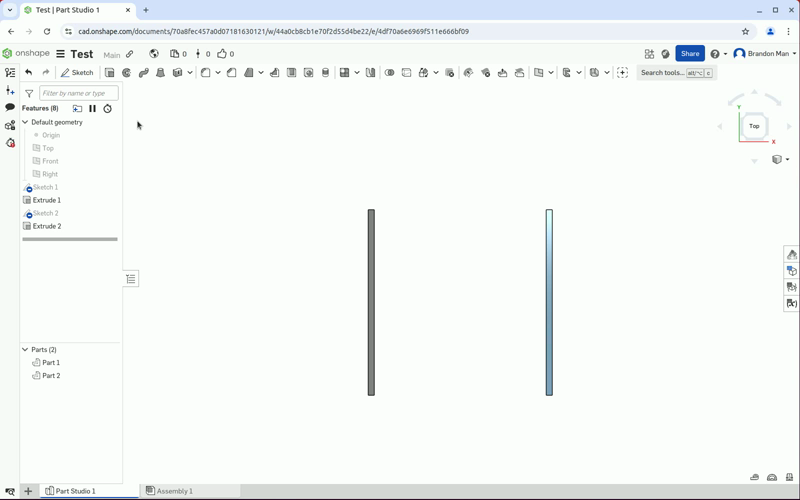
key(shift+h)
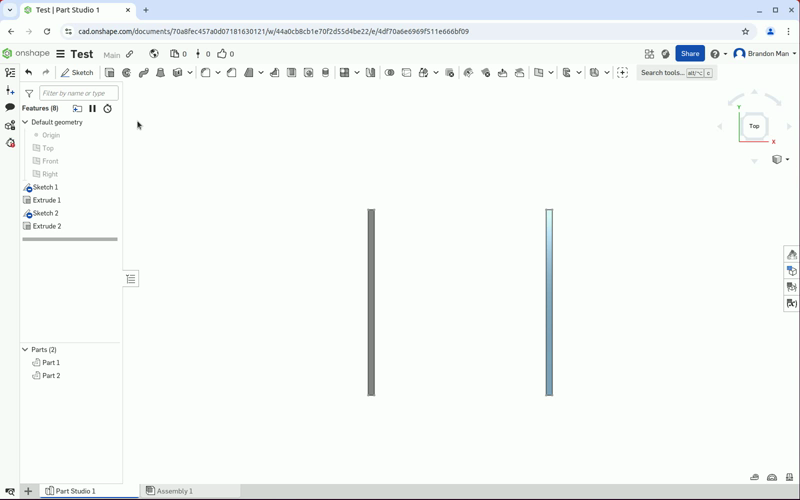
key(shift+h)
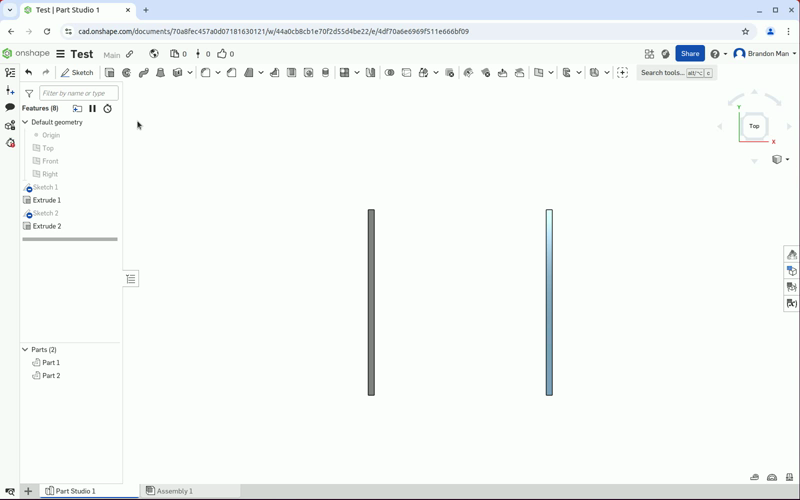
mouse_move(73, 189)
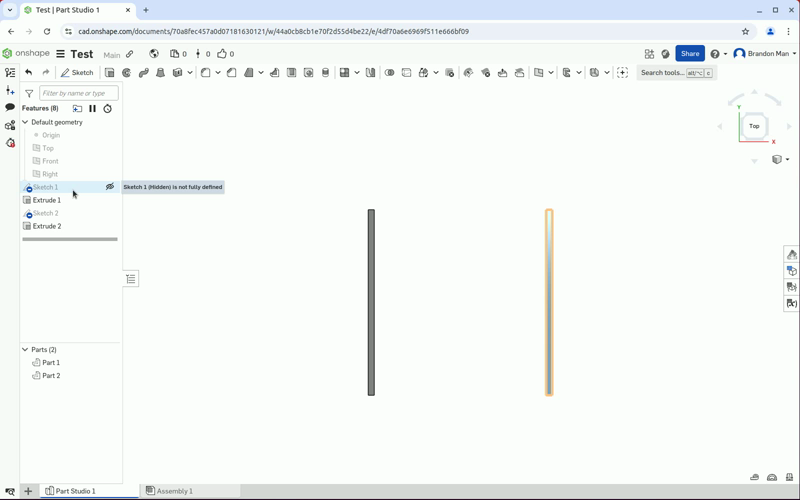
click(73, 189)
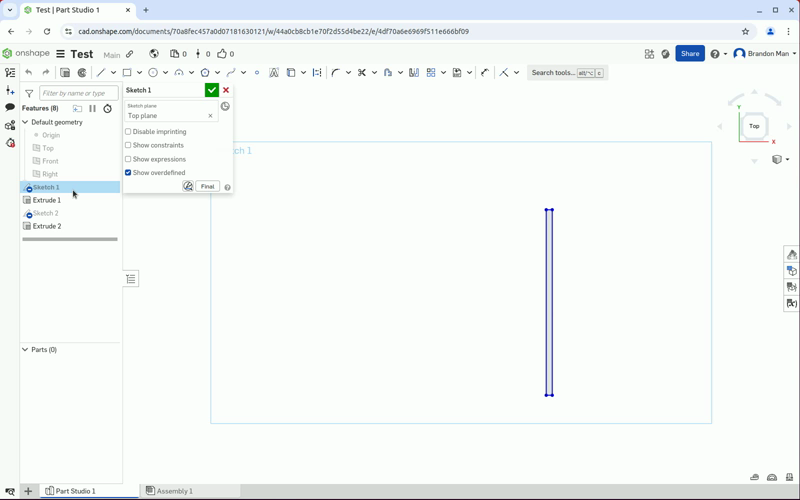
mouse_move(229, 92)
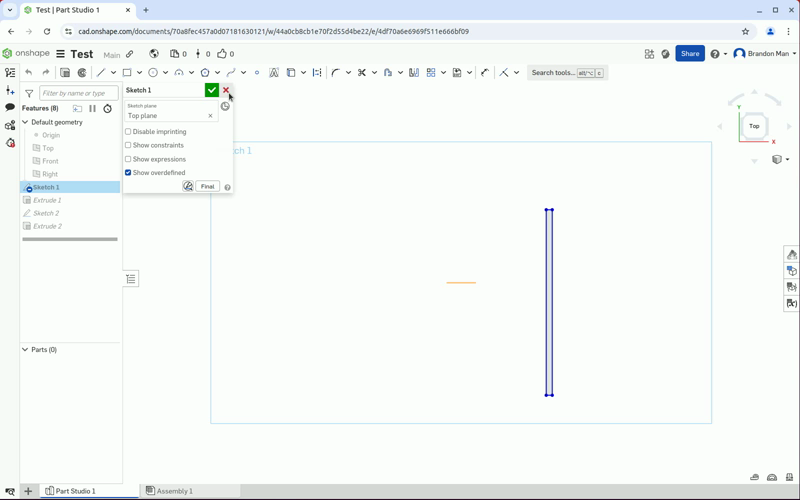
click(229, 92)
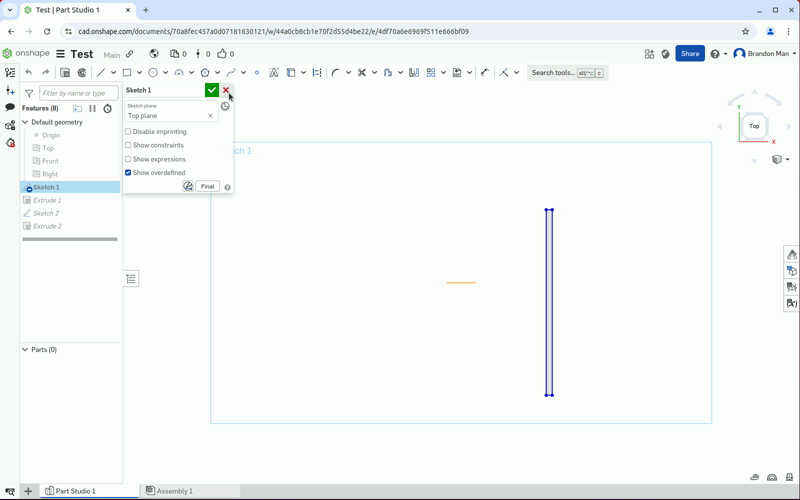
key(shift+s)
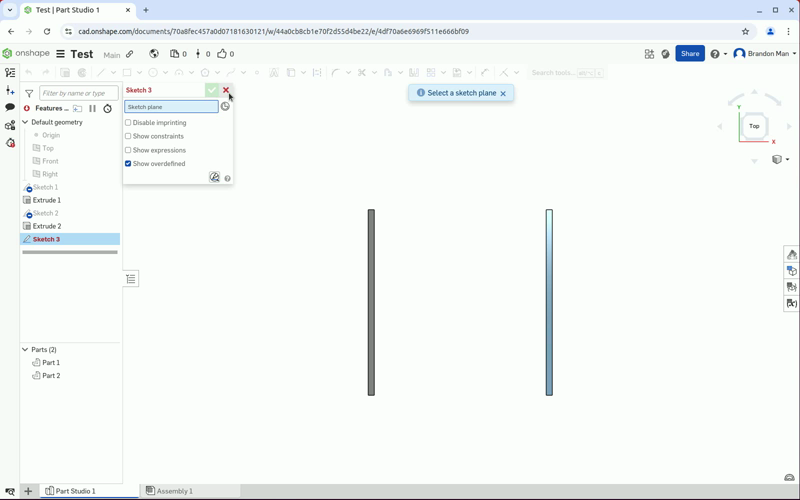
mouse_move(73, 150)
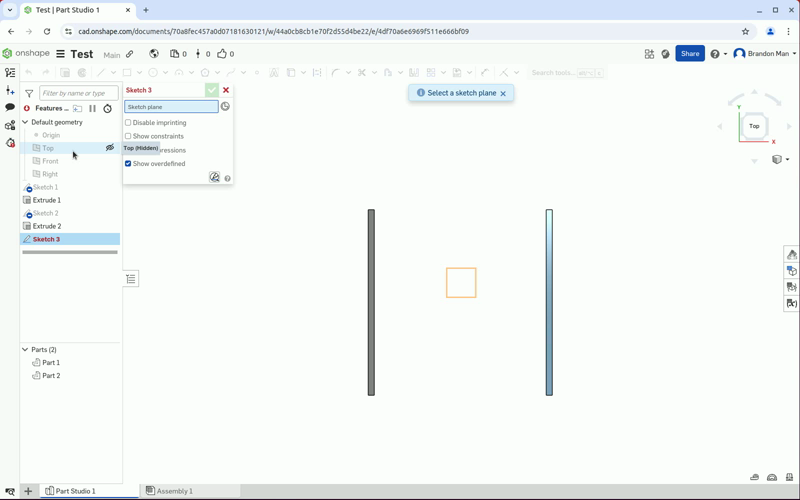
click(73, 150)
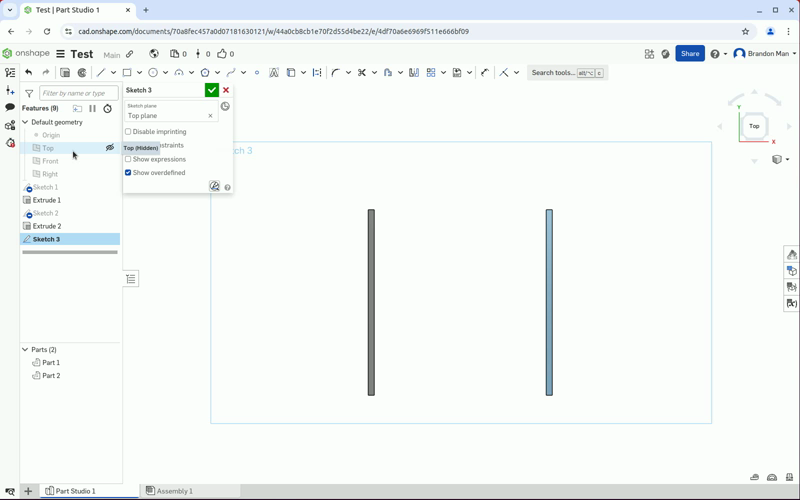
mouse_move(73, 352)
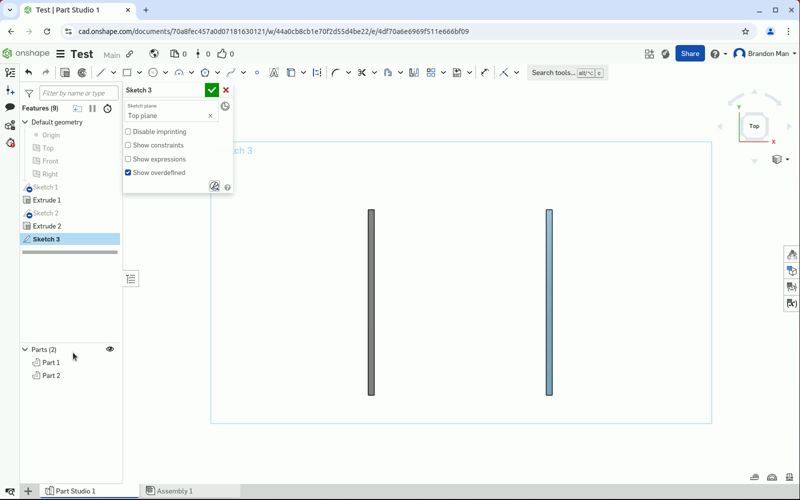
key(y)
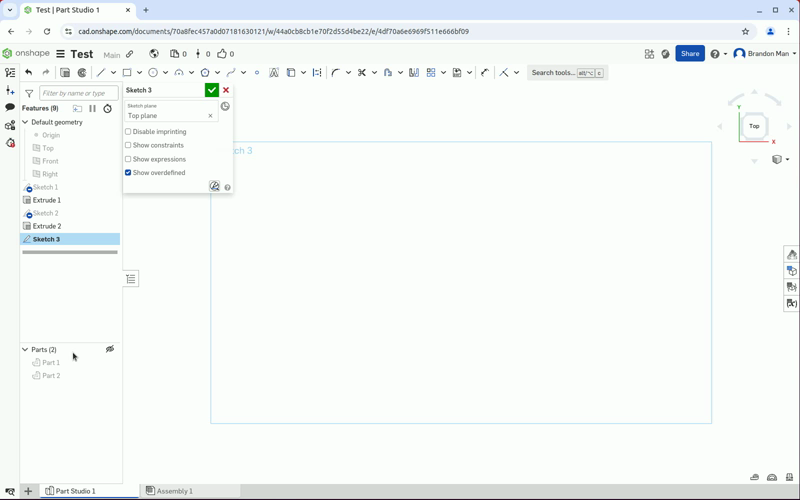
key(l)
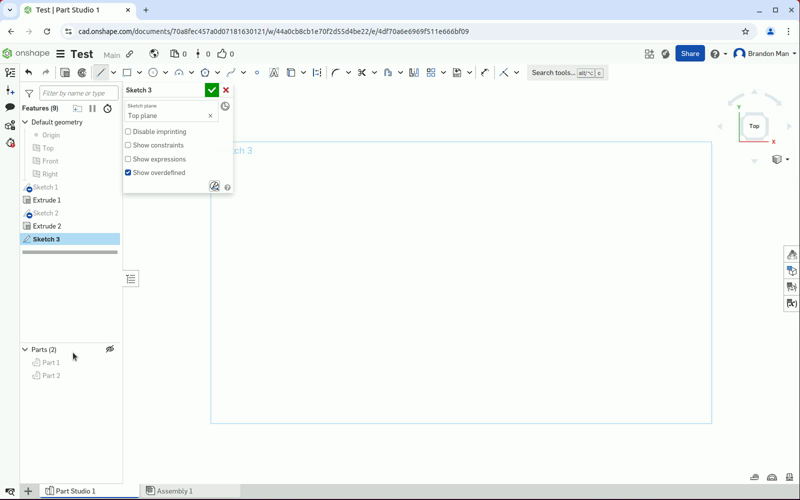
key_down(shift)
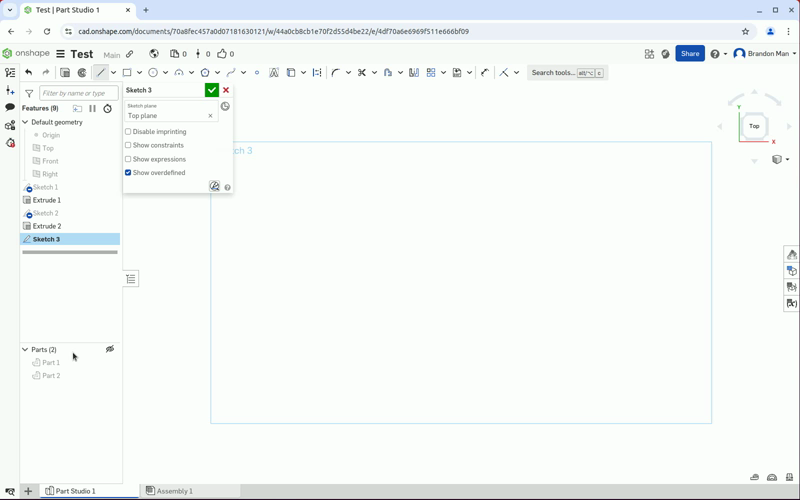
mouse_move(363, 395)
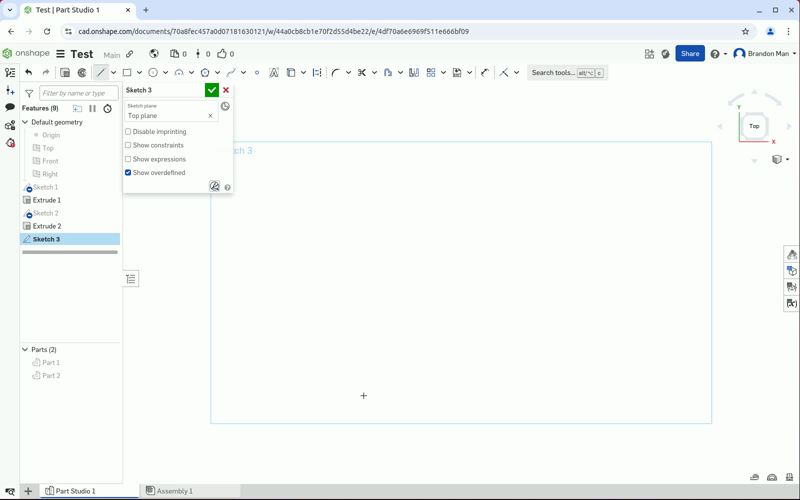
click(363, 395)
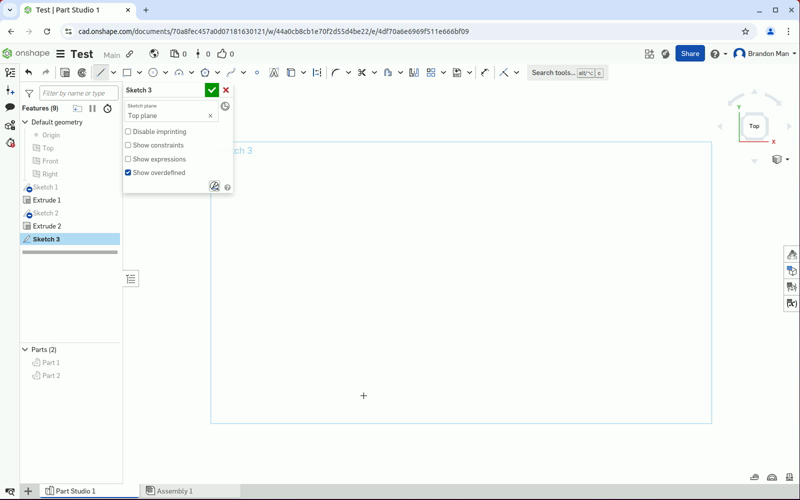
key_up(shift)
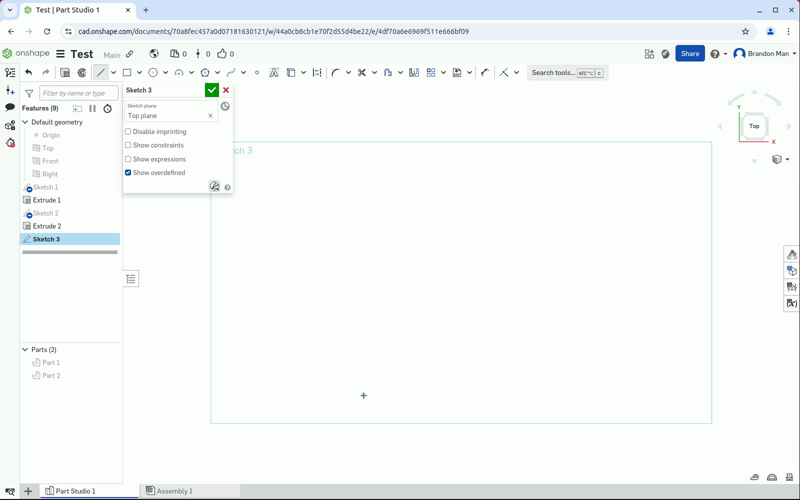
key_down(shift)
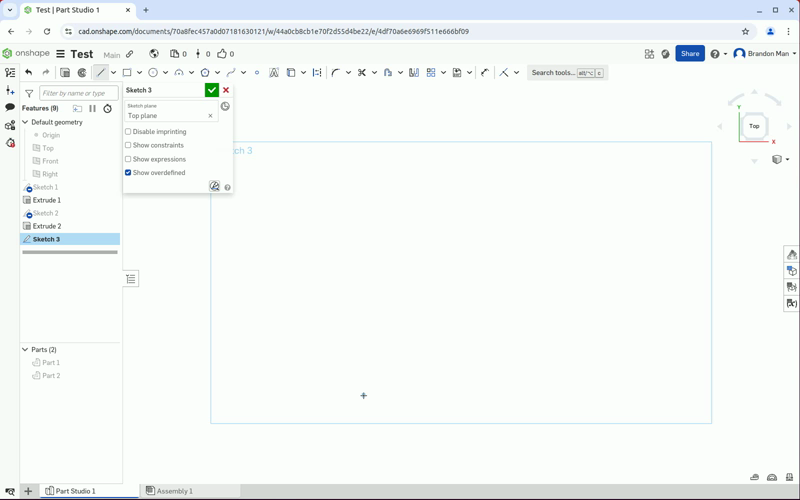
mouse_move(393, 395)
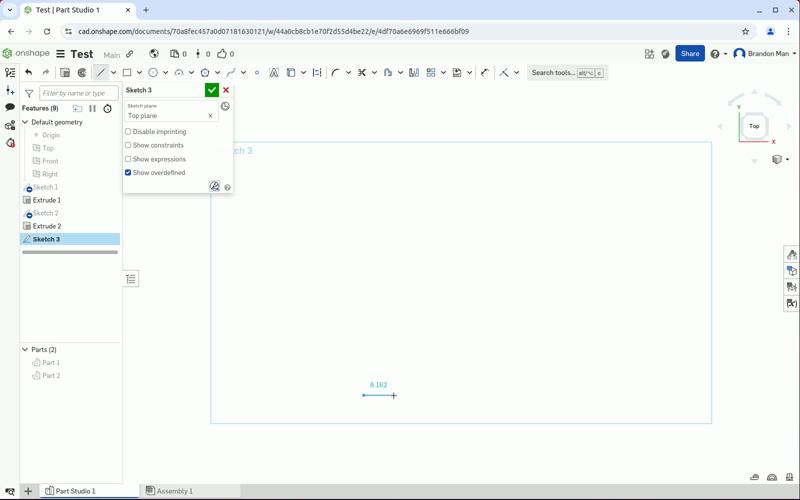
mouse_move(369, 395)
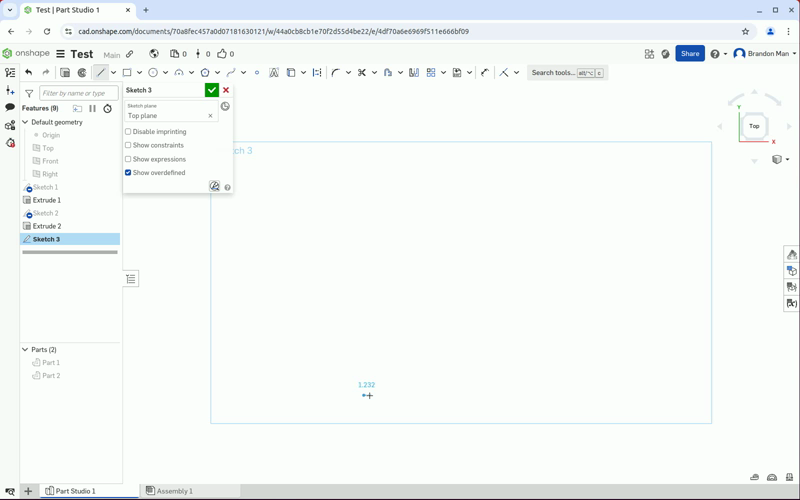
scroll(6)
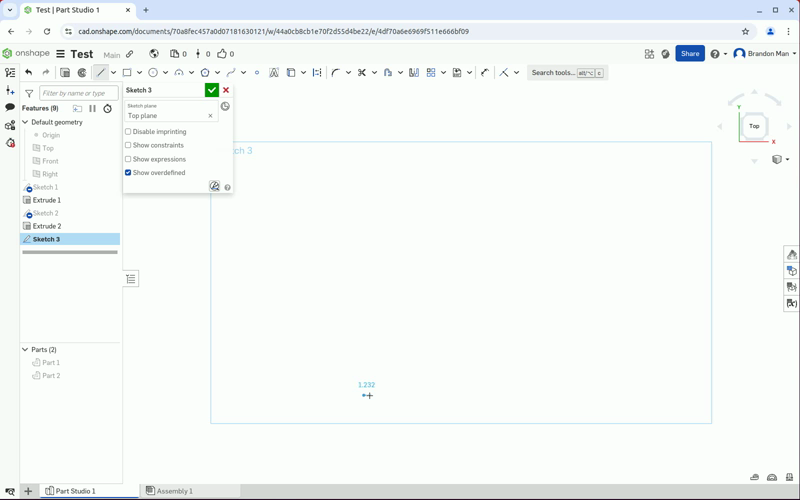
scroll(6)
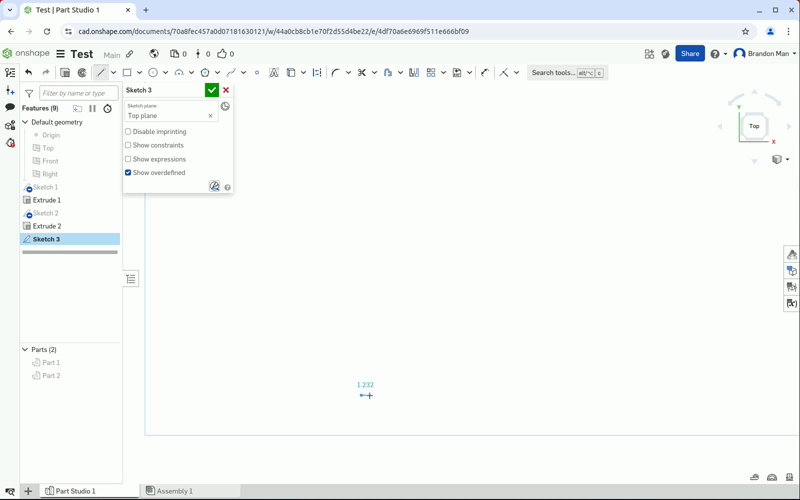
scroll(6)
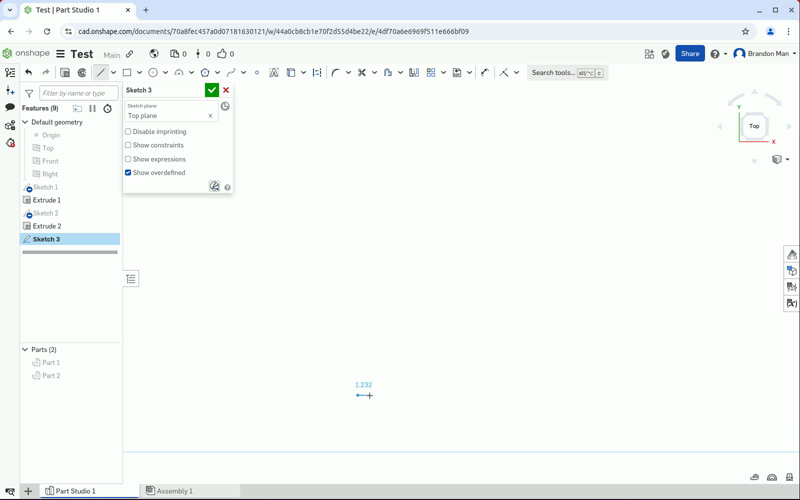
scroll(6)
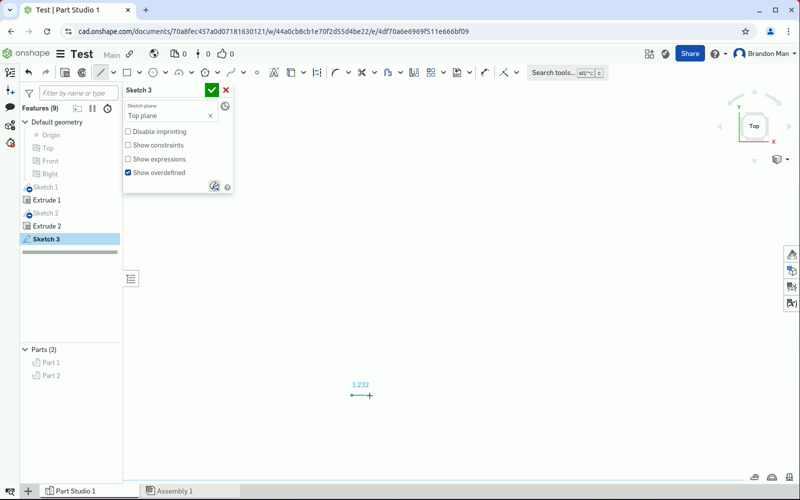
scroll(6)
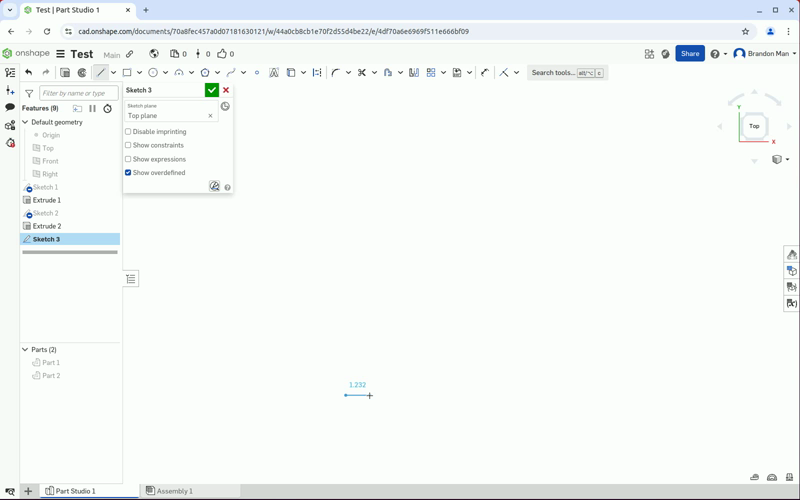
scroll(6)
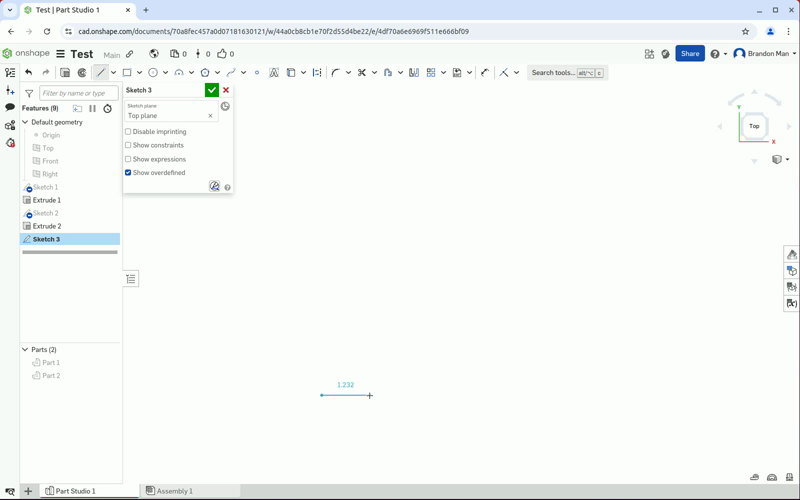
scroll(6)
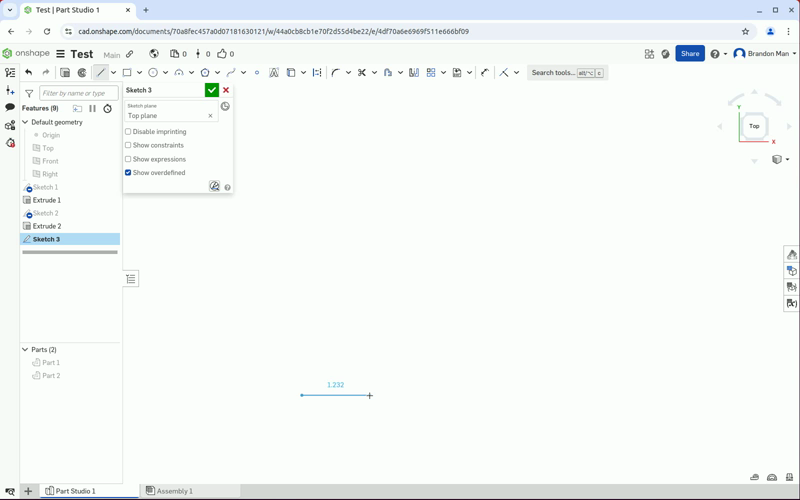
click(369, 395)
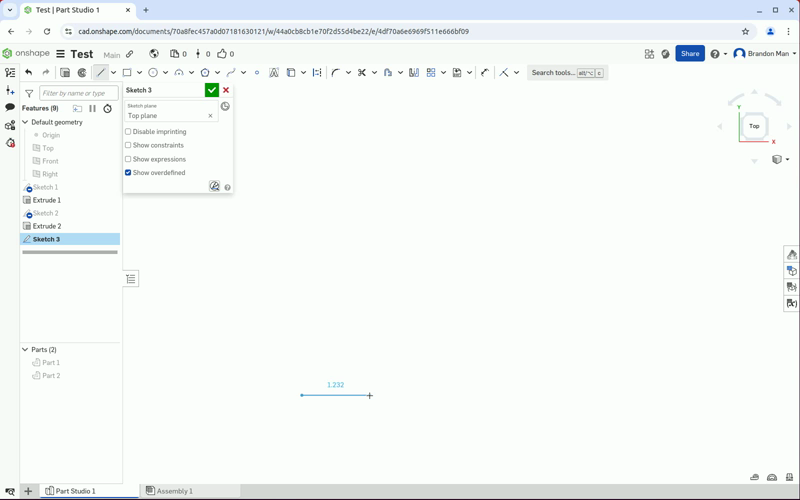
scroll(-6)
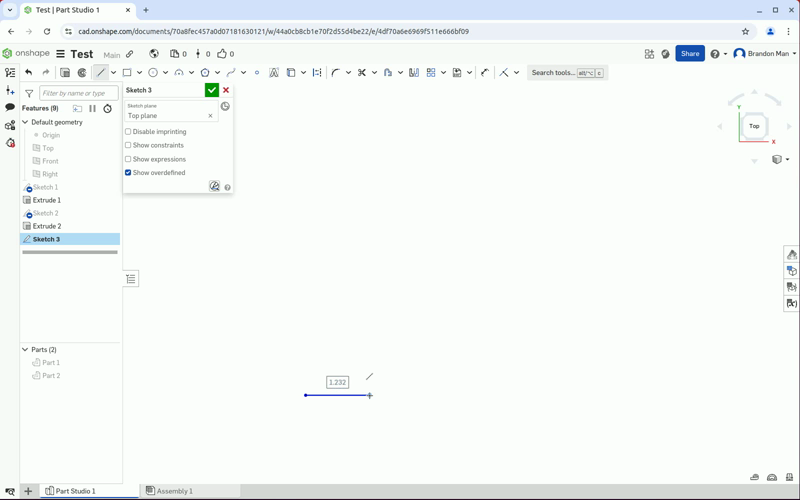
scroll(-6)
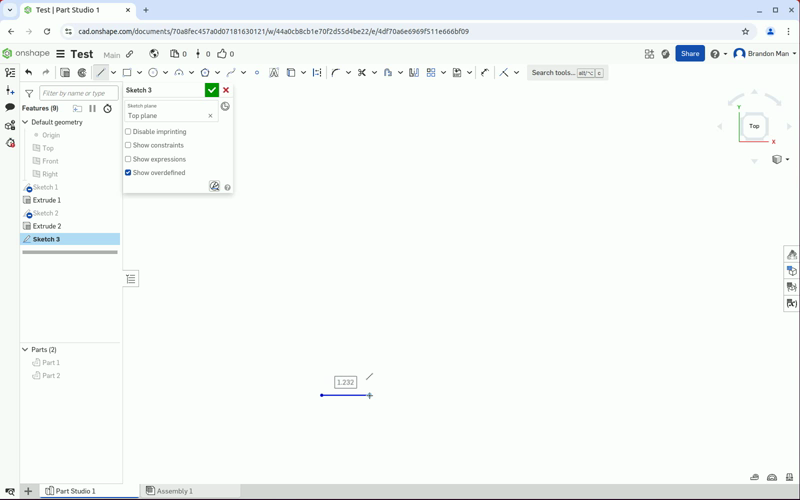
scroll(-6)
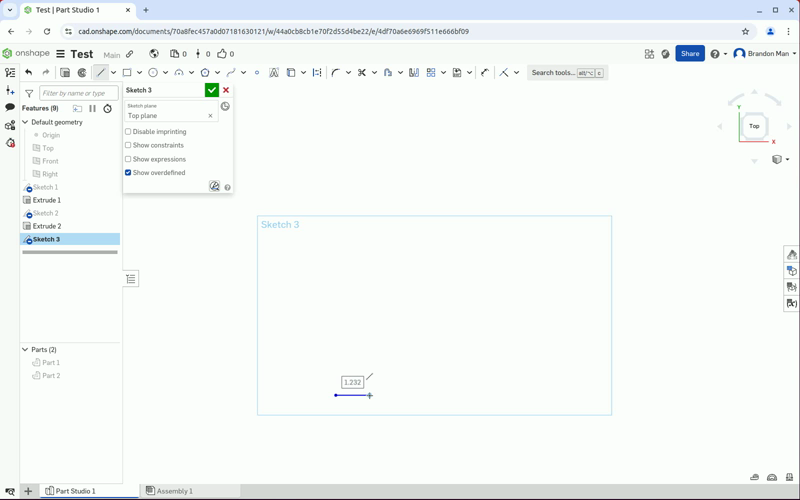
scroll(-6)
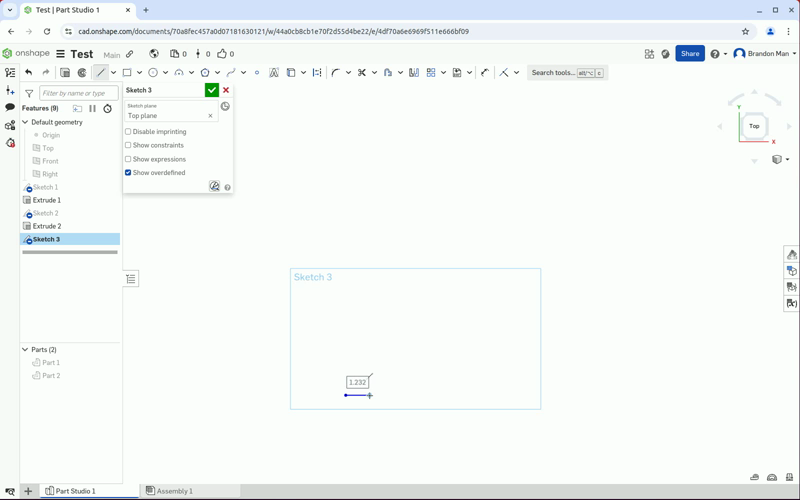
scroll(-6)
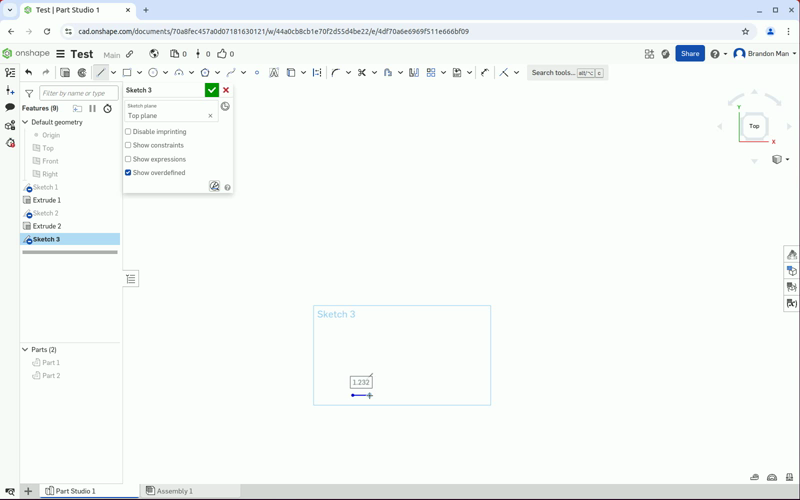
scroll(-6)
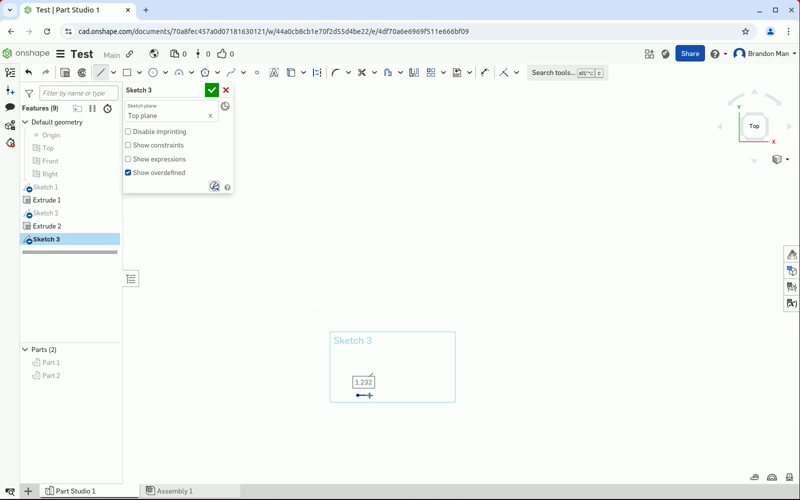
scroll(-6)
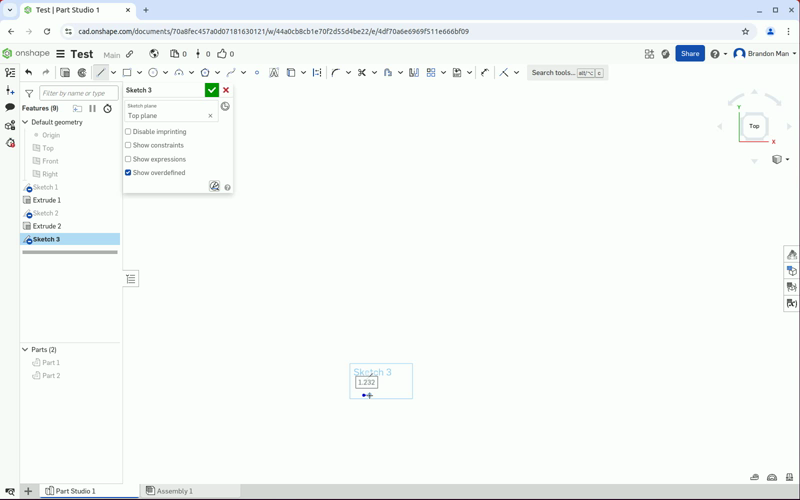
key_up(shift)
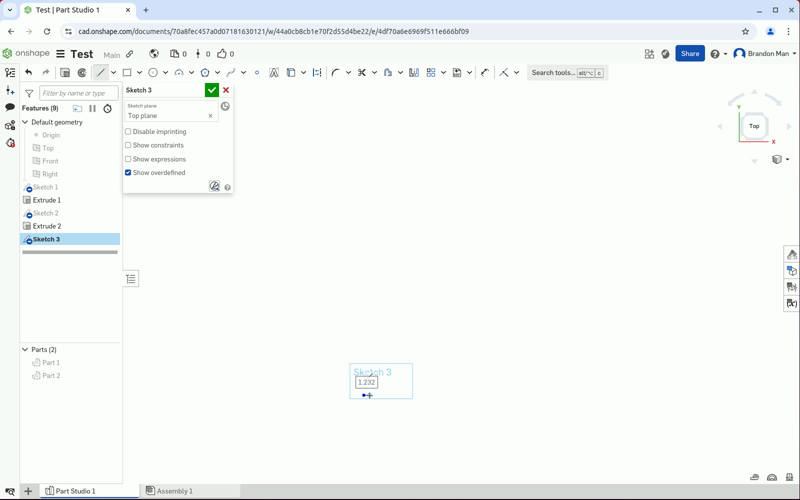
key_down(shift)
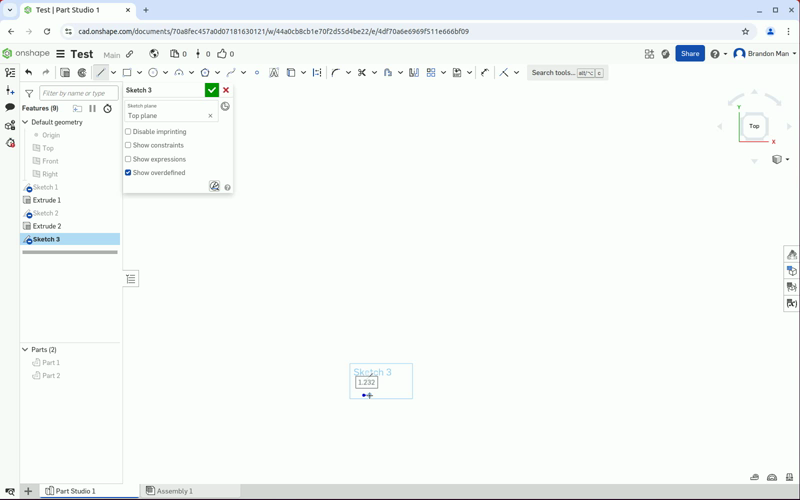
mouse_move(369, 209)
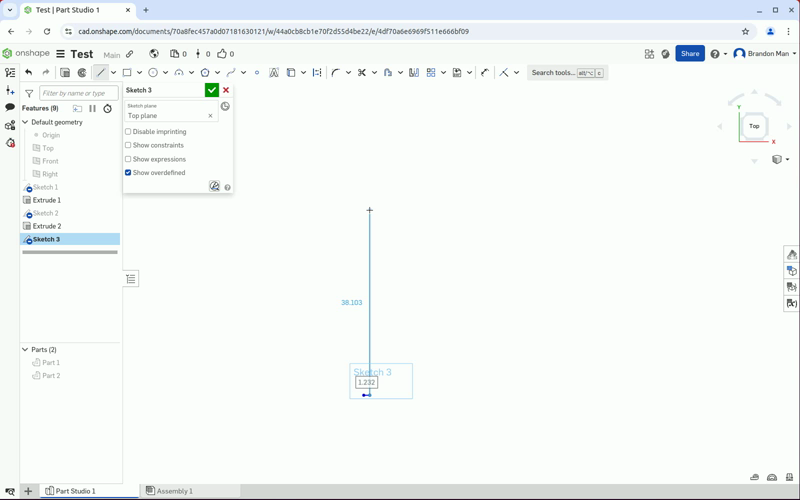
click(369, 209)
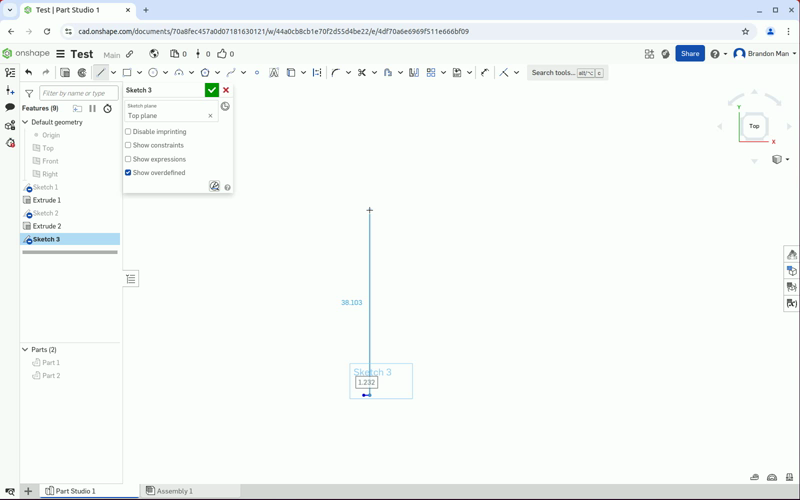
key_up(shift)
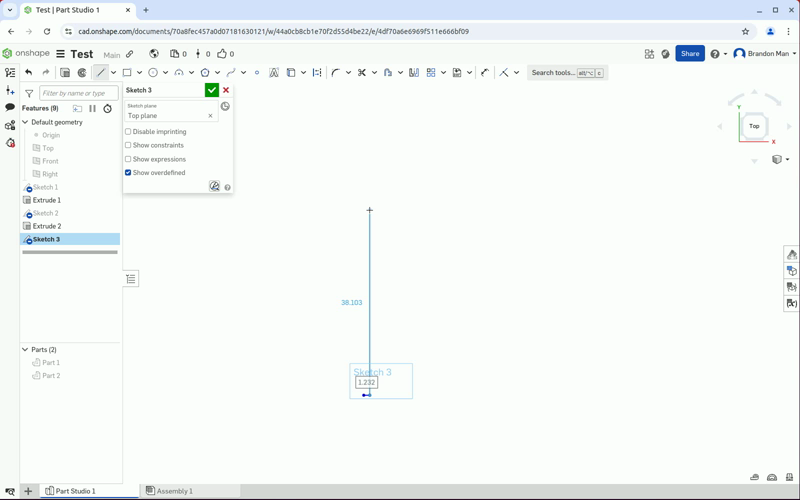
key_down(shift)
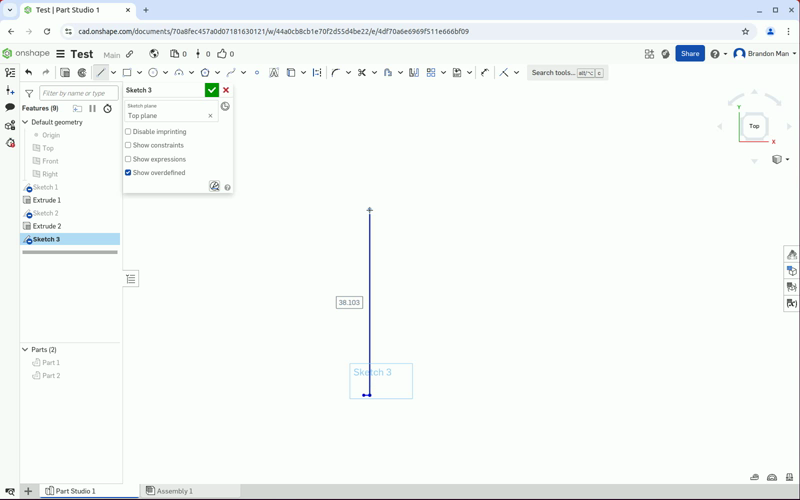
mouse_move(399, 209)
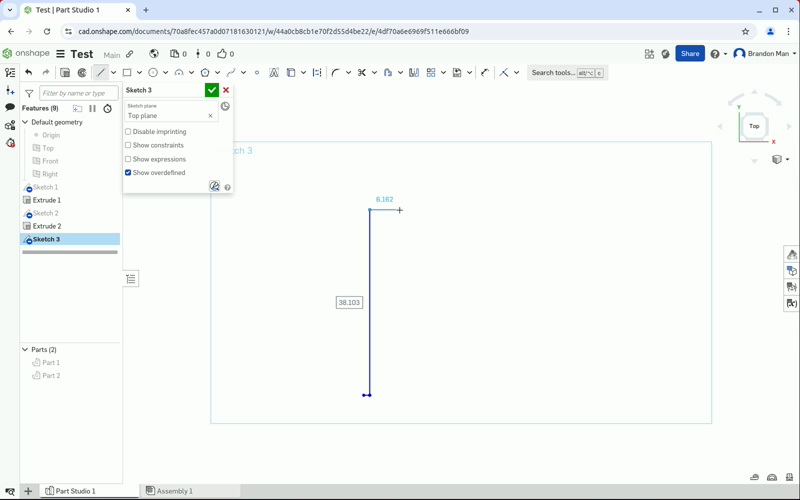
mouse_move(373, 209)
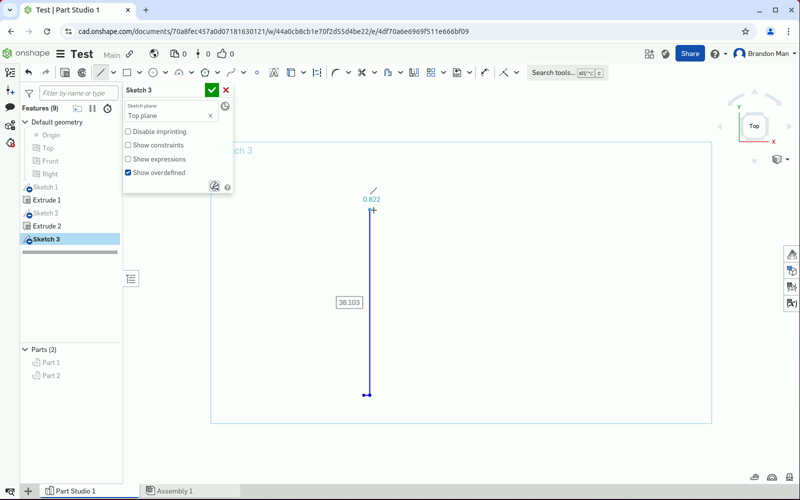
scroll(6)
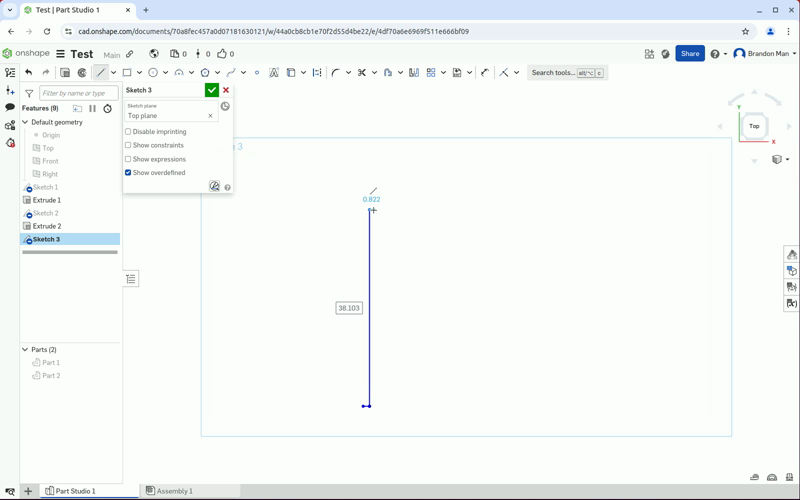
scroll(6)
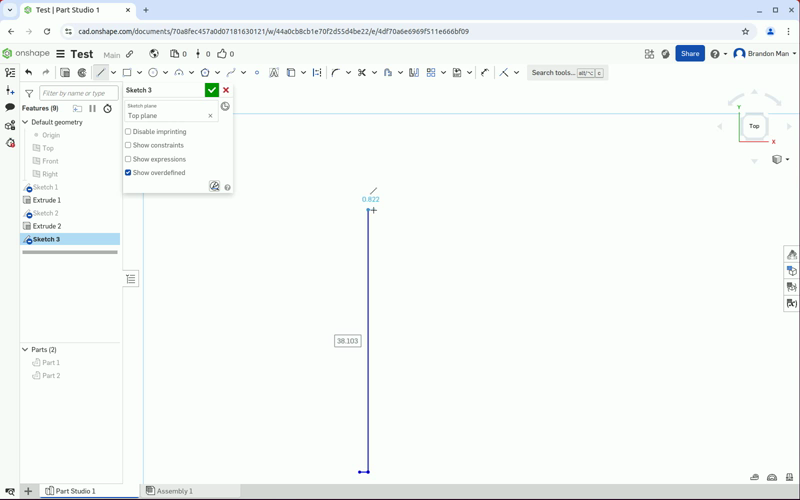
scroll(6)
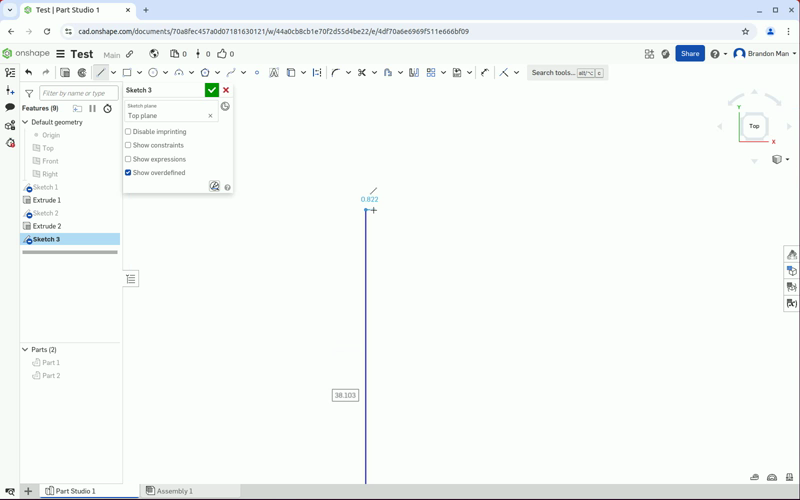
scroll(6)
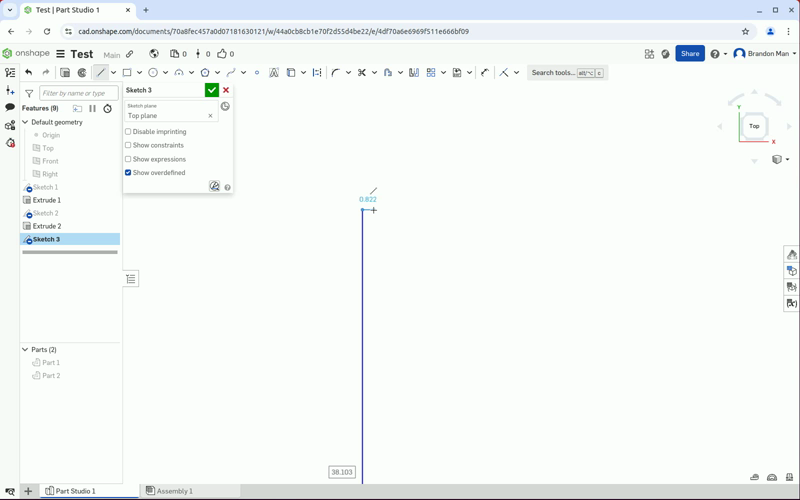
scroll(6)
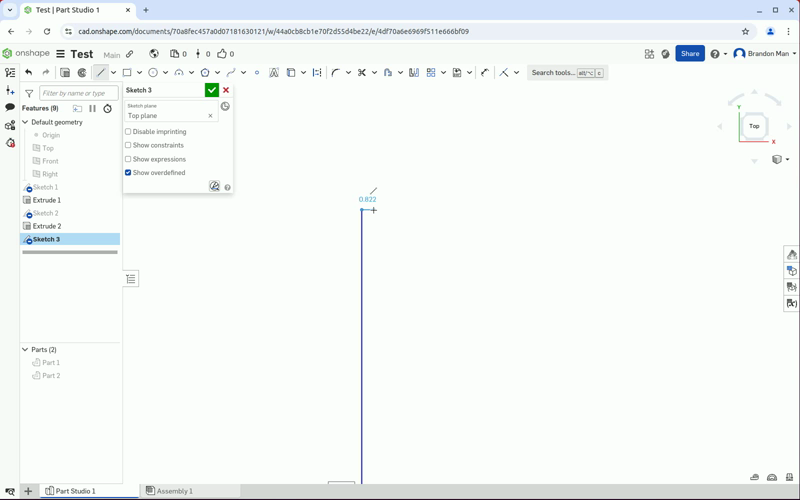
scroll(6)
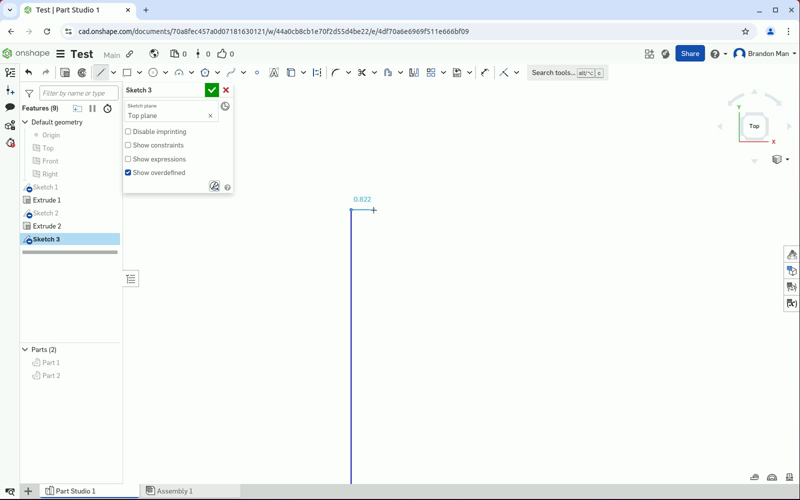
scroll(6)
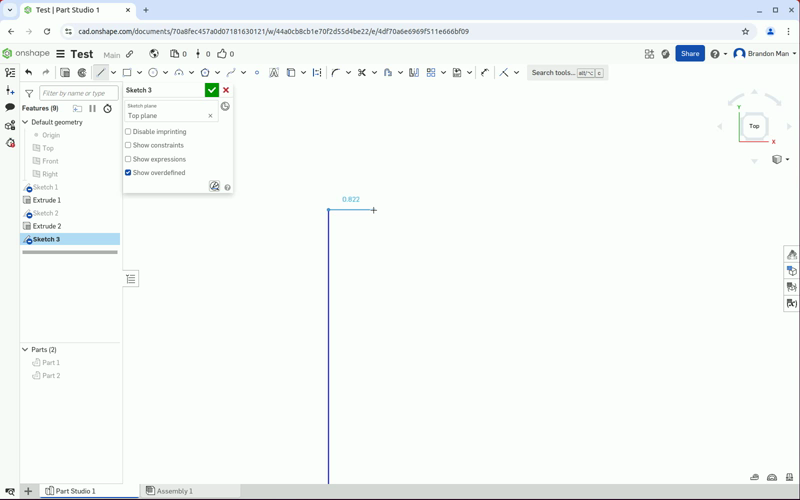
click(373, 209)
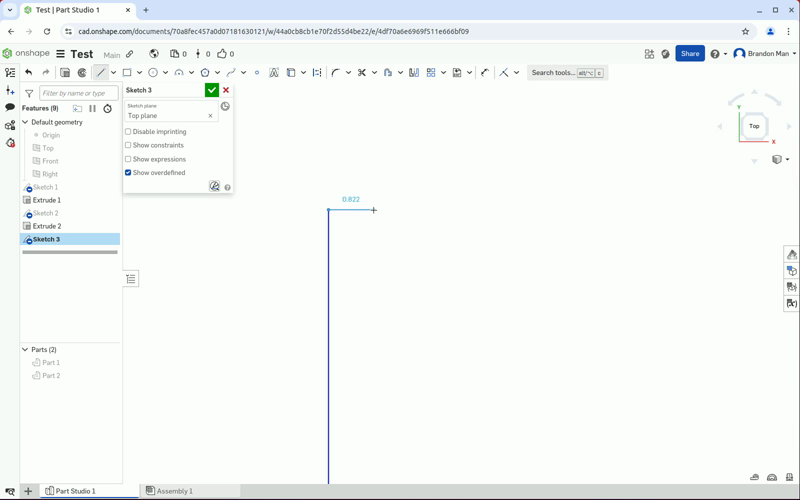
scroll(-6)
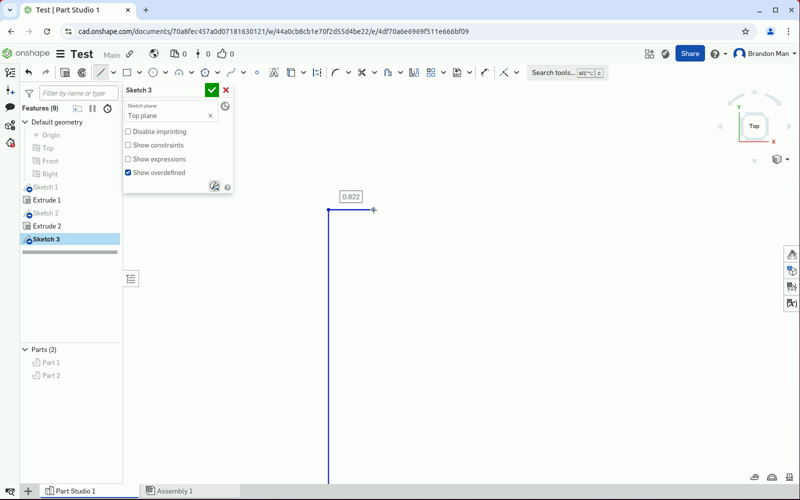
scroll(-6)
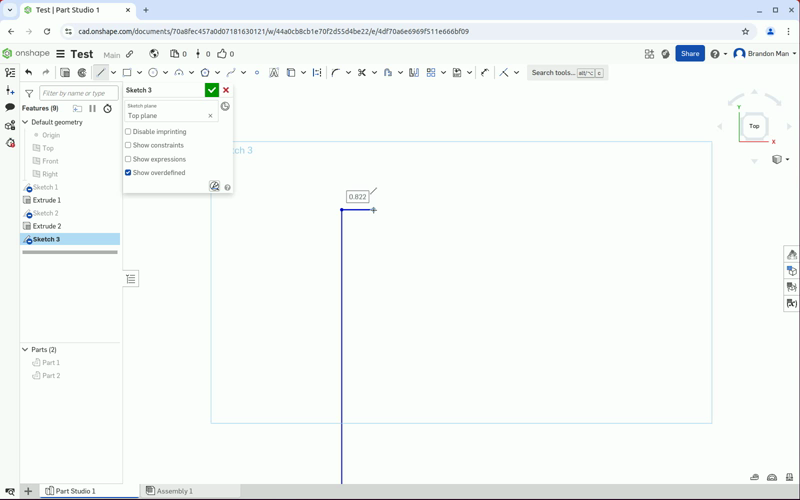
scroll(-6)
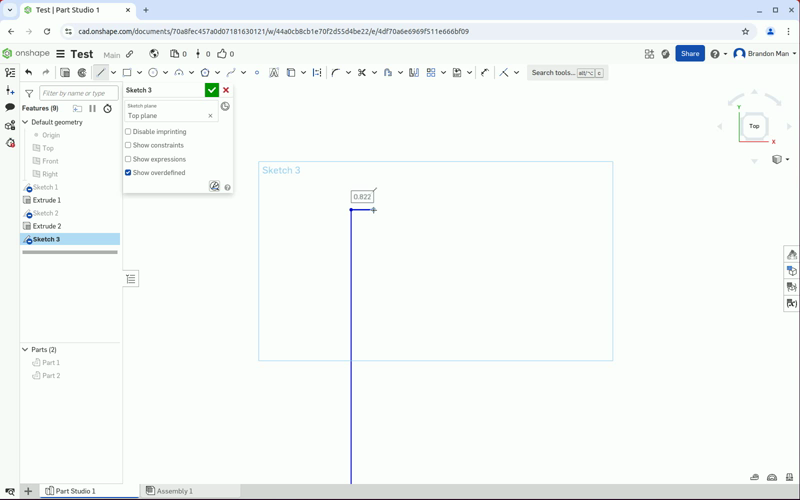
scroll(-6)
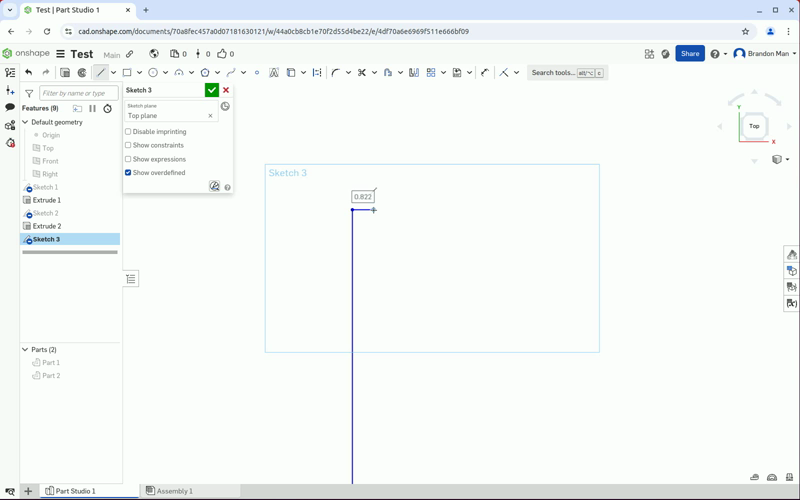
scroll(-6)
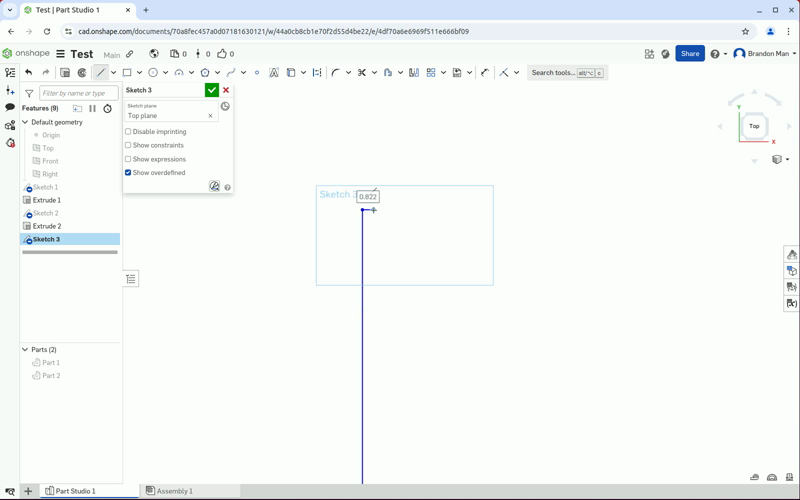
scroll(-6)
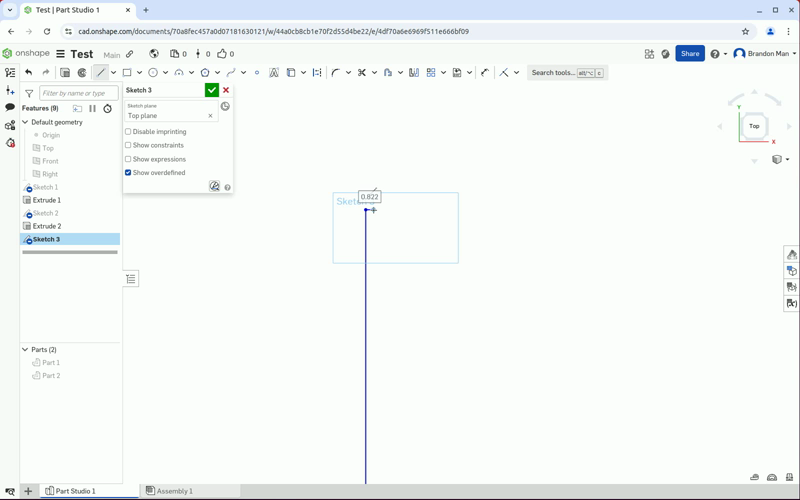
scroll(-6)
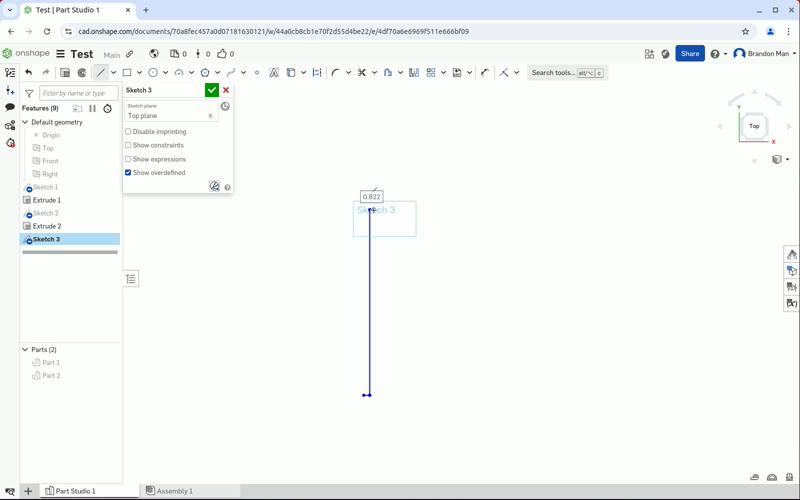
key_up(shift)
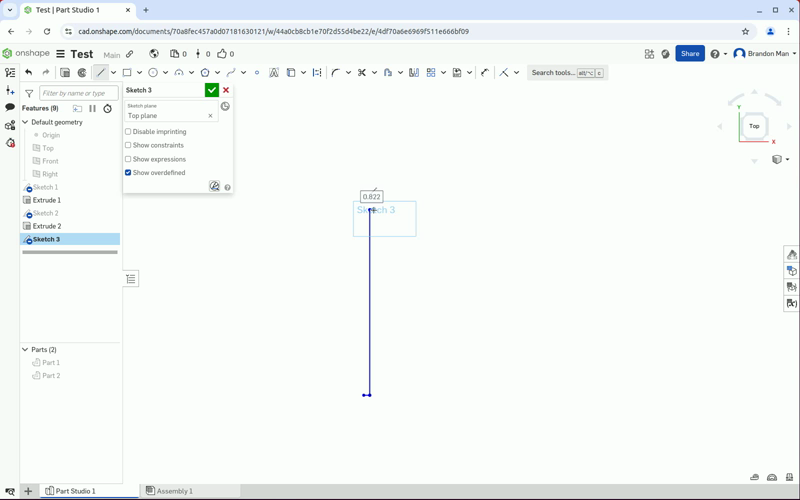
key_down(shift)
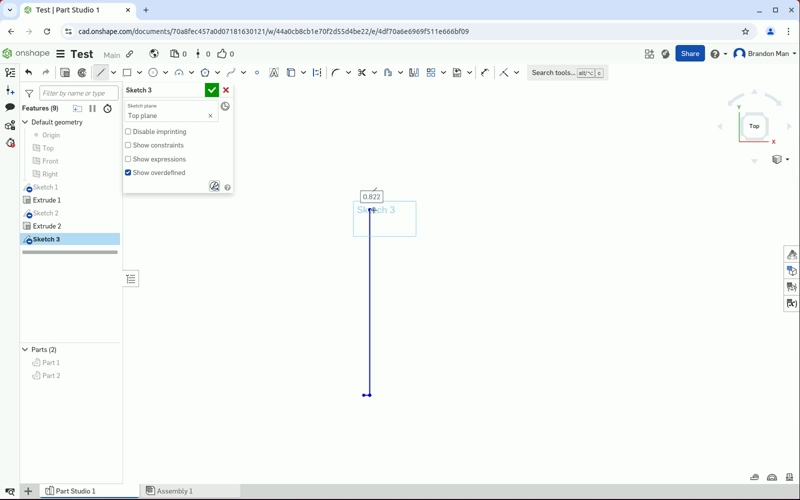
mouse_move(373, 395)
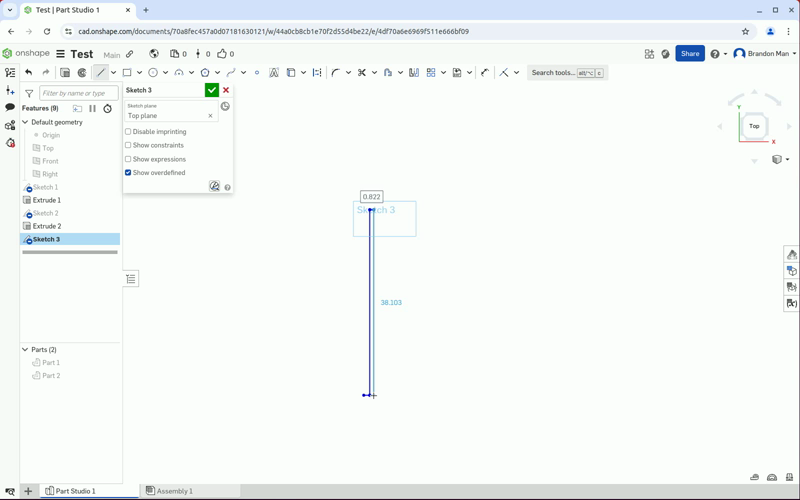
scroll(6)
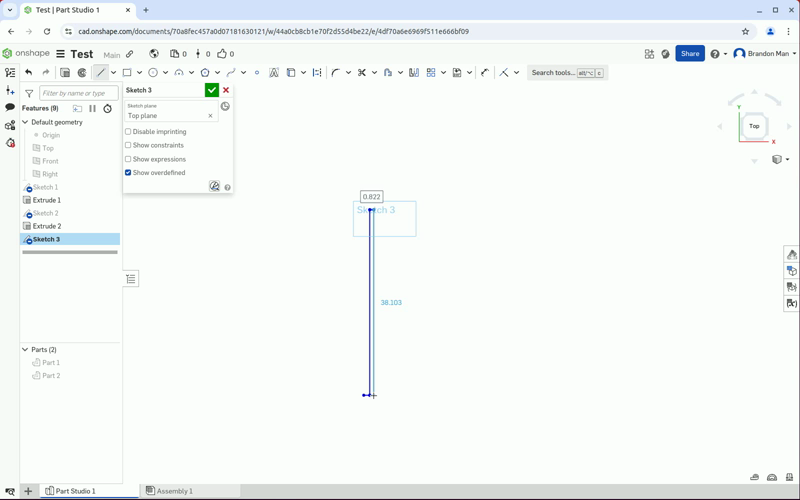
scroll(6)
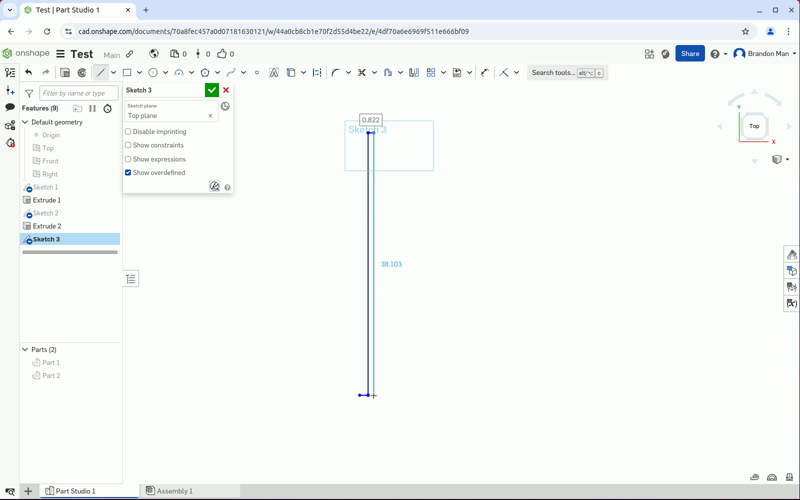
scroll(6)
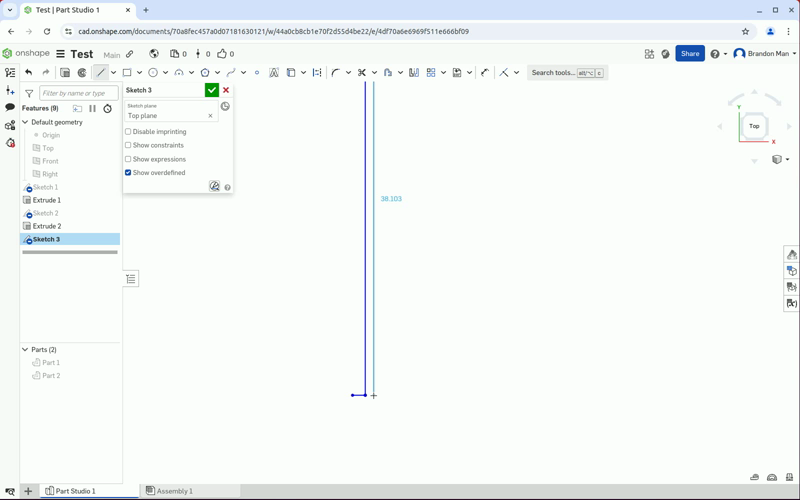
scroll(6)
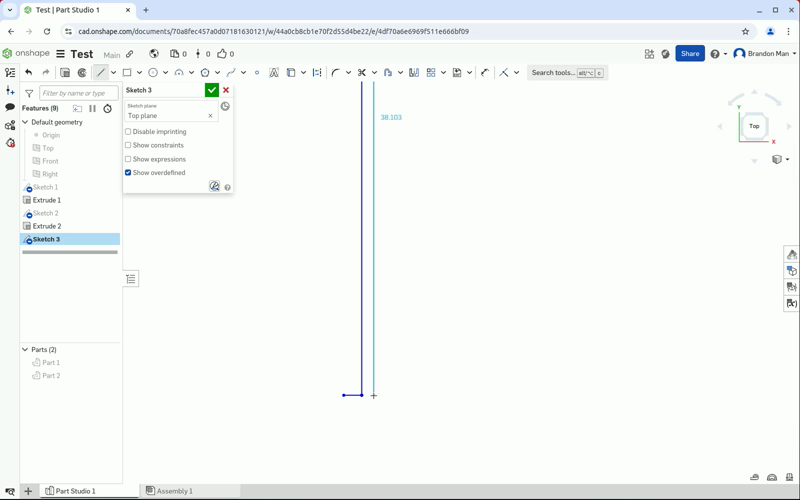
scroll(6)
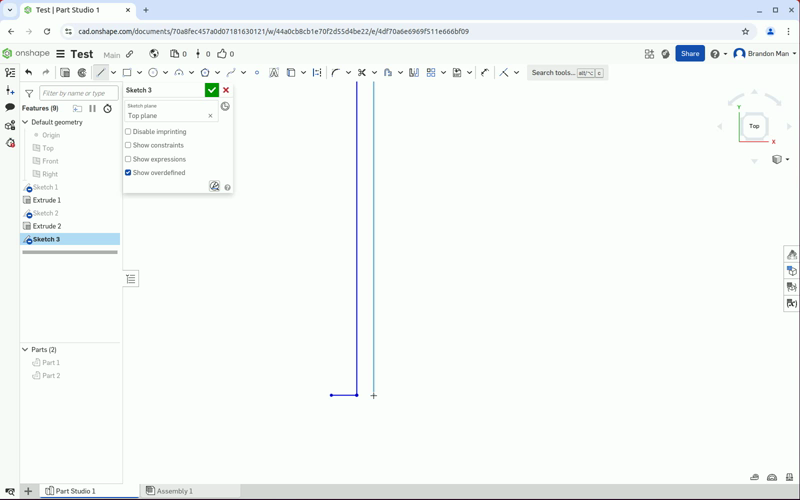
scroll(6)
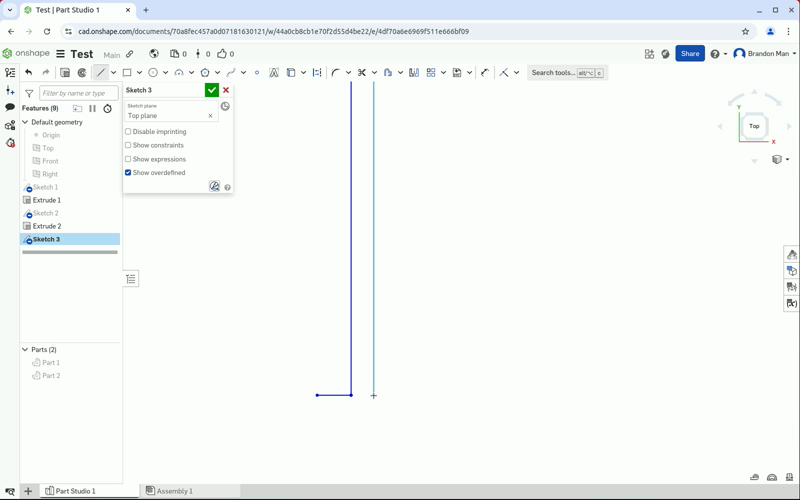
scroll(6)
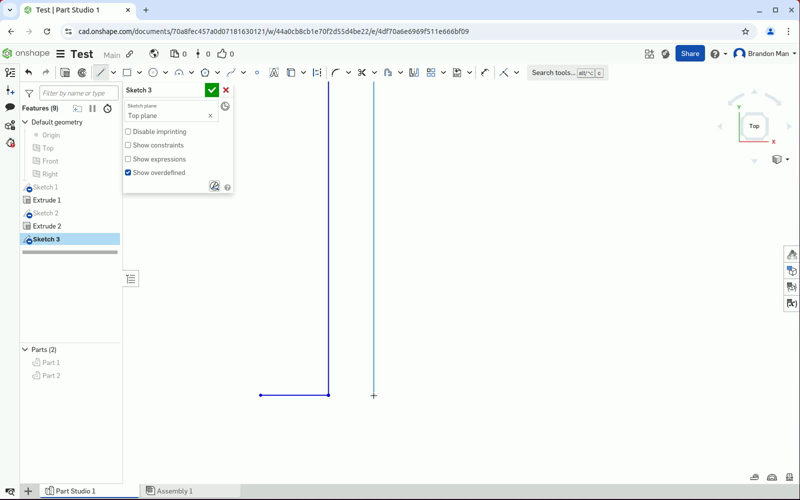
click(373, 395)
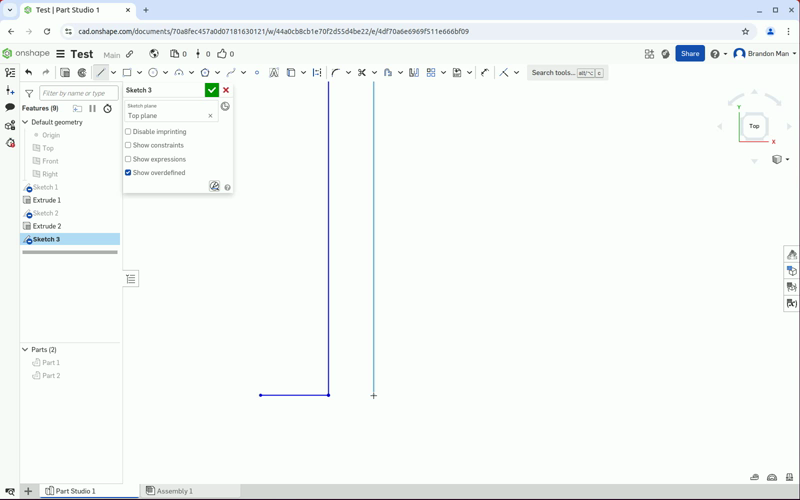
scroll(-6)
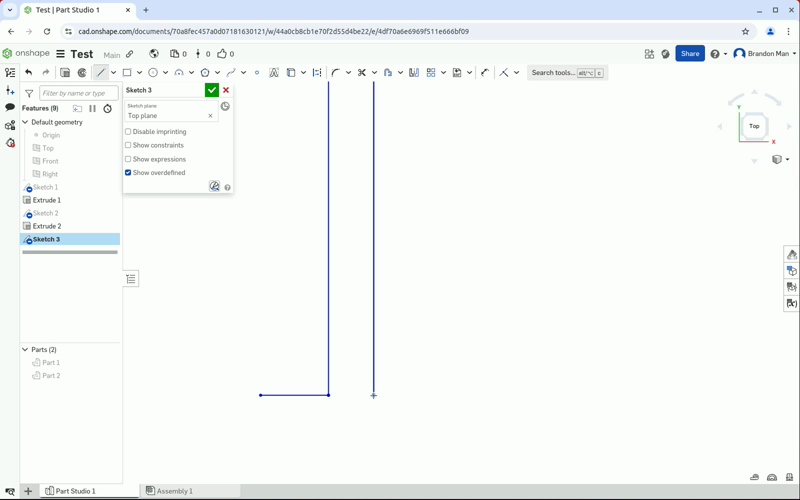
scroll(-6)
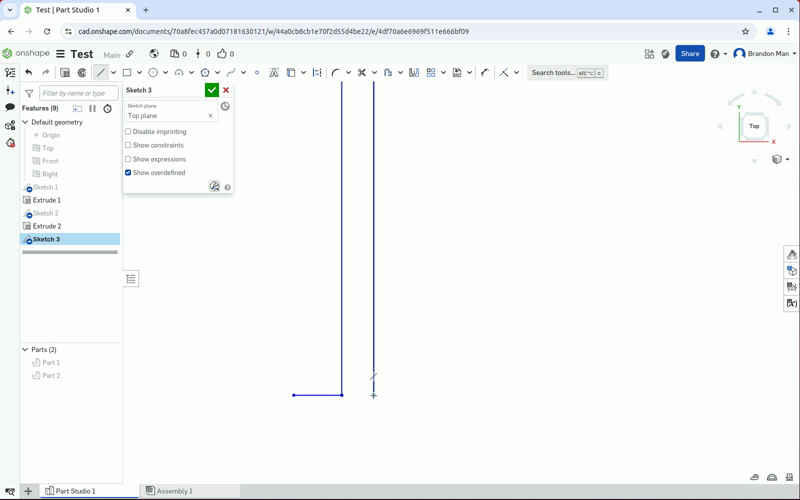
scroll(-6)
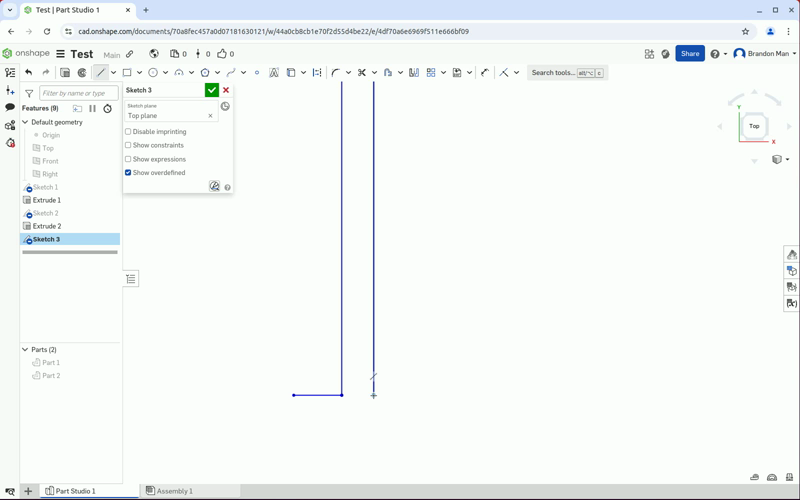
scroll(-6)
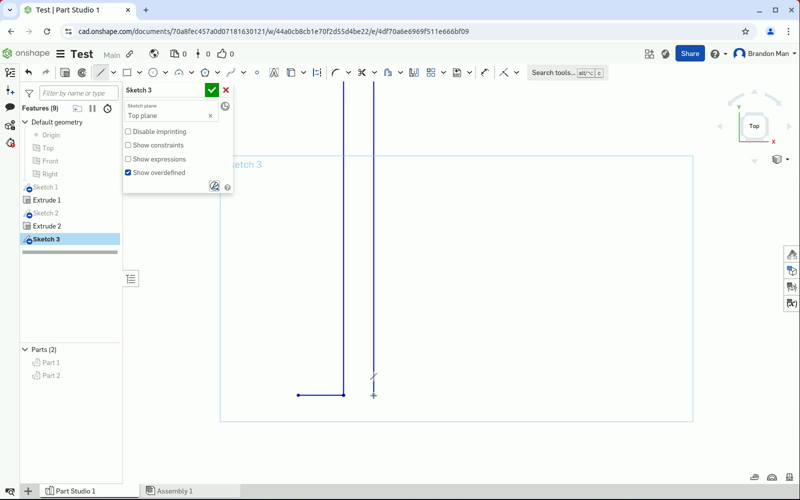
scroll(-6)
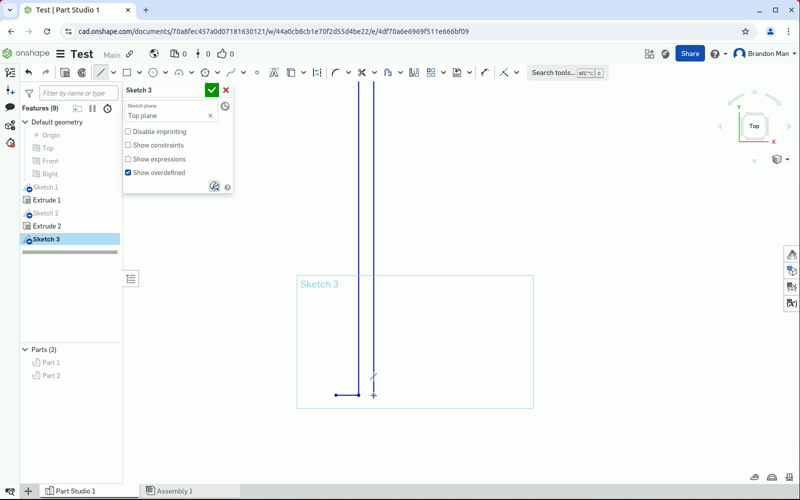
scroll(-6)
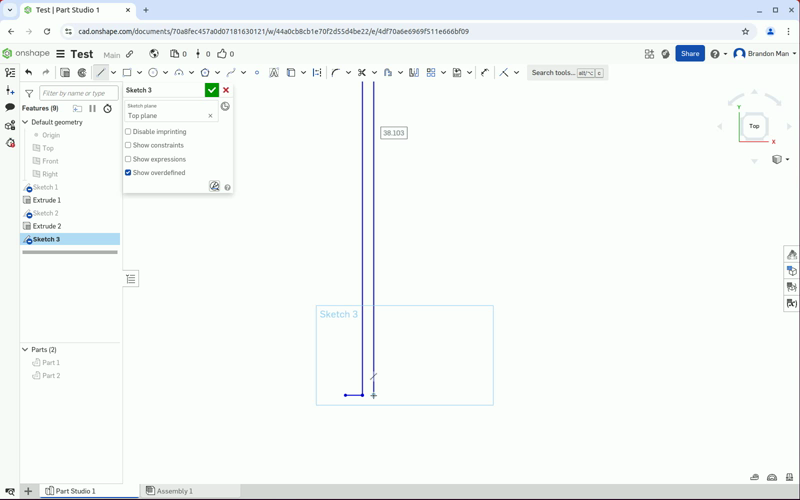
scroll(-6)
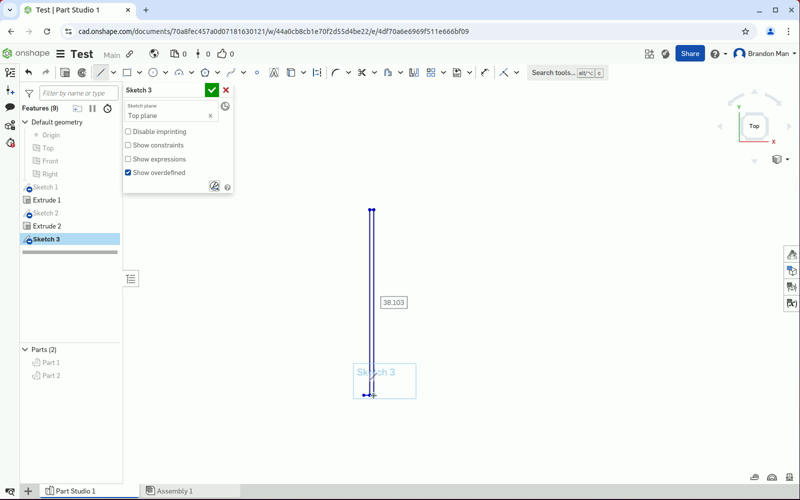
key_up(shift)
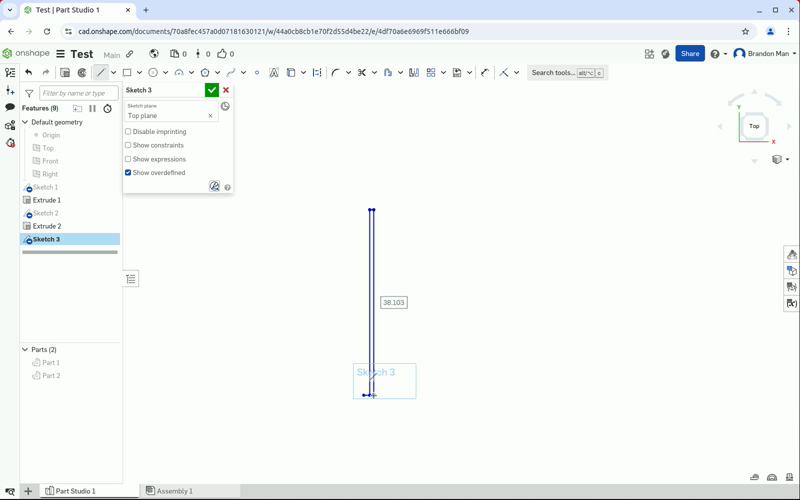
key_down(shift)
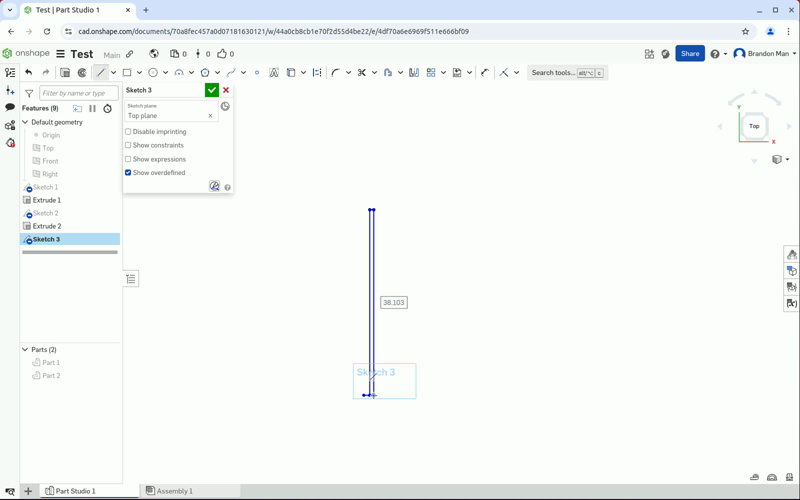
mouse_move(547, 395)
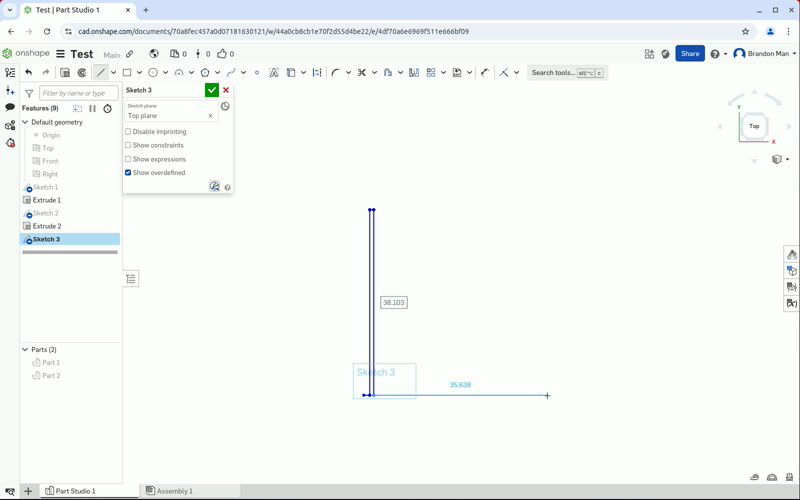
click(547, 395)
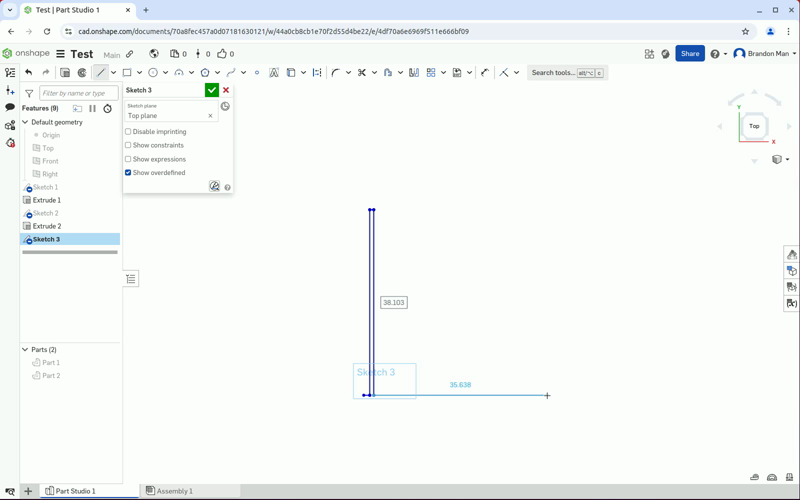
key_up(shift)
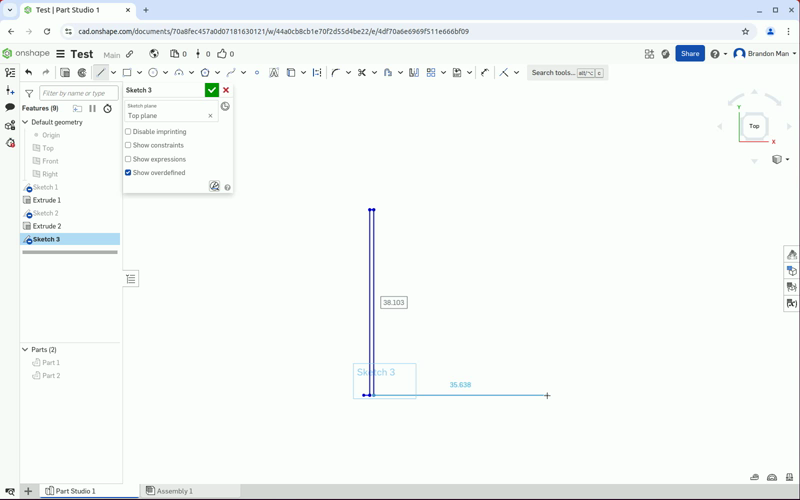
key_down(shift)
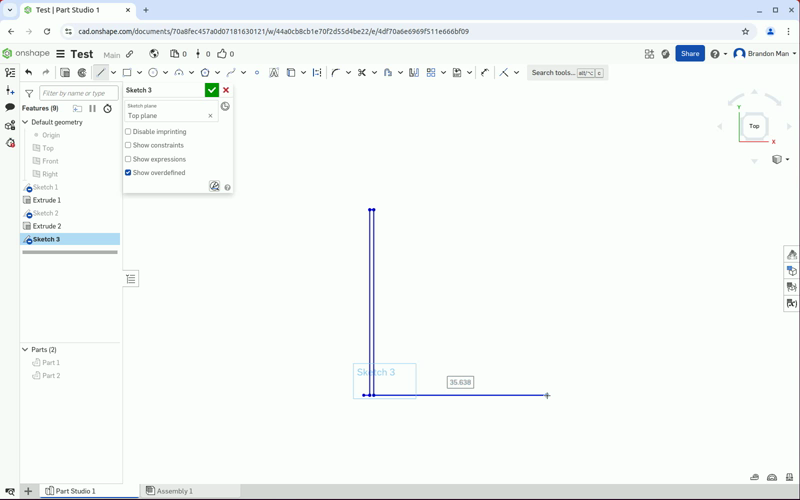
mouse_move(547, 209)
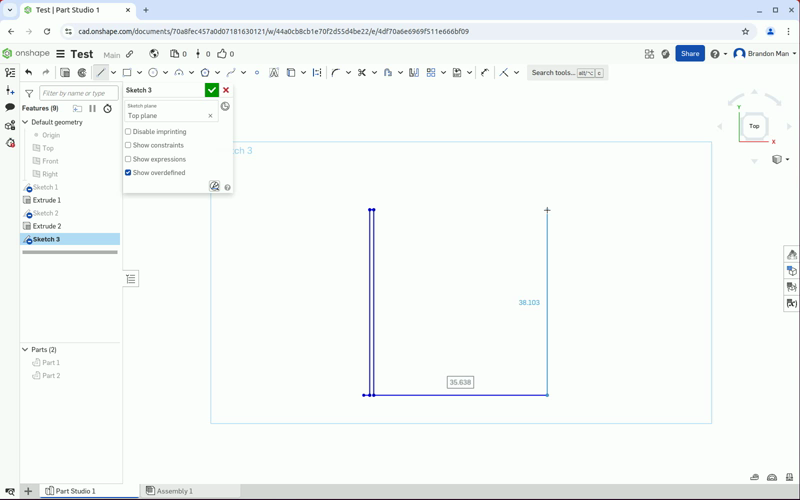
click(547, 209)
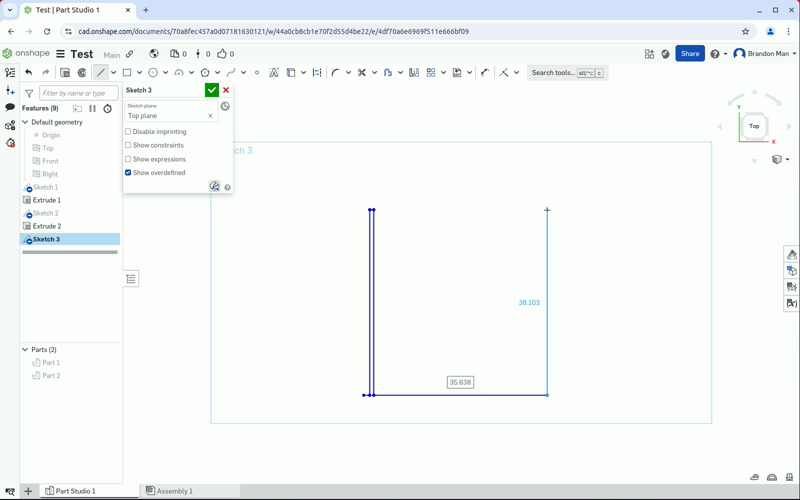
key_up(shift)
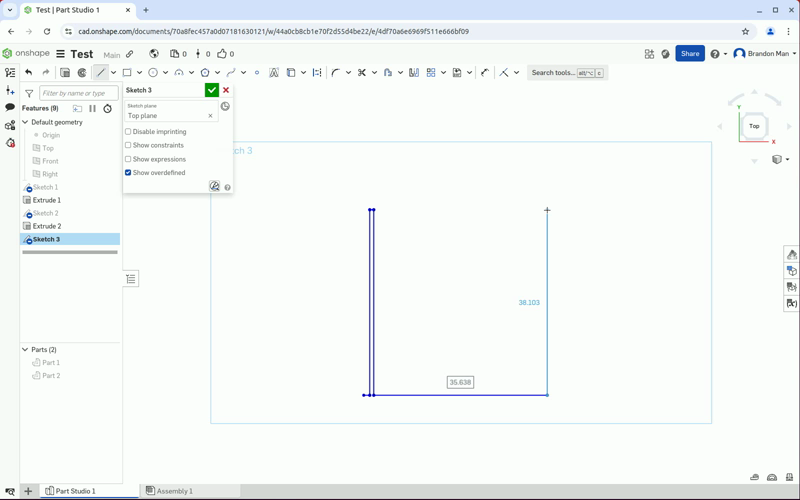
key_down(shift)
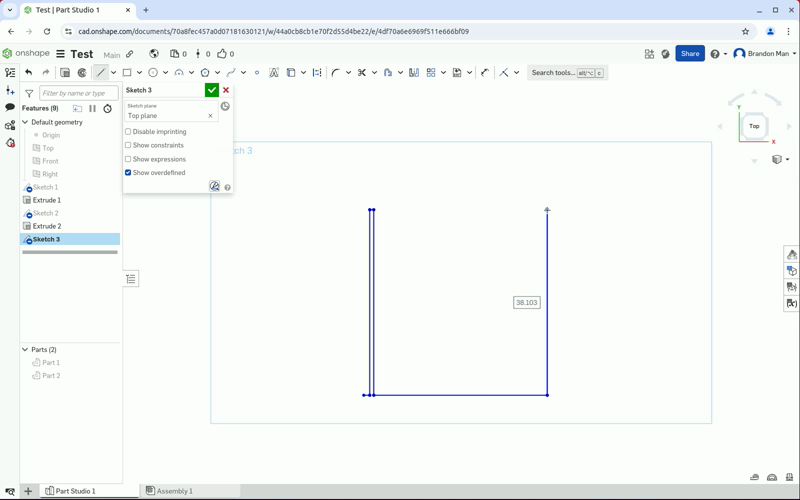
mouse_move(577, 209)
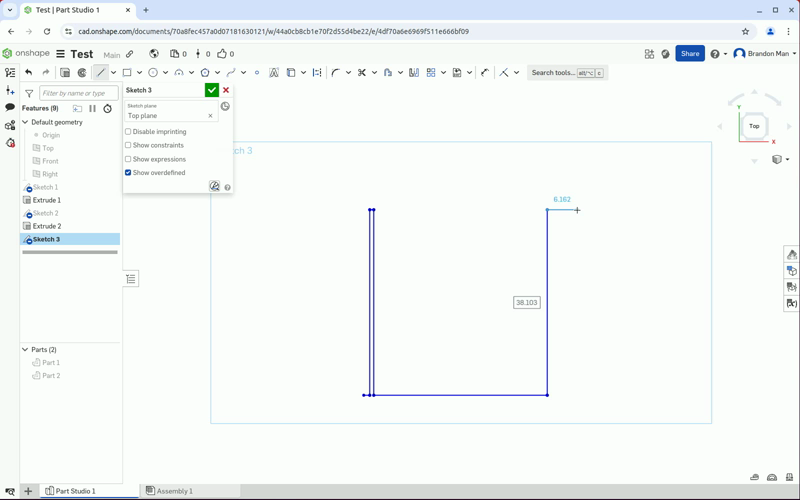
mouse_move(553, 209)
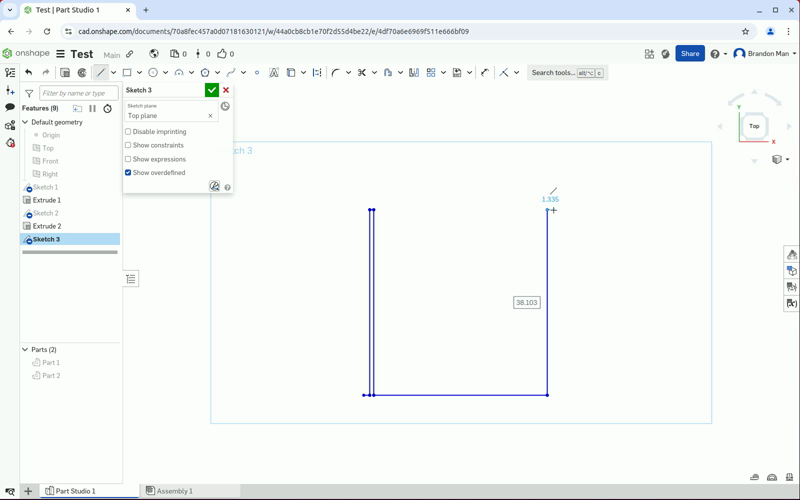
scroll(6)
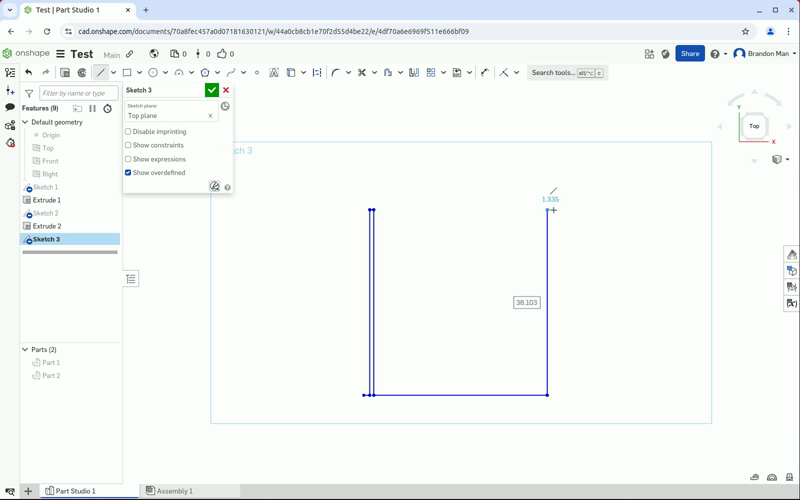
scroll(6)
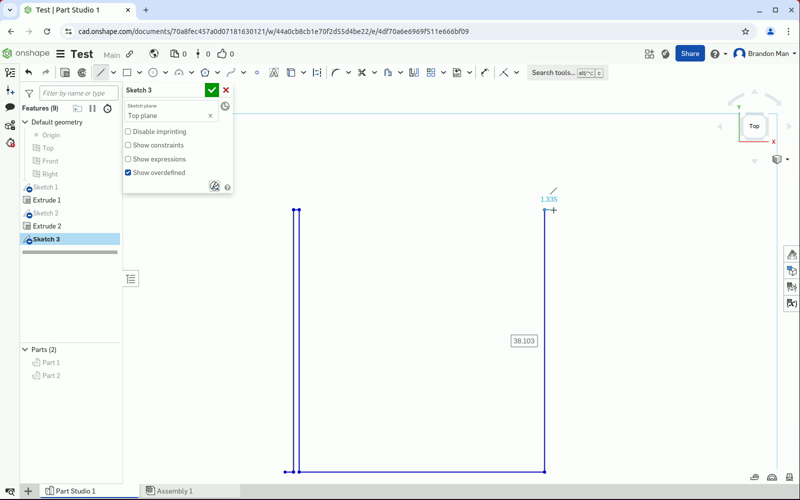
scroll(6)
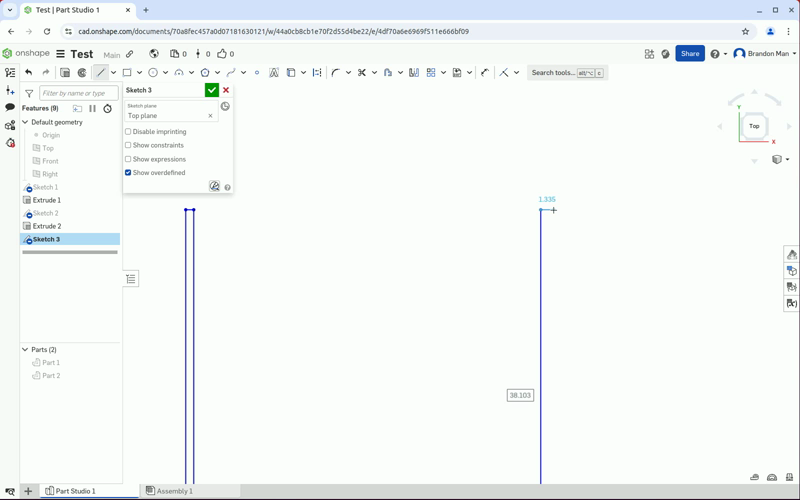
scroll(6)
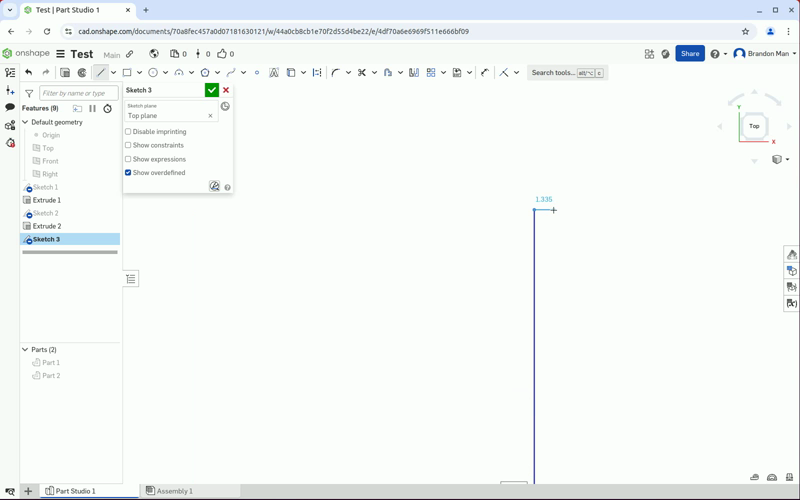
scroll(6)
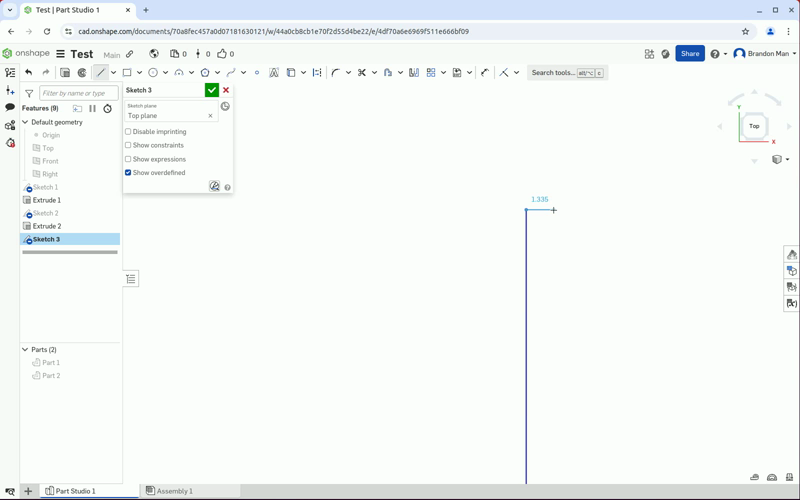
scroll(6)
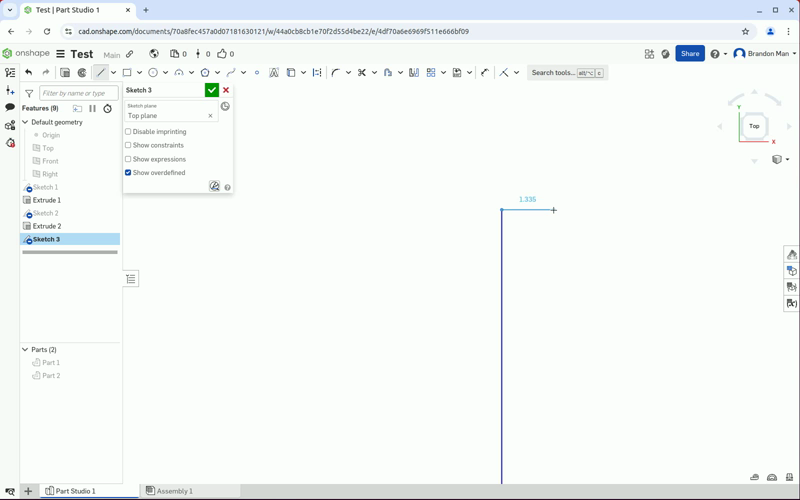
scroll(6)
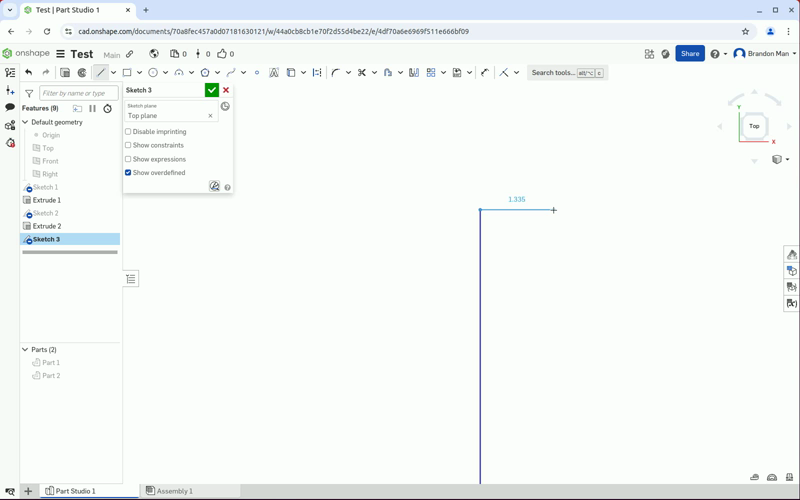
click(553, 209)
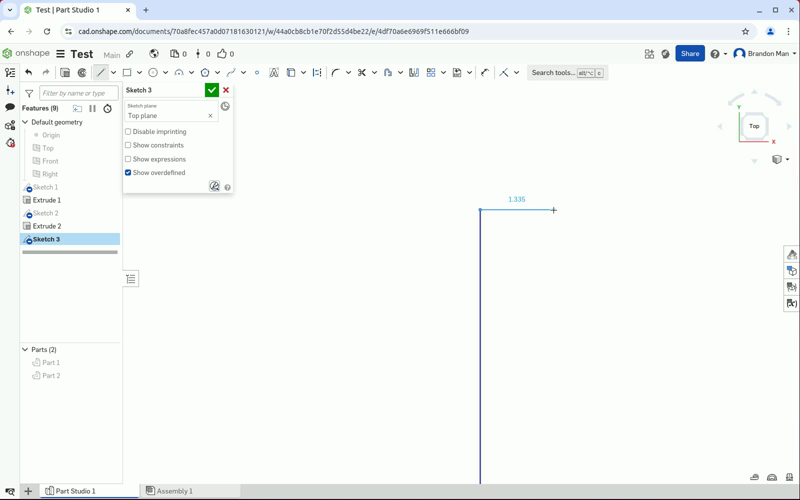
scroll(-6)
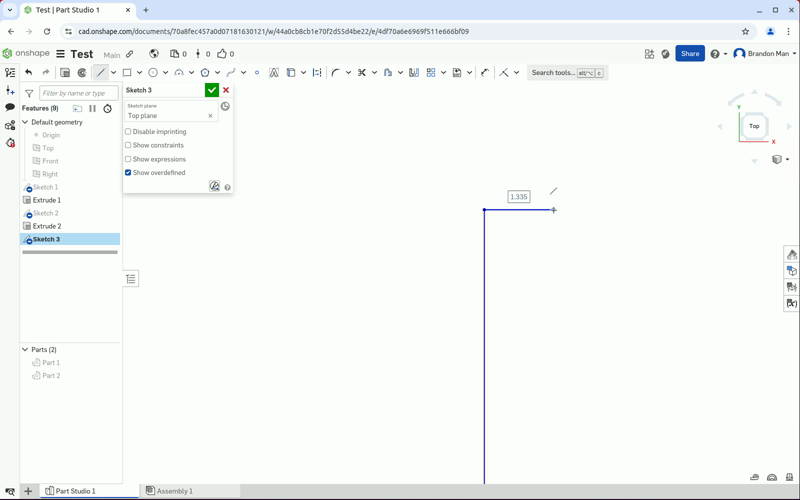
scroll(-6)
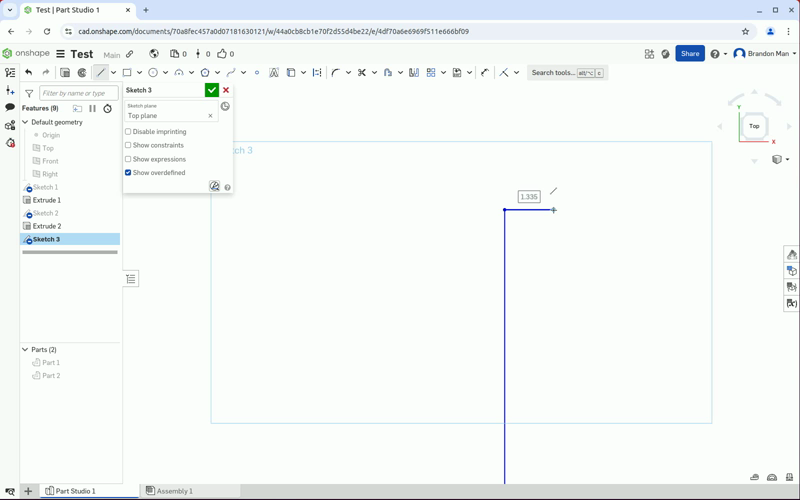
scroll(-6)
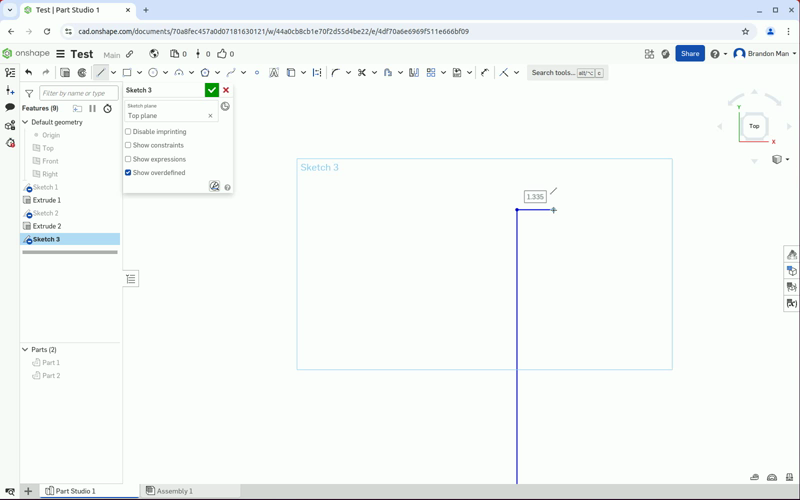
scroll(-6)
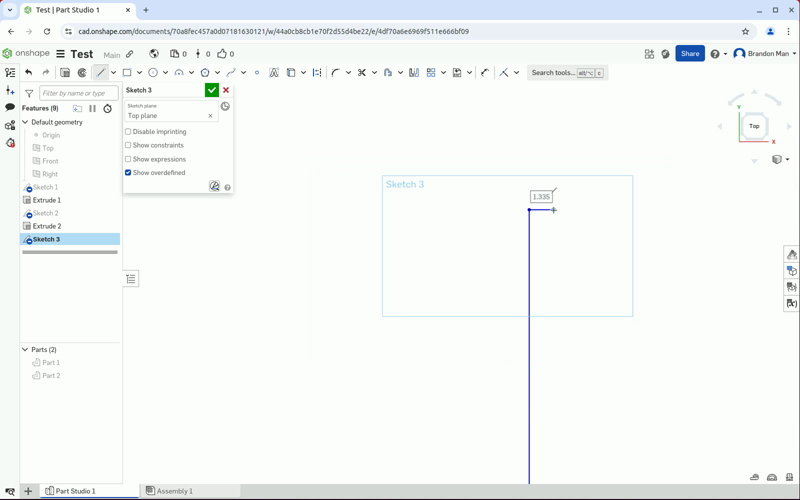
scroll(-6)
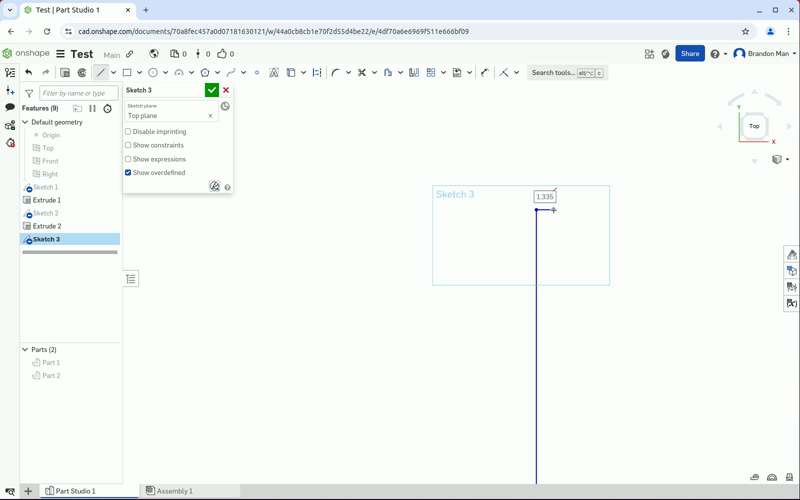
scroll(-6)
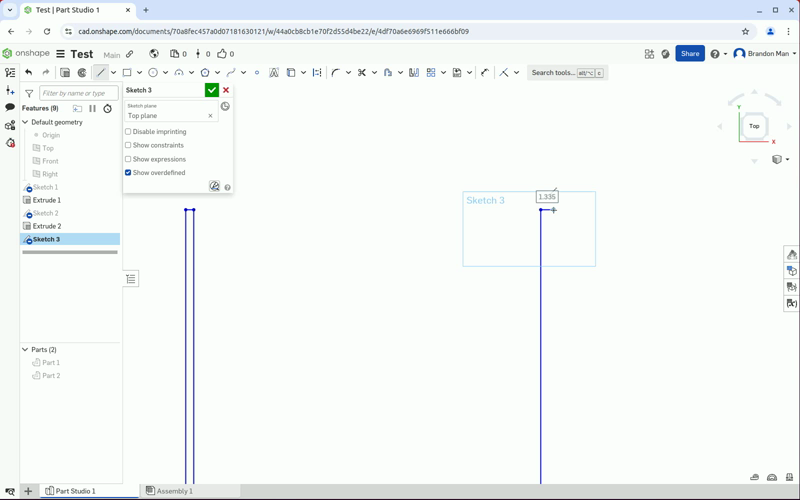
scroll(-6)
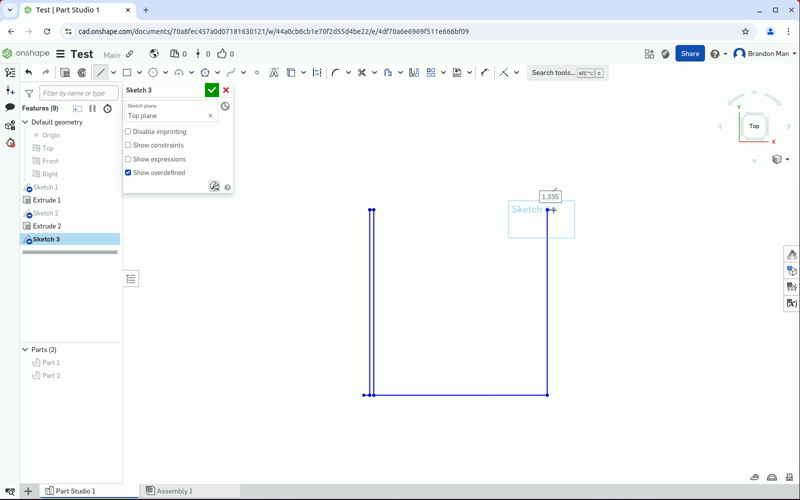
key_up(shift)
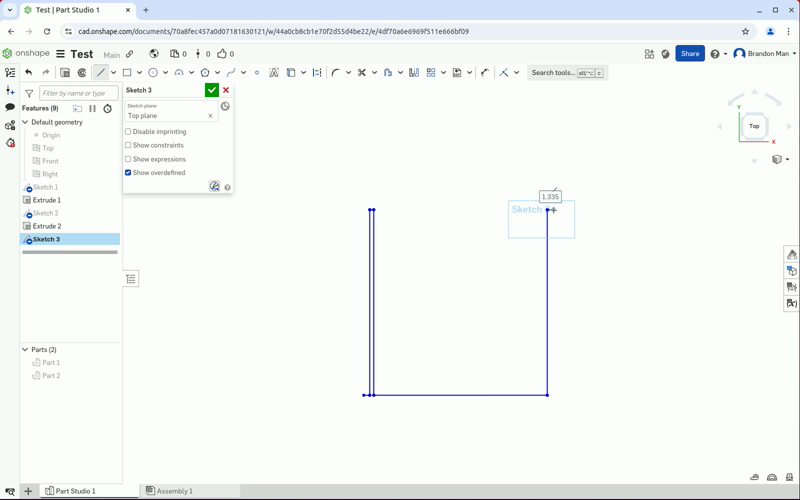
key_down(shift)
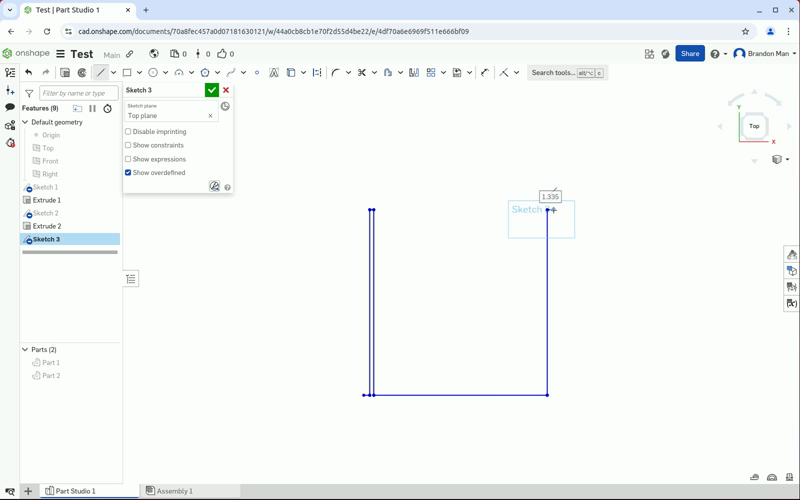
mouse_move(553, 395)
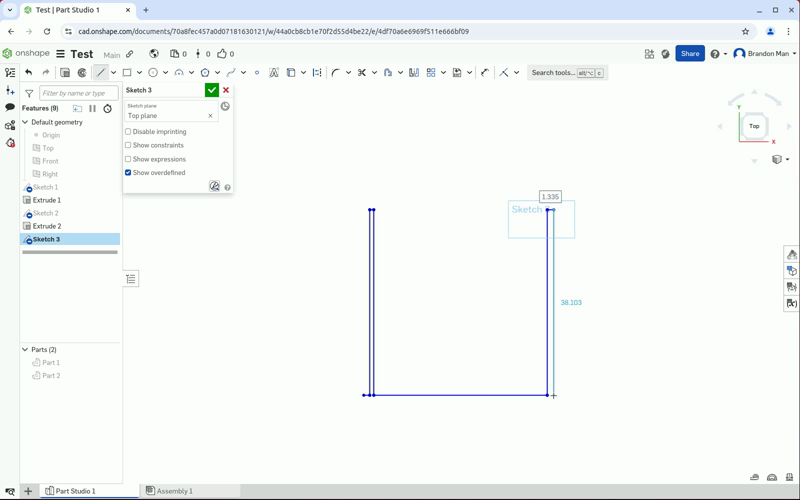
click(553, 395)
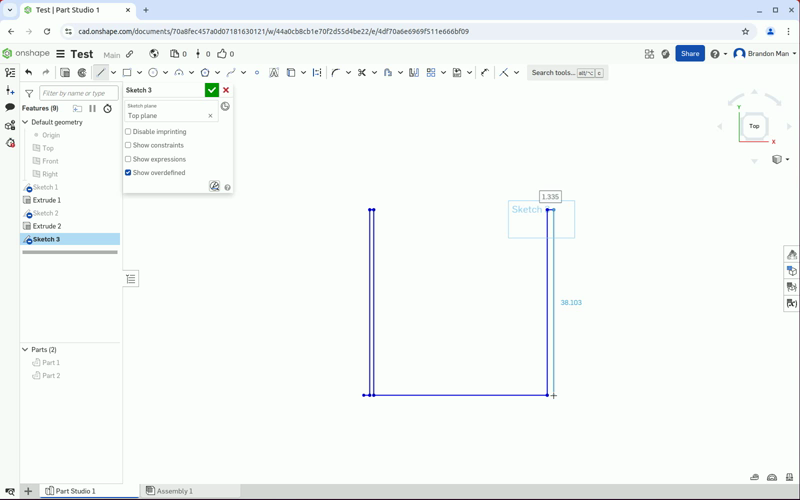
key_up(shift)
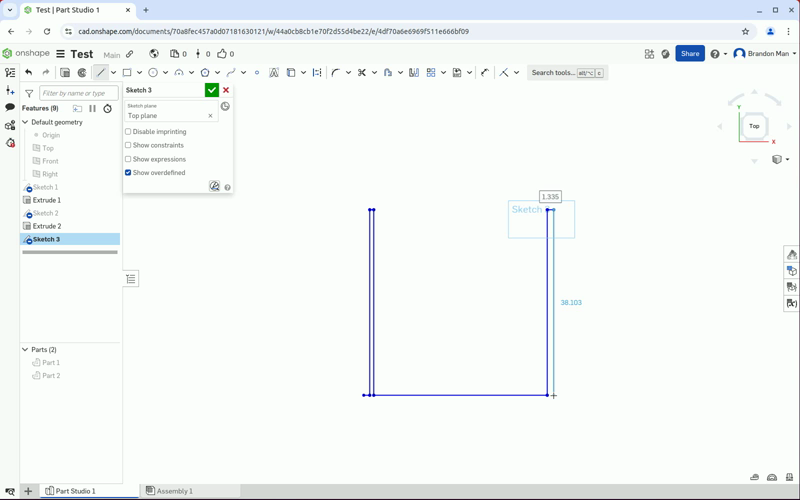
key_down(shift)
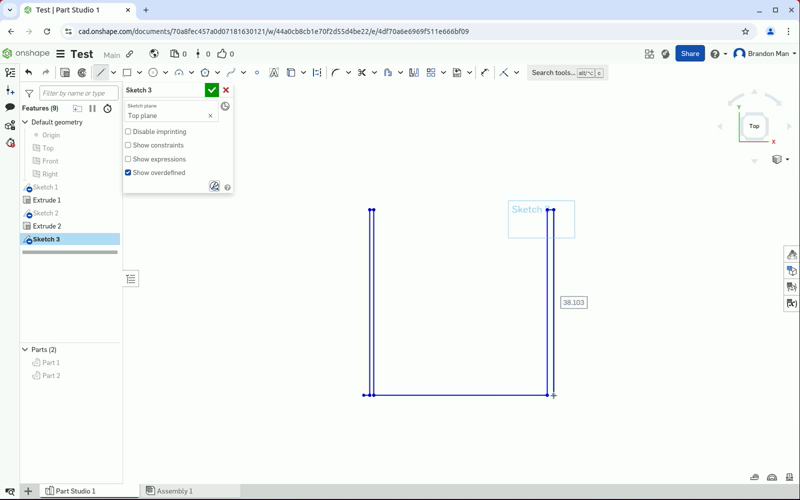
mouse_move(583, 395)
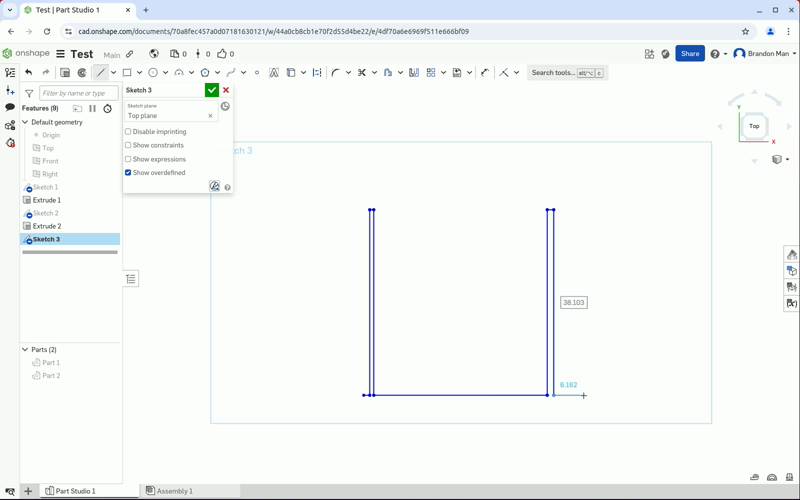
mouse_move(559, 395)
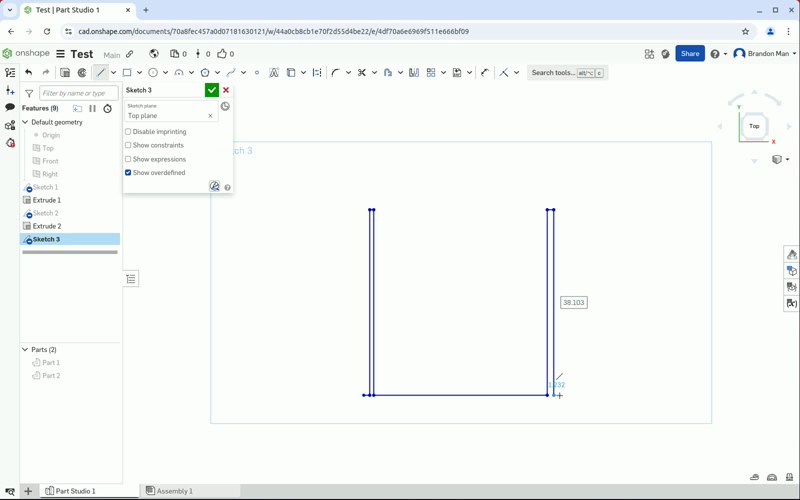
scroll(6)
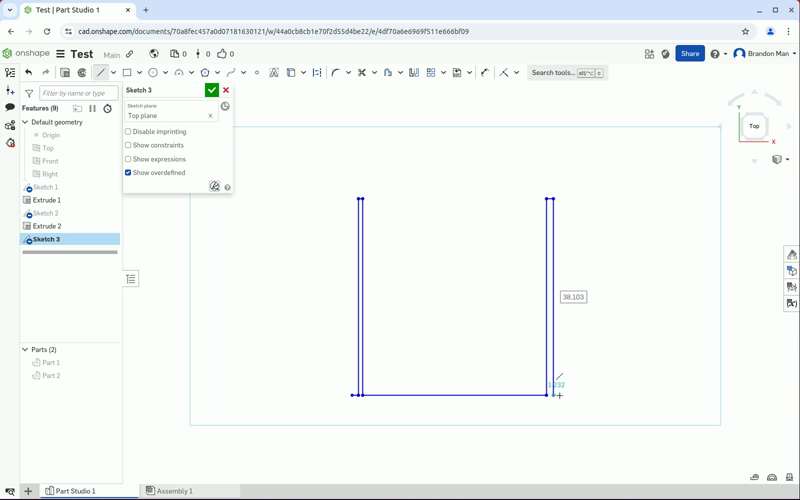
scroll(6)
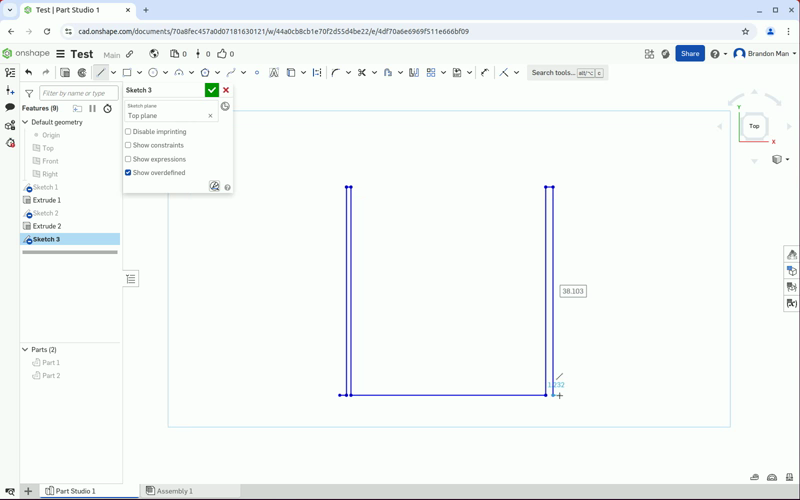
scroll(6)
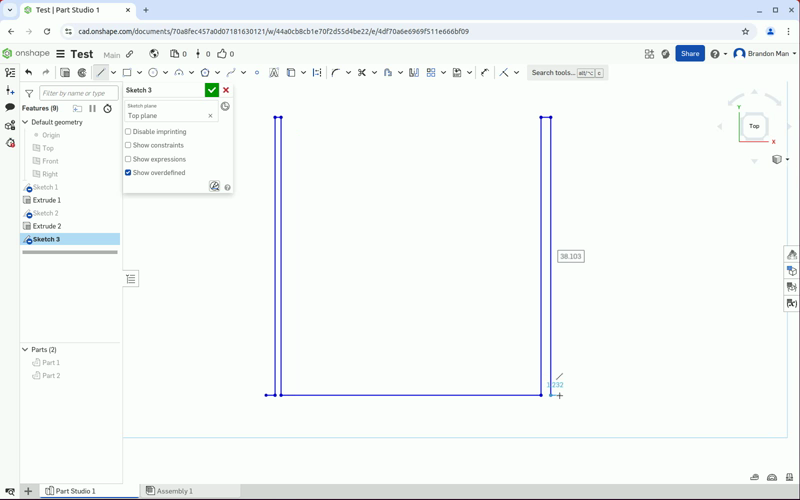
scroll(6)
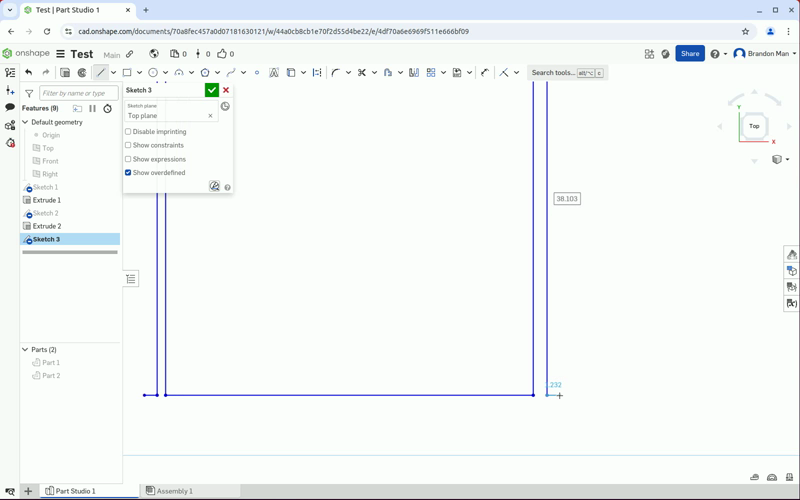
scroll(6)
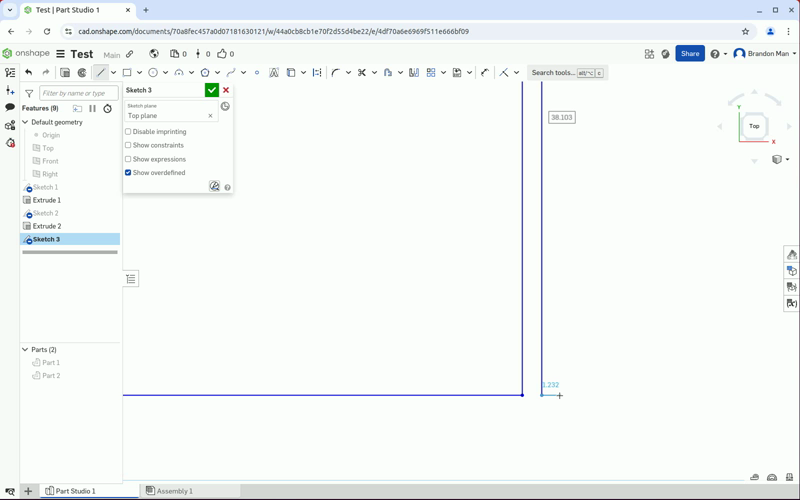
scroll(6)
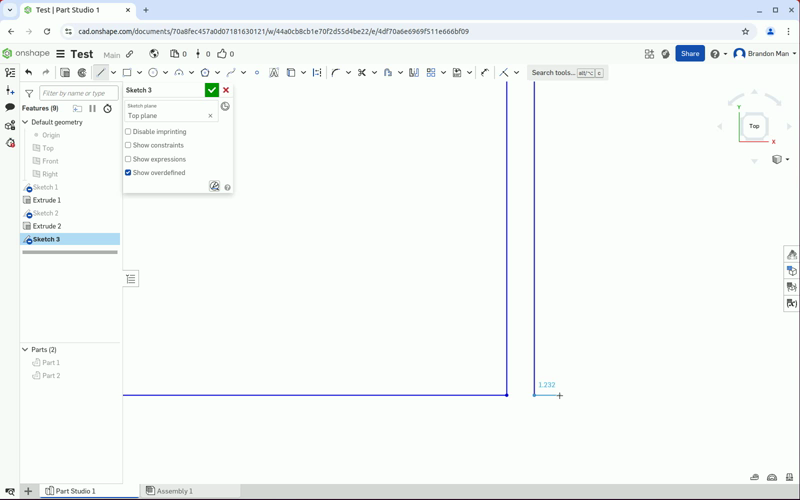
scroll(6)
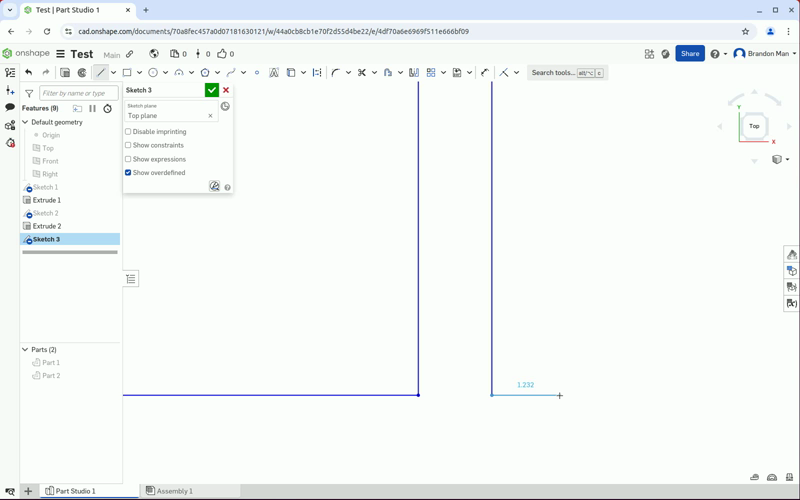
click(559, 395)
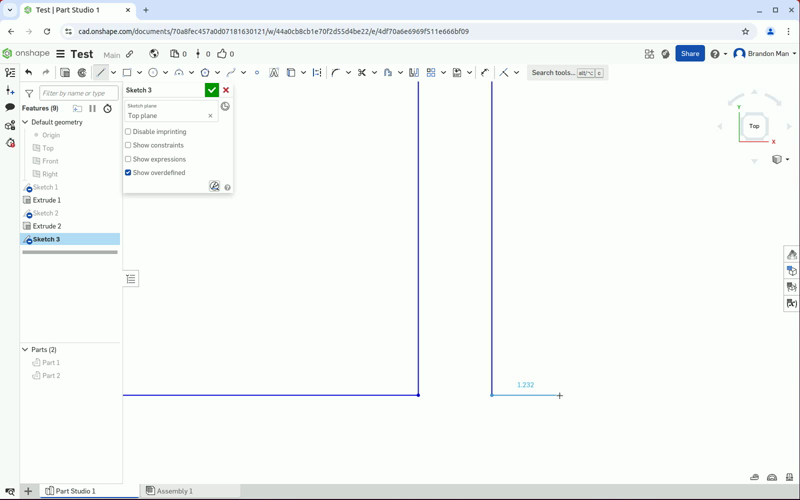
scroll(-6)
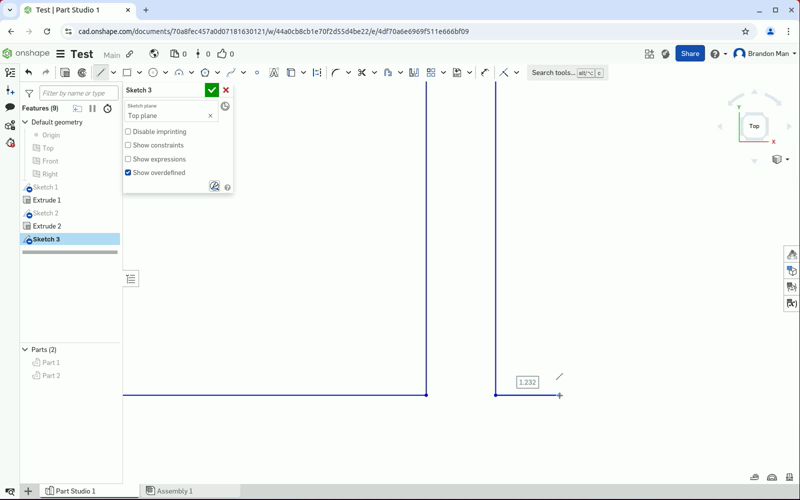
scroll(-6)
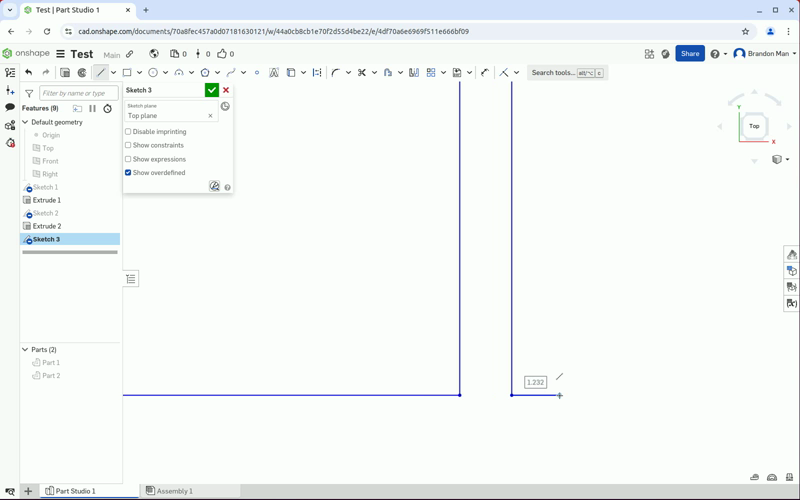
scroll(-6)
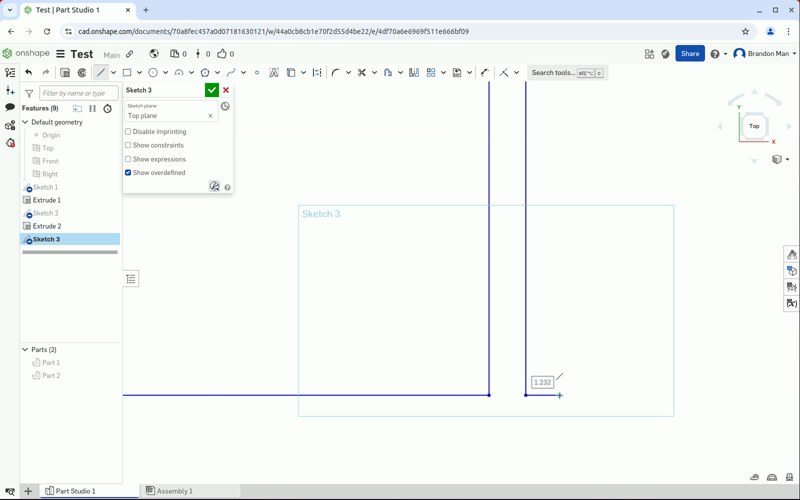
scroll(-6)
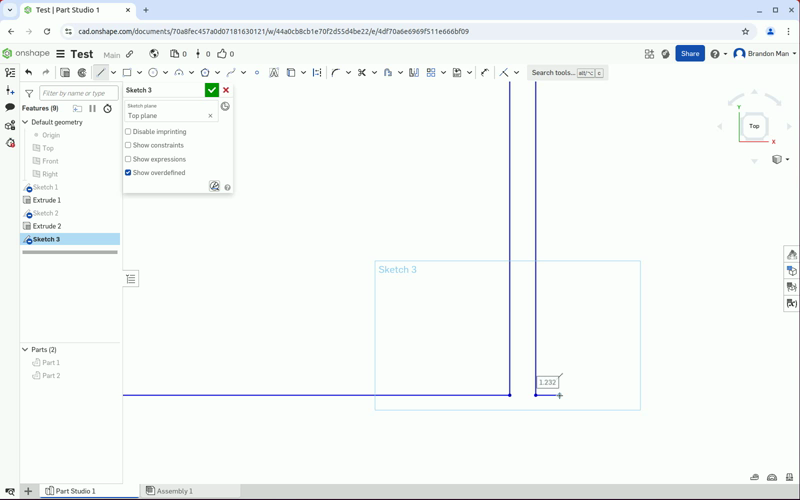
scroll(-6)
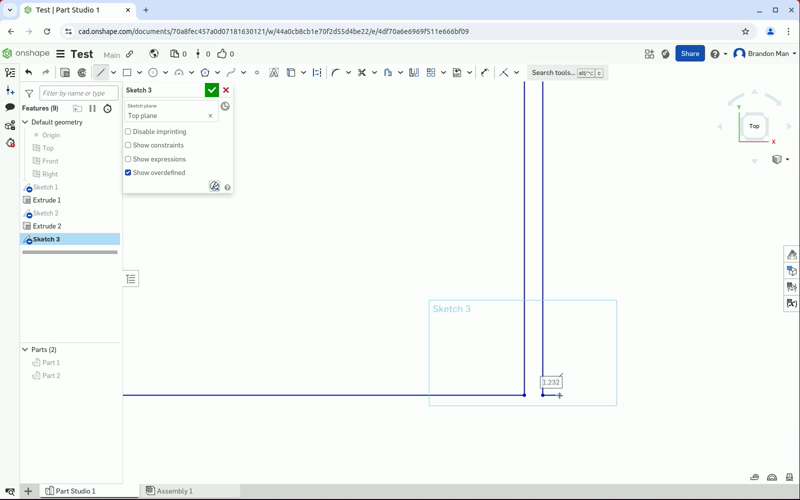
scroll(-6)
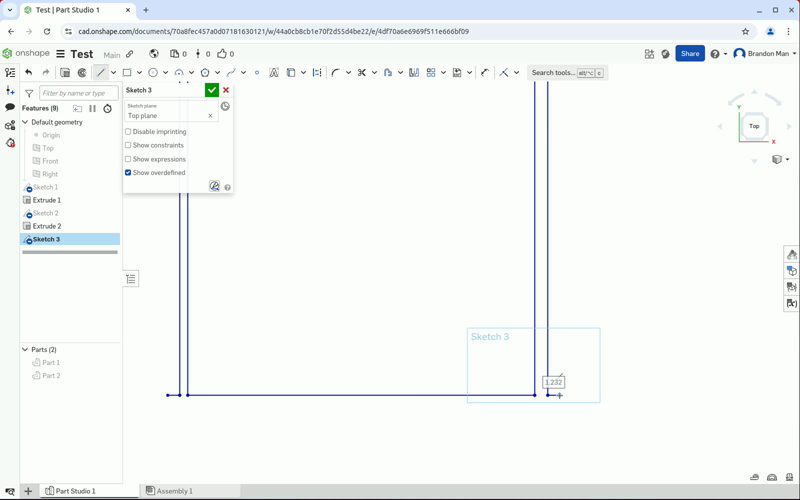
scroll(-6)
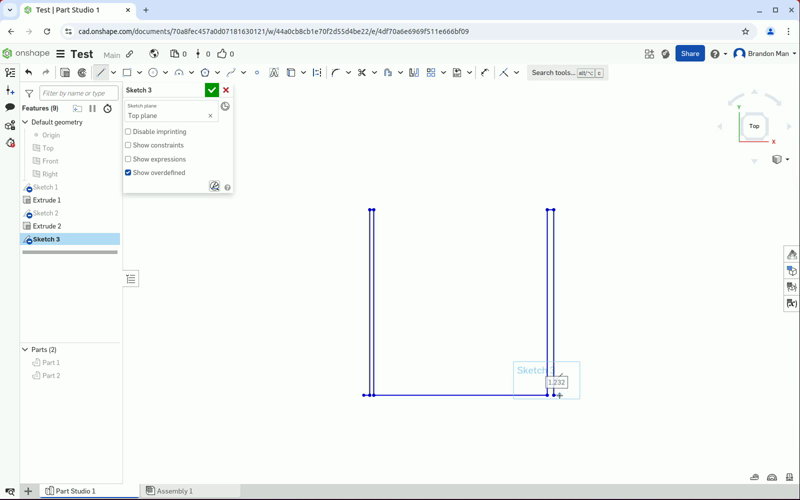
key_up(shift)
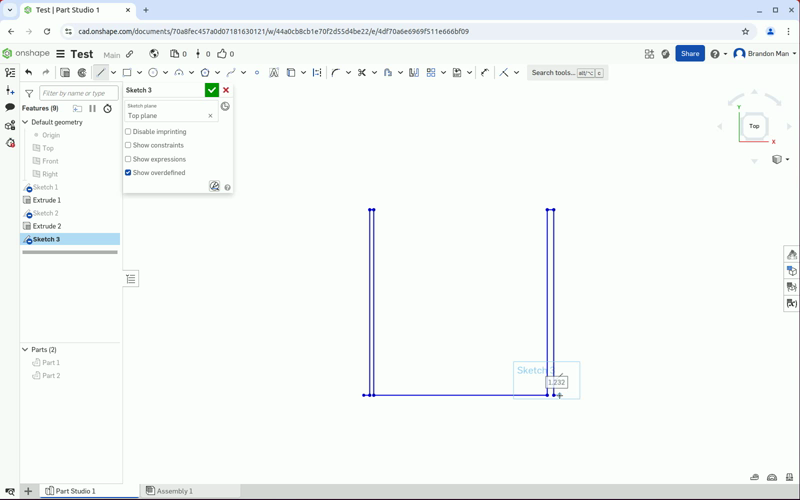
key_down(shift)
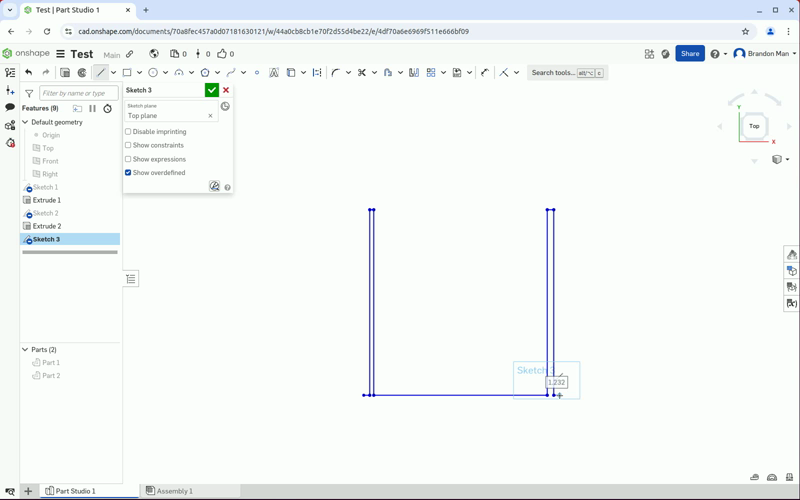
mouse_move(559, 199)
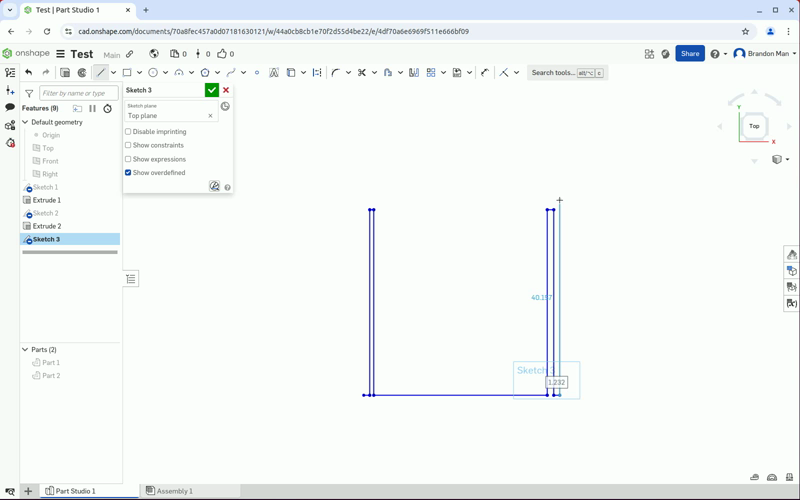
click(559, 199)
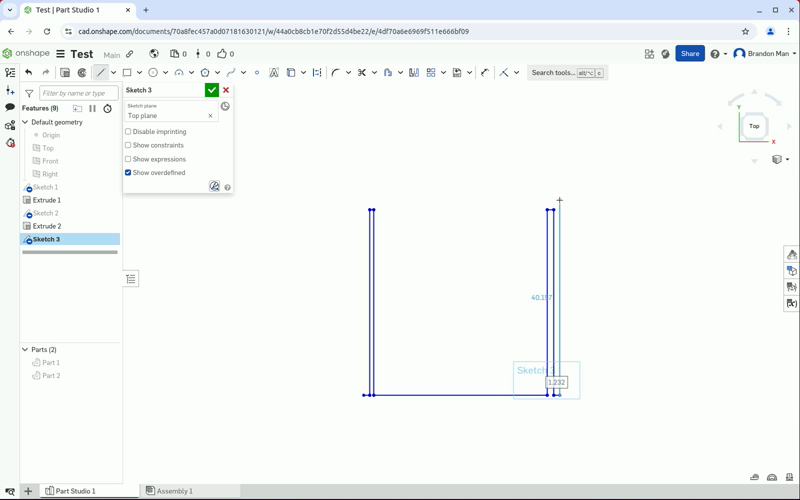
key_up(shift)
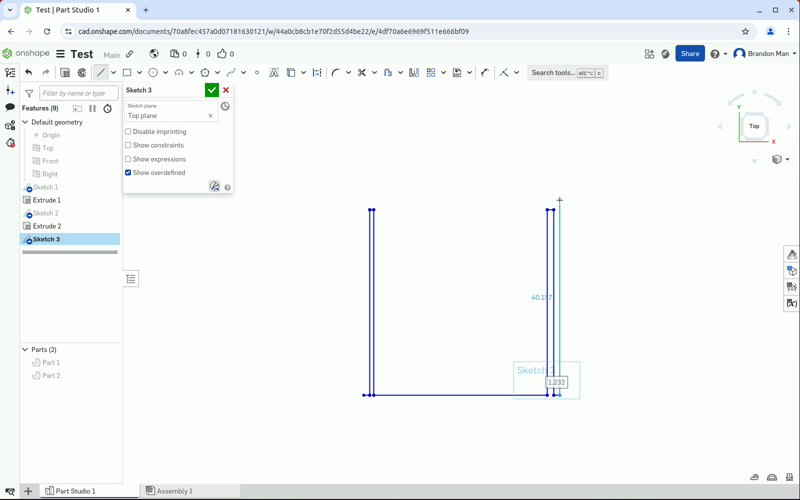
key_down(shift)
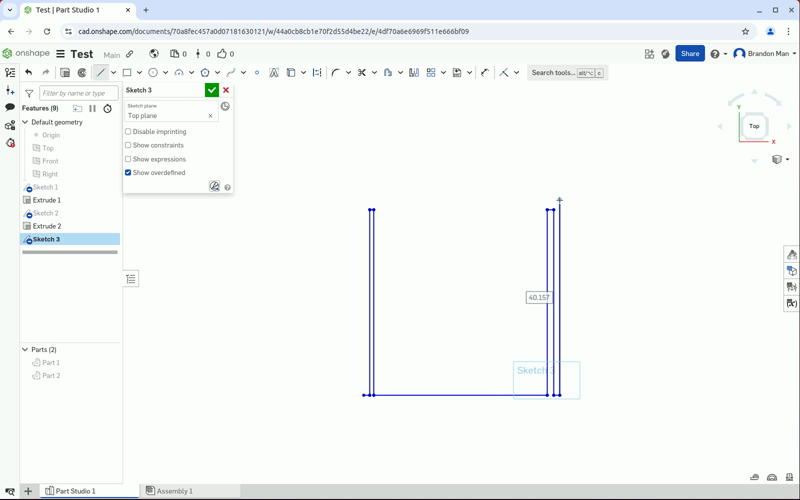
mouse_move(363, 199)
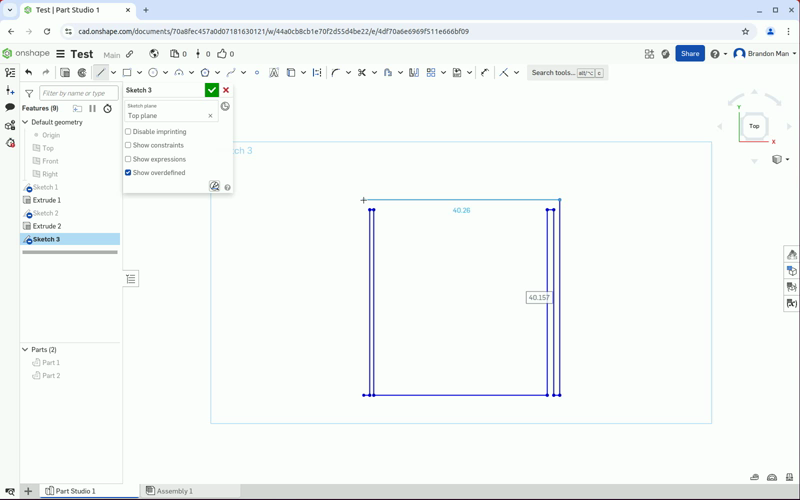
click(363, 199)
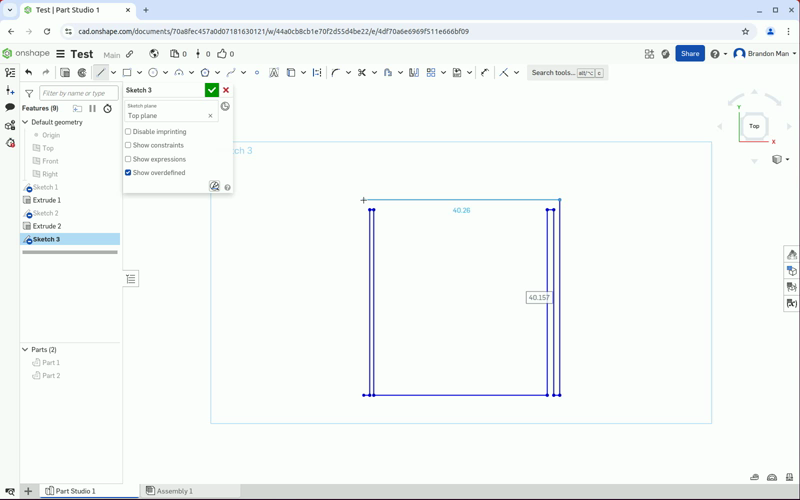
key_up(shift)
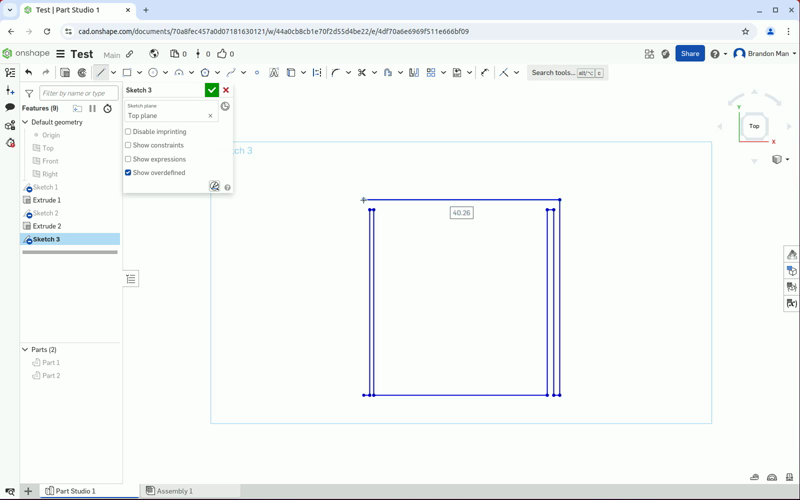
key_down(shift)
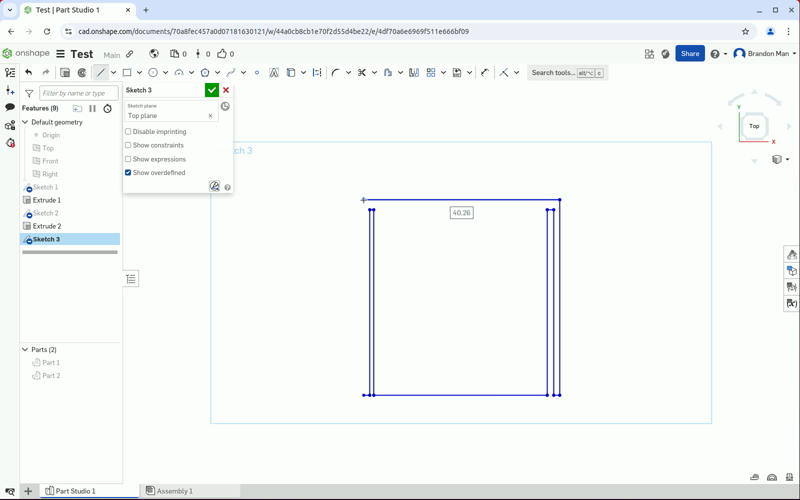
mouse_move(363, 395)
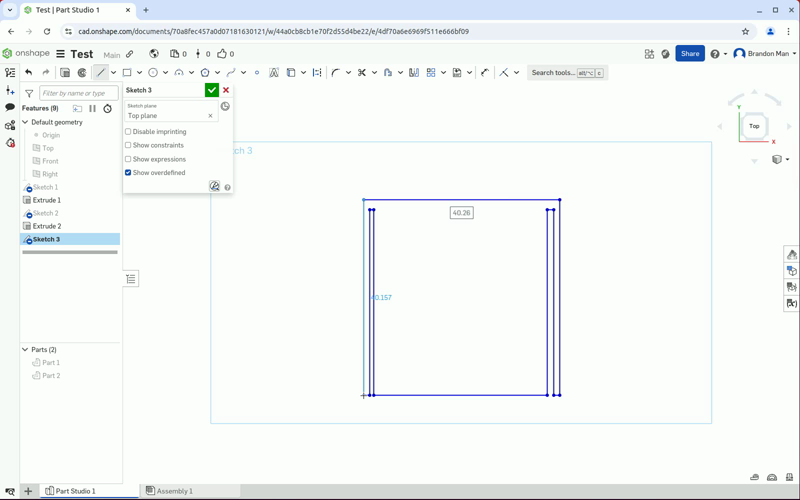
key_up(shift)
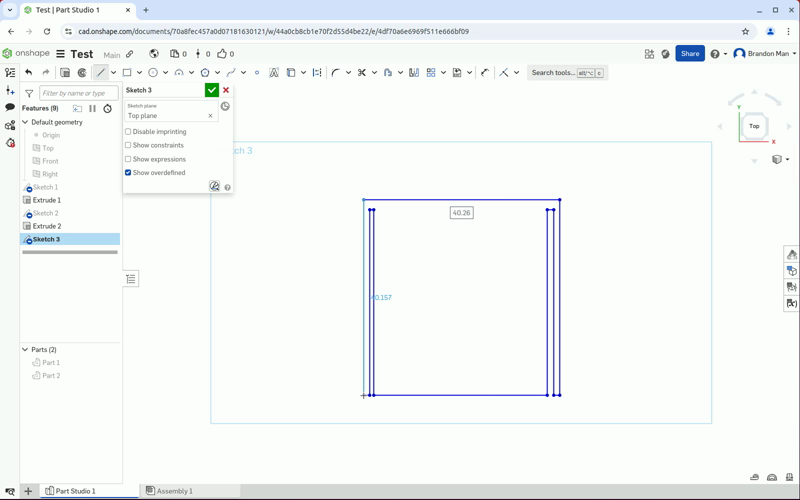
click(363, 395)
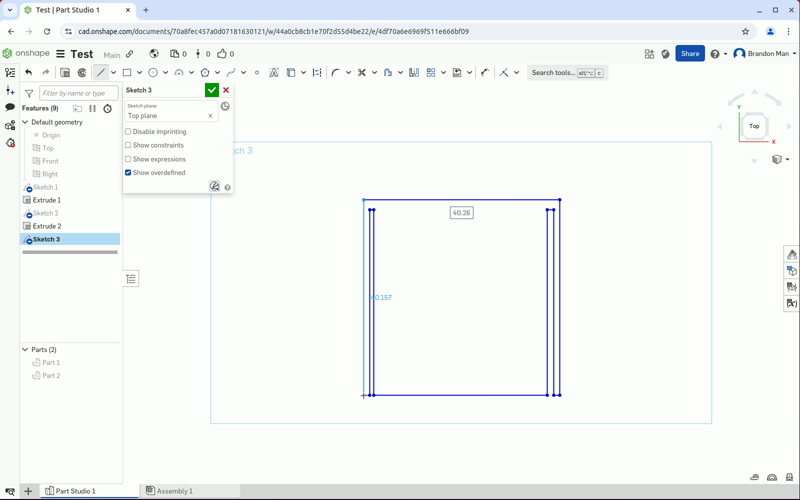
key(esc)
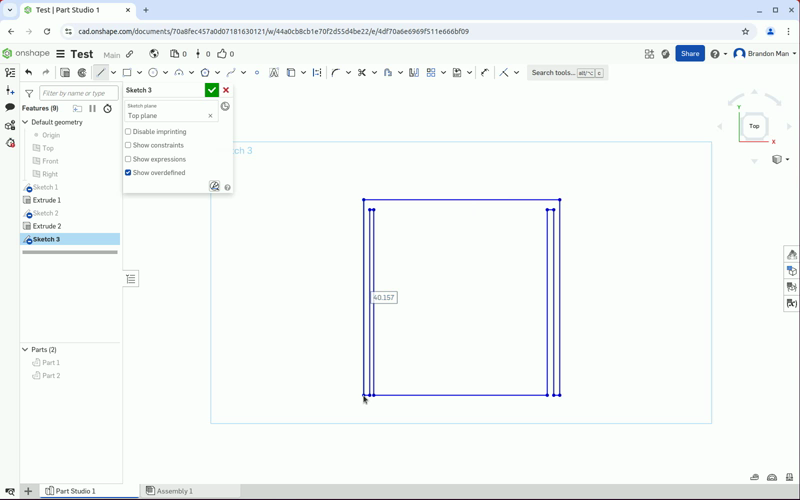
mouse_move(408, 356)
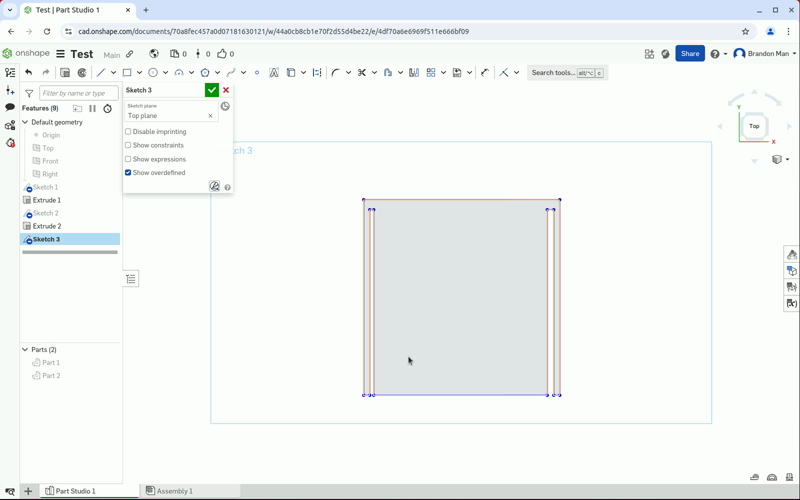
click(408, 356)
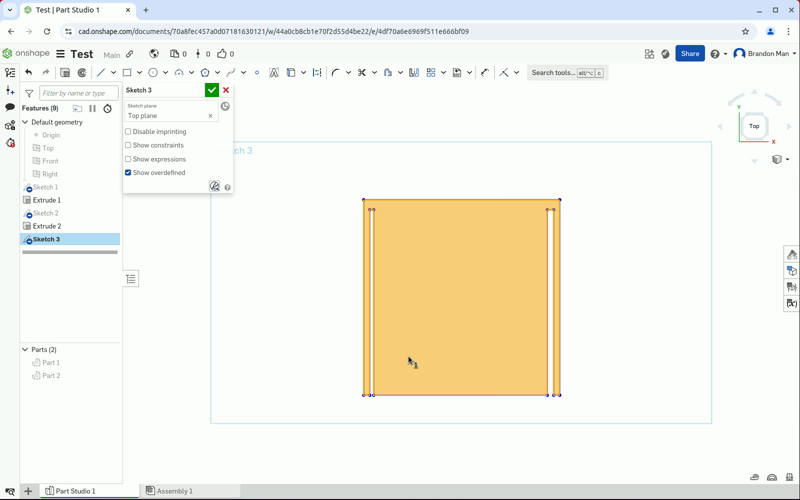
mouse_move(73, 352)
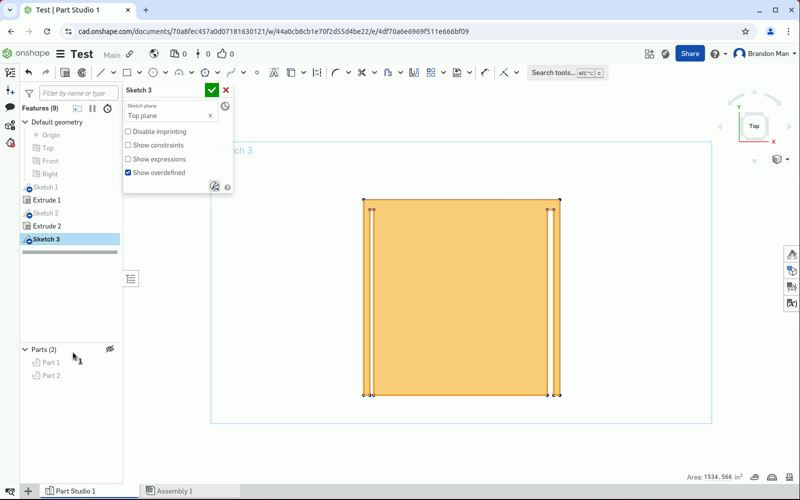
key(shift+y)
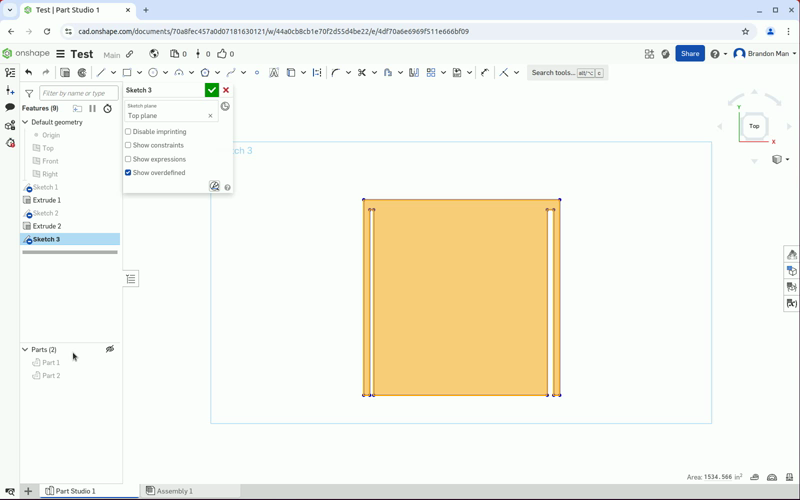
key(shift+e)
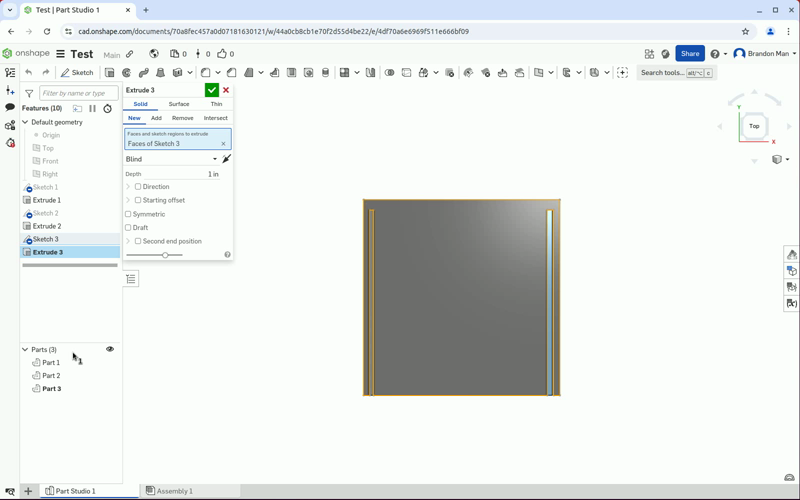
mouse_move(143, 106)
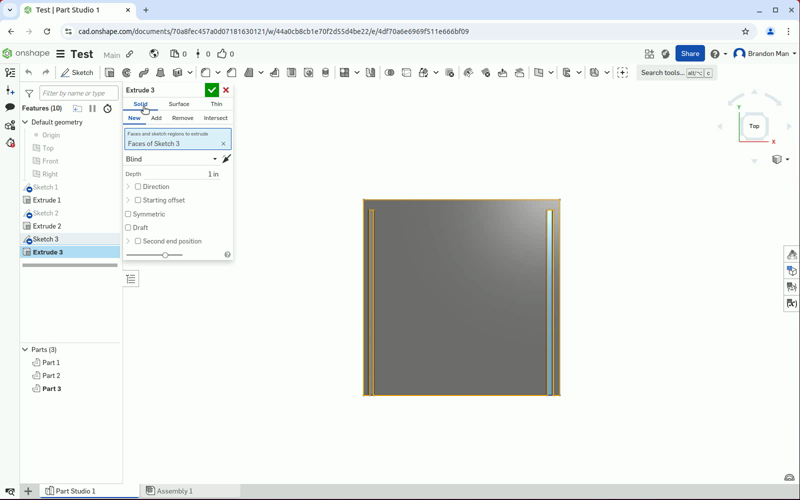
click(143, 106)
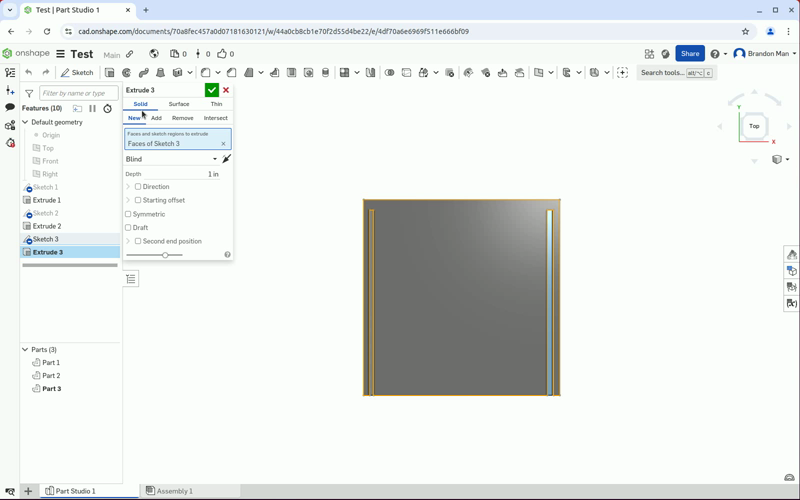
mouse_move(137, 120)
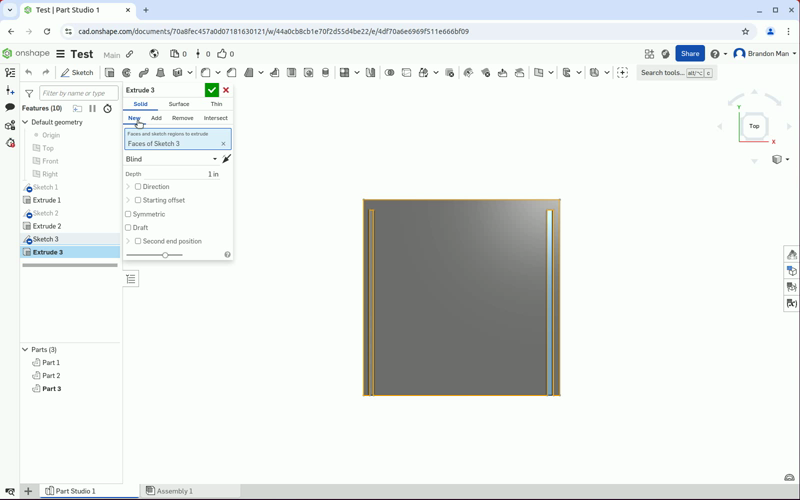
click(137, 120)
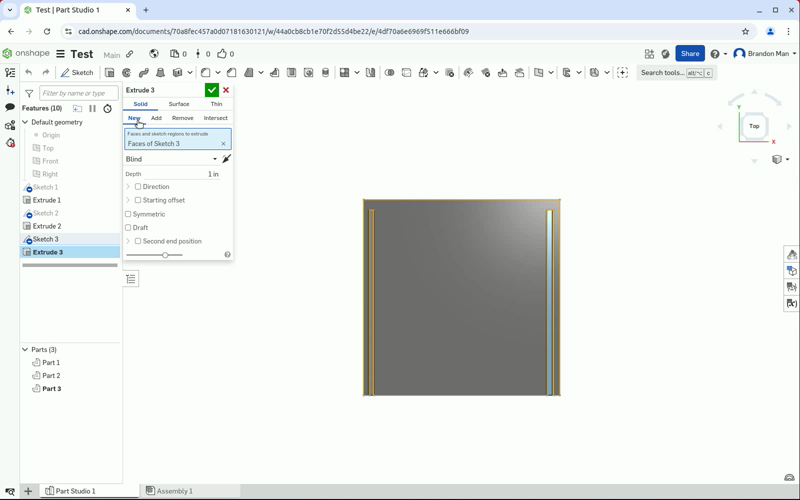
key(tab, 4)
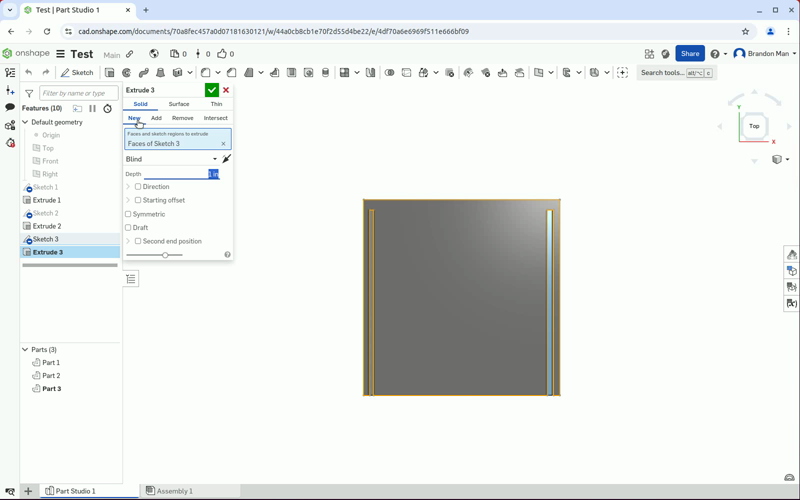
text(1.926)
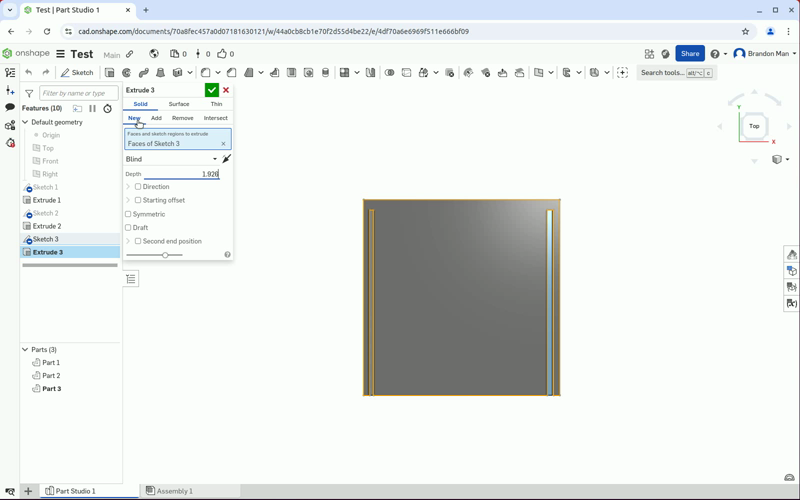
key(enter)
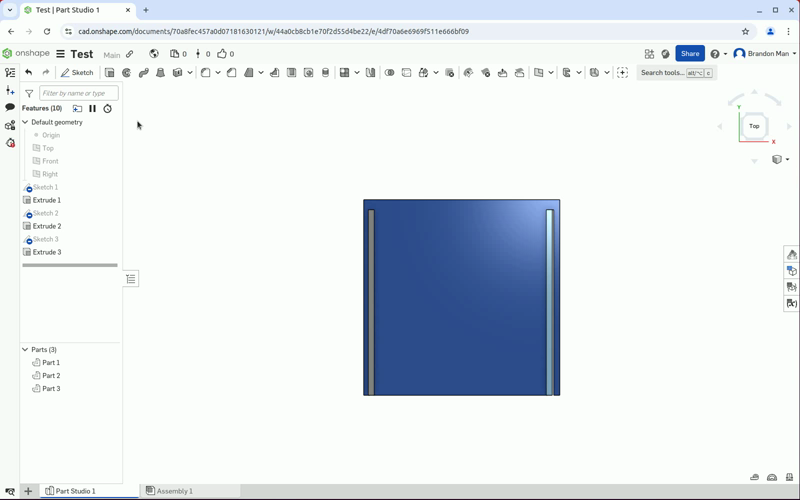
key(shift+h)
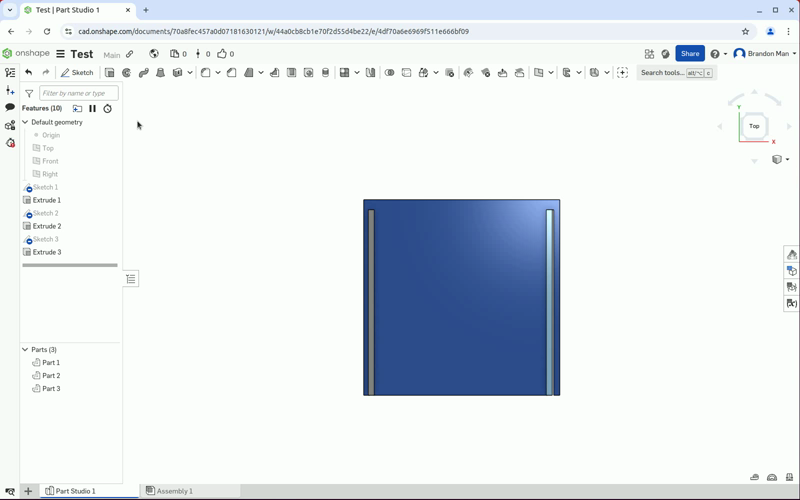
key(shift+h)
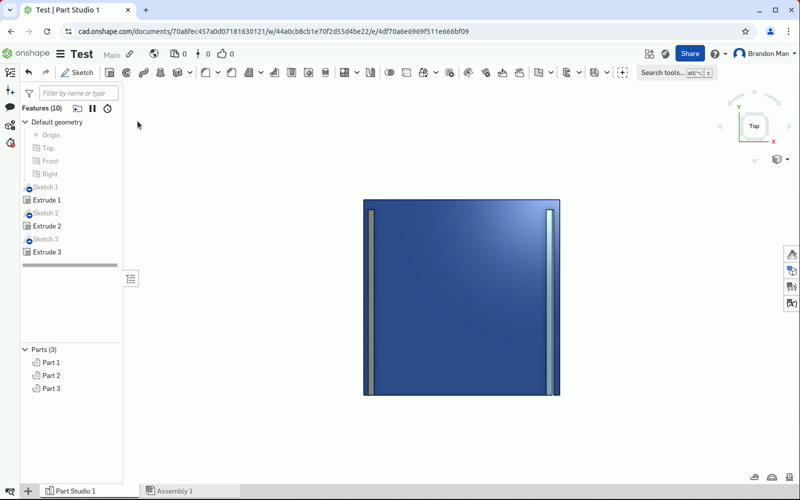
mouse_move(73, 189)
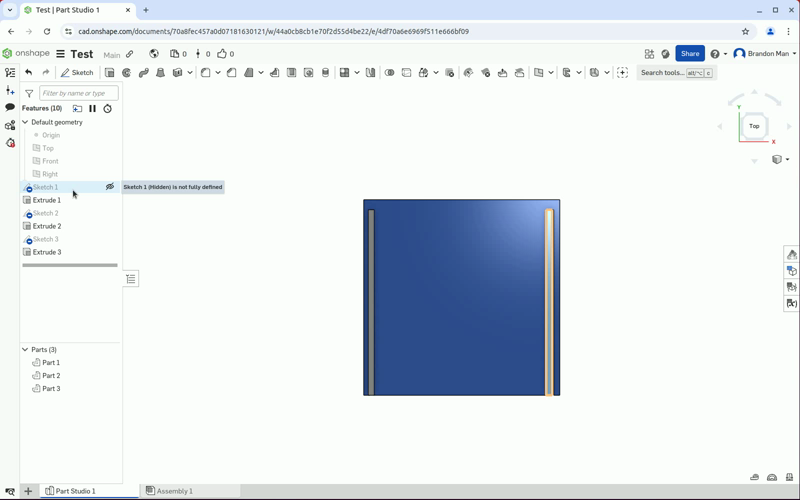
click(73, 189)
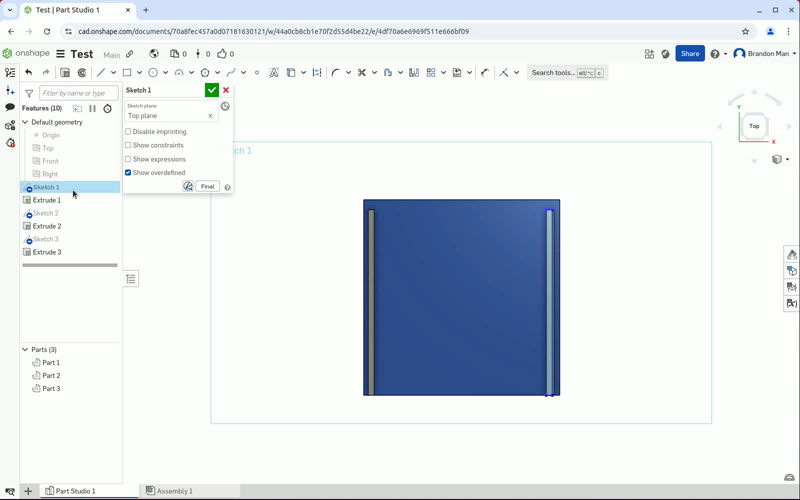
mouse_move(229, 92)
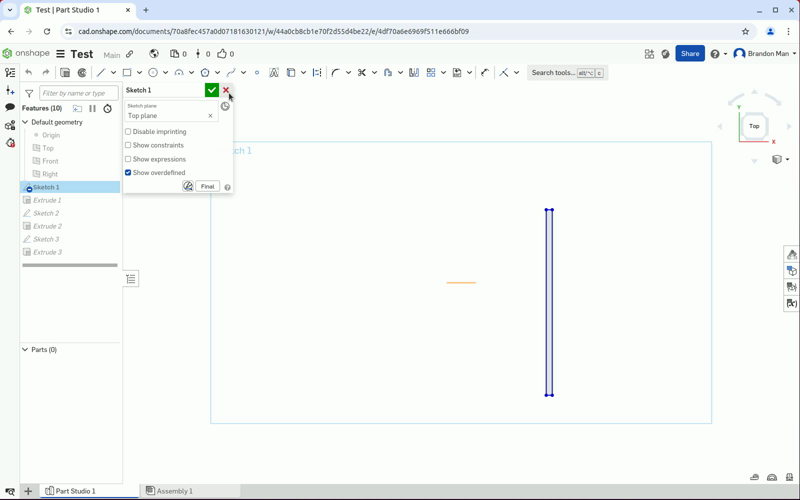
click(229, 92)
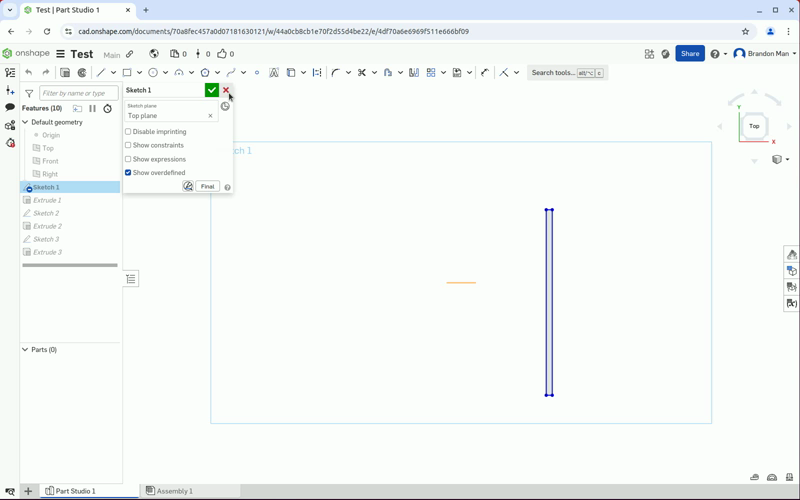
key(shift+s)
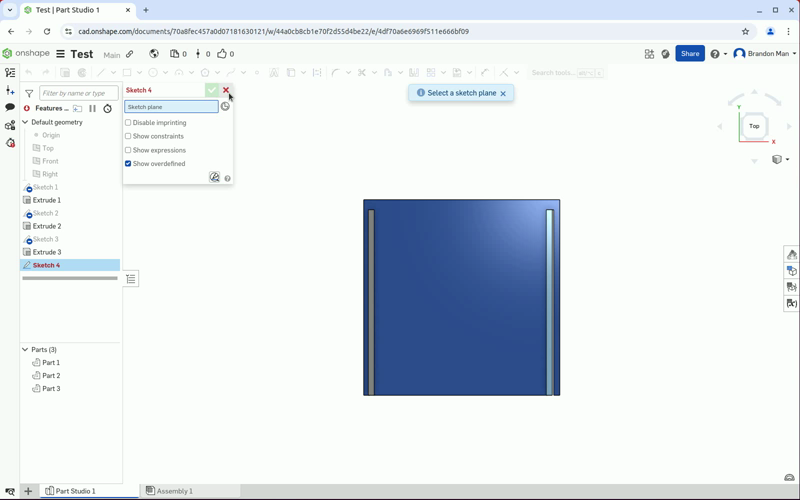
mouse_move(73, 150)
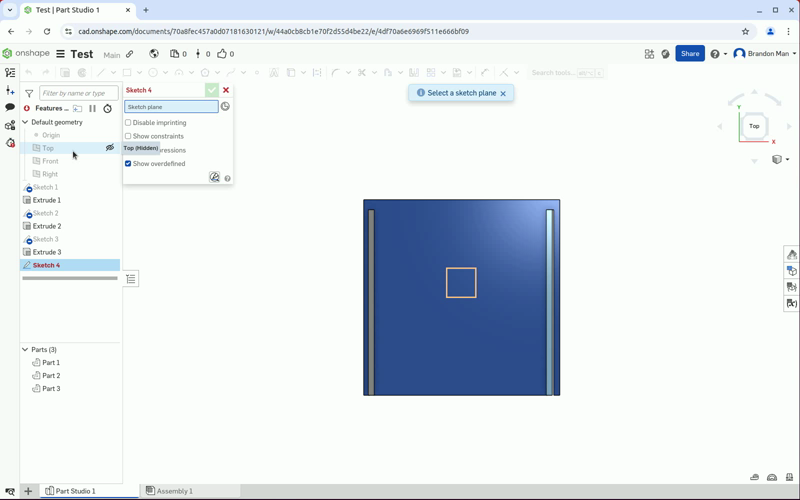
click(73, 150)
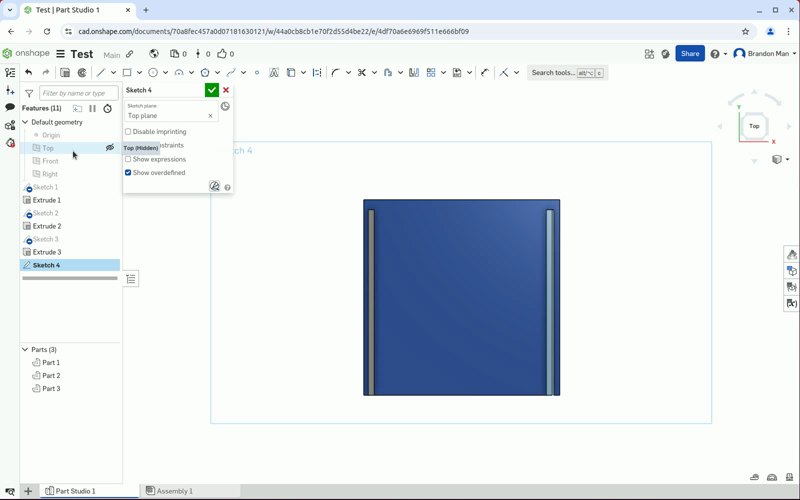
mouse_move(73, 352)
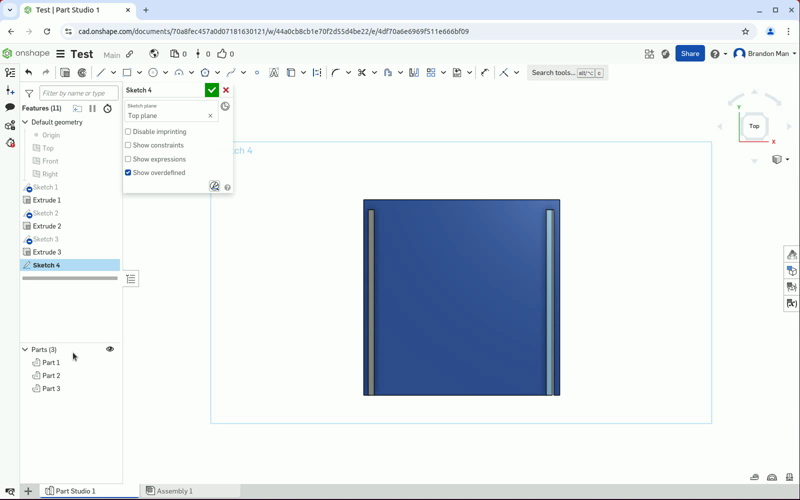
key(y)
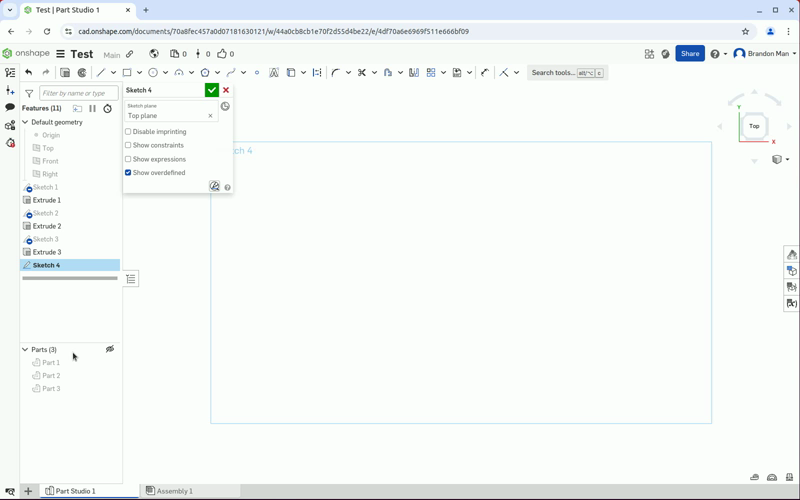
key(l)
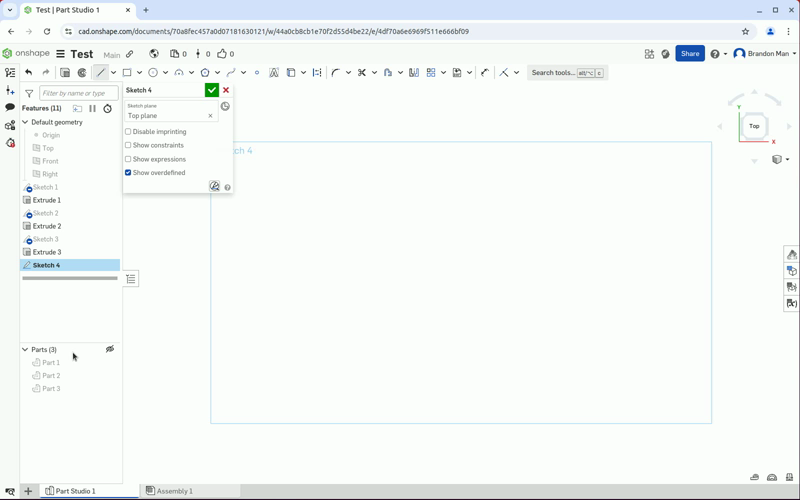
key_down(shift)
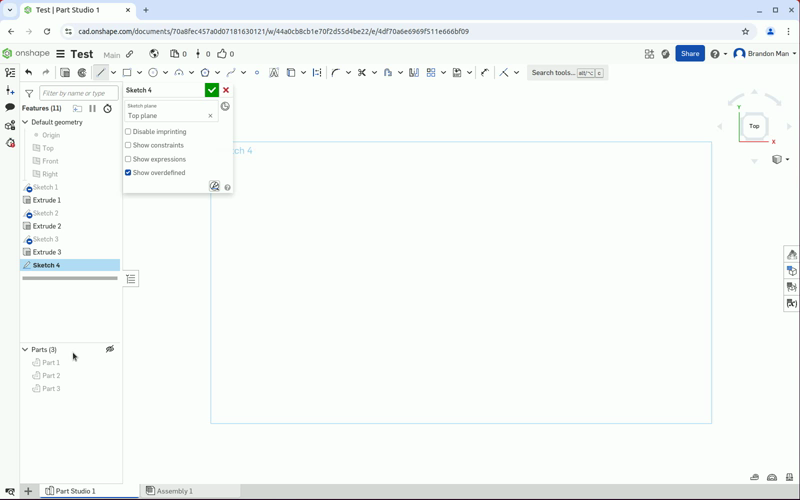
mouse_move(368, 395)
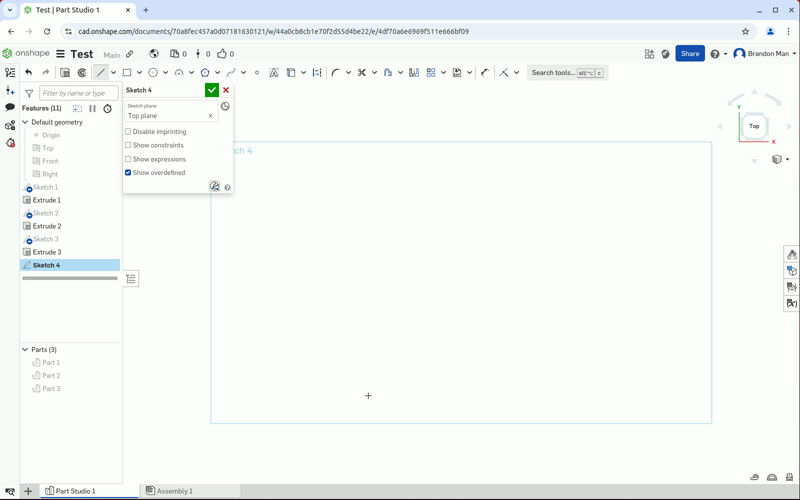
click(368, 395)
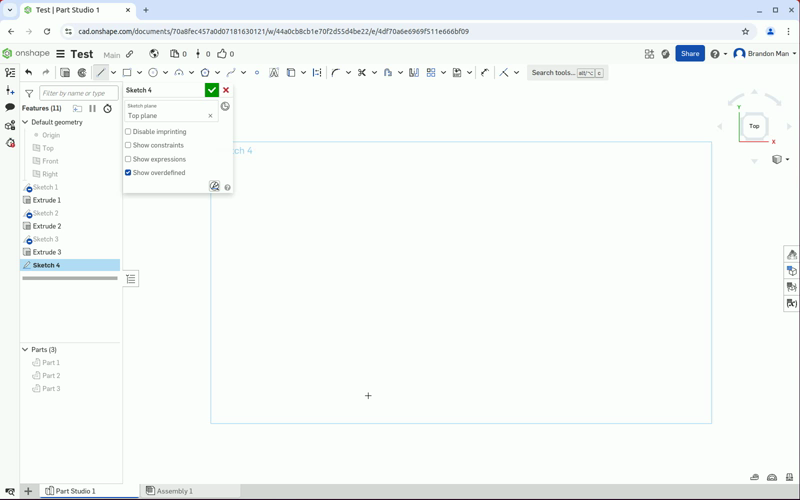
key_up(shift)
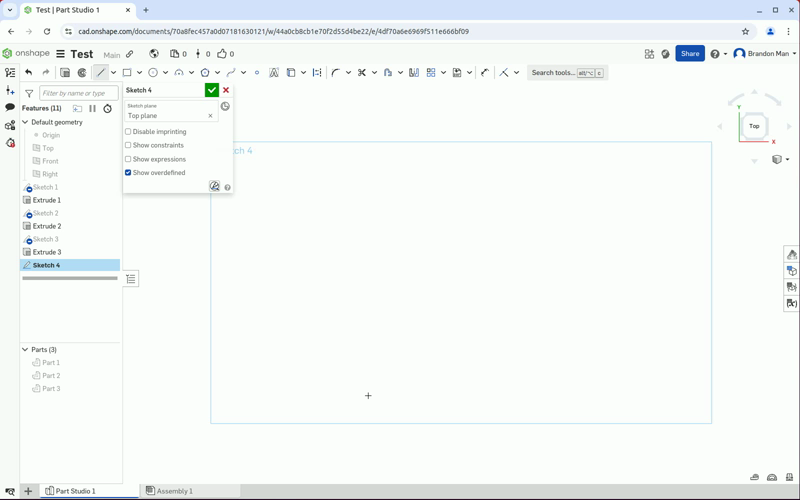
key_down(shift)
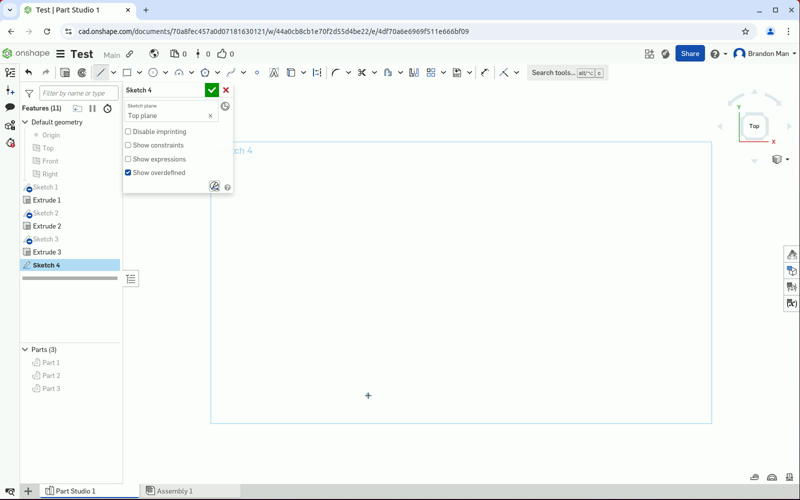
mouse_move(398, 395)
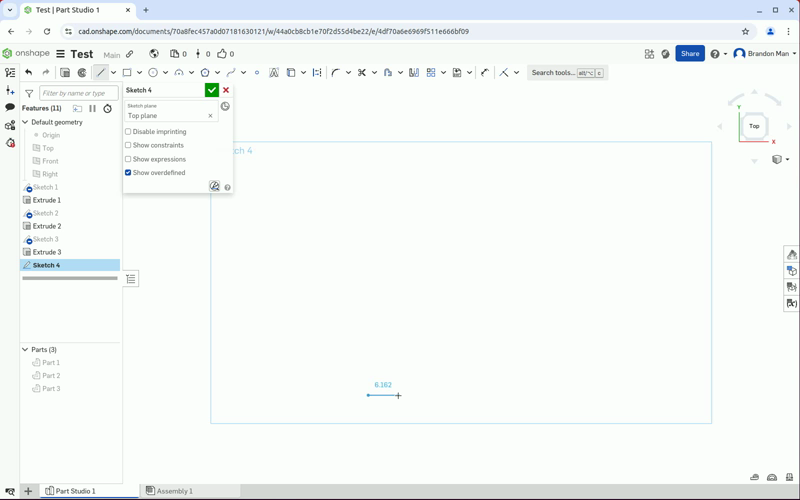
mouse_move(374, 395)
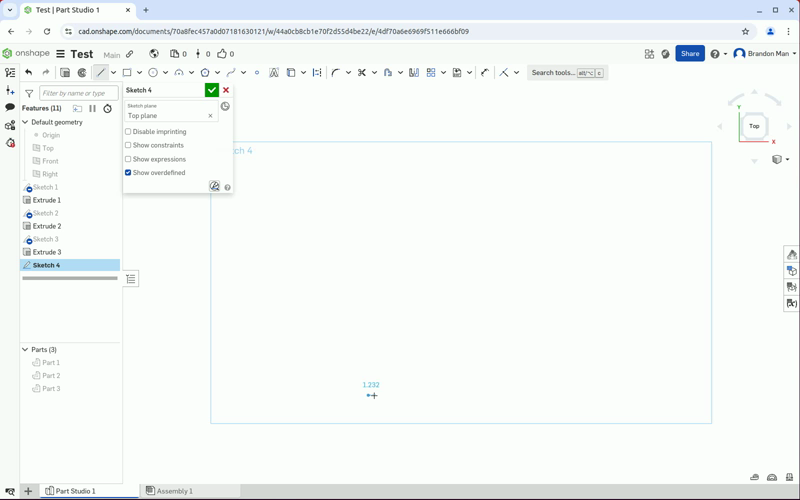
scroll(6)
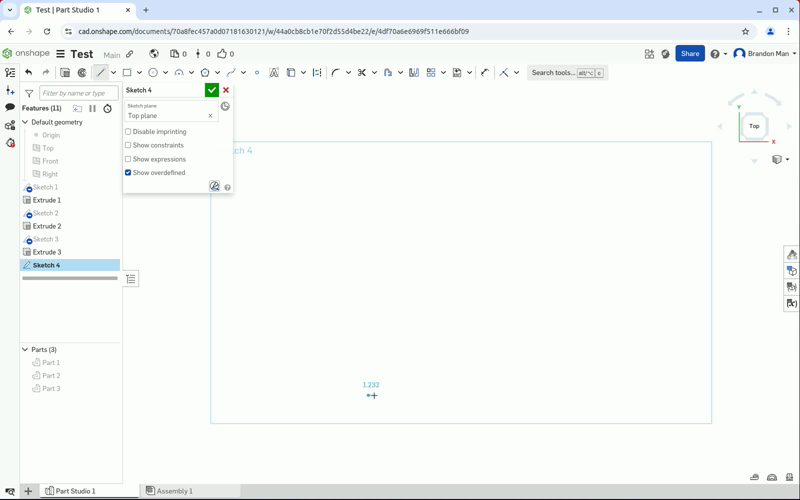
scroll(6)
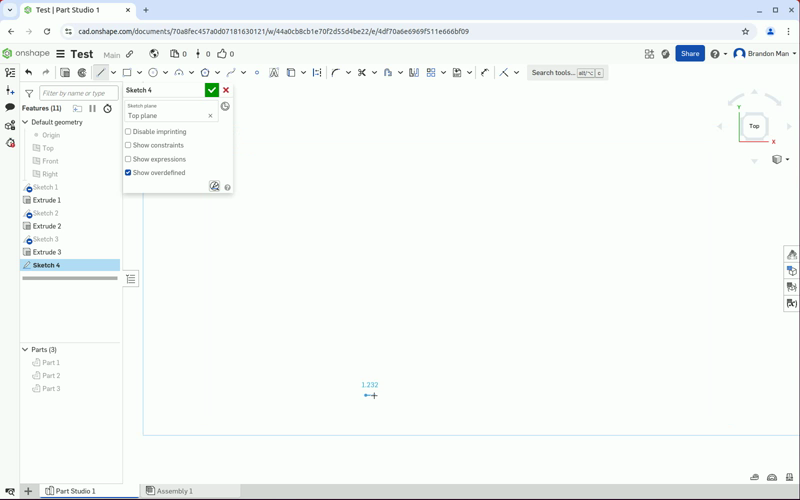
scroll(6)
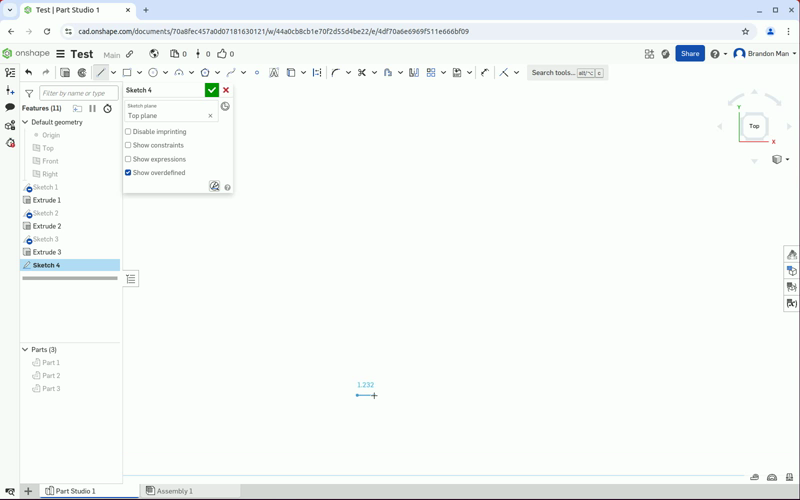
scroll(6)
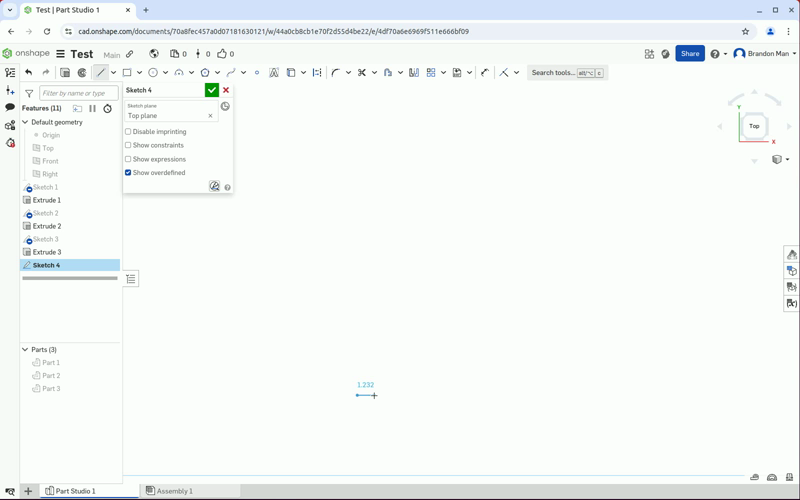
scroll(6)
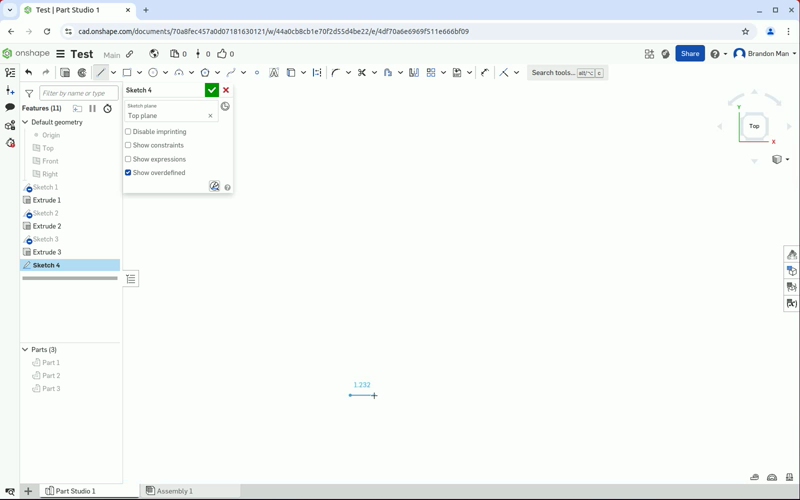
scroll(6)
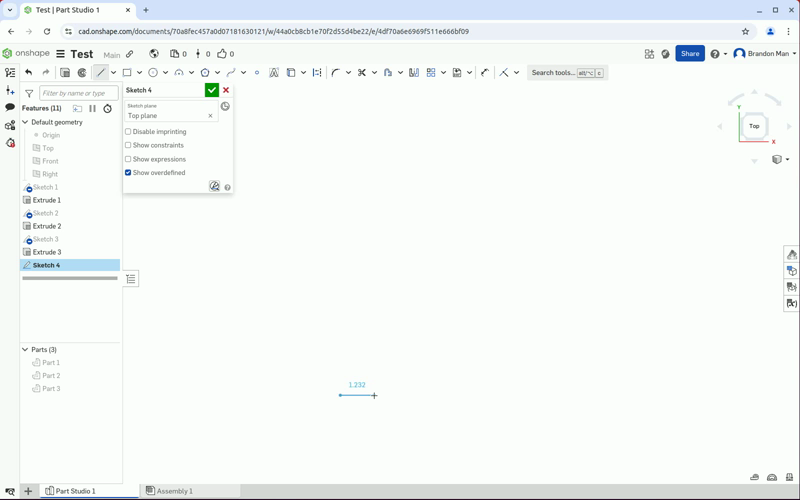
scroll(6)
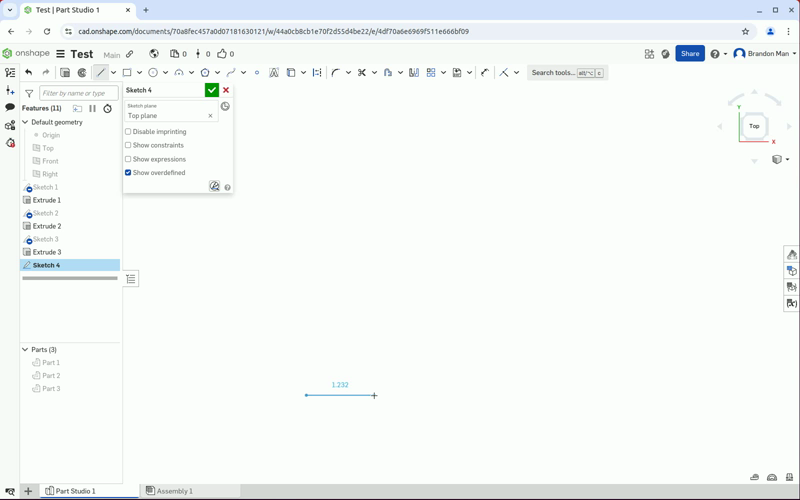
click(374, 395)
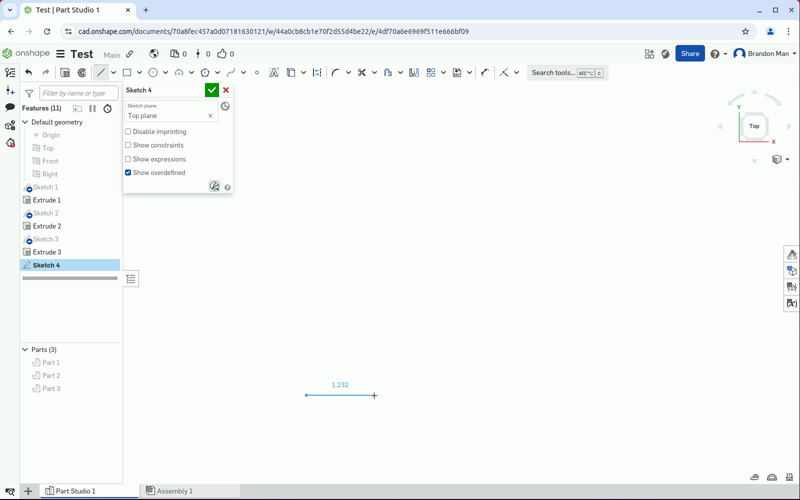
scroll(-6)
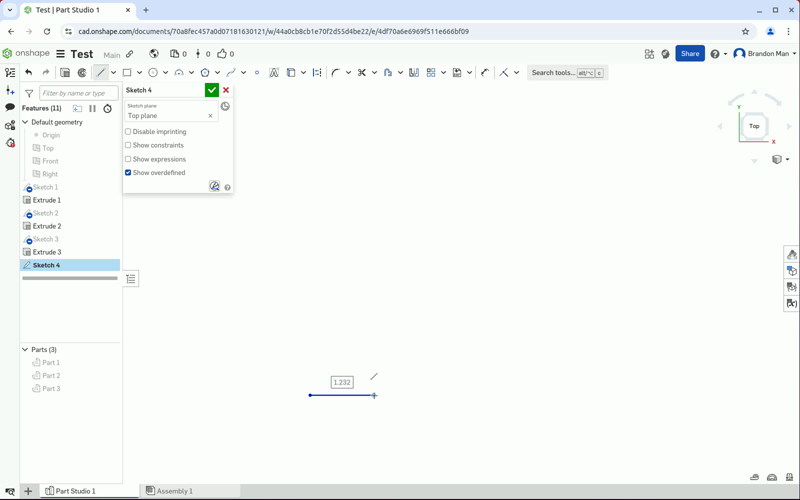
scroll(-6)
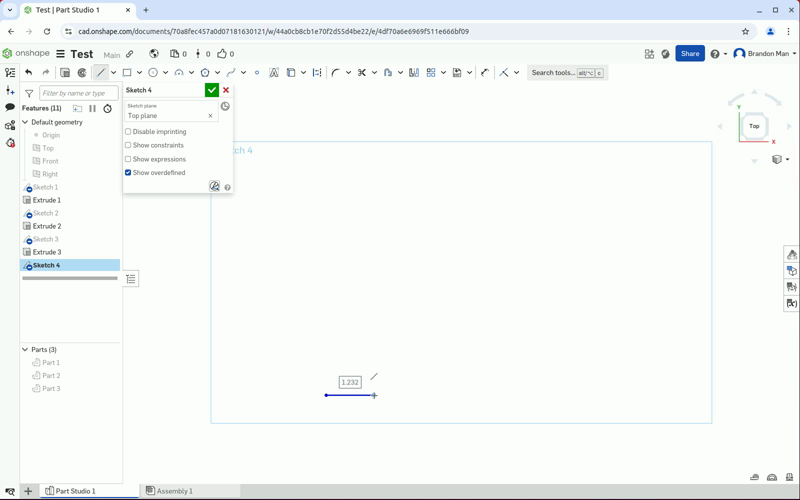
scroll(-6)
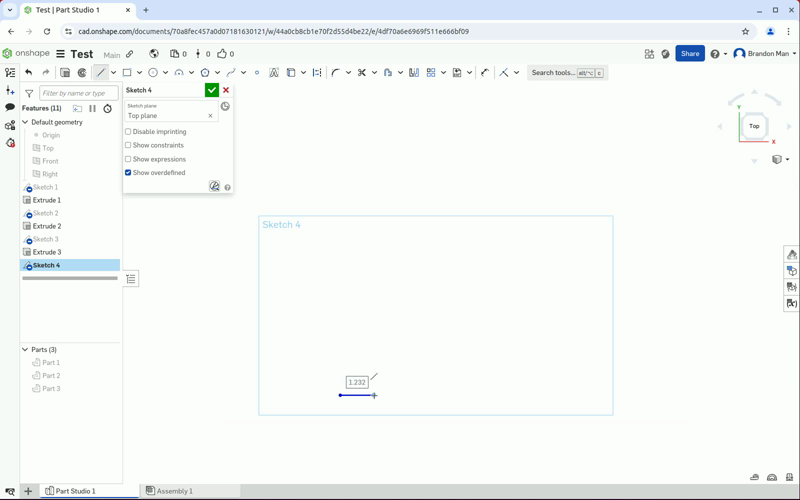
scroll(-6)
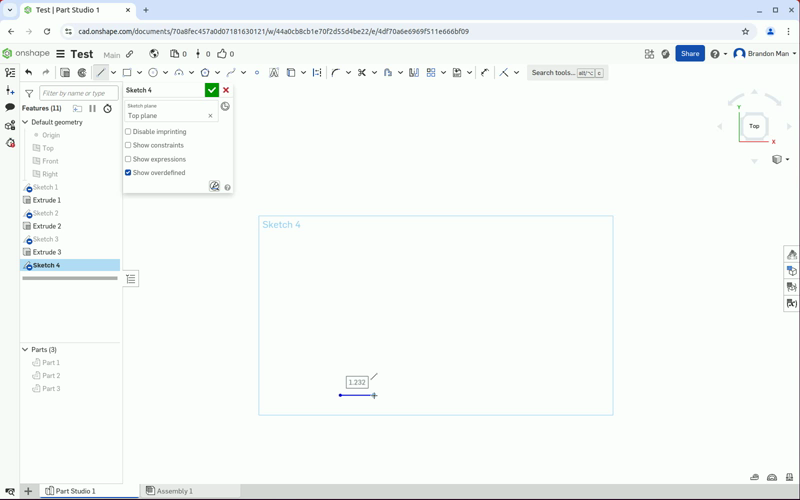
scroll(-6)
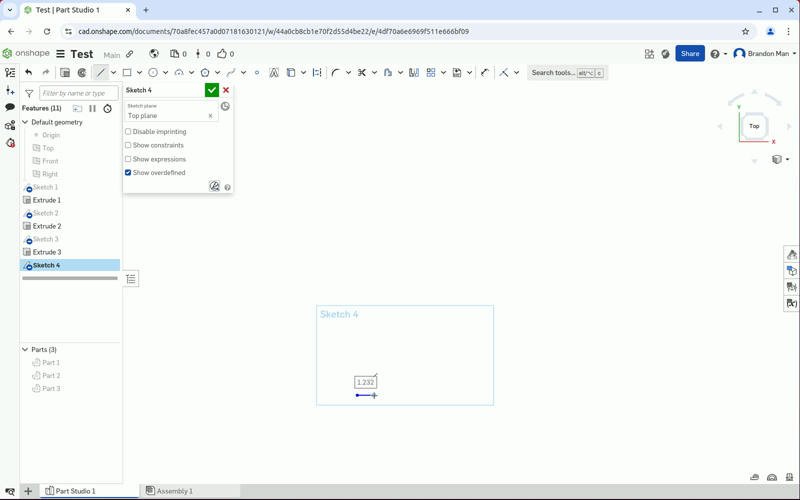
scroll(-6)
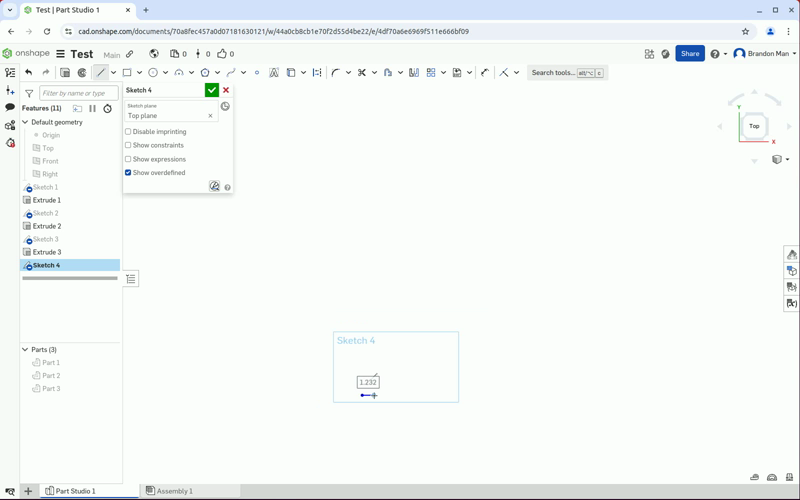
scroll(-6)
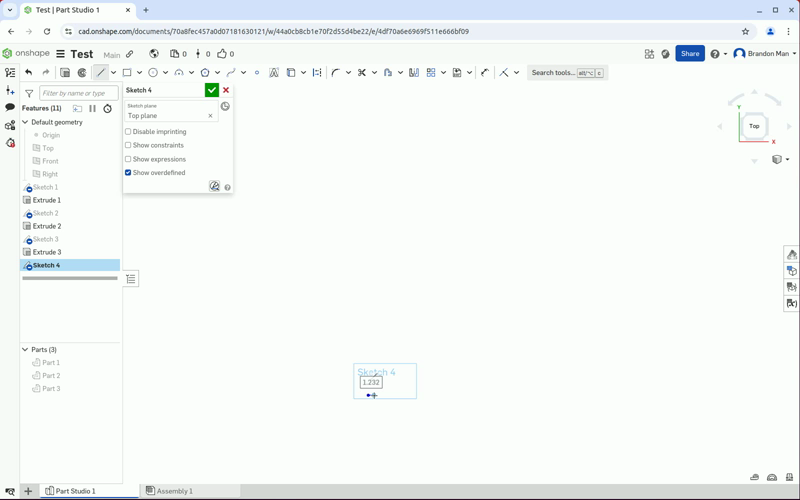
key_up(shift)
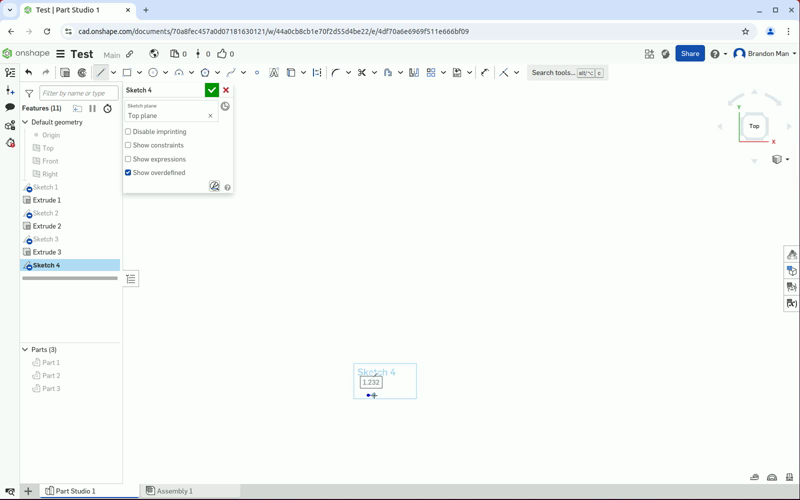
key_down(shift)
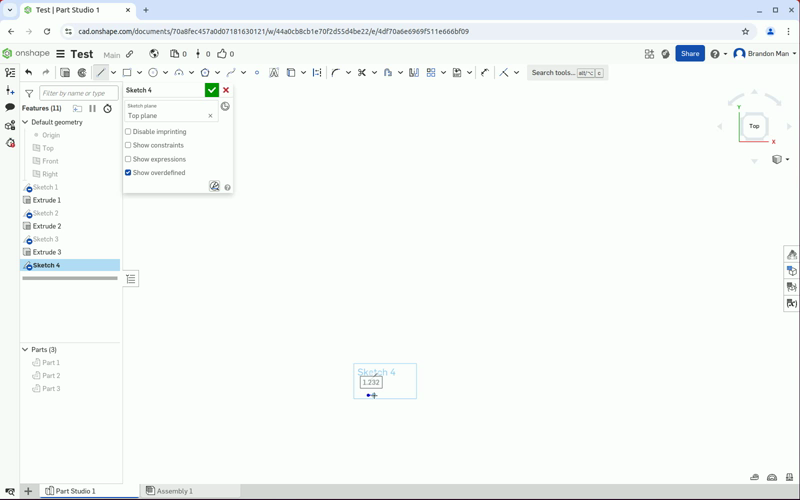
mouse_move(374, 209)
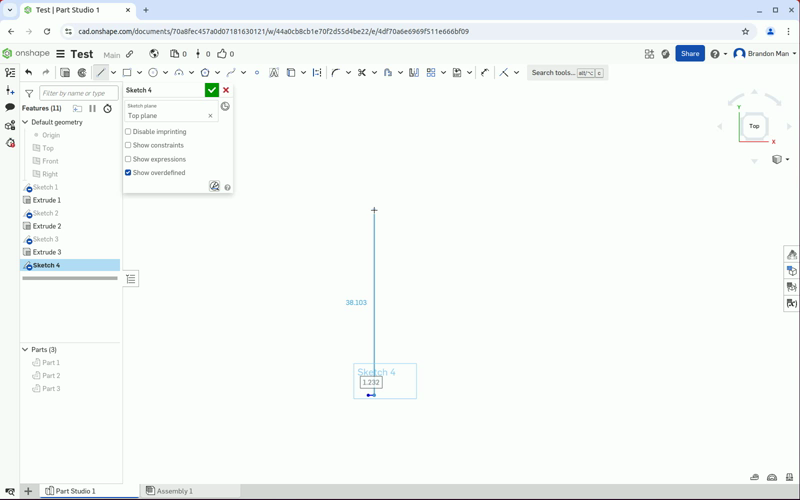
click(374, 209)
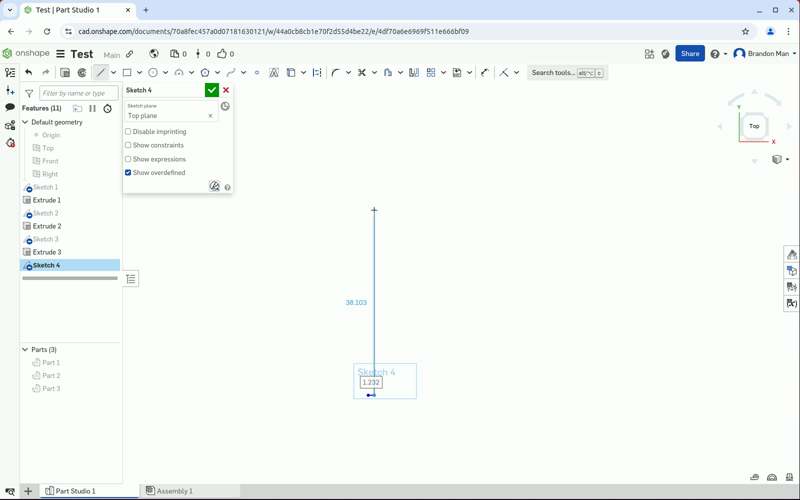
key_up(shift)
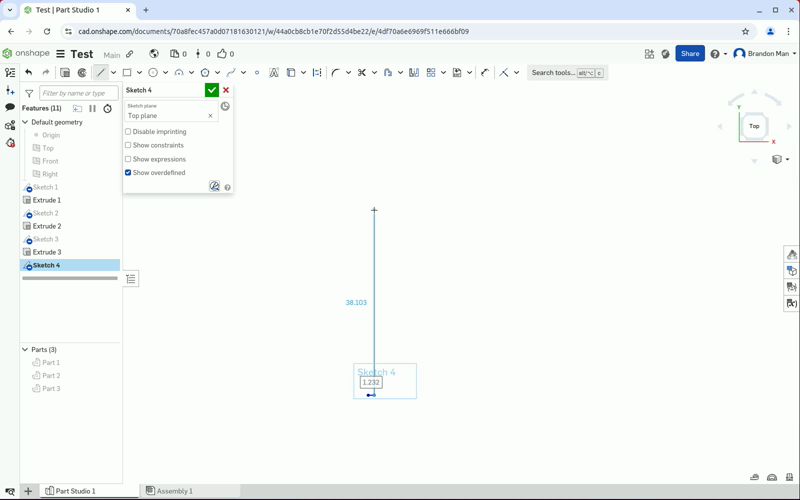
key_down(shift)
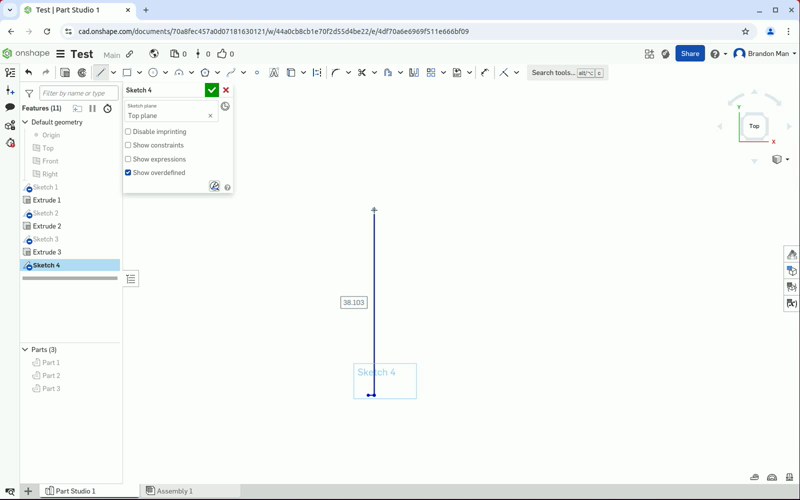
mouse_move(404, 209)
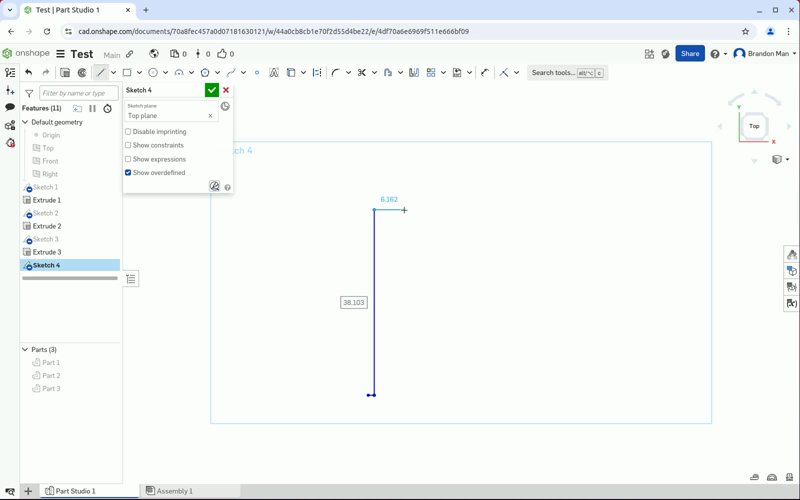
mouse_move(368, 209)
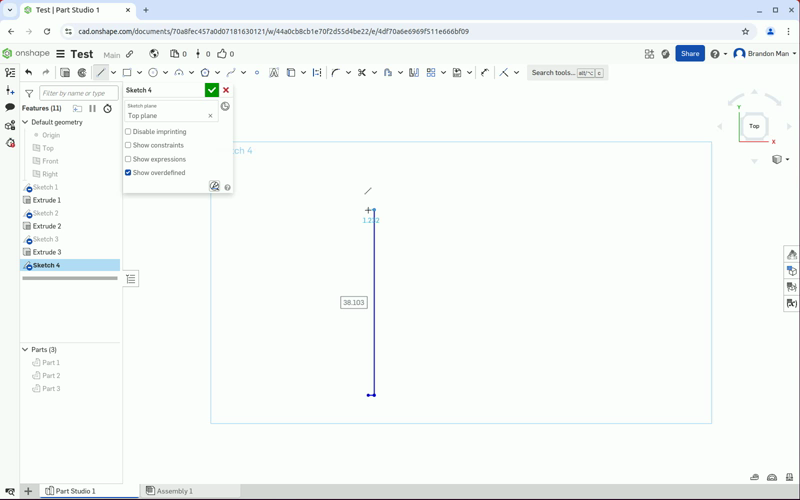
scroll(6)
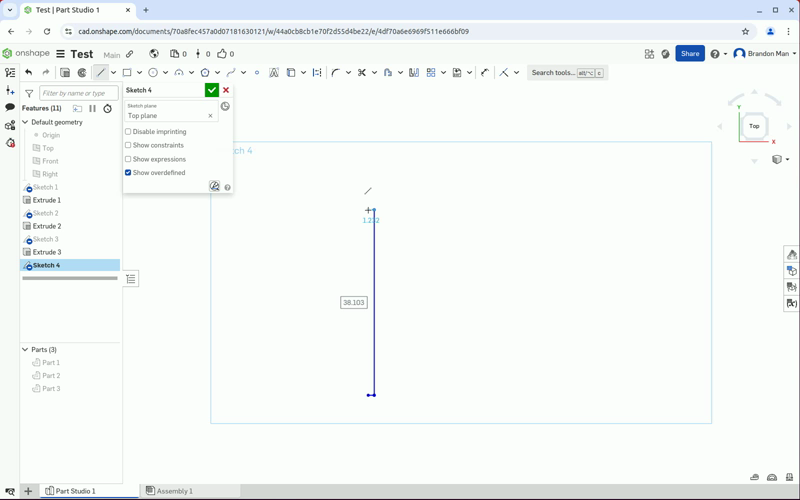
scroll(6)
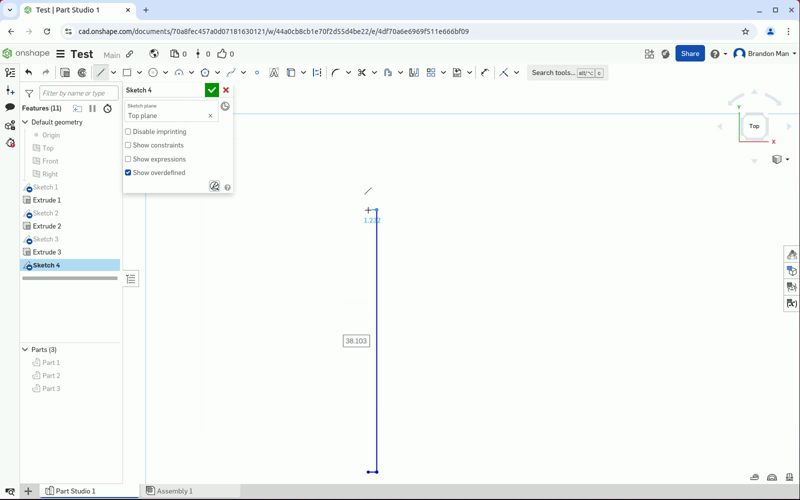
scroll(6)
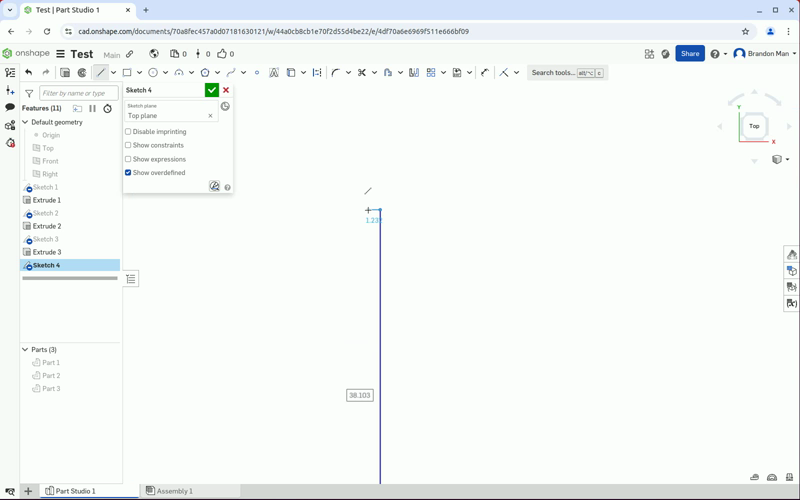
scroll(6)
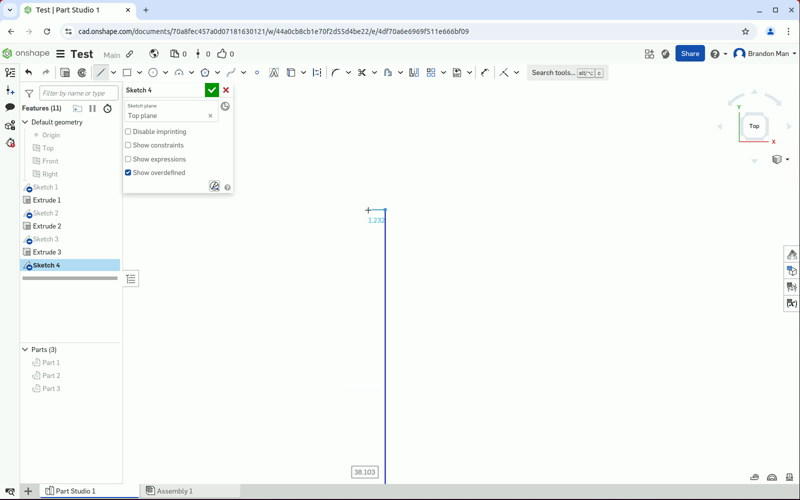
scroll(6)
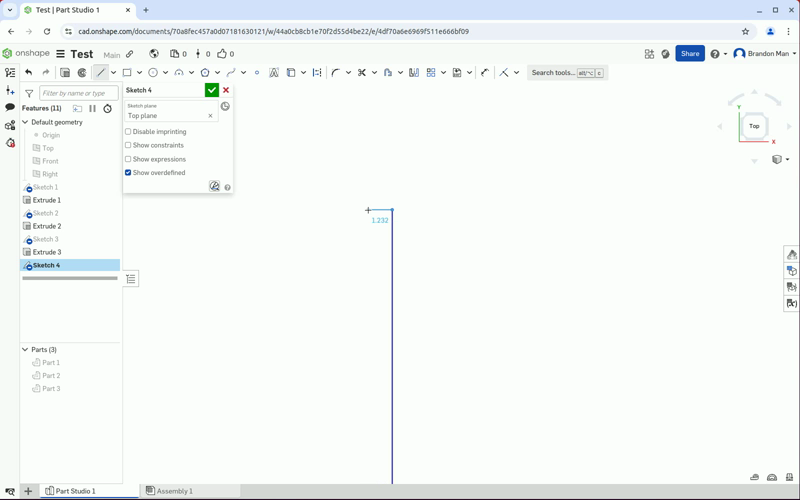
scroll(6)
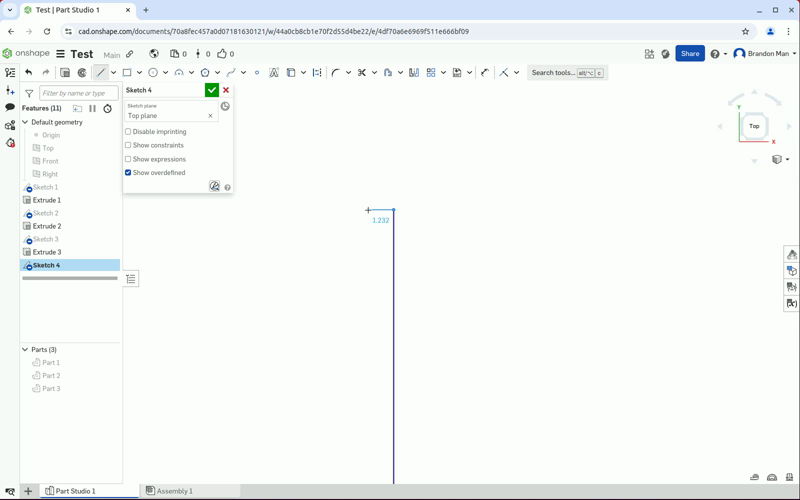
scroll(6)
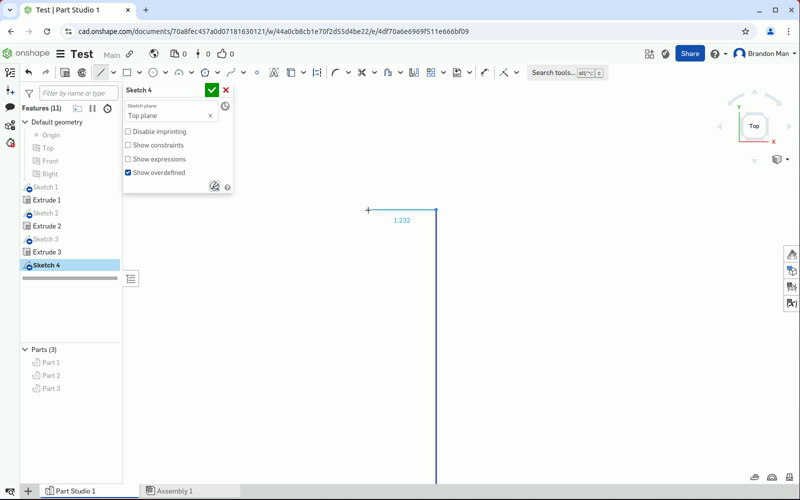
click(368, 209)
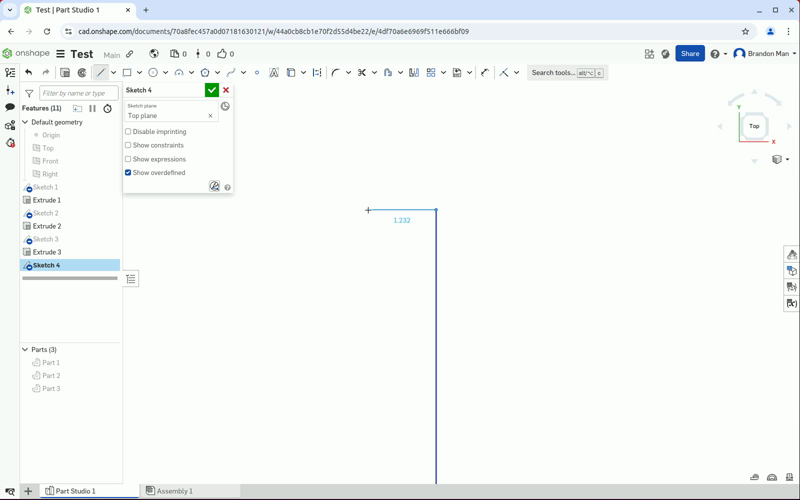
scroll(-6)
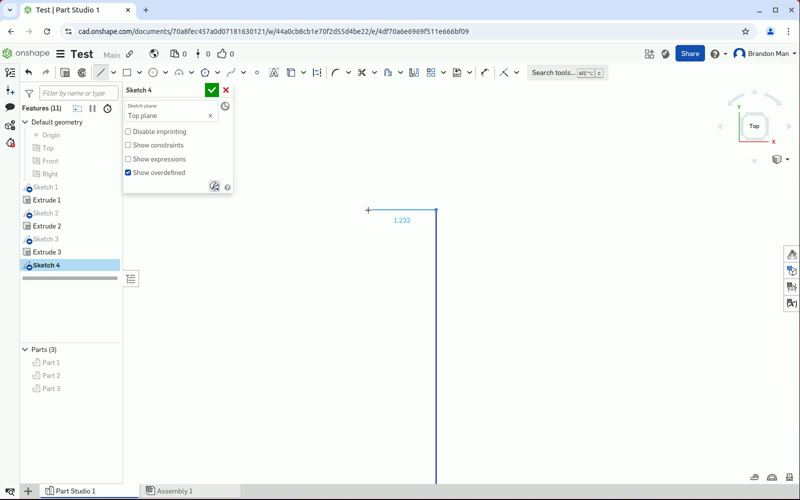
scroll(-6)
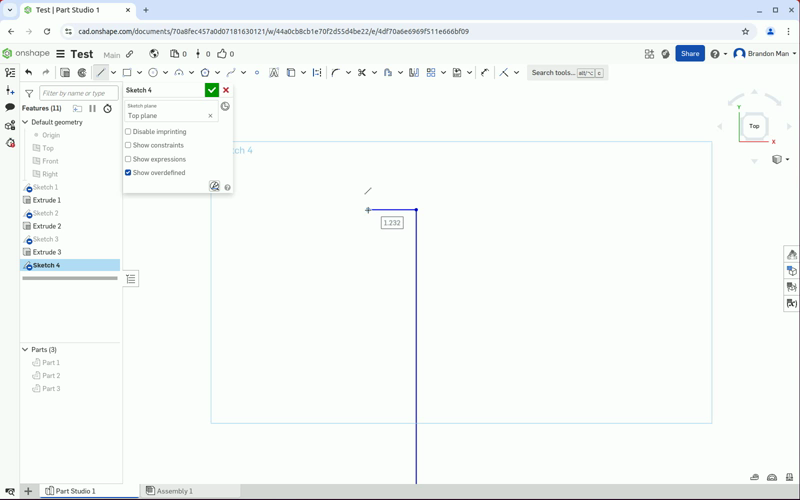
scroll(-6)
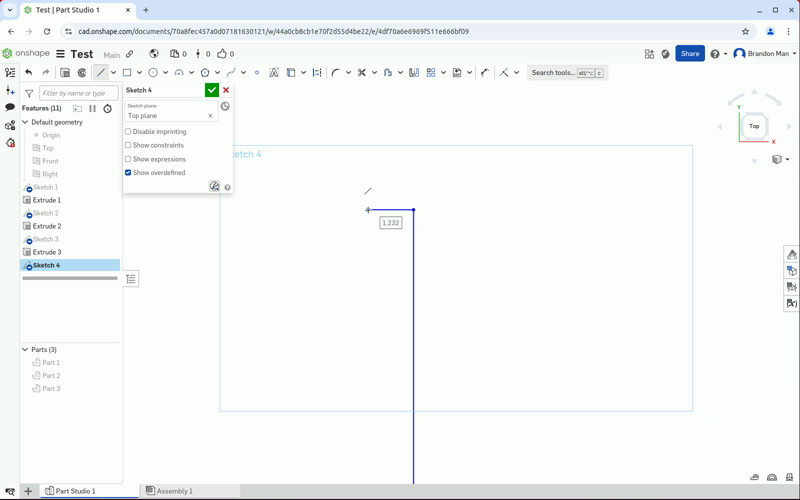
scroll(-6)
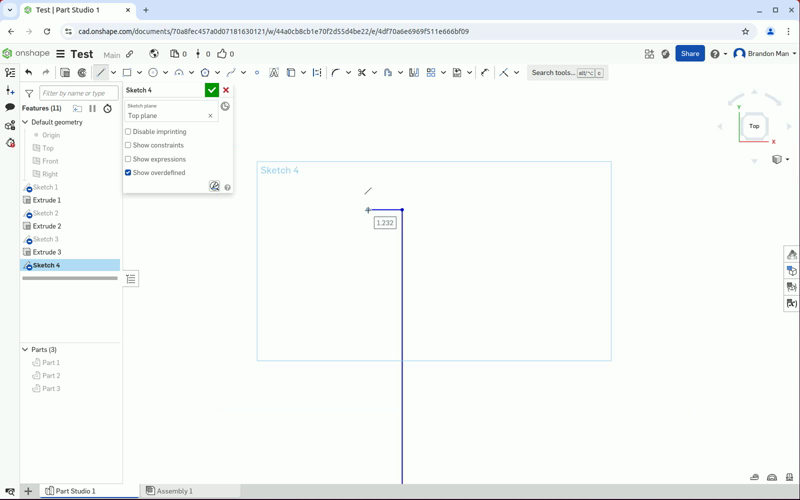
scroll(-6)
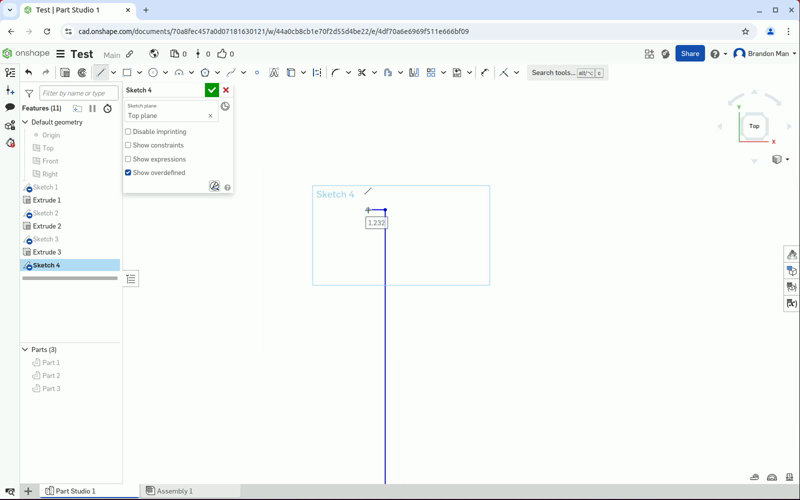
scroll(-6)
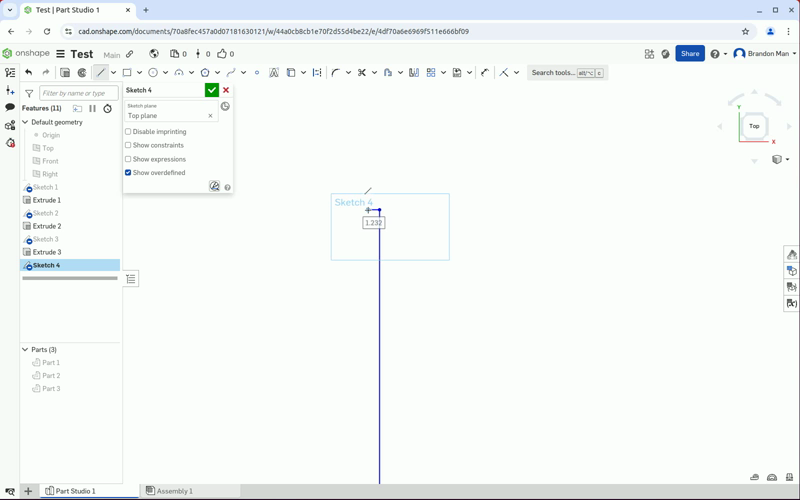
scroll(-6)
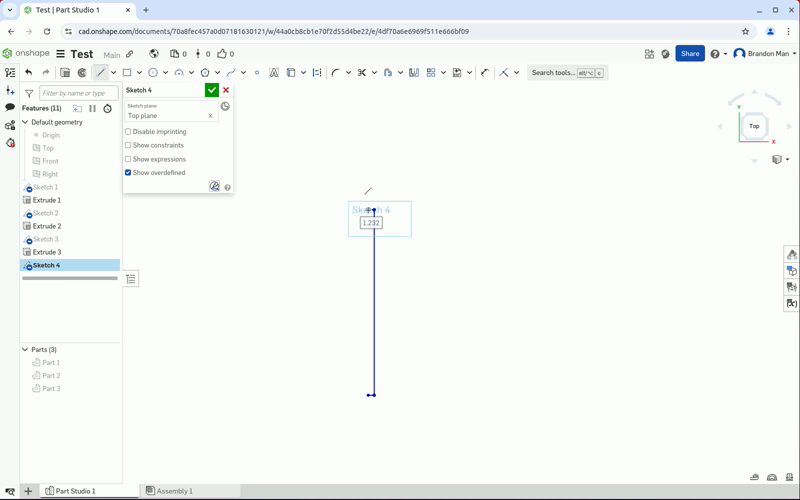
key_up(shift)
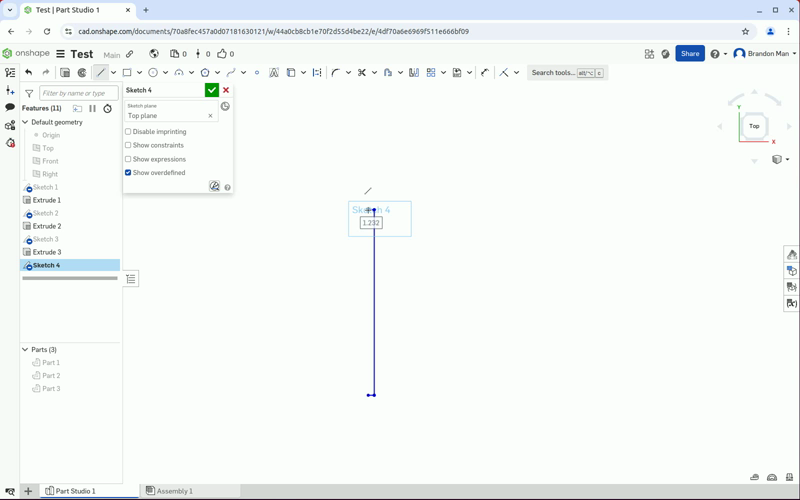
key_down(shift)
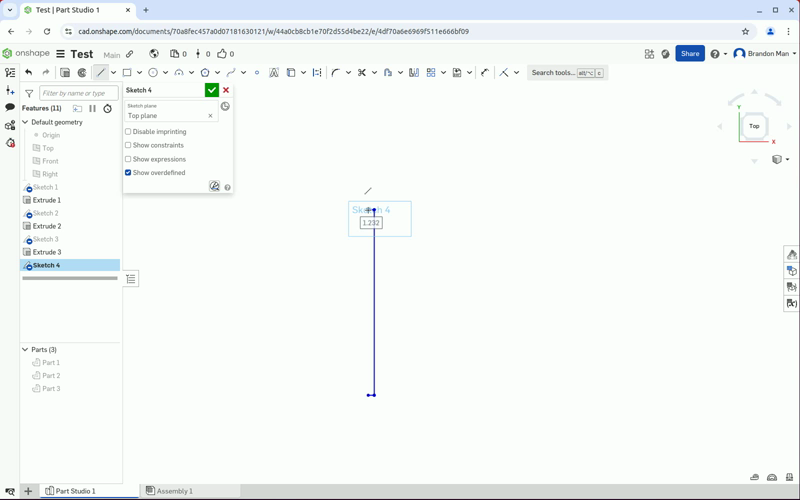
mouse_move(368, 395)
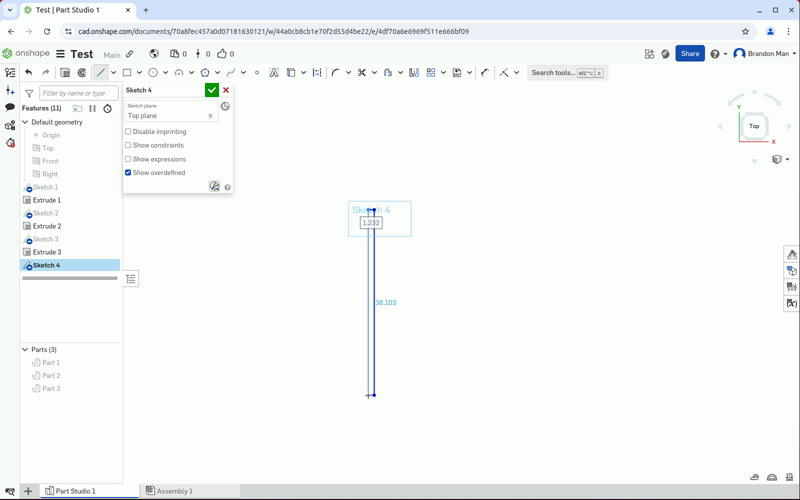
key_up(shift)
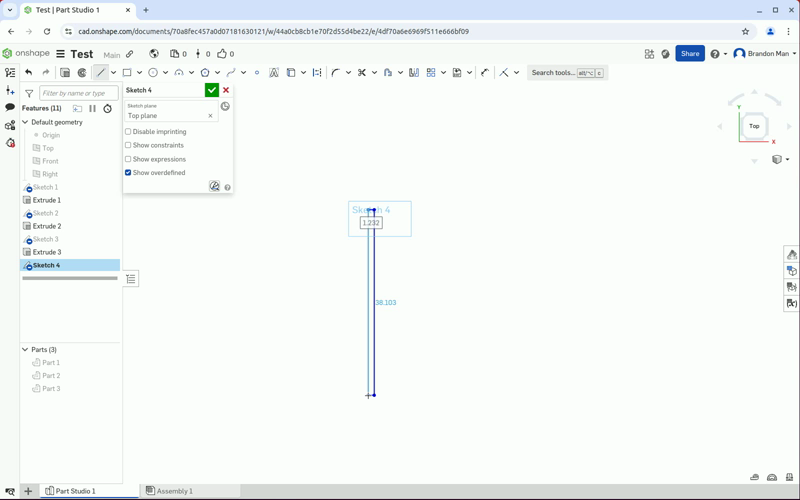
click(368, 395)
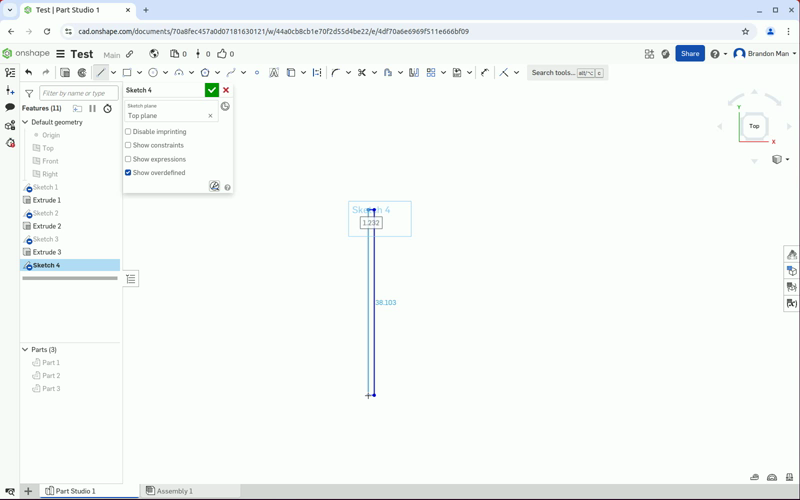
key(esc)
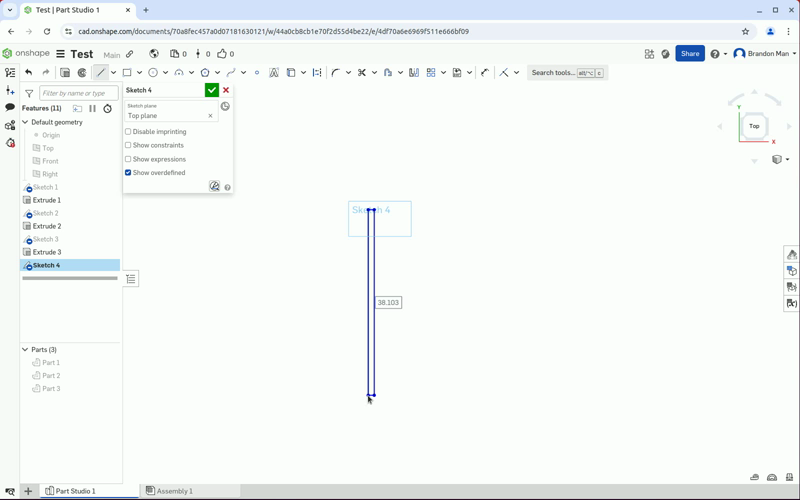
mouse_move(368, 324)
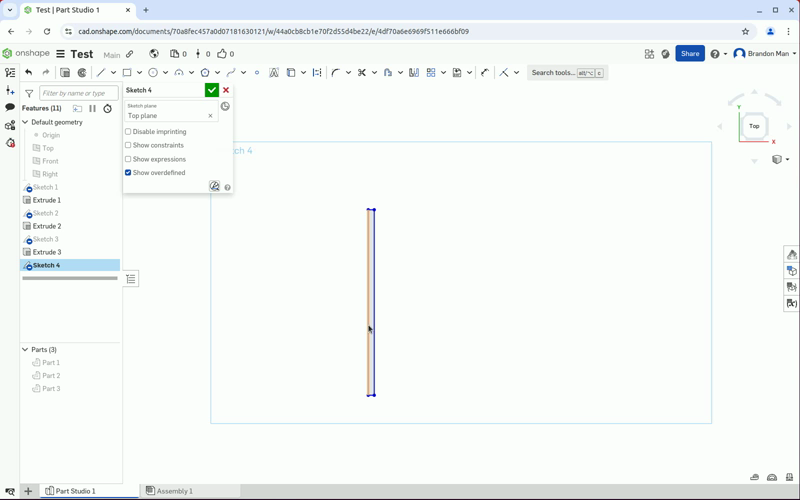
scroll(6)
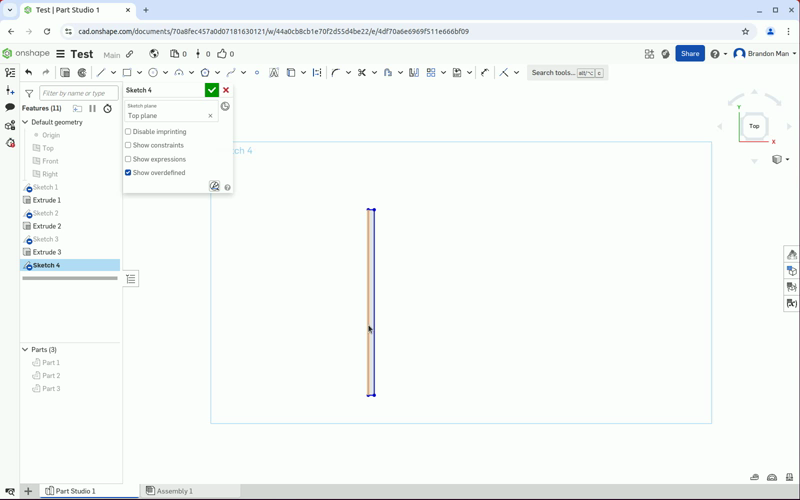
scroll(6)
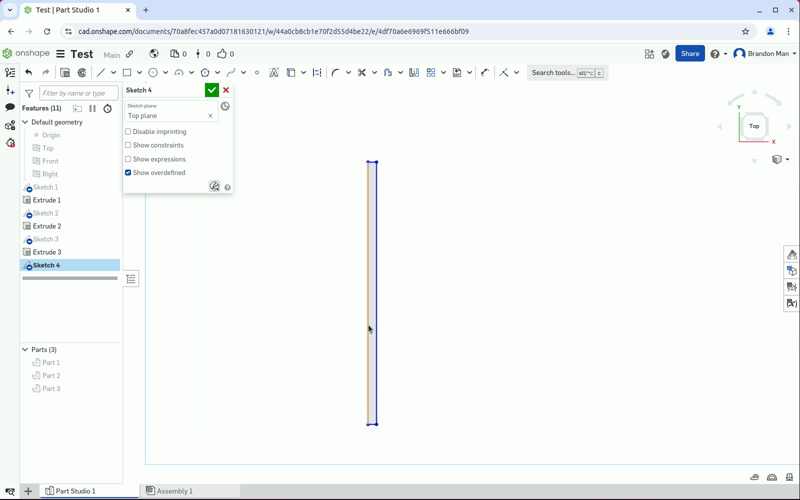
scroll(6)
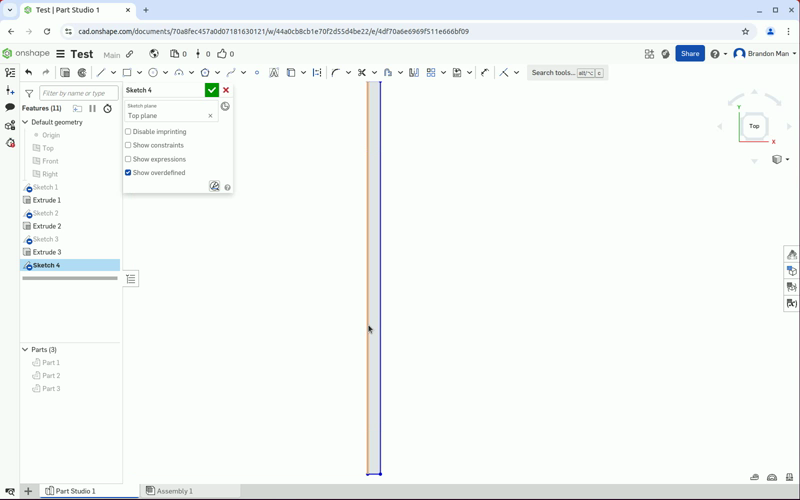
scroll(6)
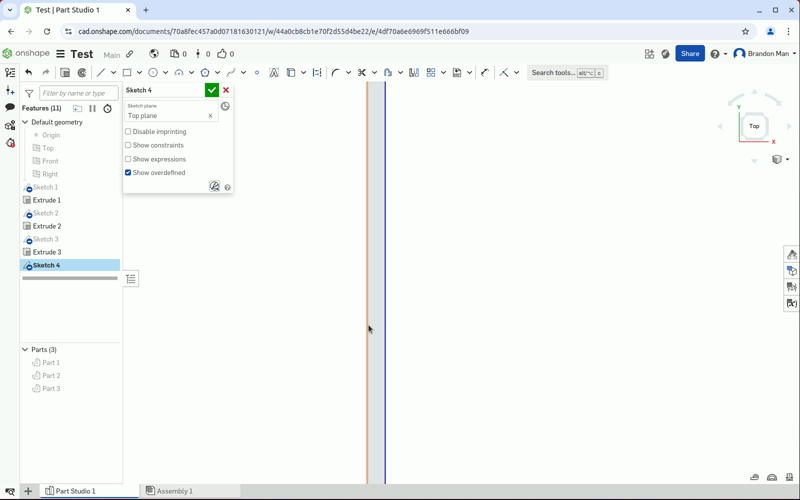
scroll(6)
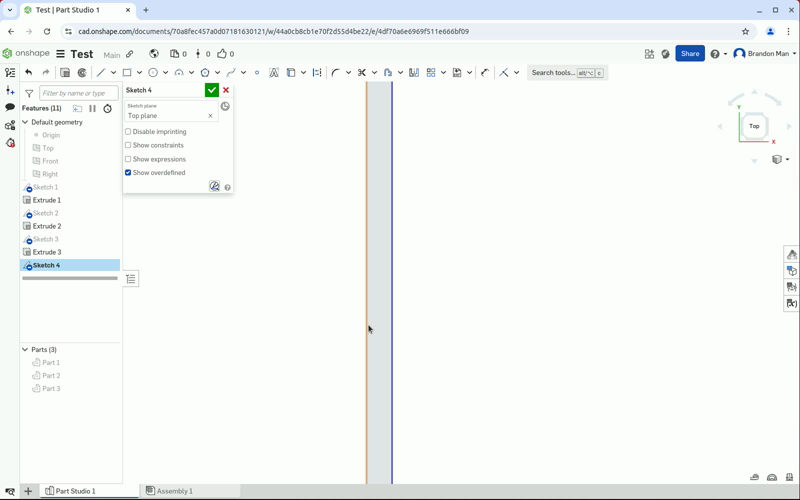
scroll(6)
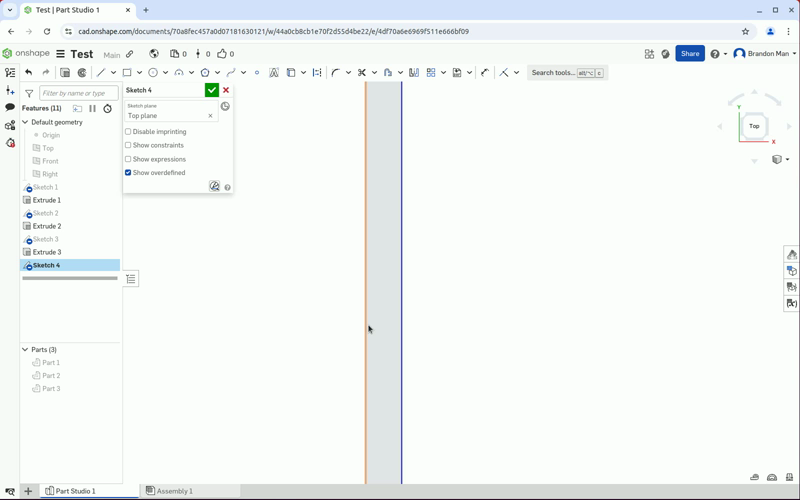
scroll(6)
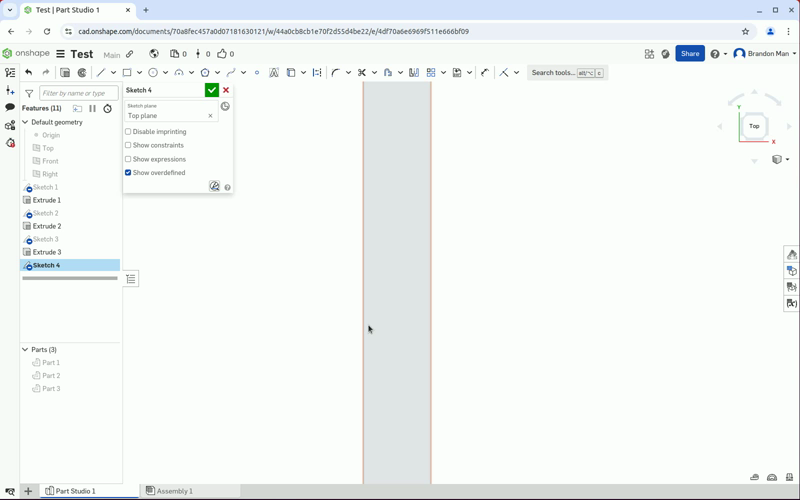
click(368, 324)
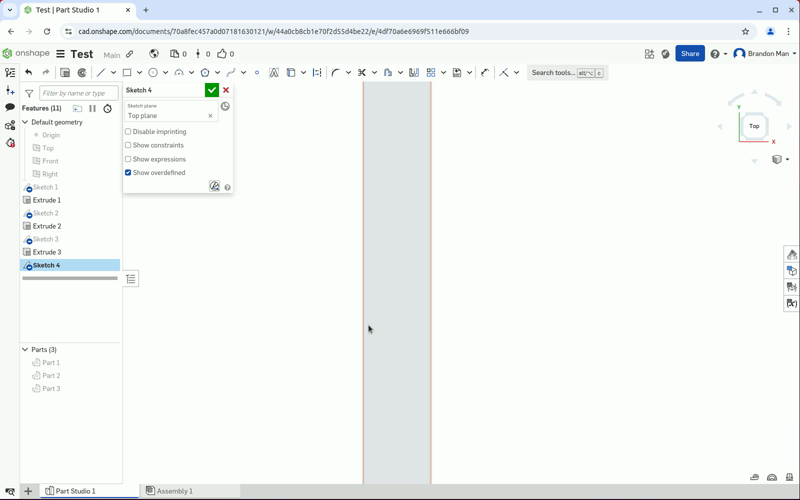
scroll(-6)
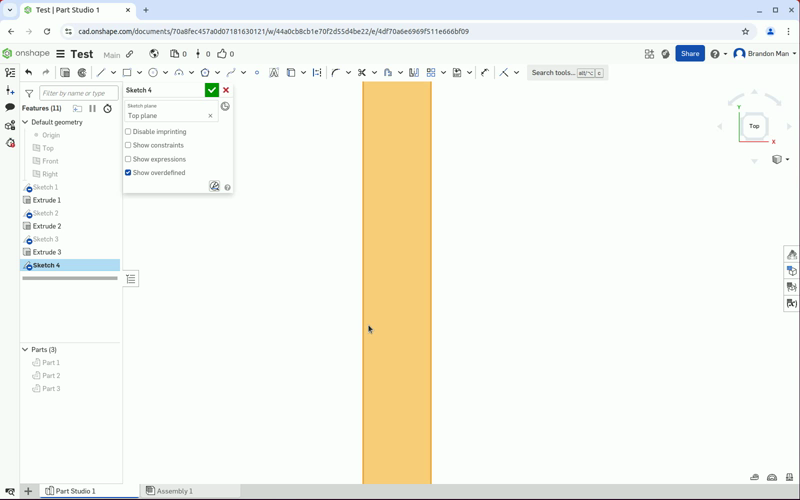
scroll(-6)
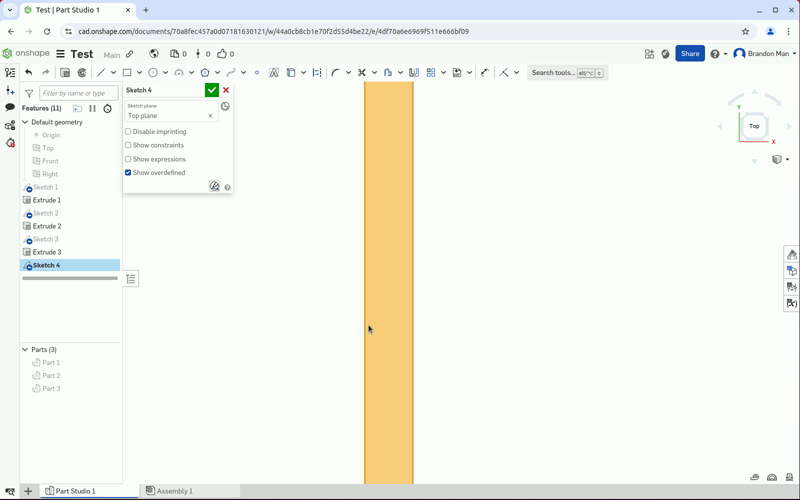
scroll(-6)
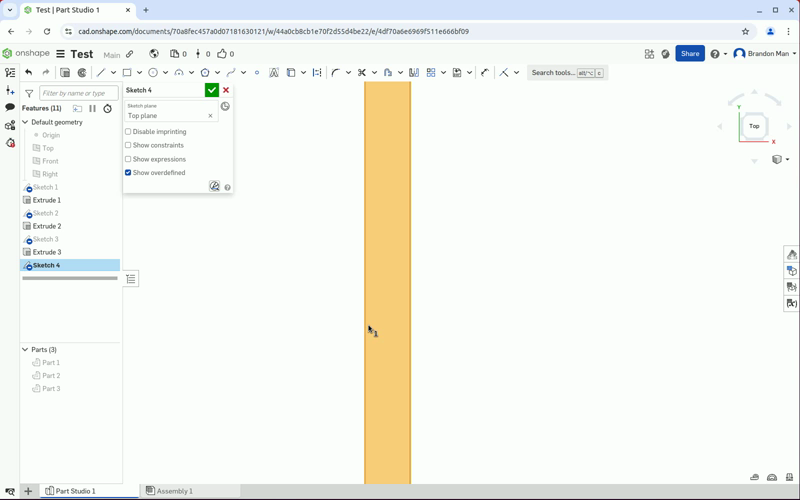
scroll(-6)
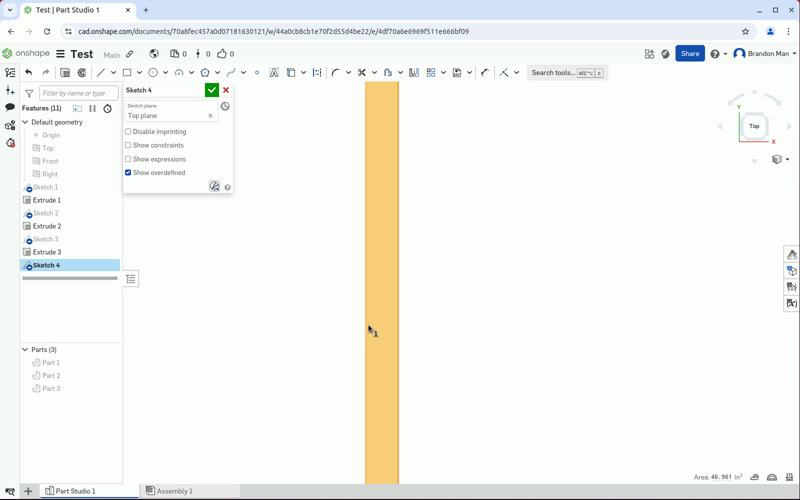
scroll(-6)
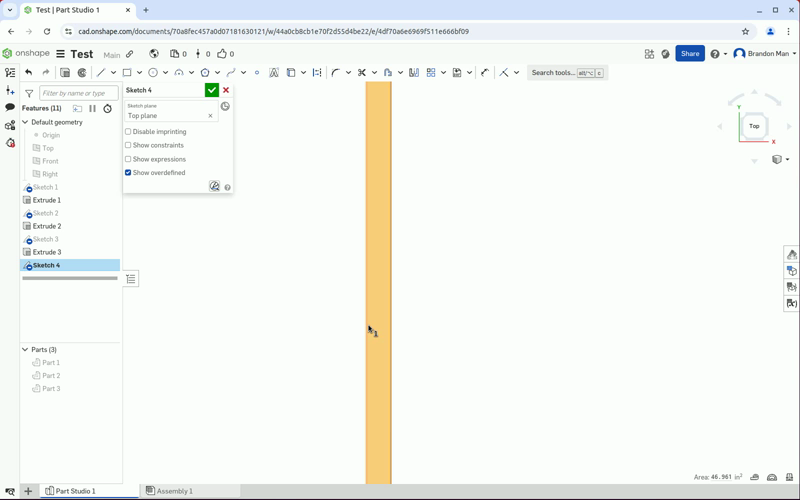
scroll(-6)
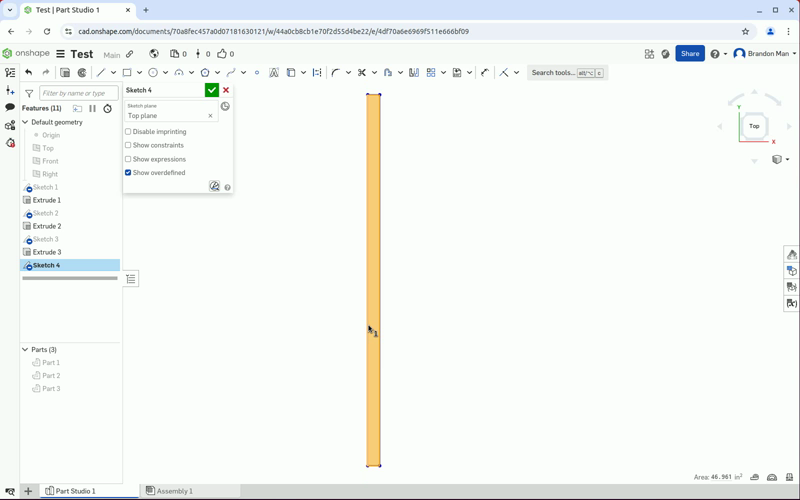
scroll(-6)
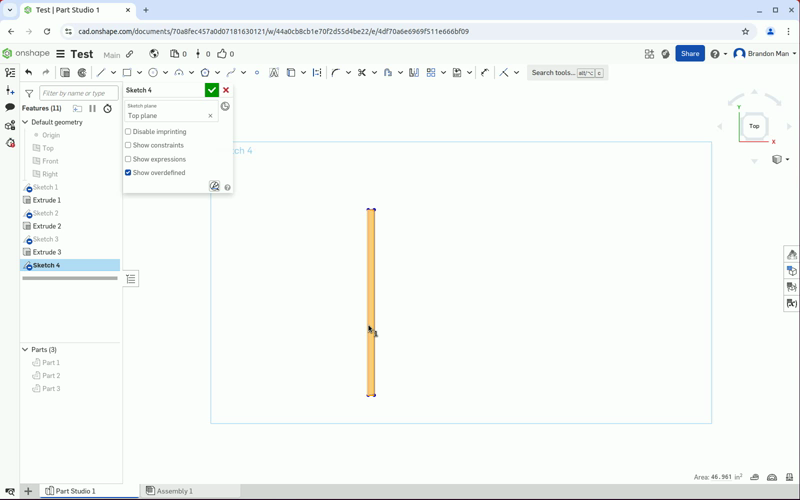
mouse_move(73, 352)
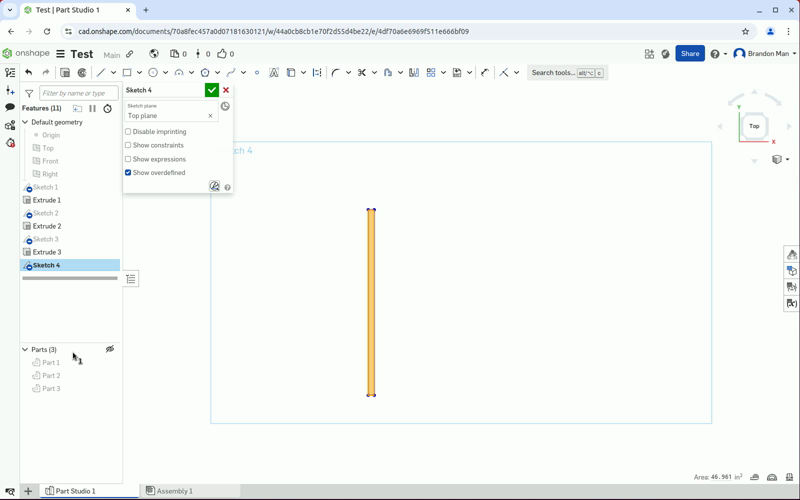
key(shift+y)
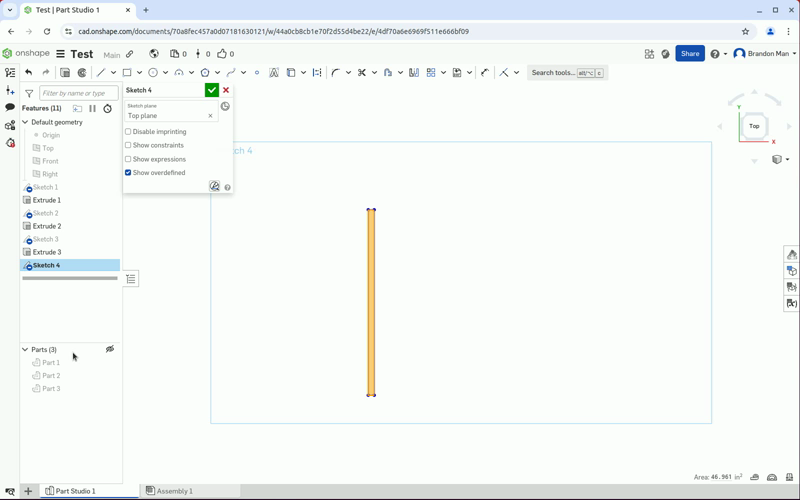
key(shift+e)
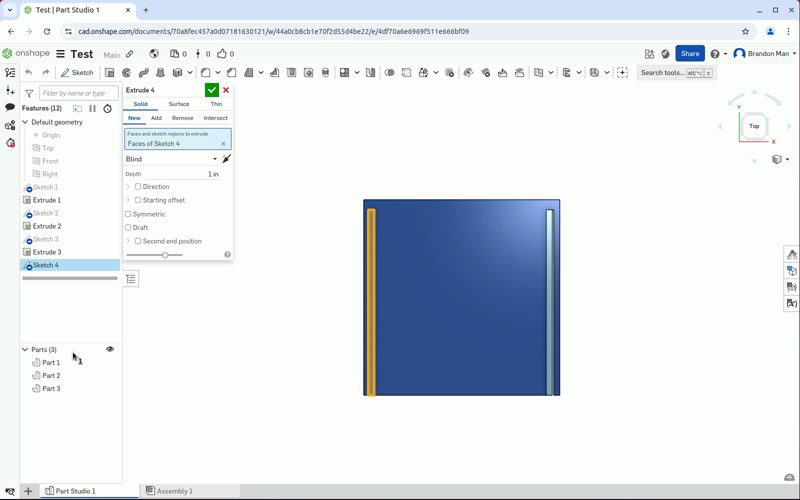
mouse_move(143, 106)
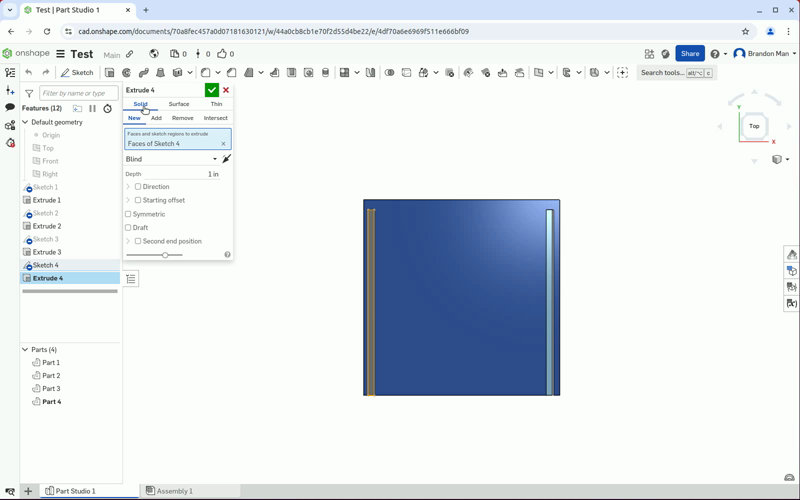
click(143, 106)
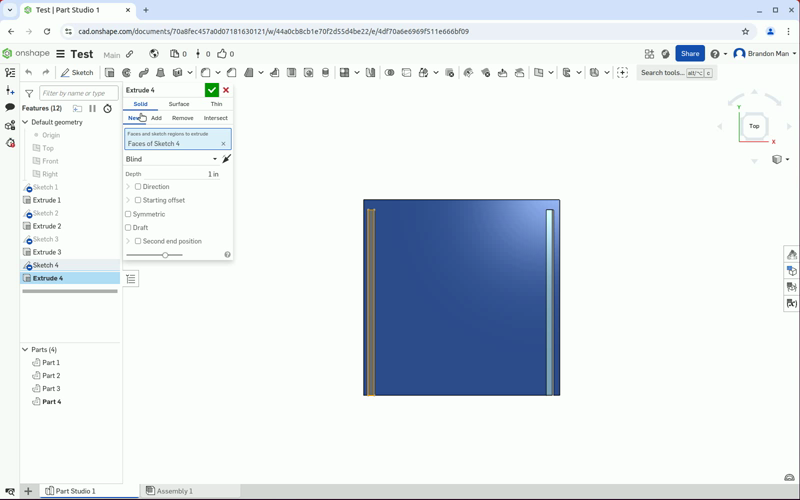
mouse_move(137, 120)
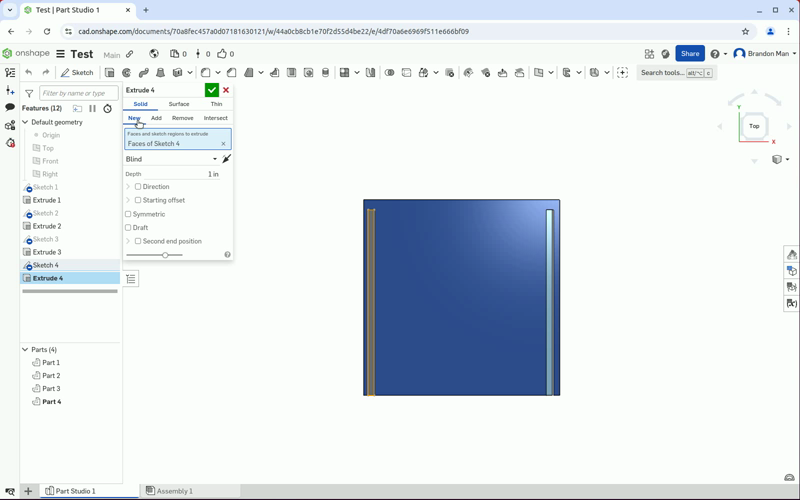
click(137, 120)
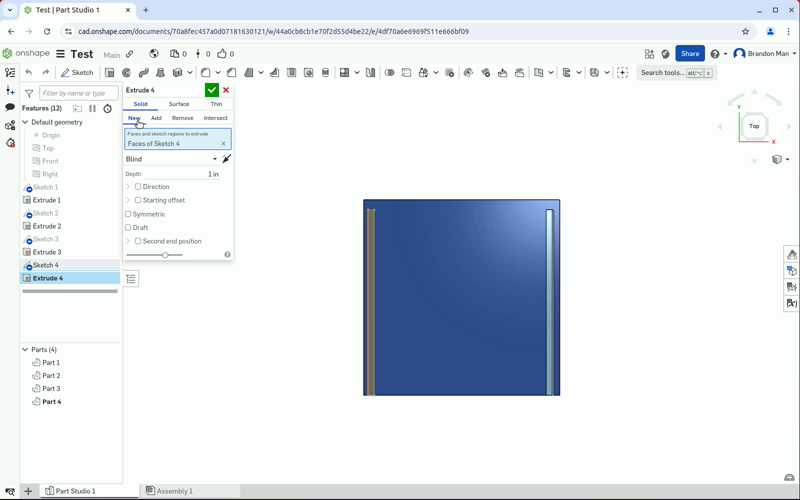
key(tab, 4)
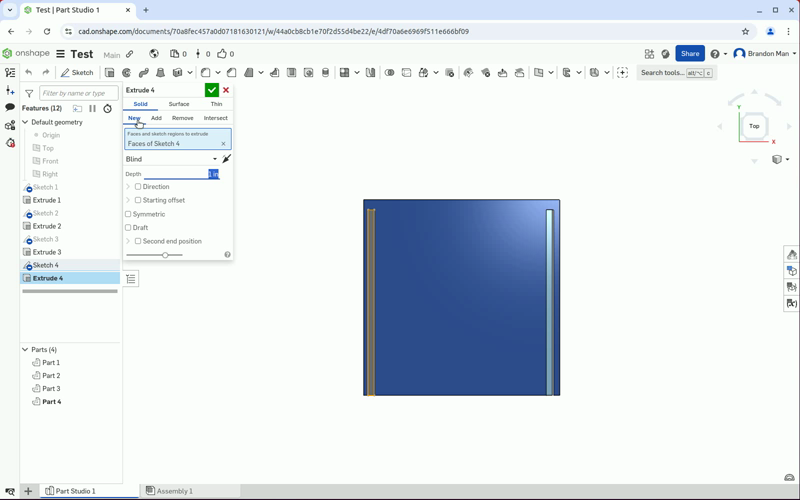
text(1.926)
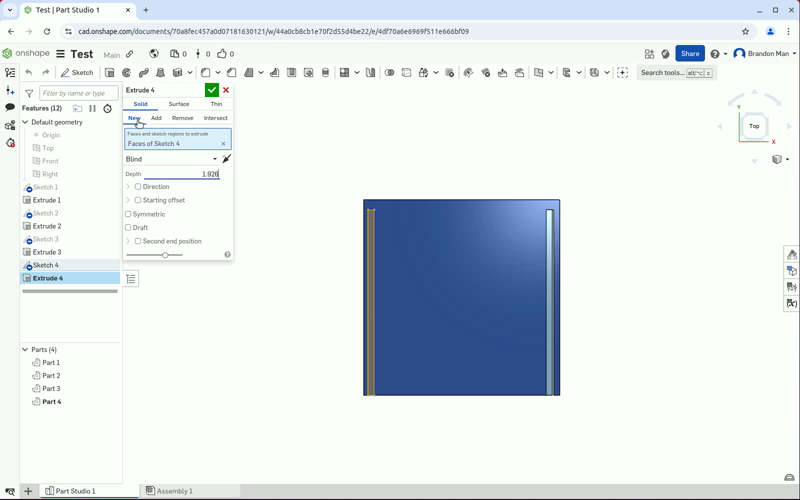
key(enter)
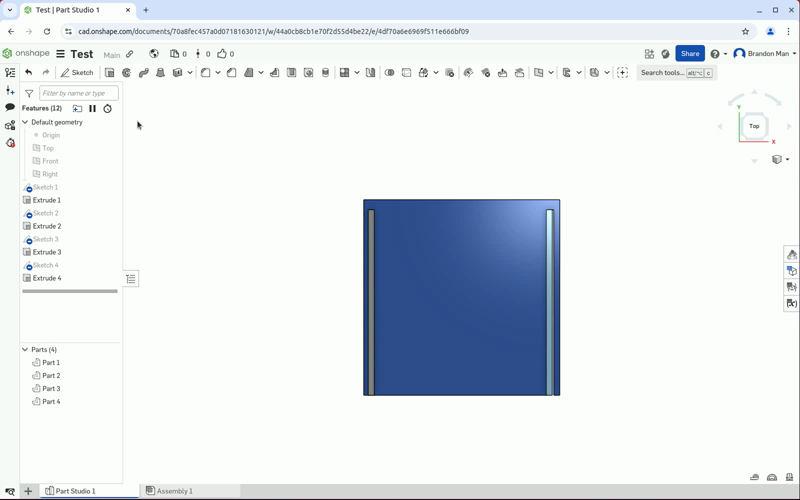
key(shift+h)
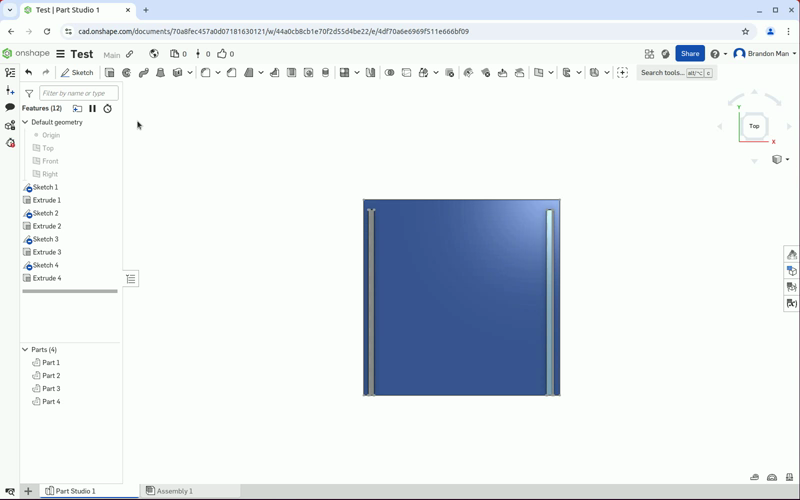
key(shift+h)
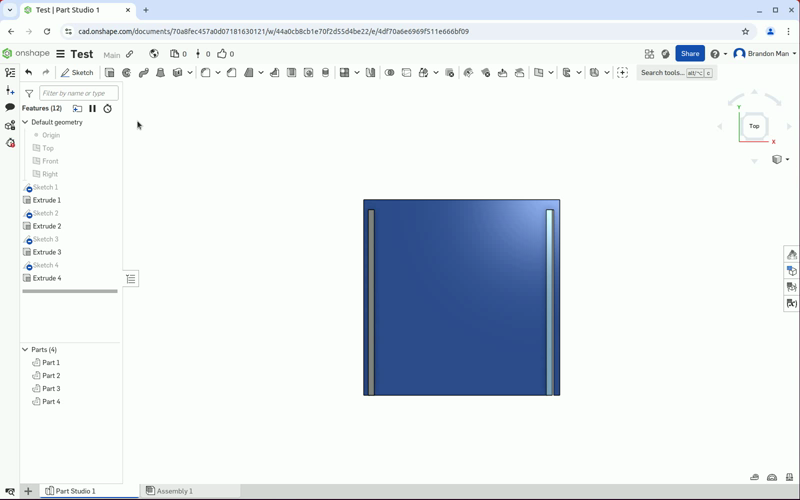
mouse_move(73, 189)
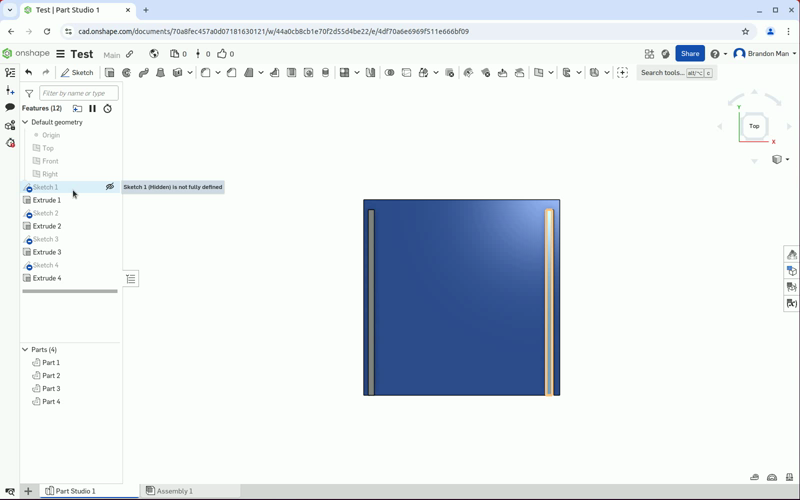
click(73, 189)
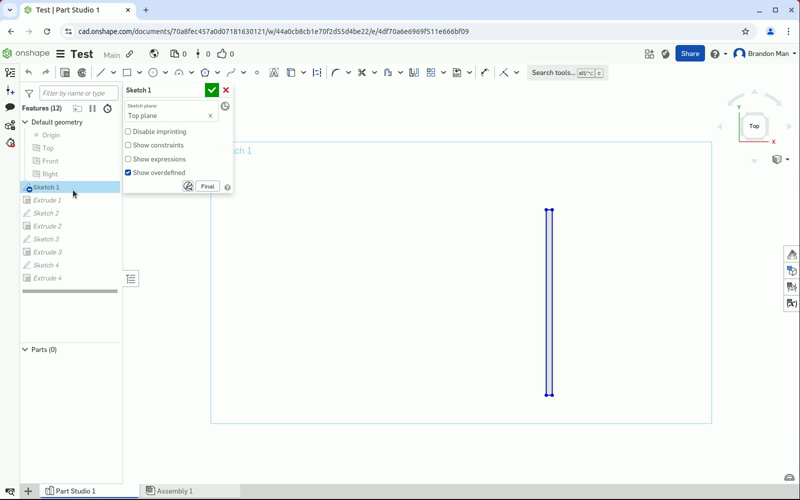
mouse_move(229, 92)
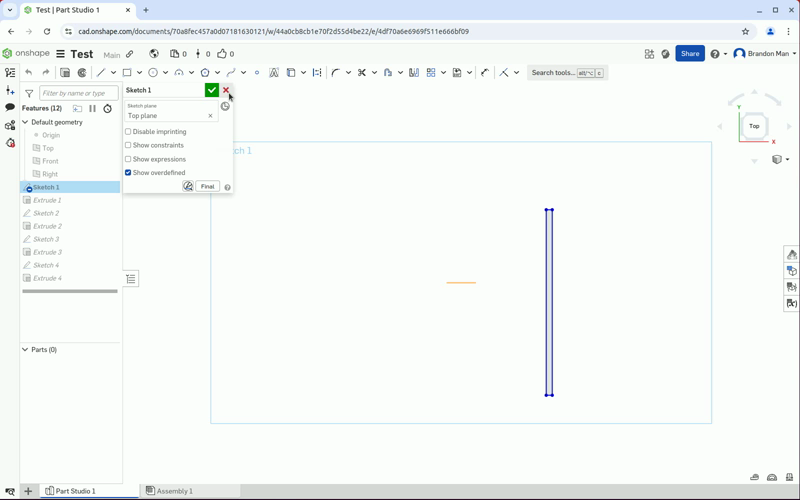
click(229, 92)
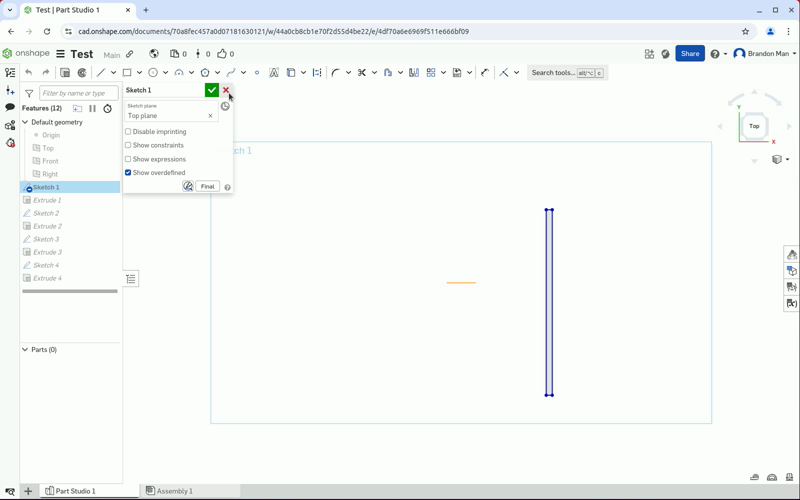
key(shift+s)
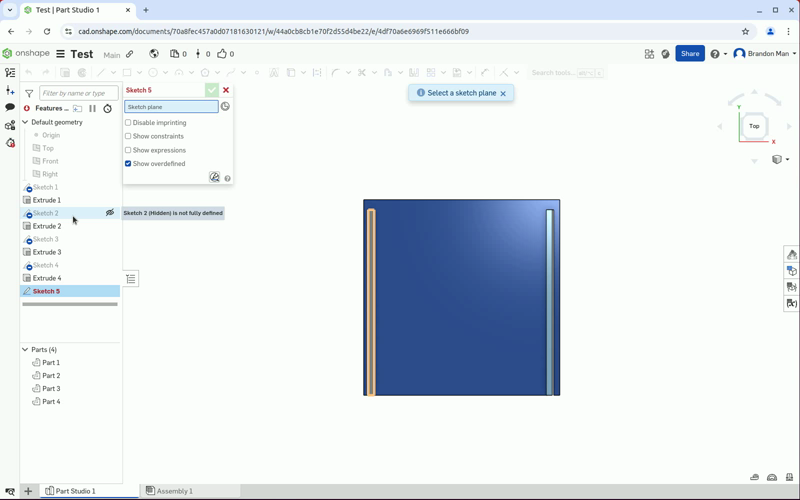
scroll(3)
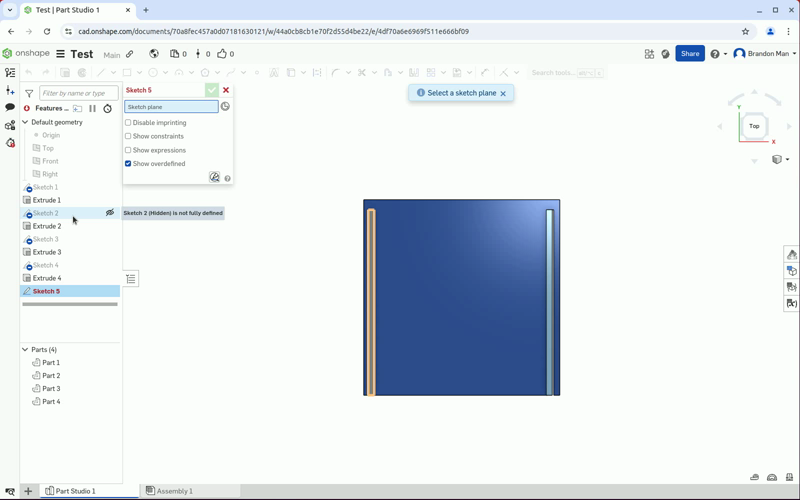
mouse_move(73, 150)
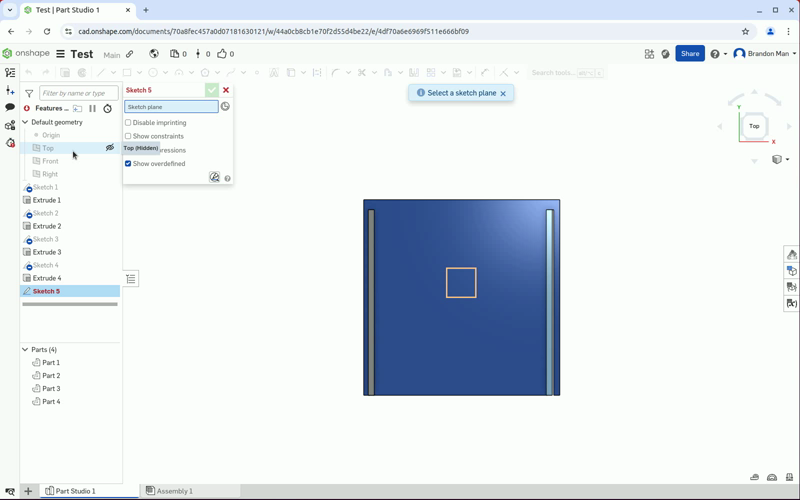
click(73, 150)
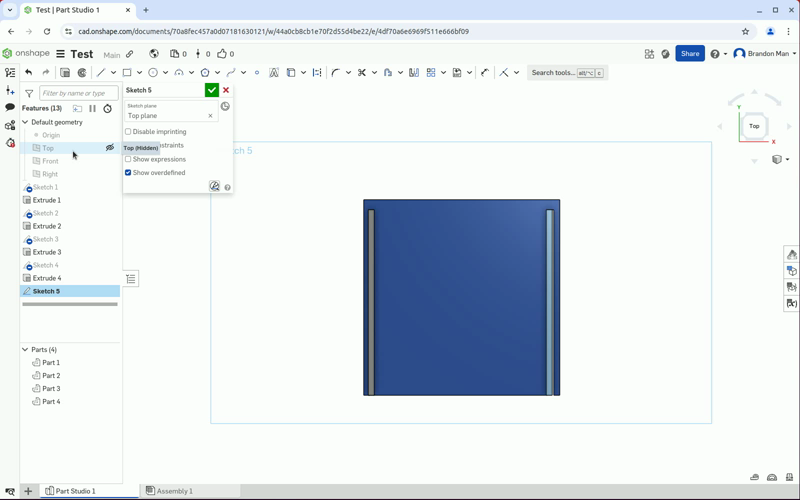
mouse_move(73, 352)
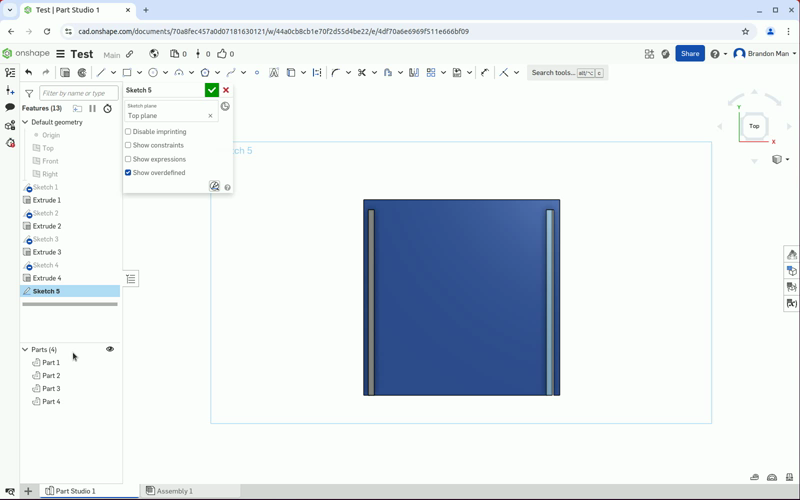
key(y)
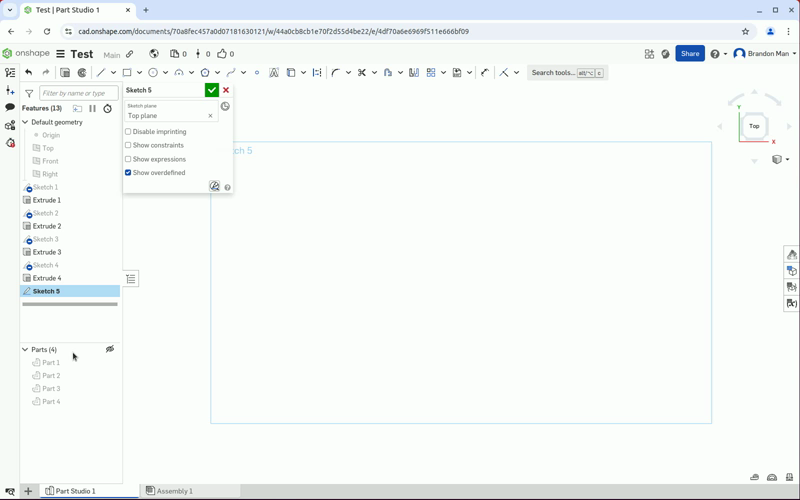
key(l)
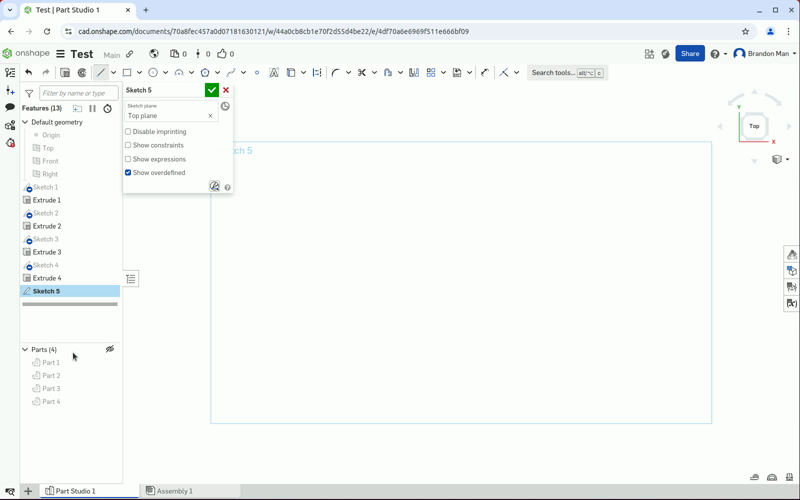
key_down(shift)
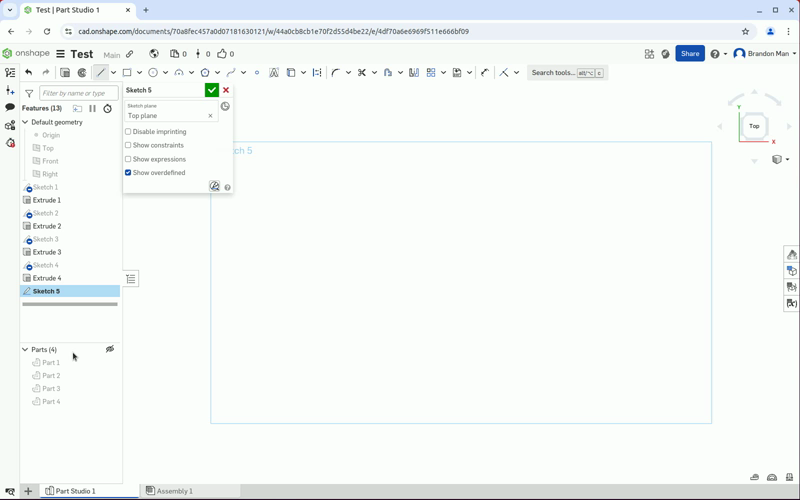
mouse_move(546, 395)
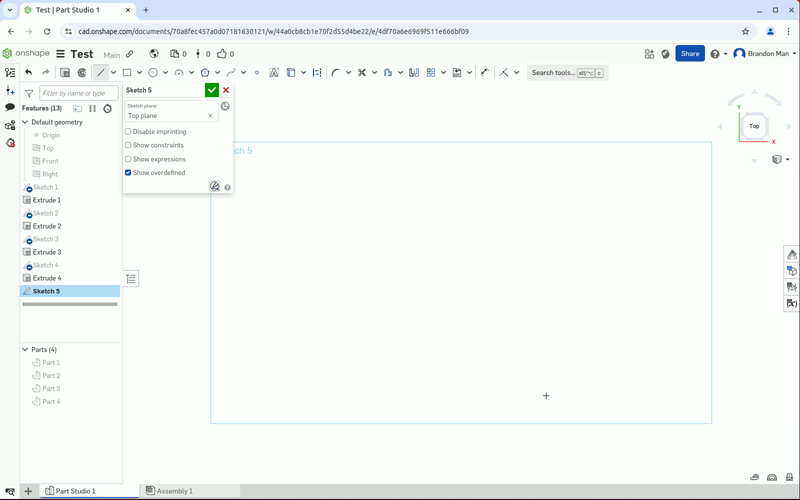
click(546, 395)
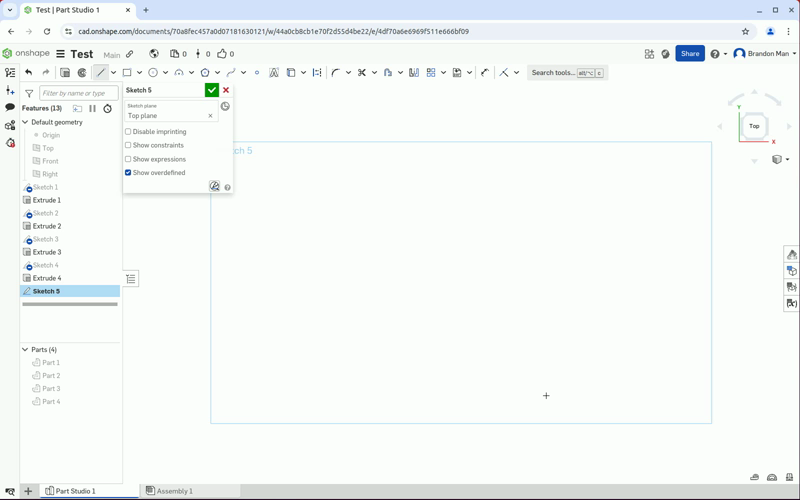
key_up(shift)
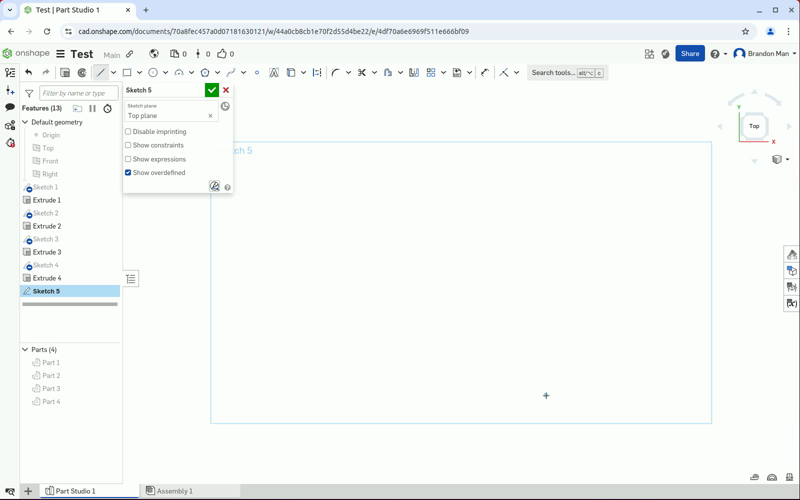
key_down(shift)
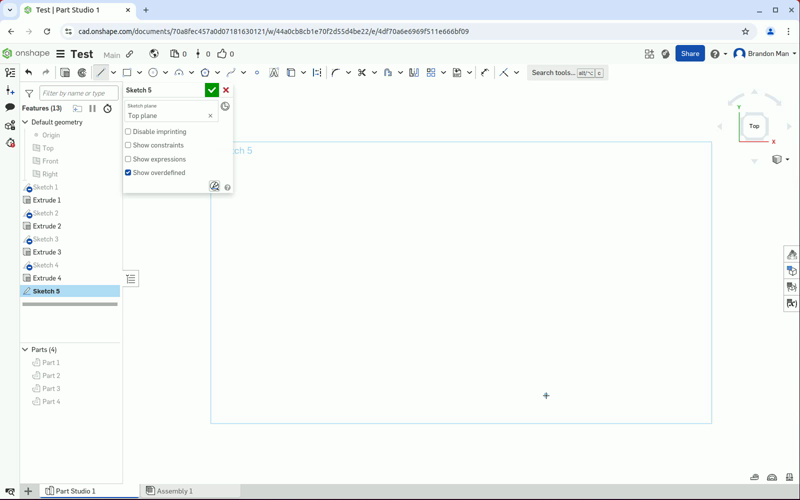
mouse_move(576, 395)
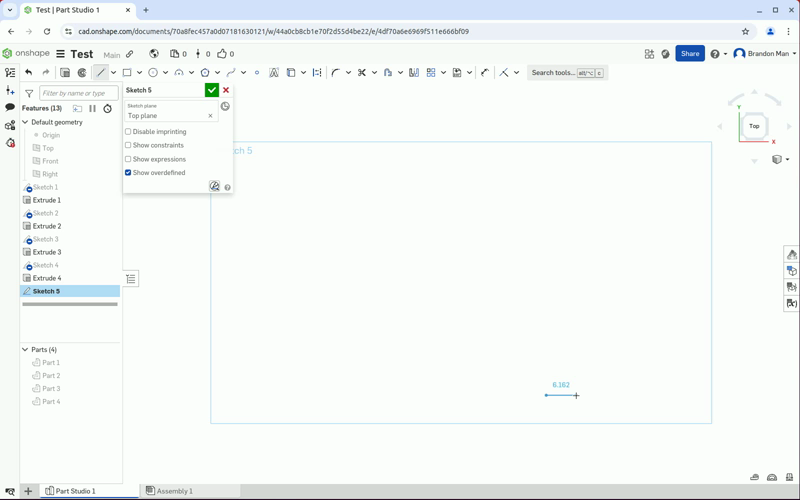
mouse_move(552, 395)
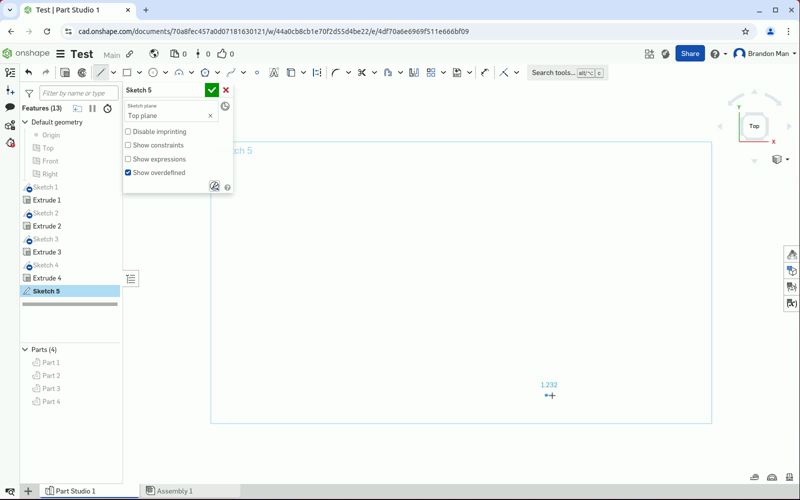
scroll(6)
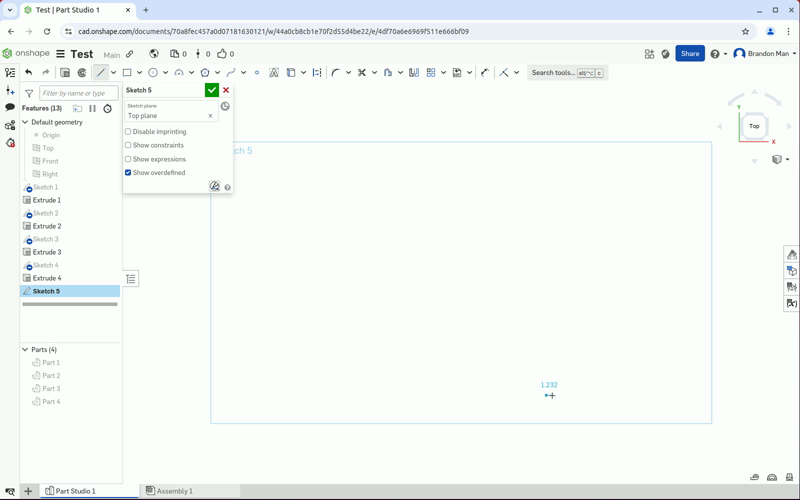
scroll(6)
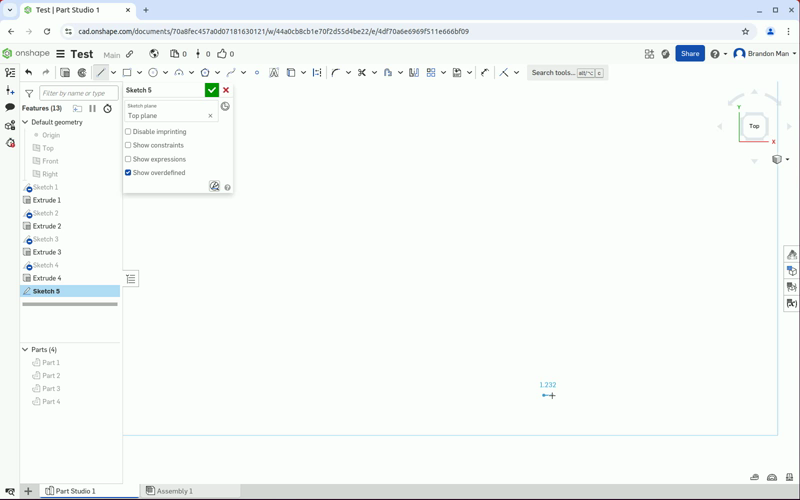
scroll(6)
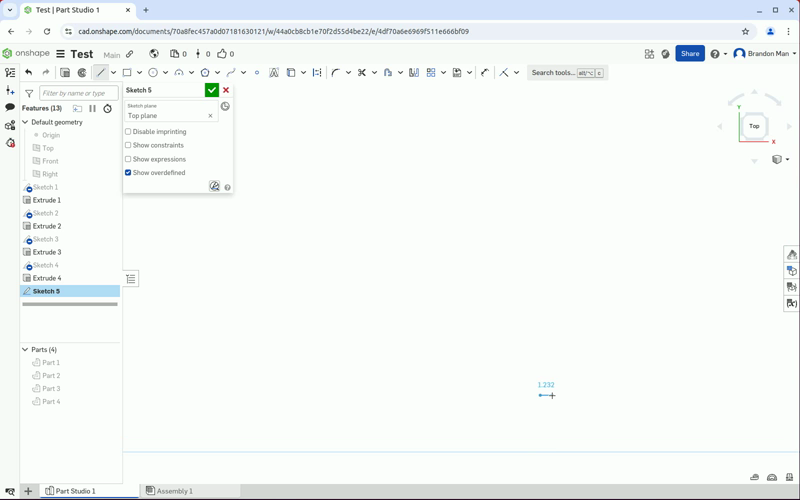
scroll(6)
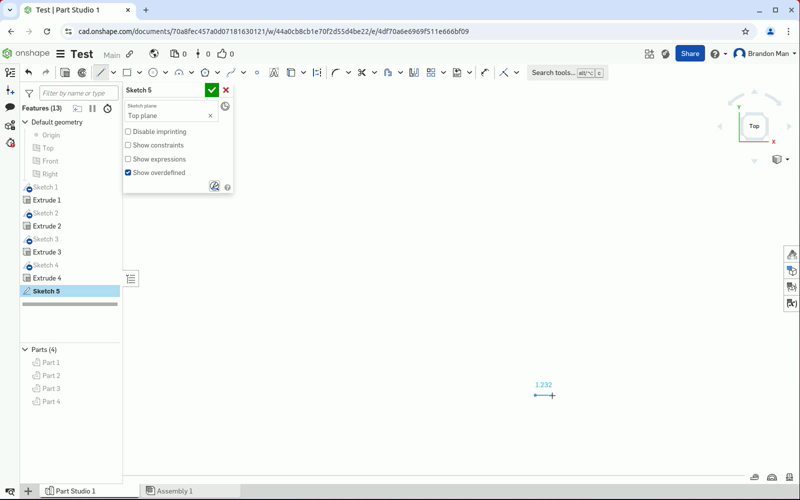
scroll(6)
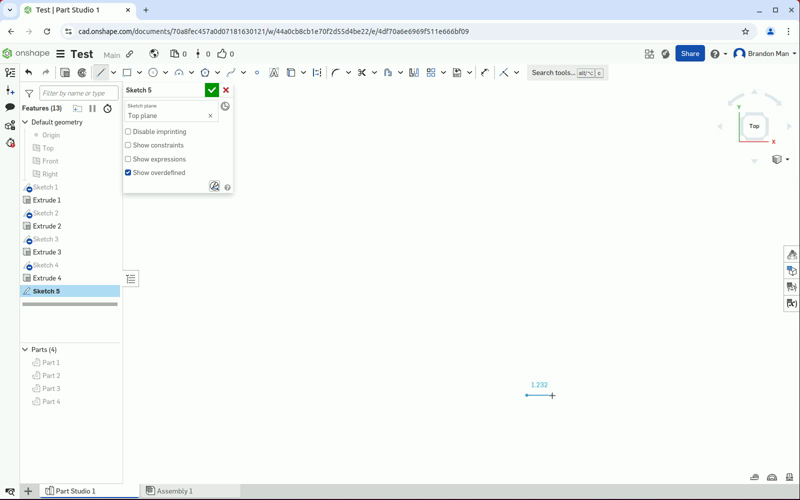
scroll(6)
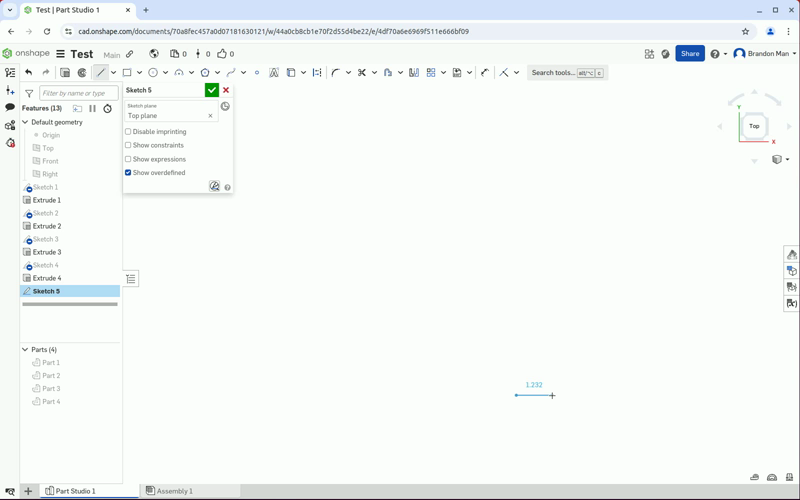
scroll(6)
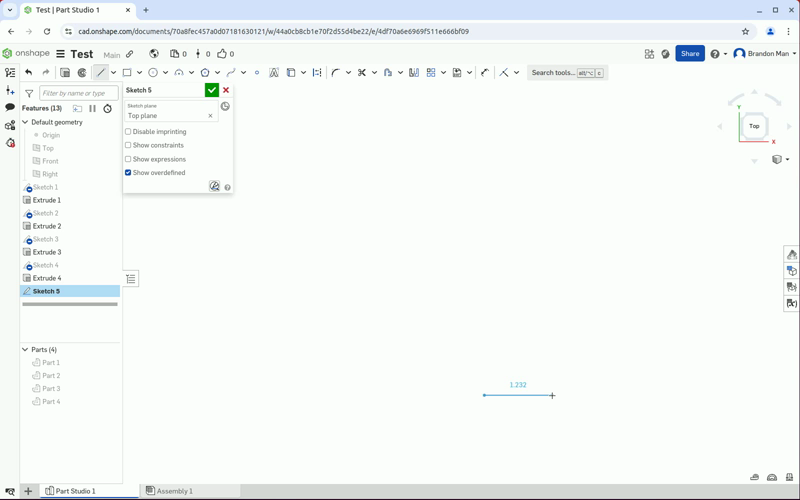
click(552, 395)
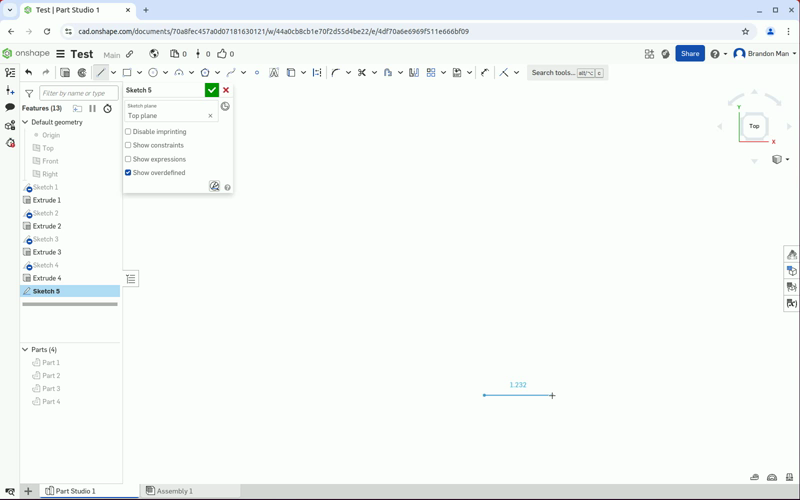
scroll(-6)
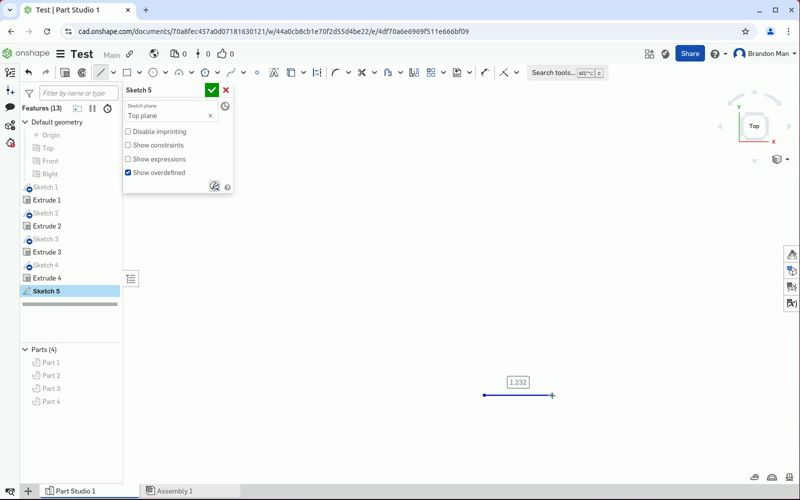
scroll(-6)
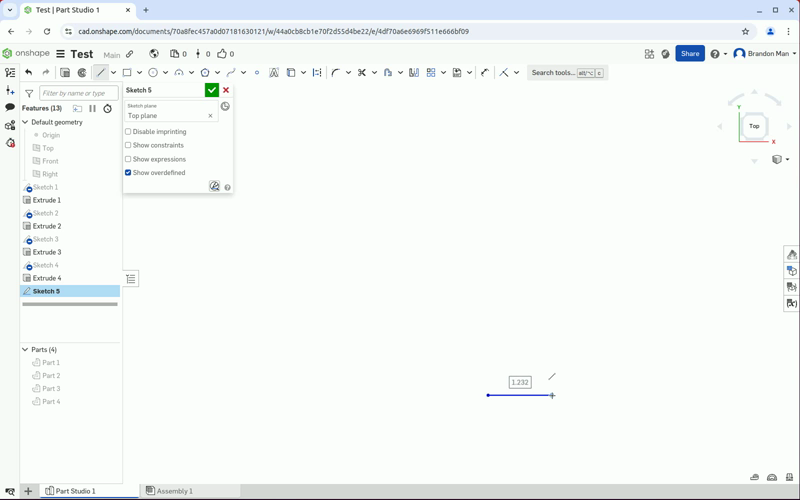
scroll(-6)
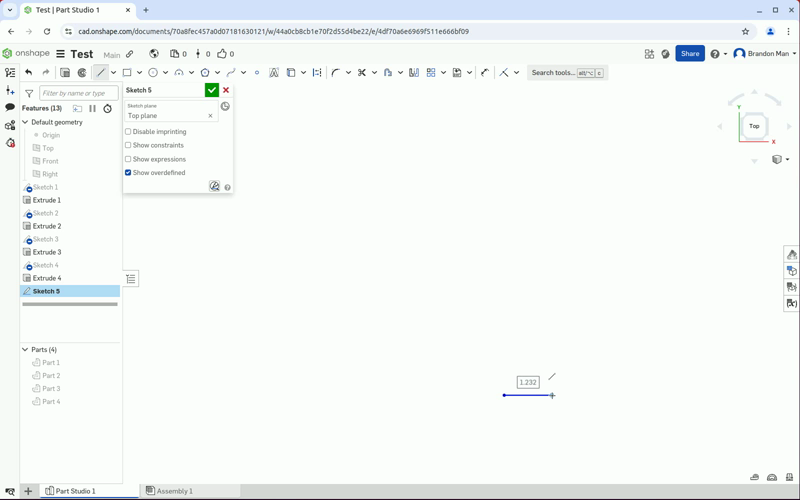
scroll(-6)
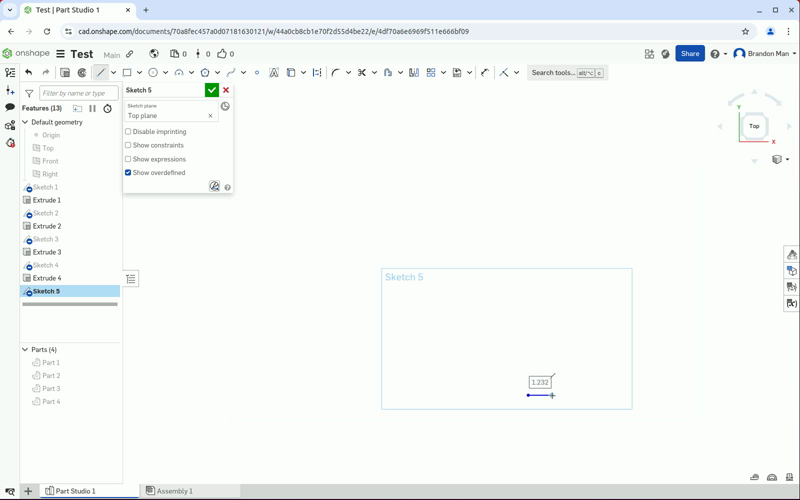
scroll(-6)
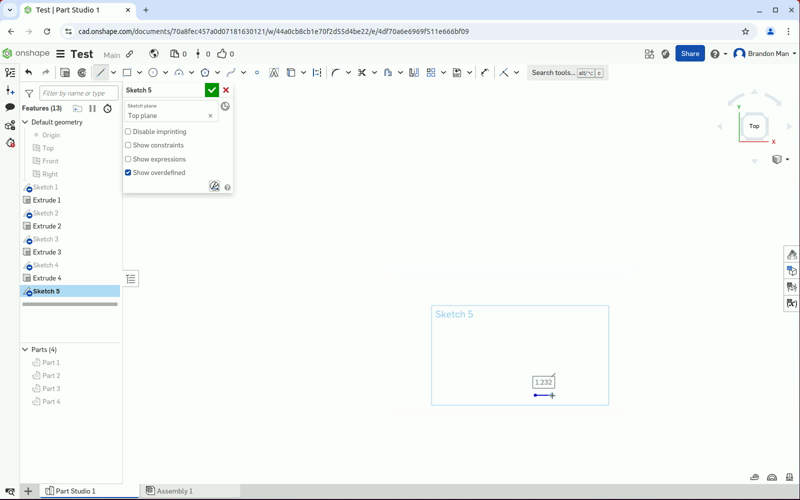
scroll(-6)
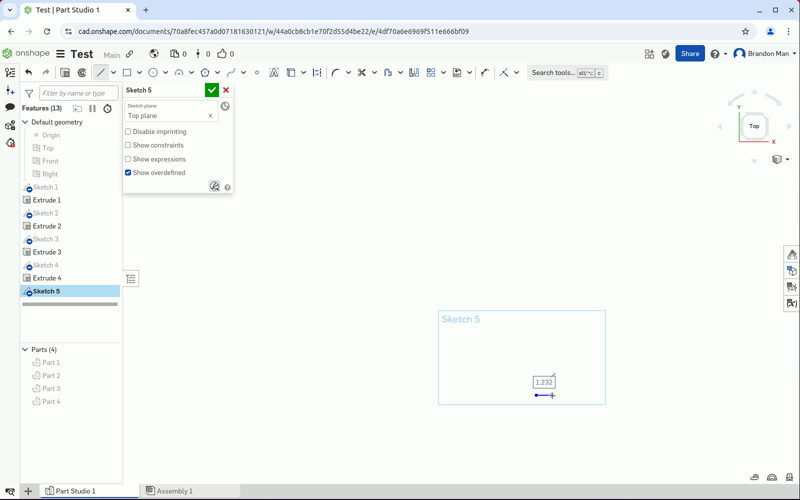
scroll(-6)
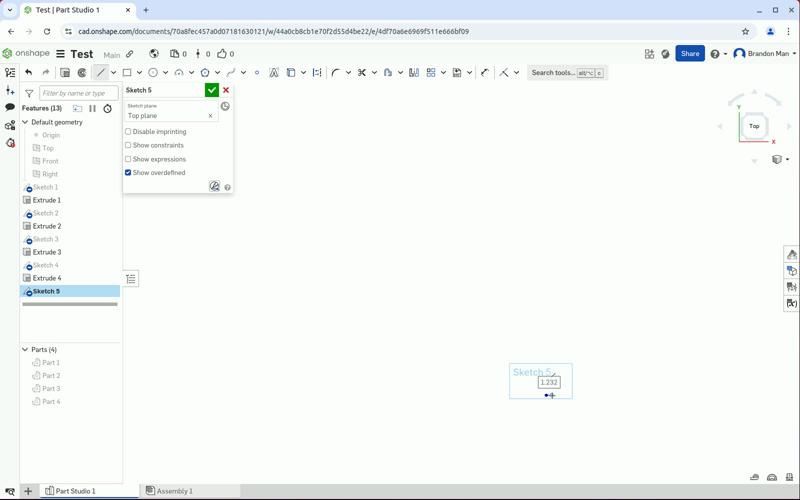
key_up(shift)
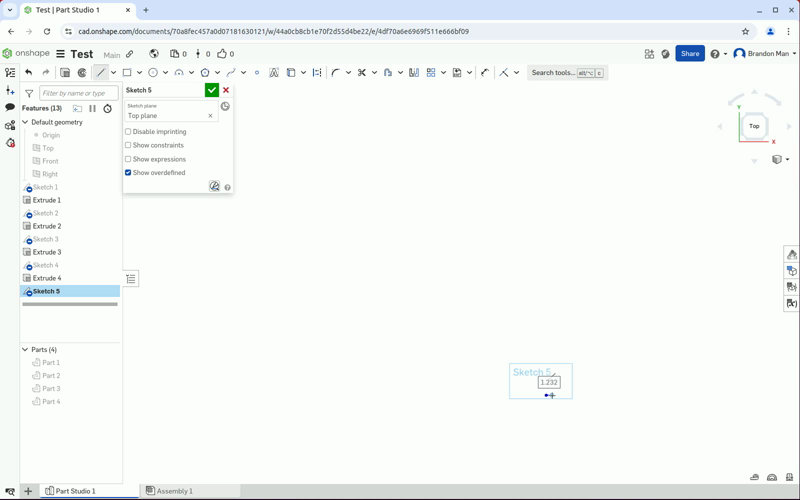
key_down(shift)
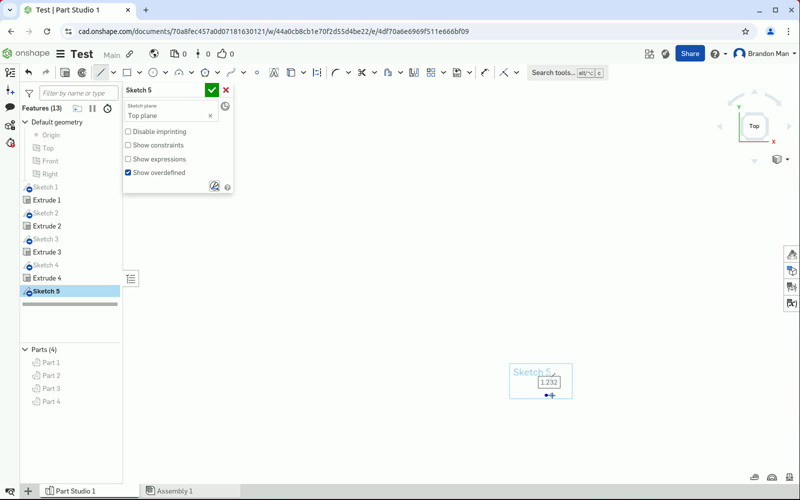
mouse_move(552, 209)
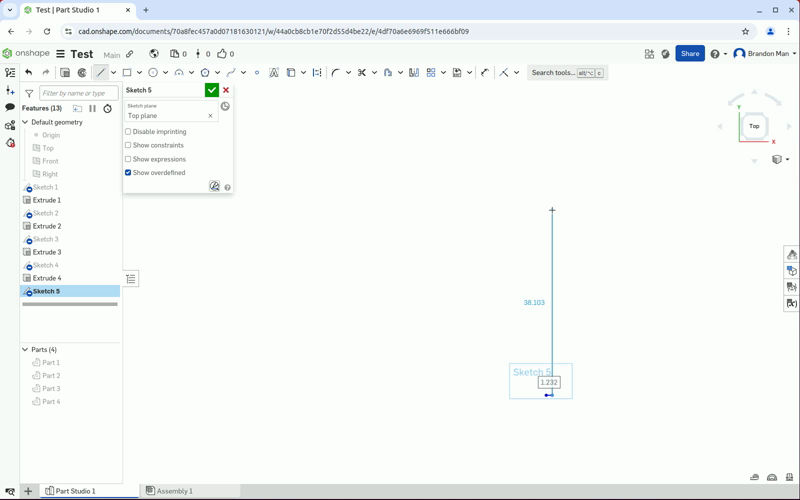
click(552, 209)
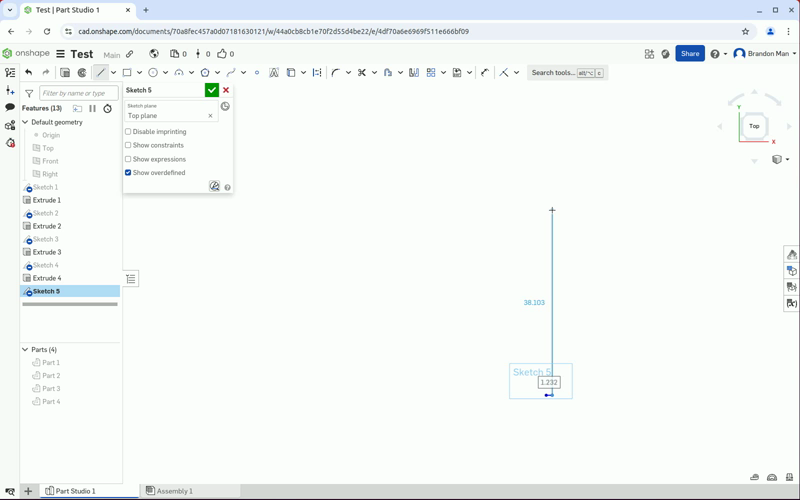
key_up(shift)
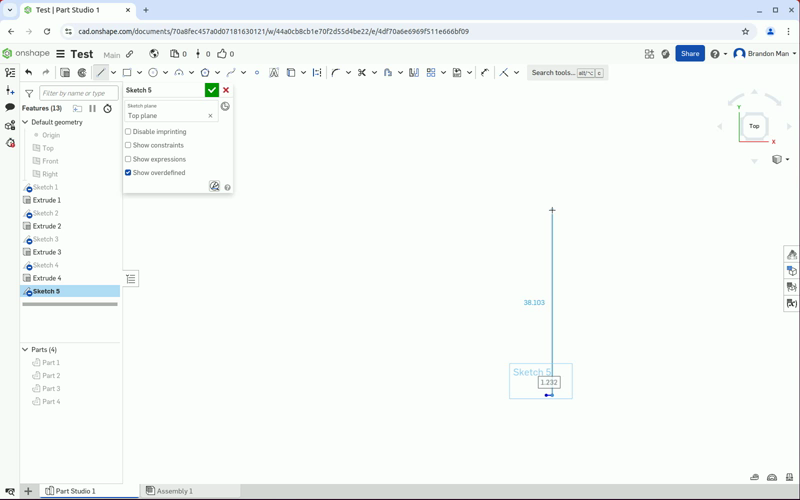
key_down(shift)
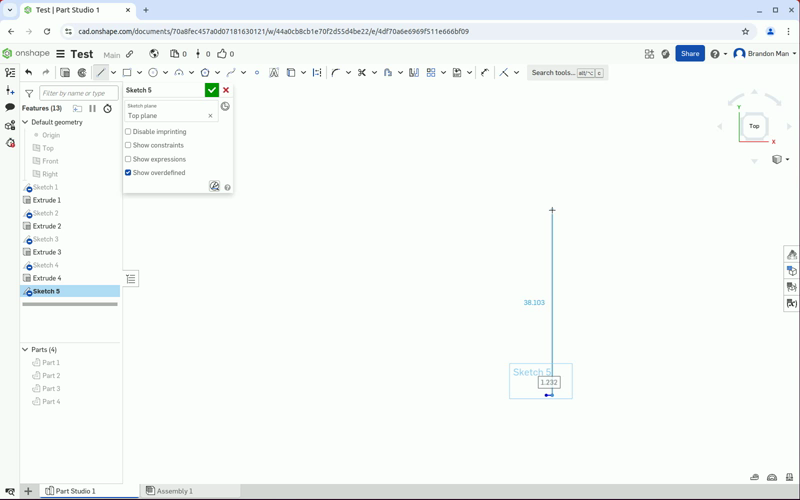
mouse_move(582, 209)
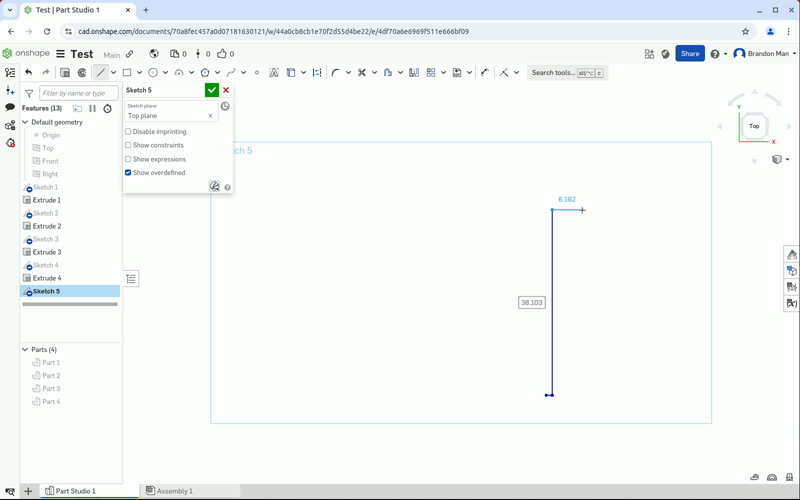
mouse_move(546, 209)
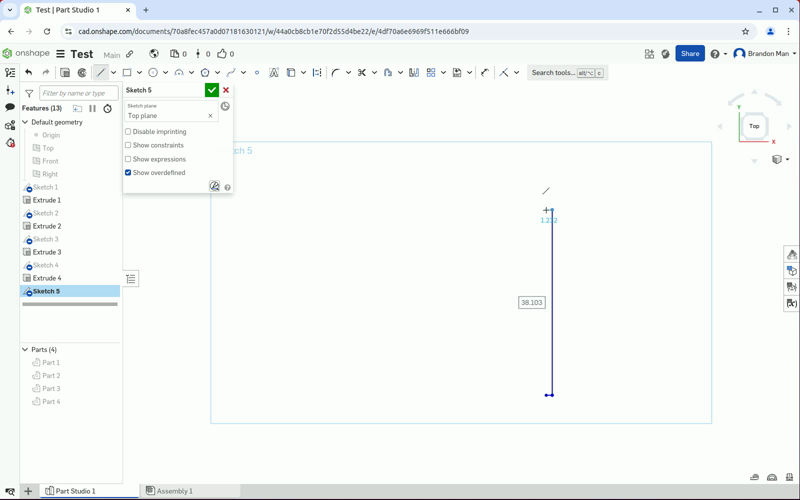
scroll(6)
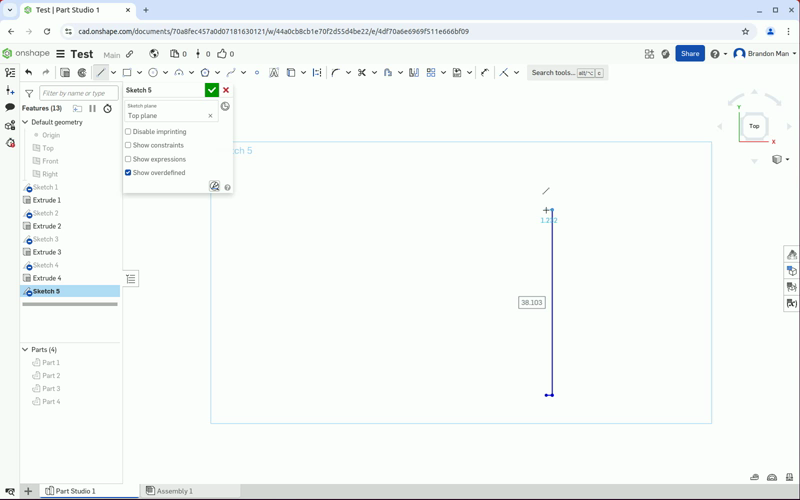
scroll(6)
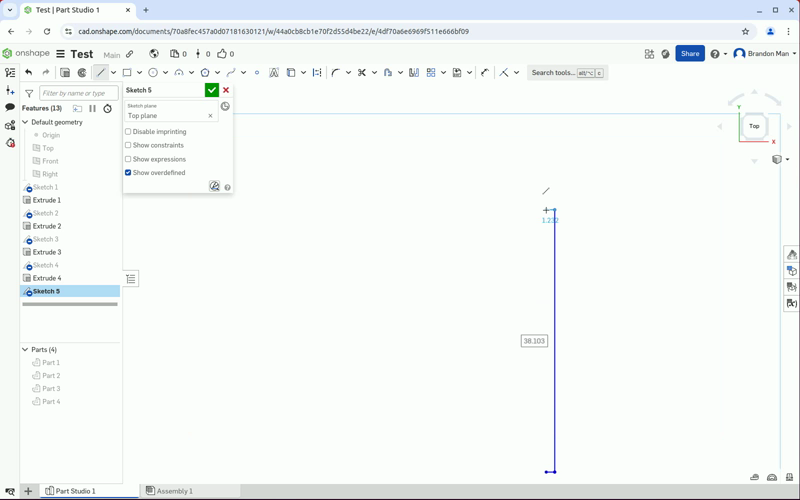
scroll(6)
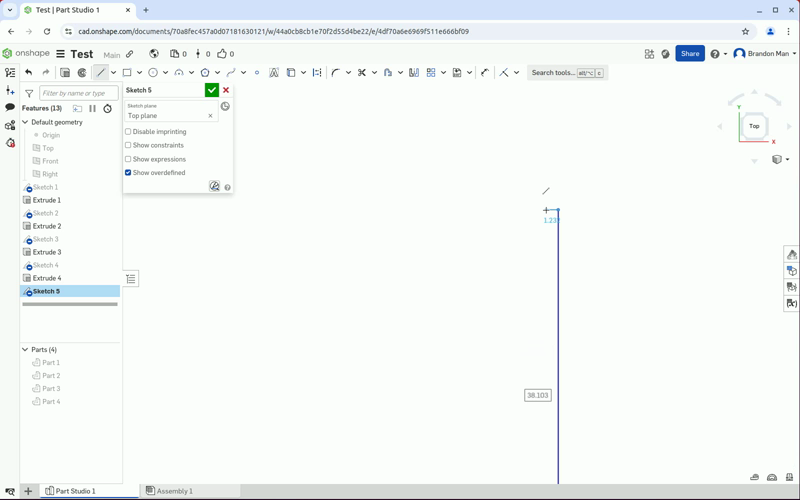
scroll(6)
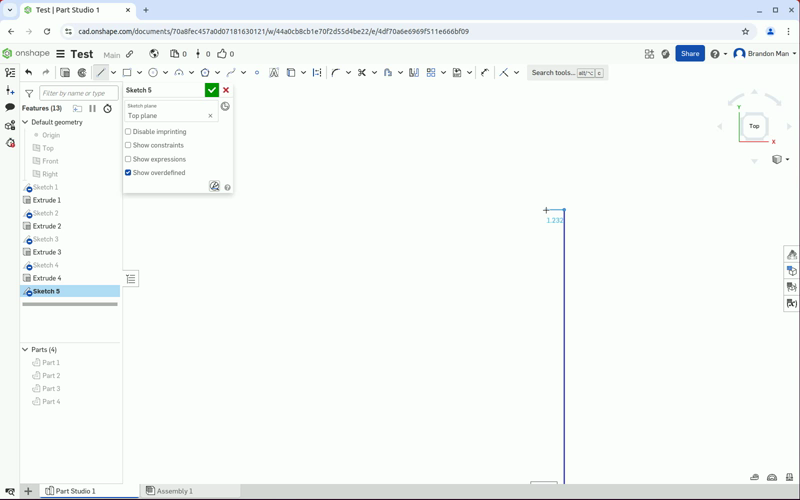
scroll(6)
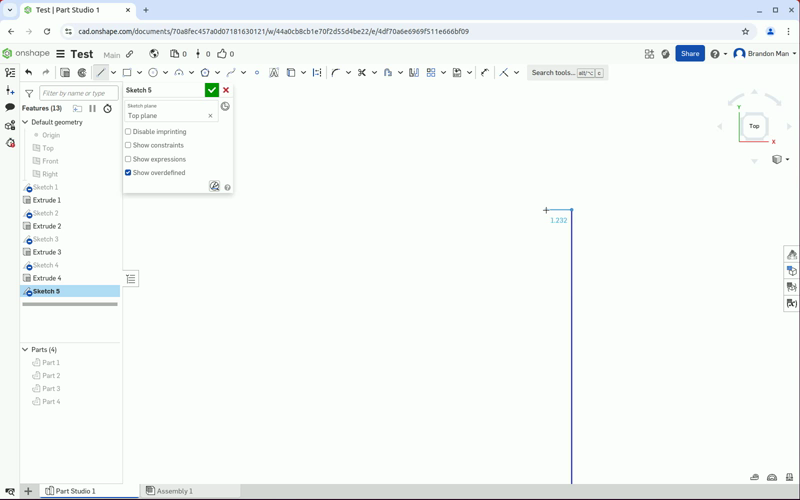
scroll(6)
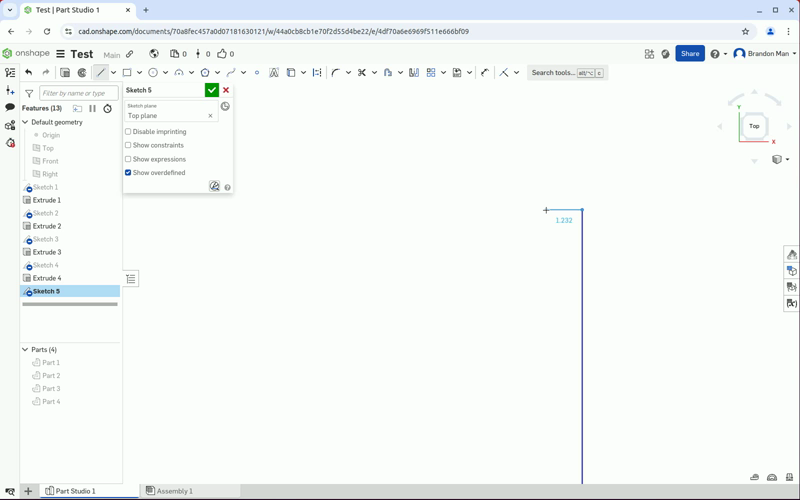
scroll(6)
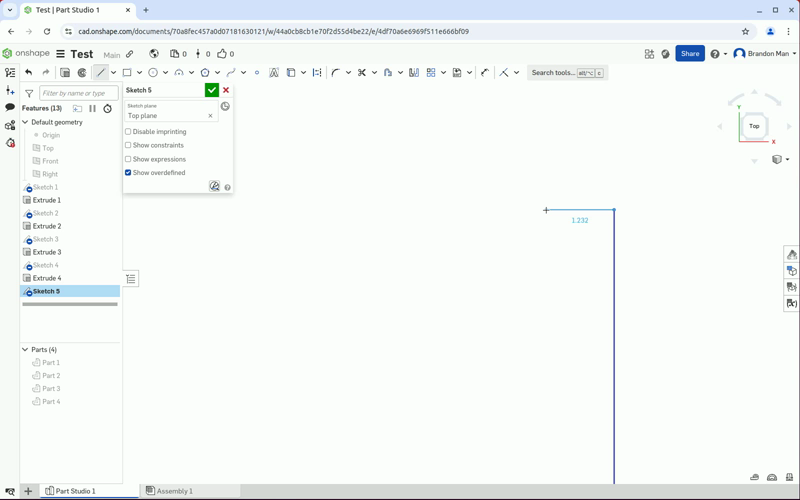
click(546, 209)
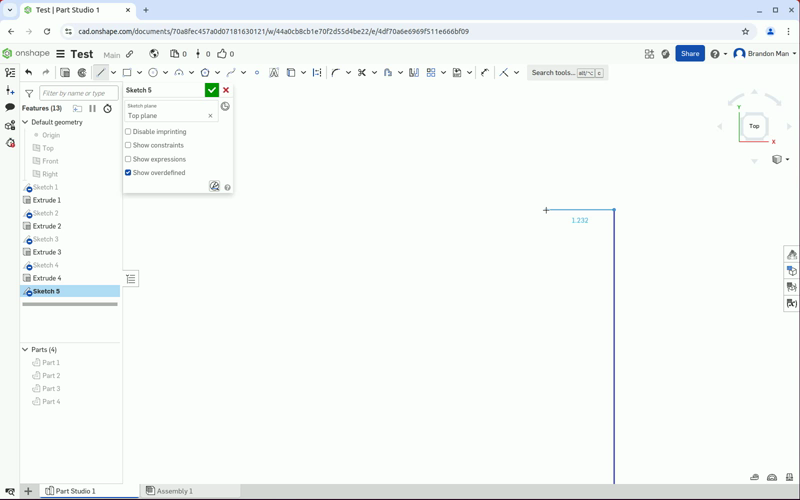
scroll(-6)
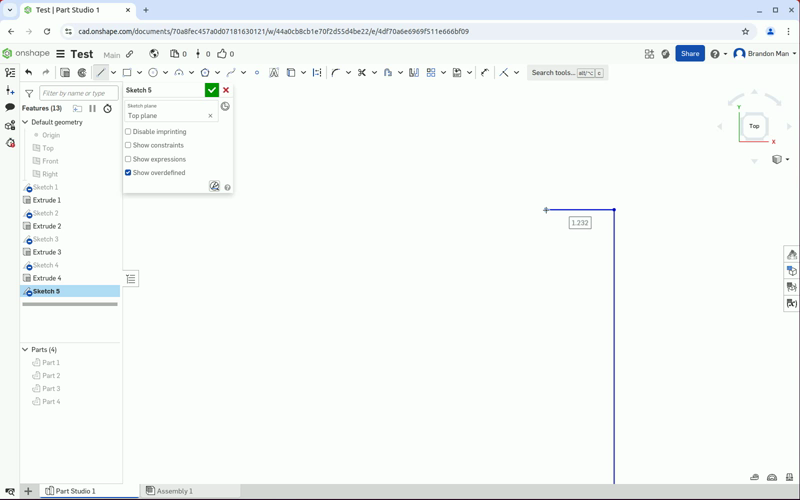
scroll(-6)
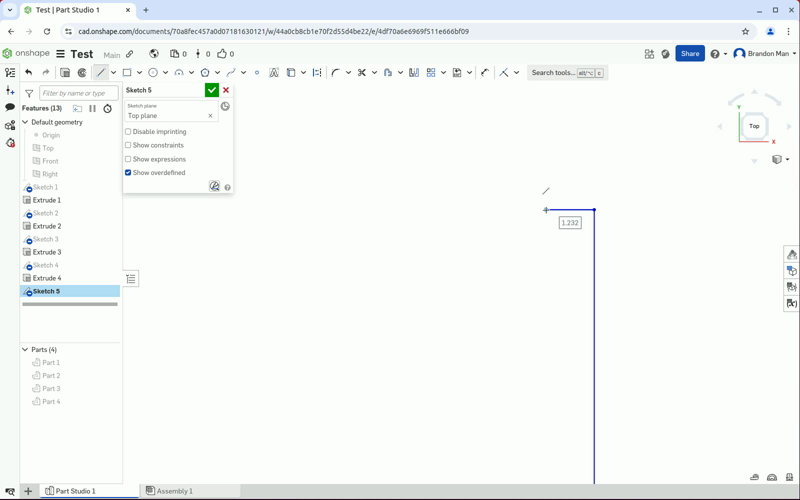
scroll(-6)
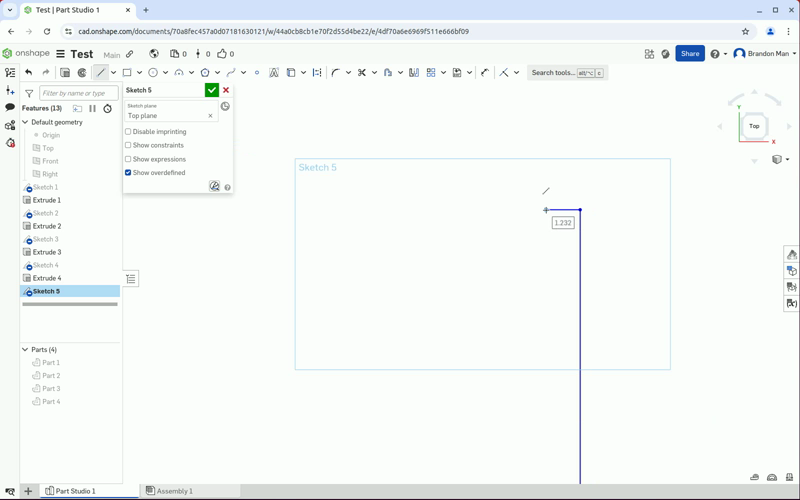
scroll(-6)
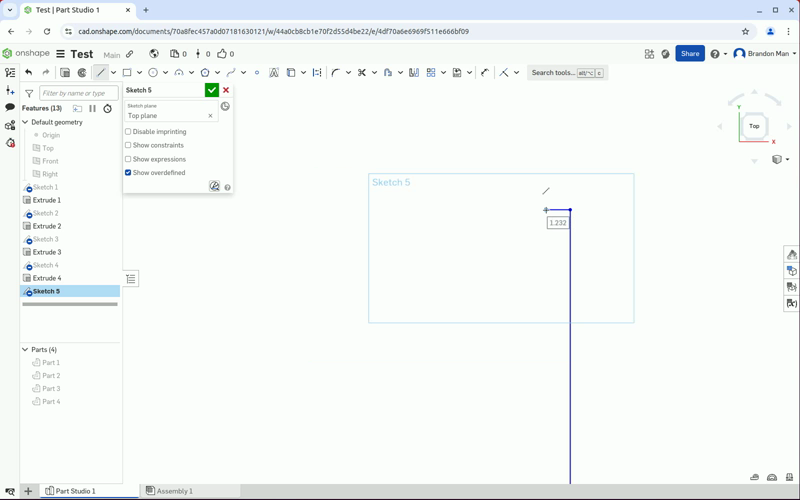
scroll(-6)
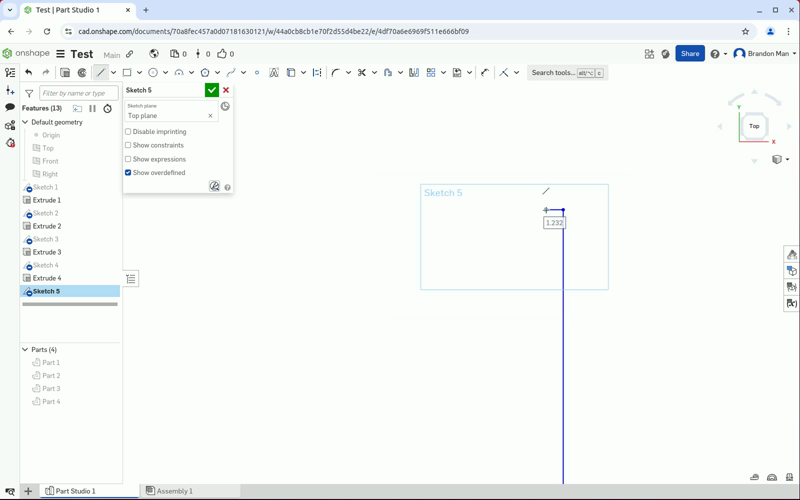
scroll(-6)
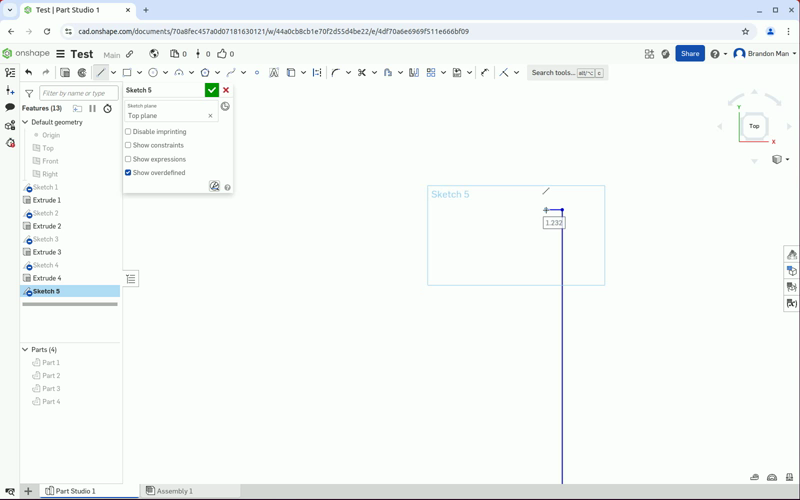
scroll(-6)
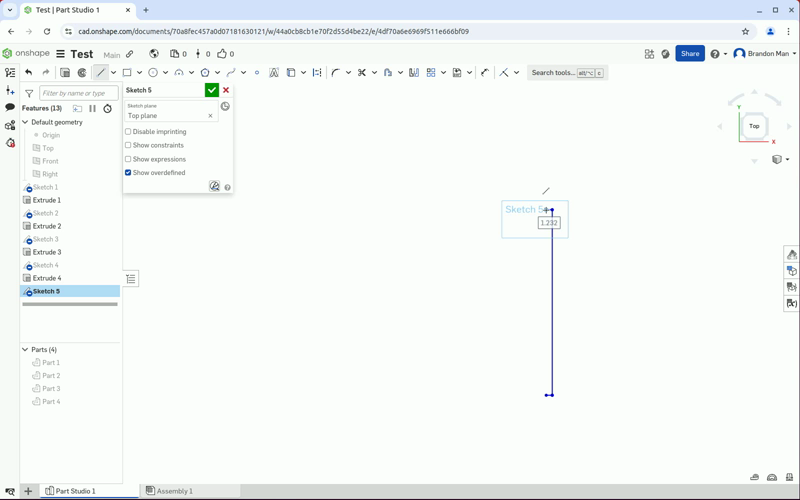
key_up(shift)
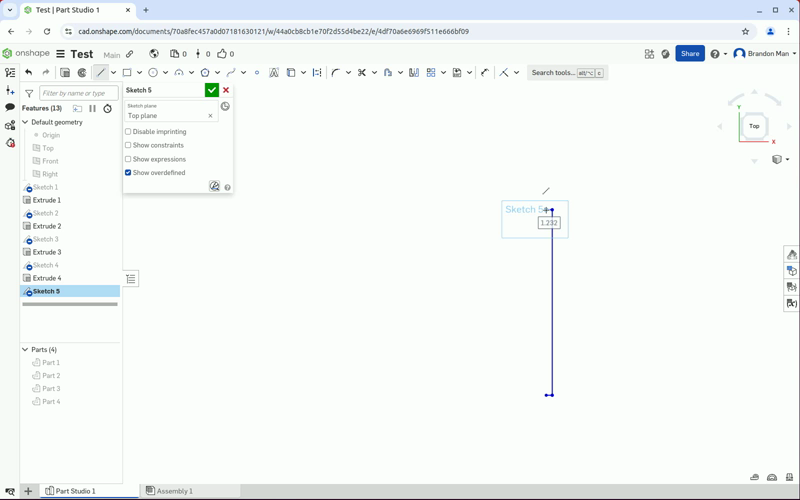
key_down(shift)
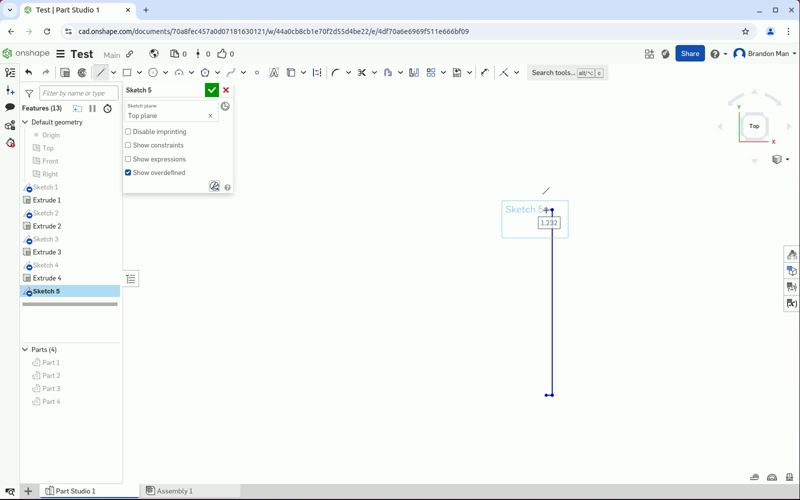
mouse_move(546, 395)
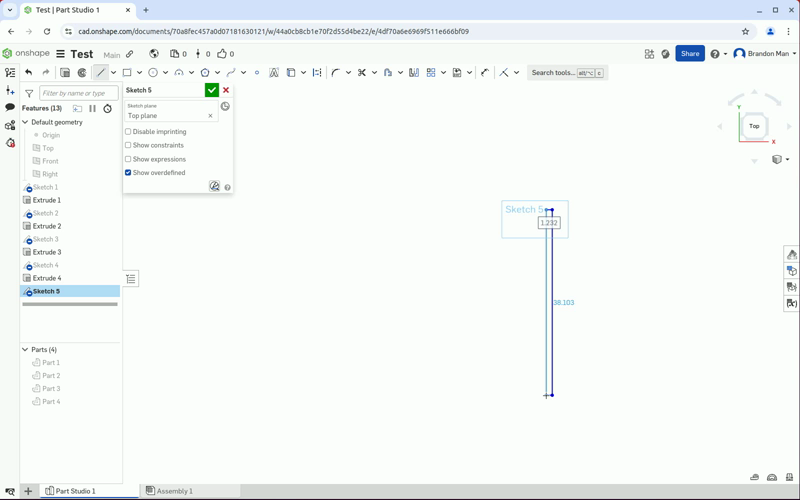
key_up(shift)
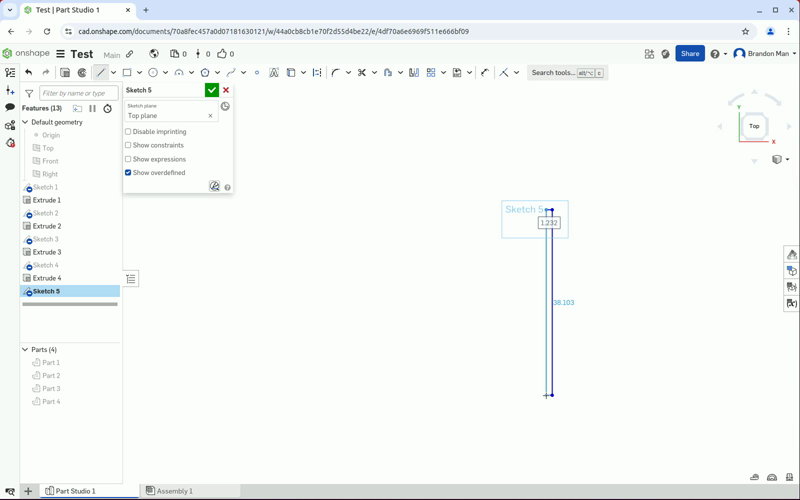
click(546, 395)
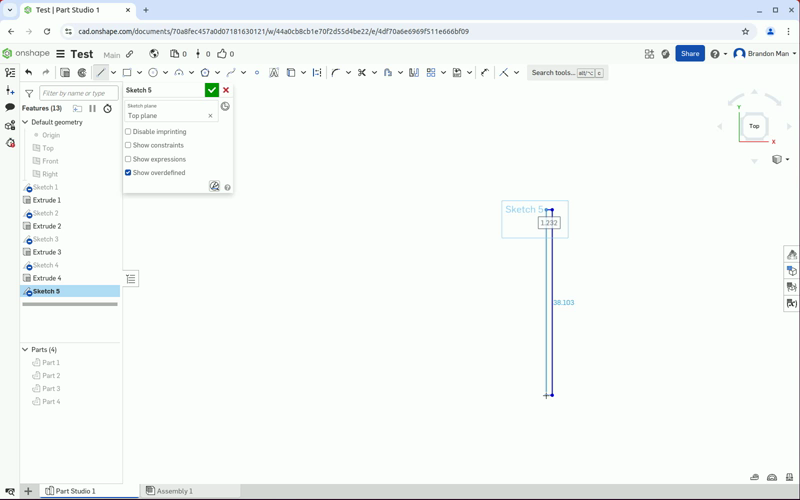
key(esc)
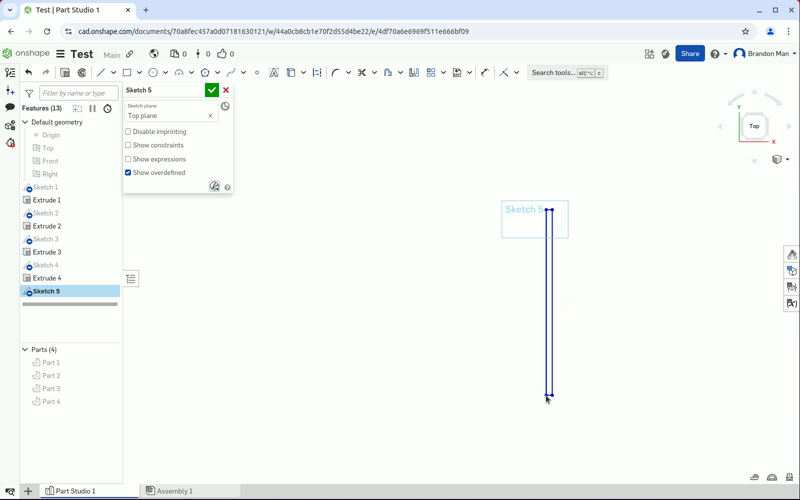
mouse_move(549, 391)
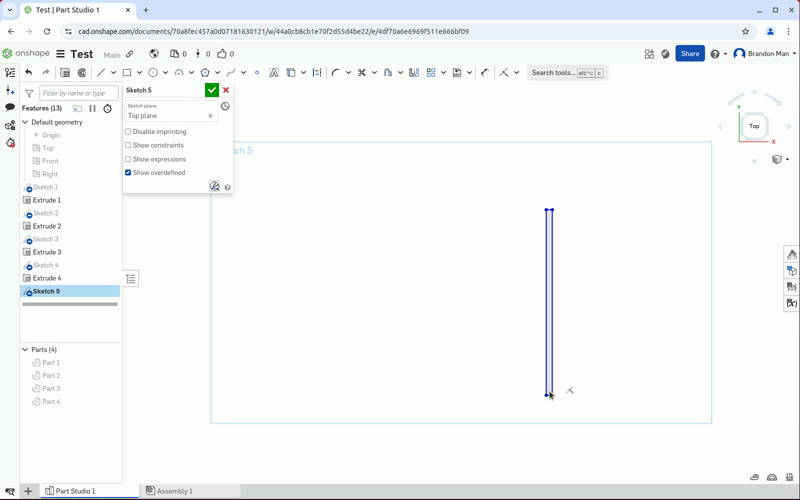
scroll(6)
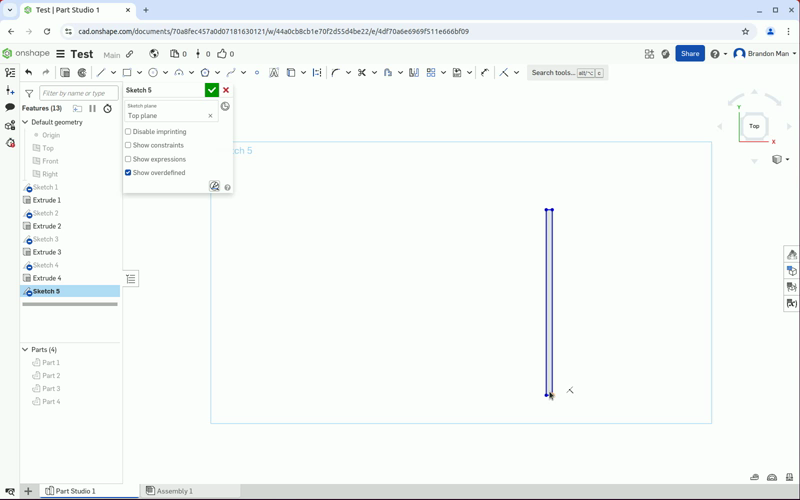
scroll(6)
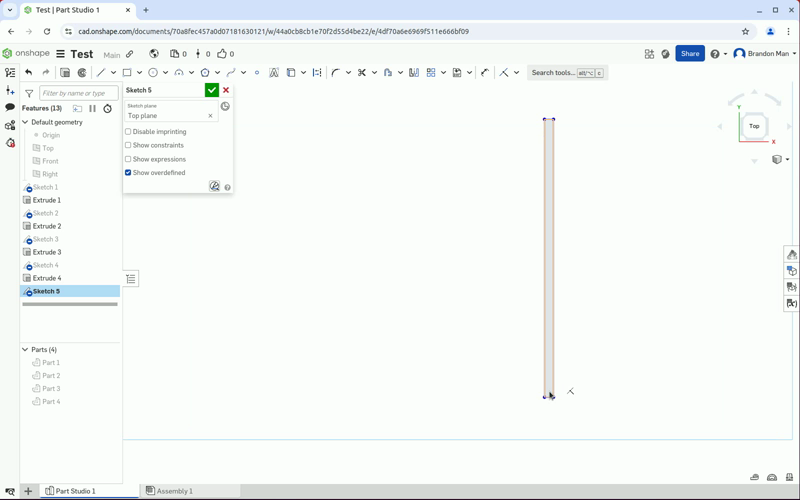
scroll(6)
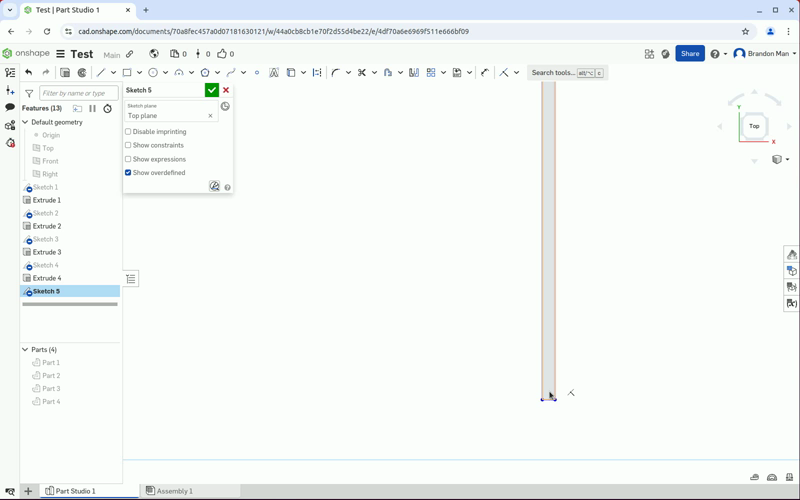
scroll(6)
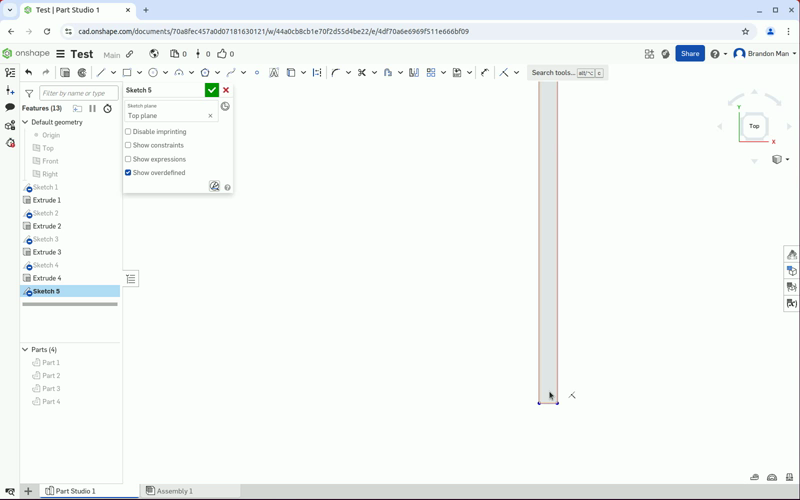
scroll(6)
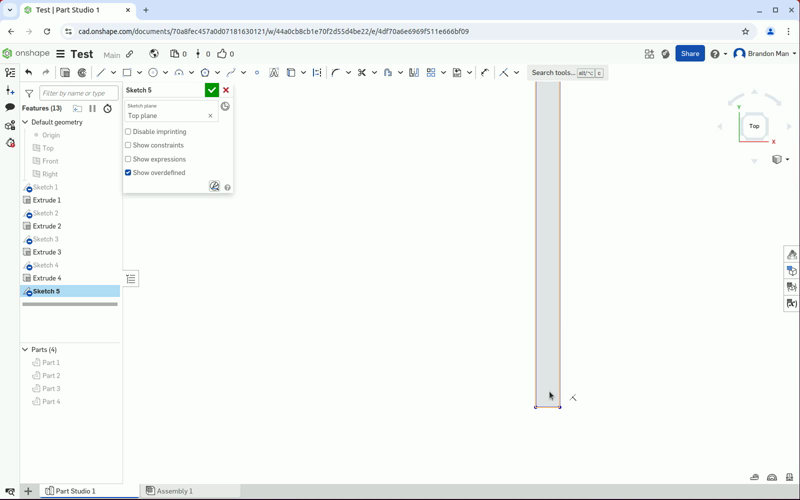
scroll(6)
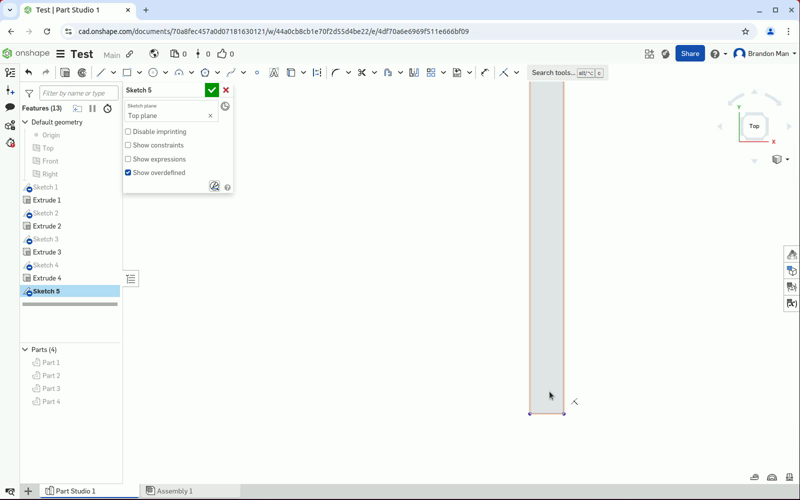
scroll(6)
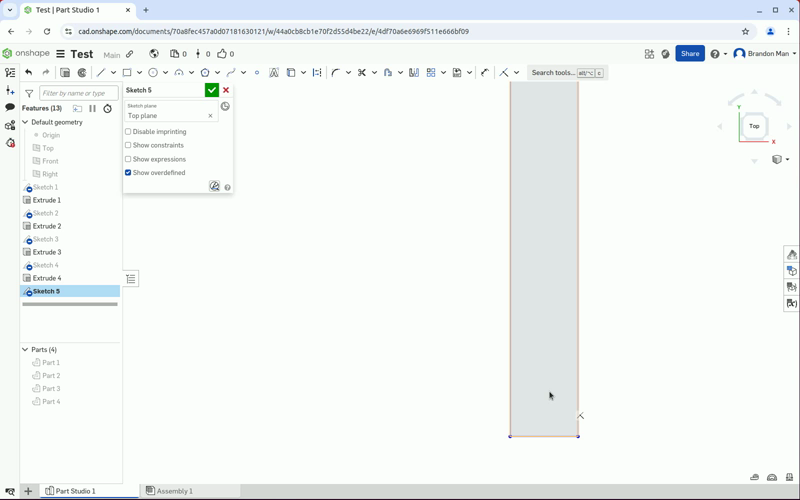
click(549, 391)
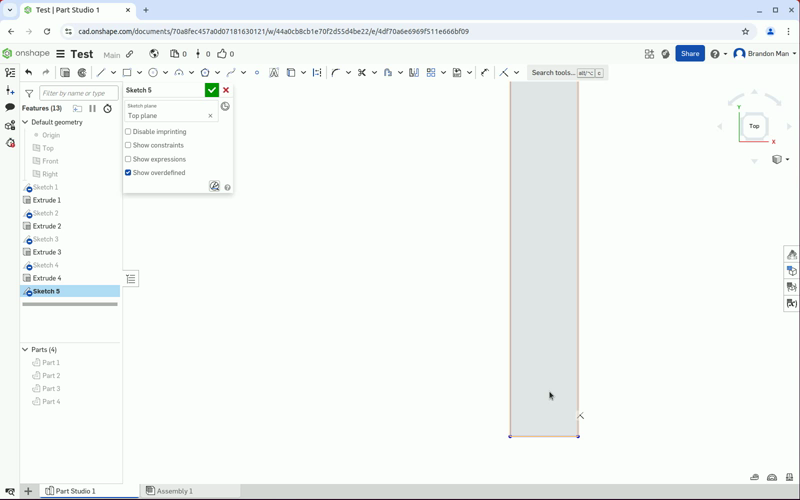
scroll(-6)
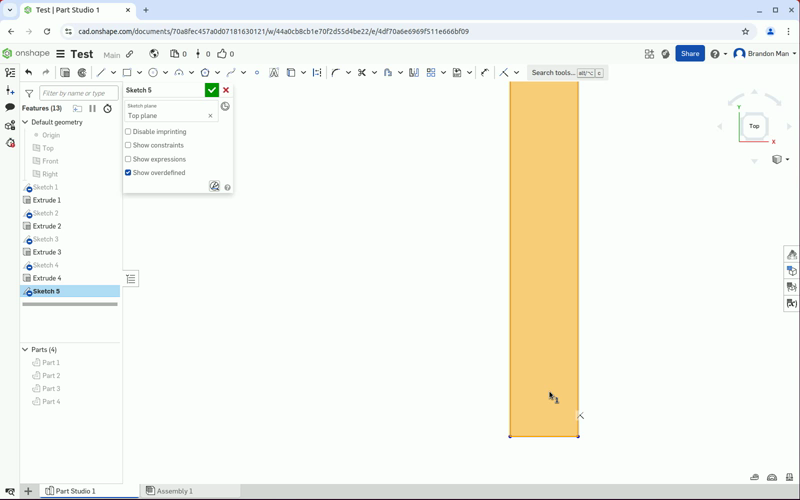
scroll(-6)
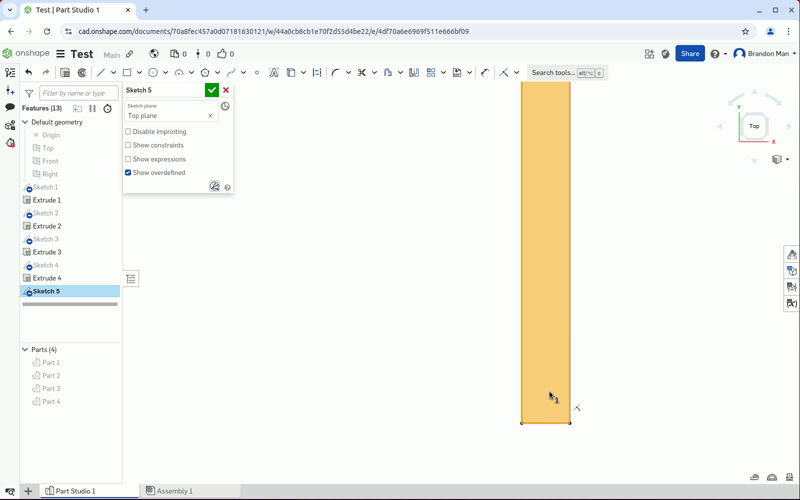
scroll(-6)
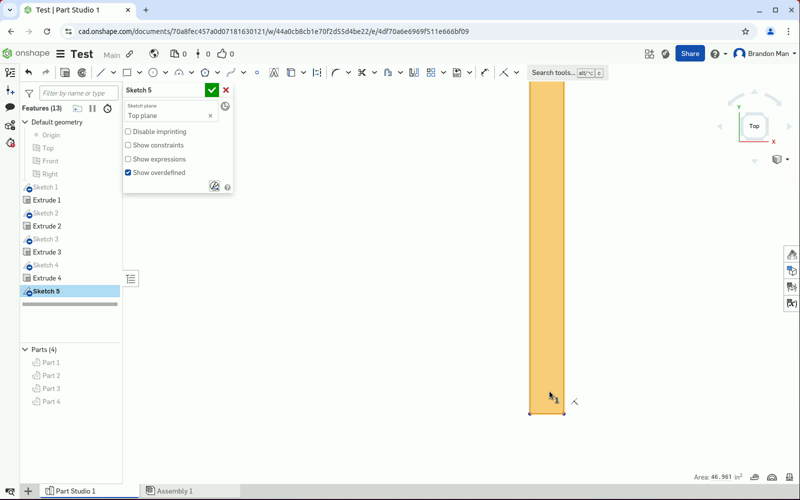
scroll(-6)
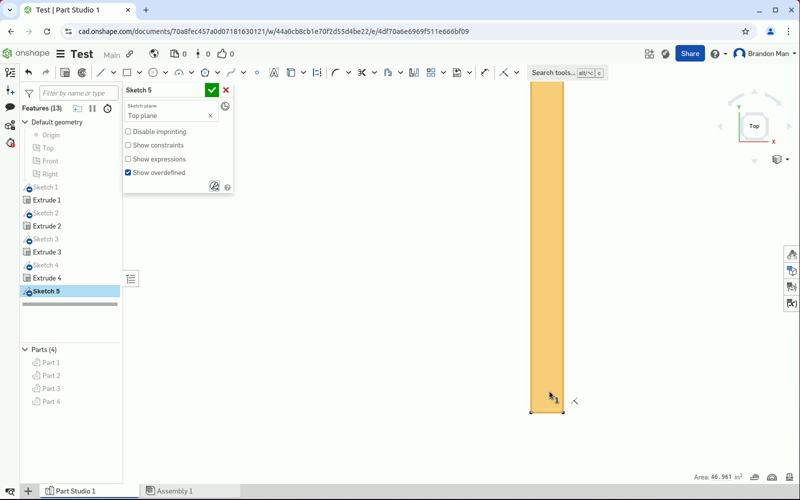
scroll(-6)
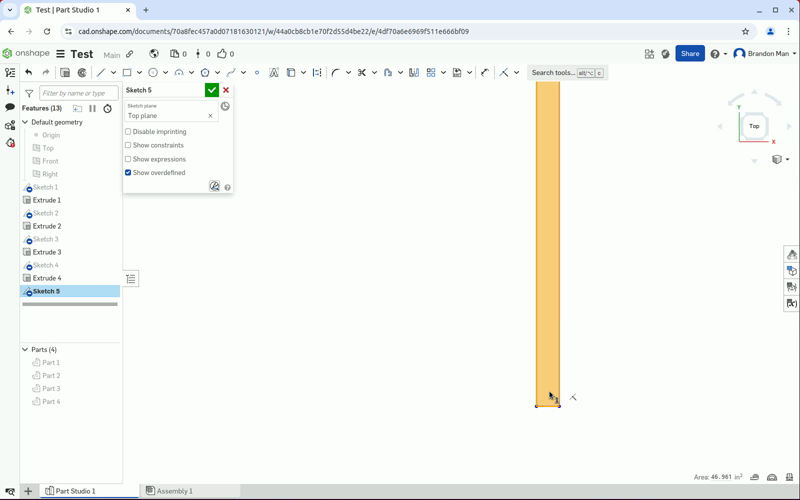
scroll(-6)
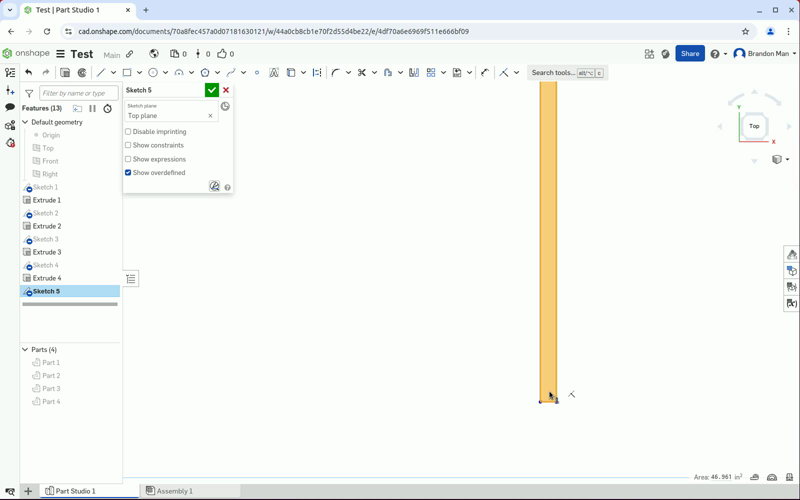
scroll(-6)
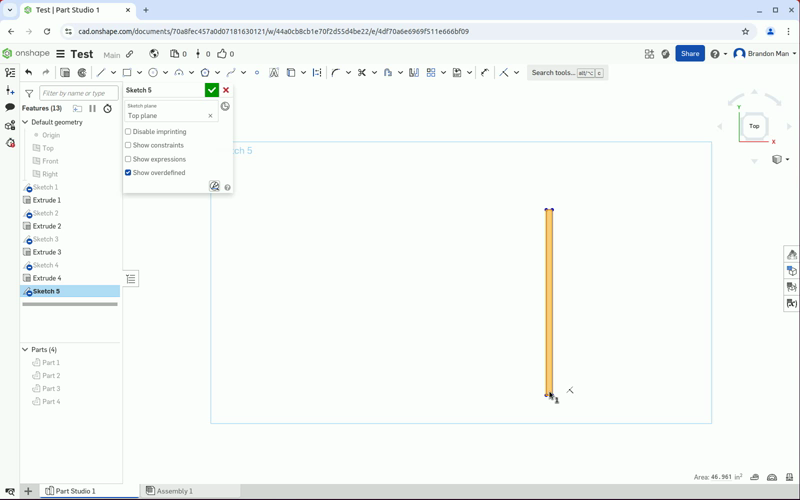
mouse_move(73, 352)
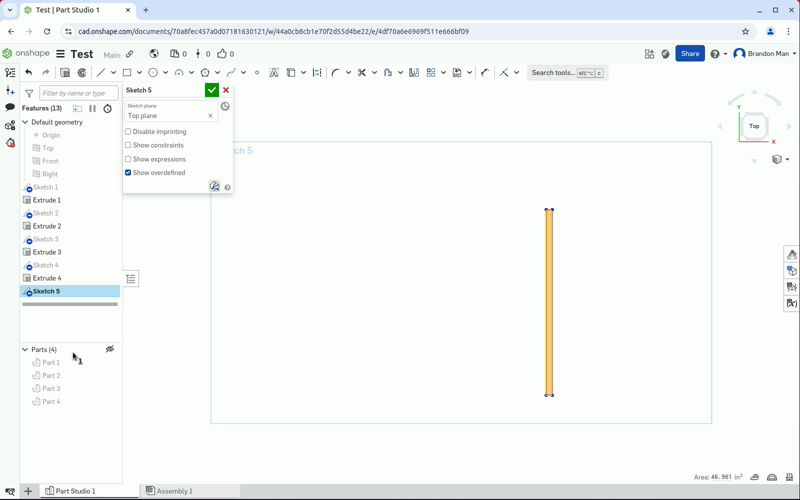
key(shift+y)
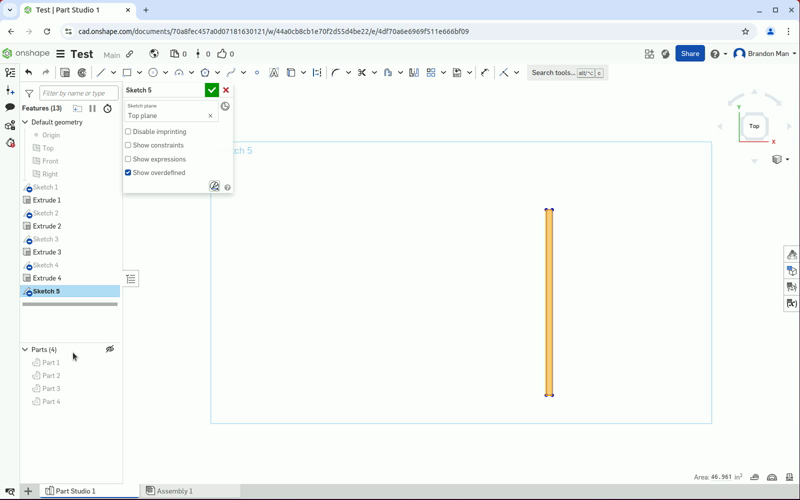
key(shift+e)
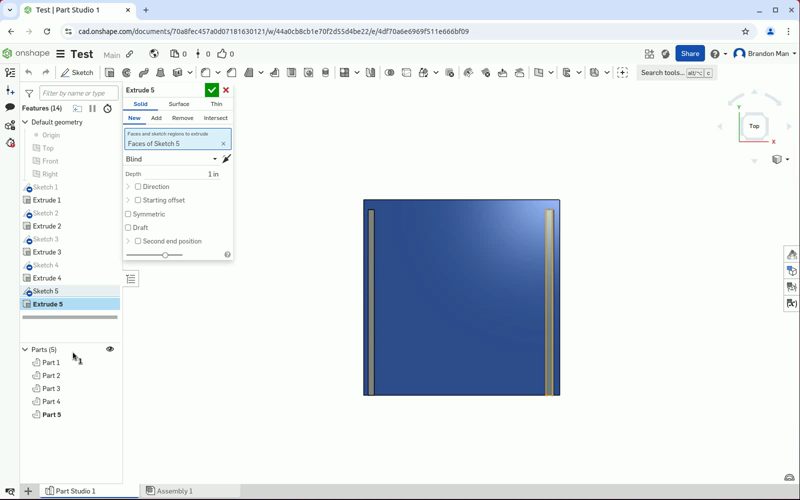
mouse_move(143, 106)
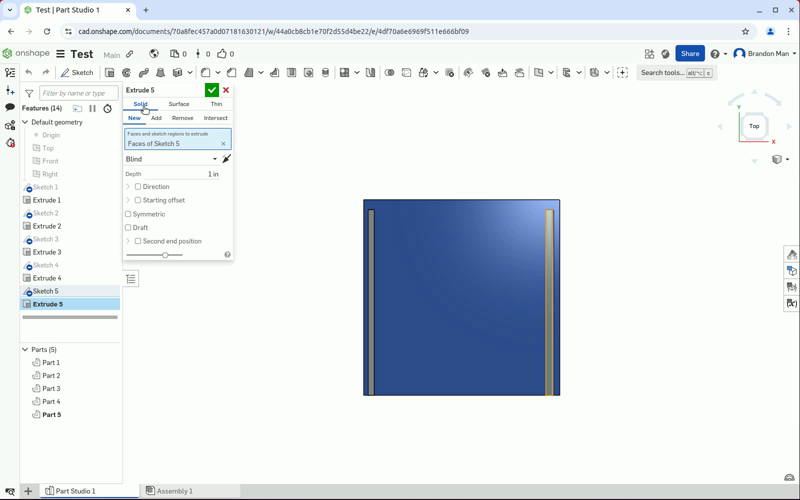
click(143, 106)
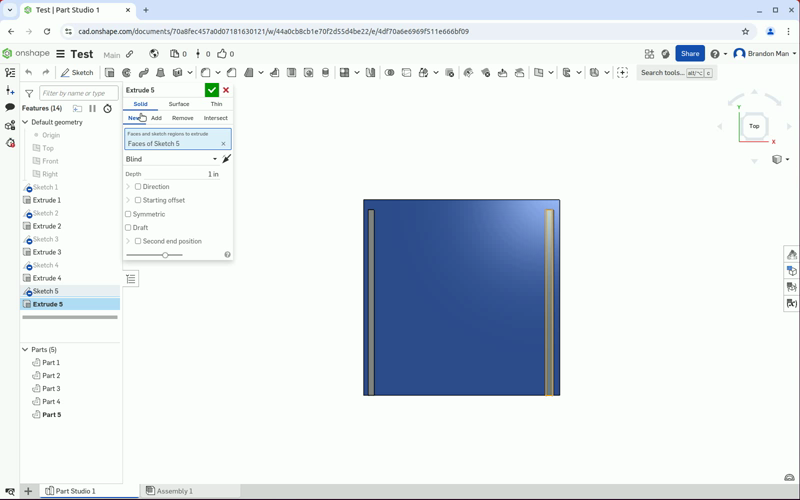
mouse_move(137, 120)
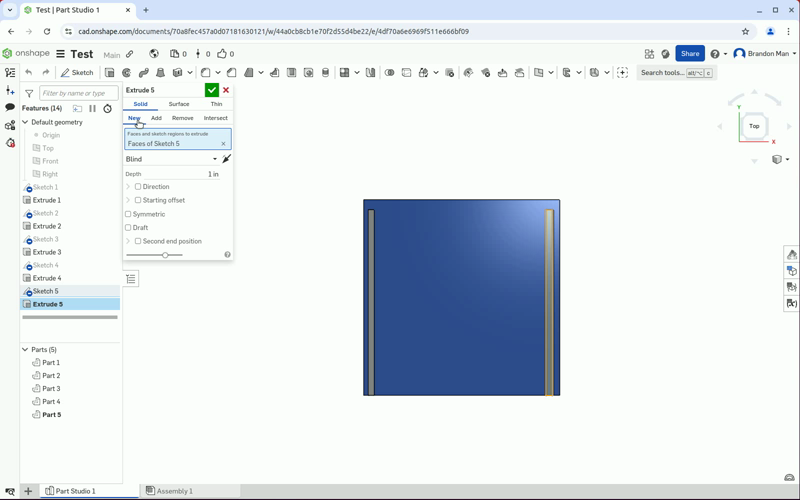
click(137, 120)
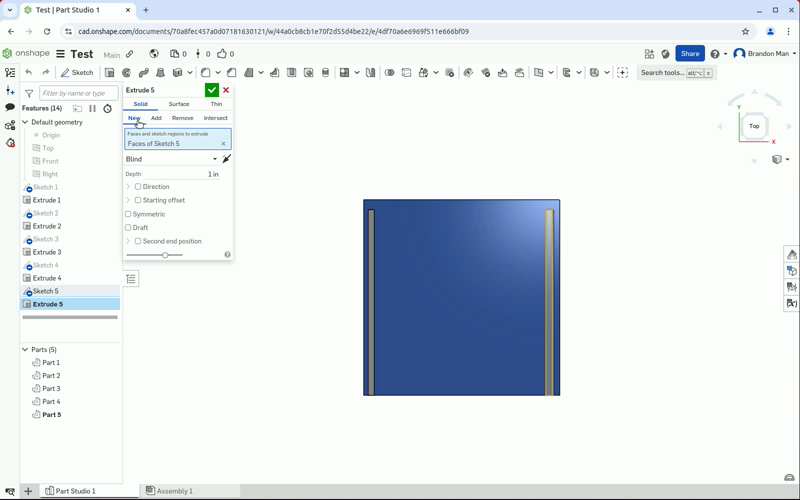
key(tab, 4)
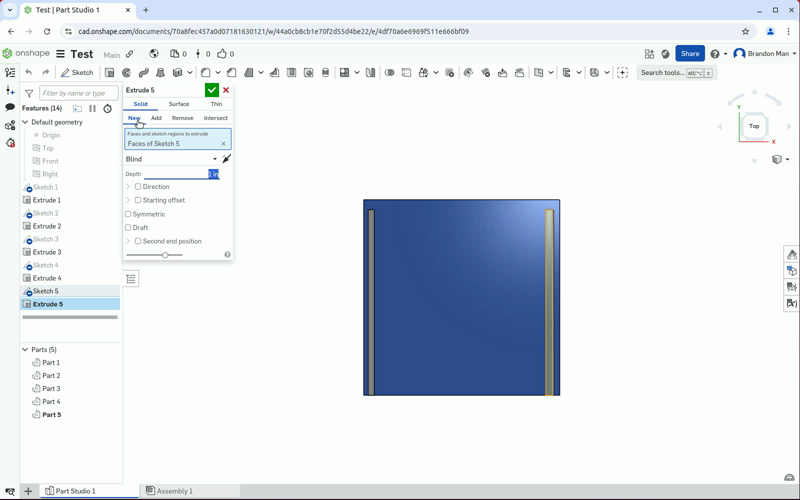
text(1.926)
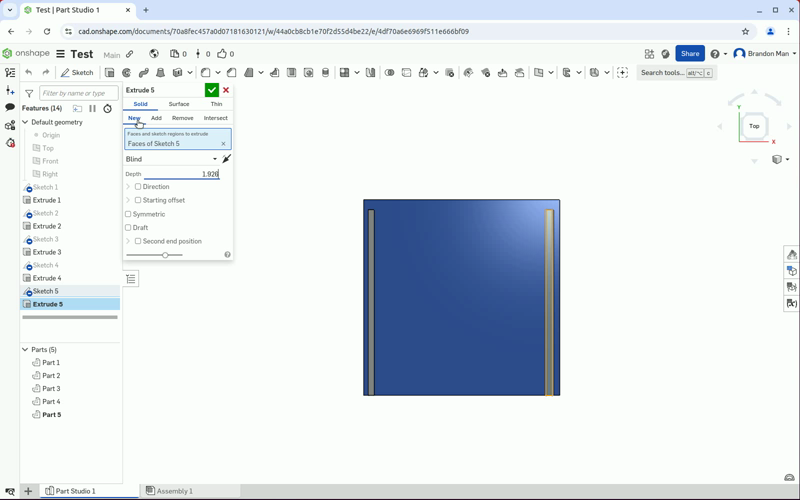
key(enter)
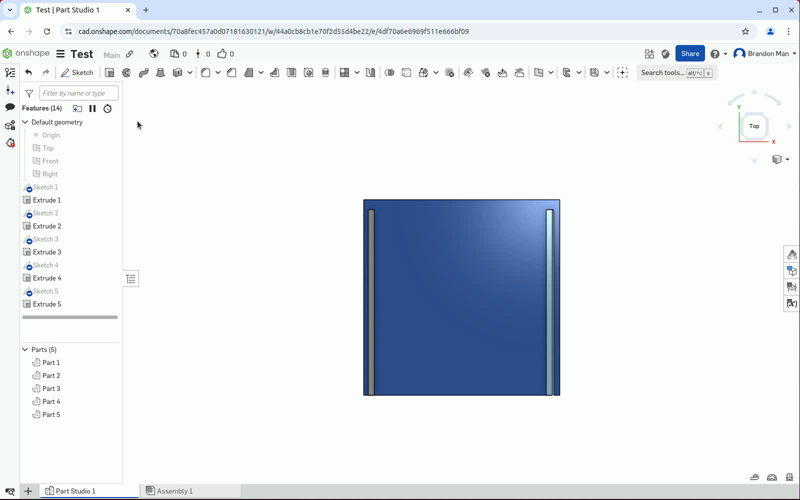
key(shift+h)
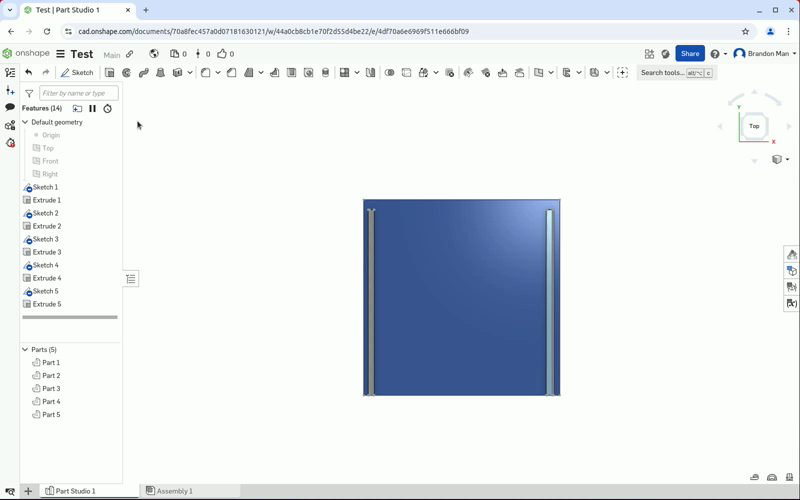
key(shift+h)
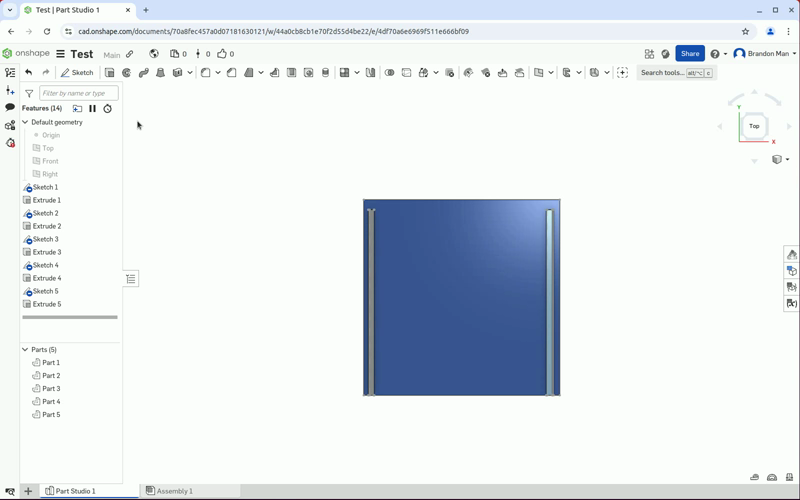
key(shift+7)
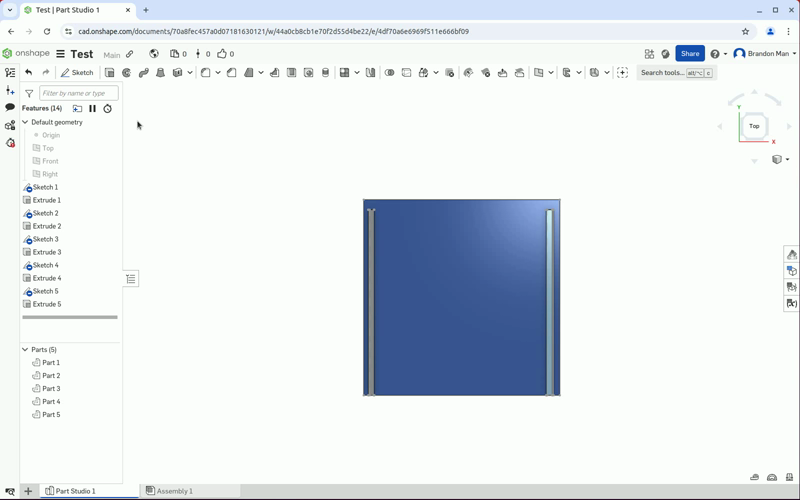
key(up, 3)
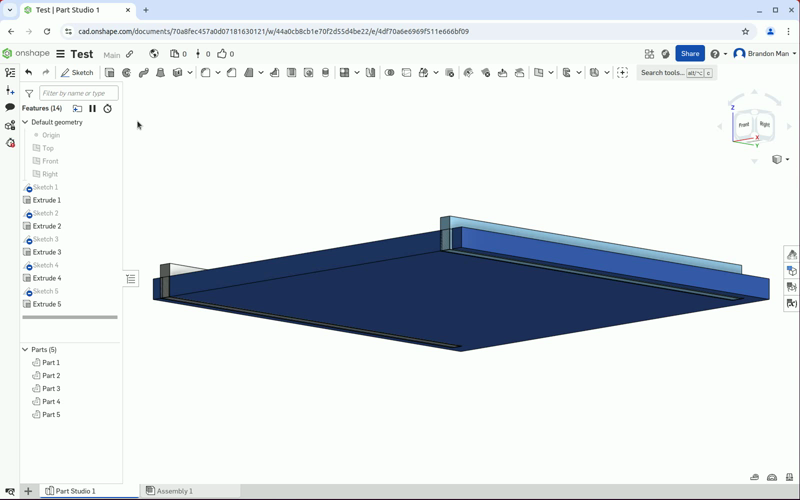
key(left, 3)
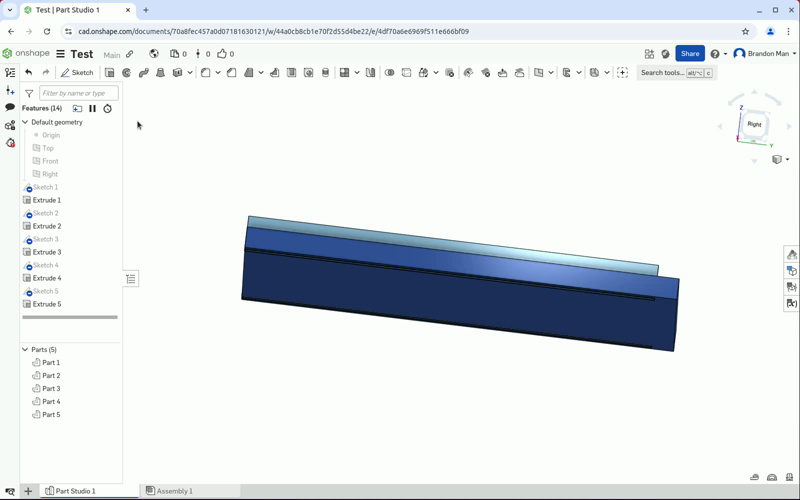
key(right, 3)
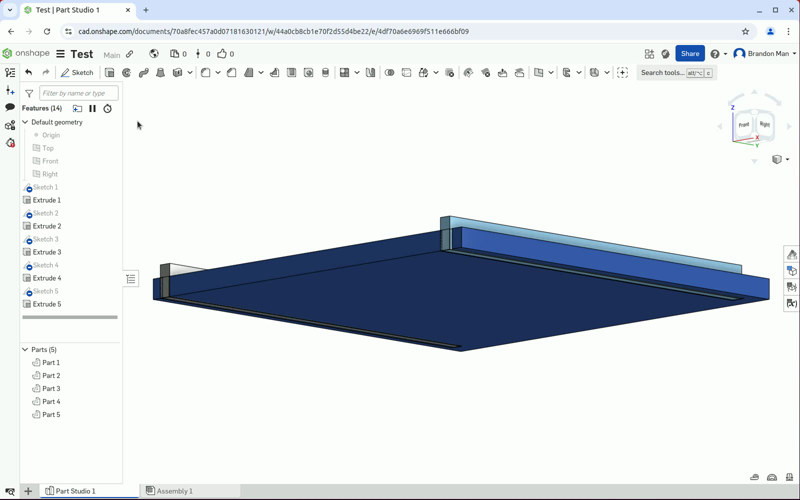
key(down, 3)
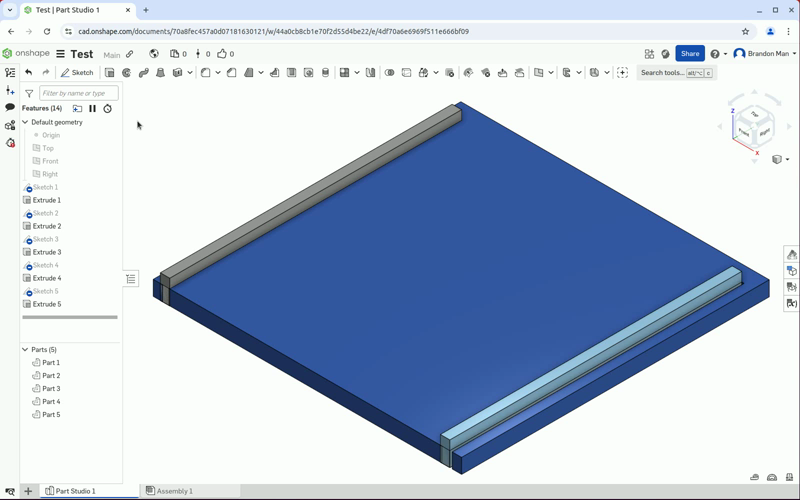
mouse_move(73, 189)
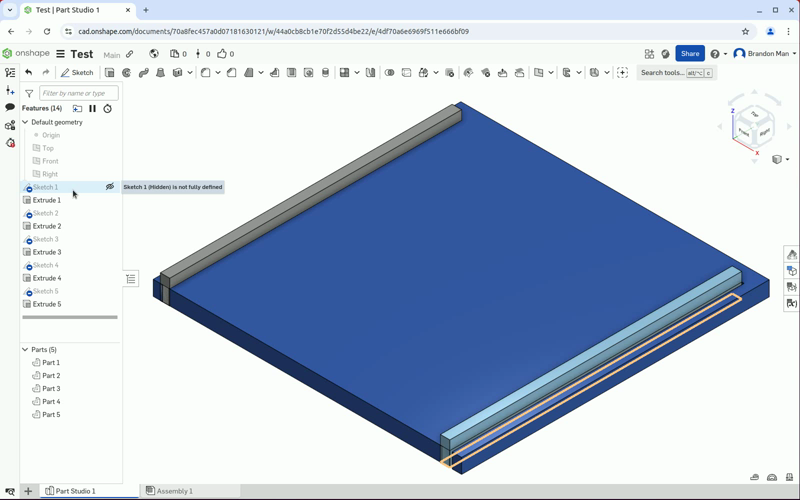
click(73, 189)